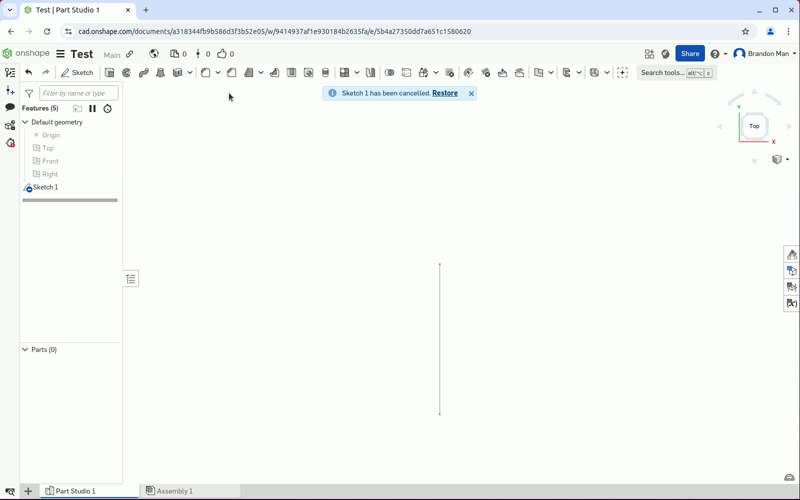
key(shift+h)
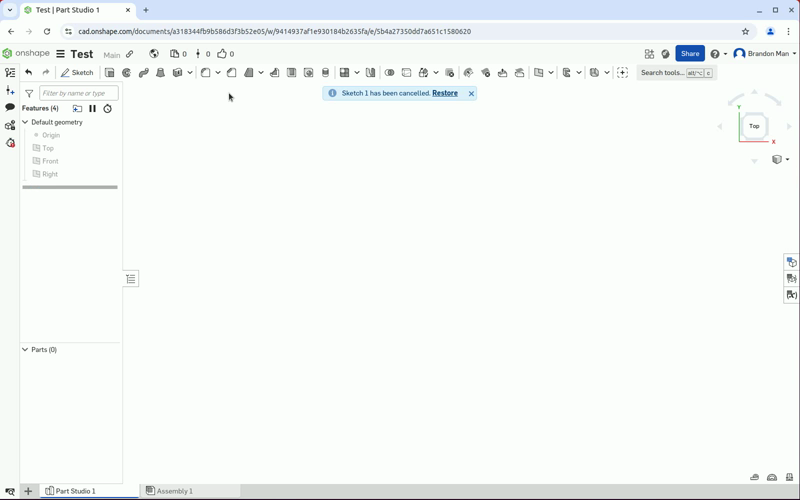
mouse_move(73, 352)
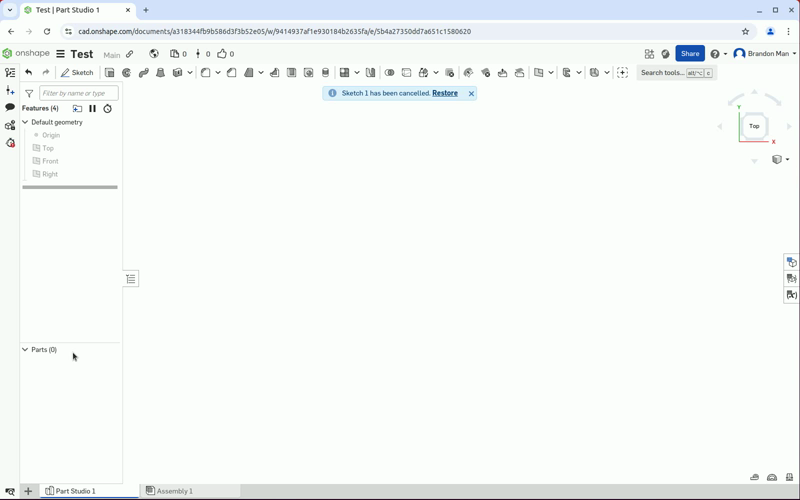
key(y)
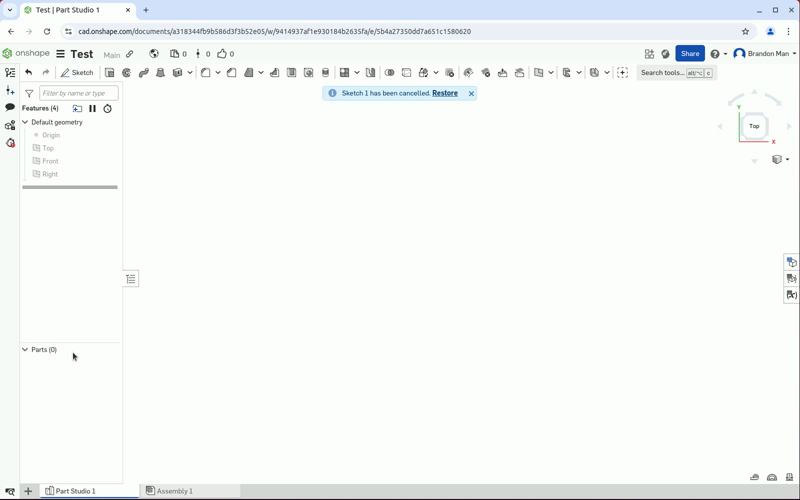
key(shift+p)
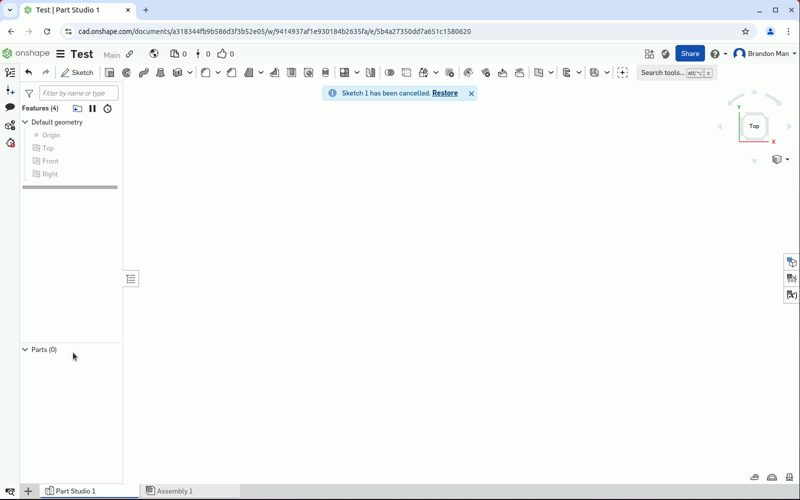
key(space)
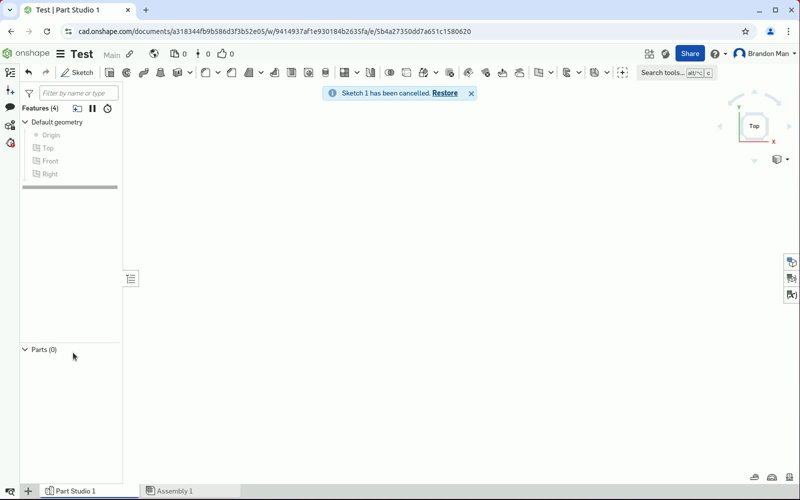
key_down(shift)
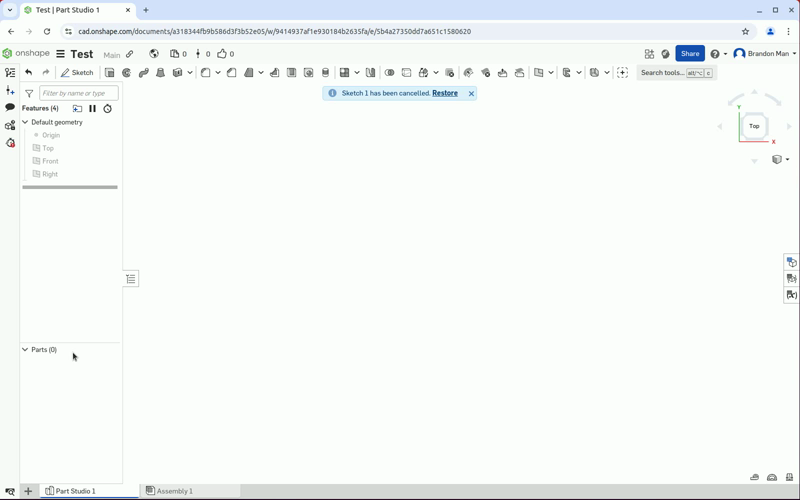
key(up)
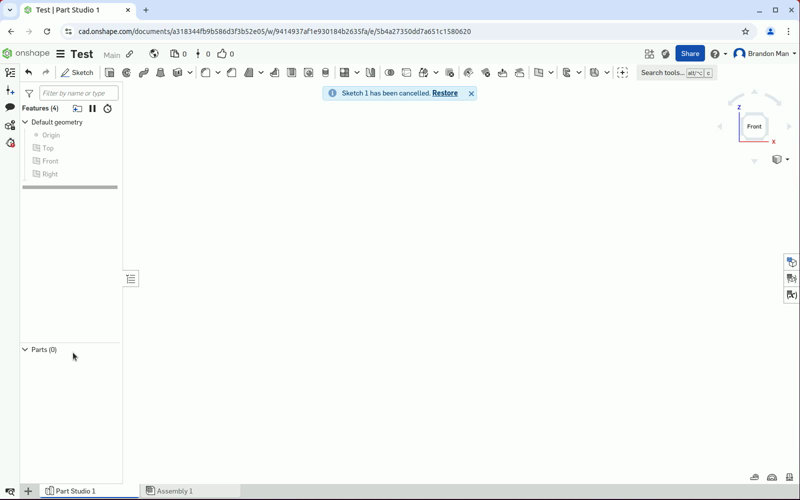
key_up(shift)
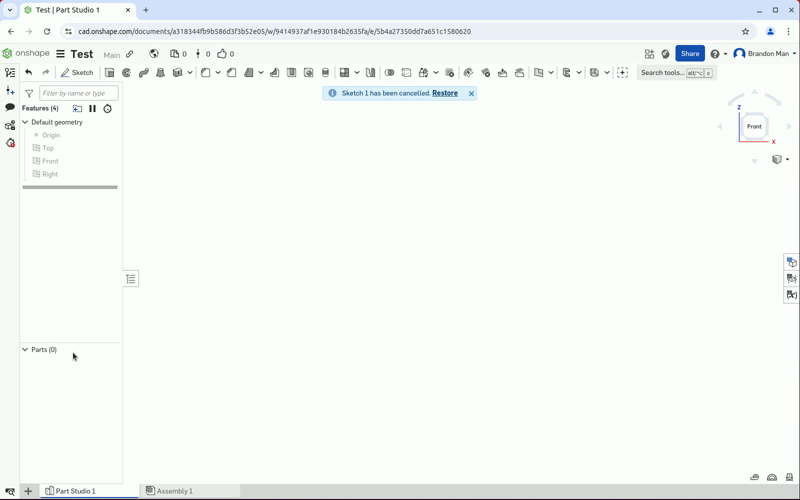
mouse_move(73, 352)
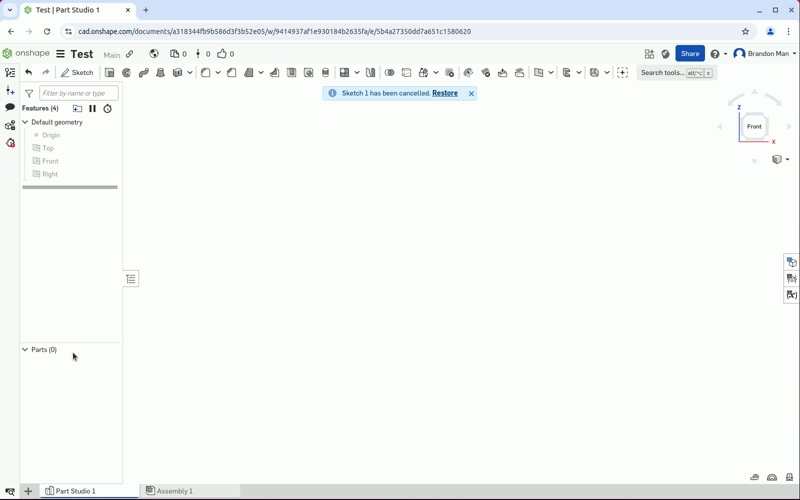
key(shift+y)
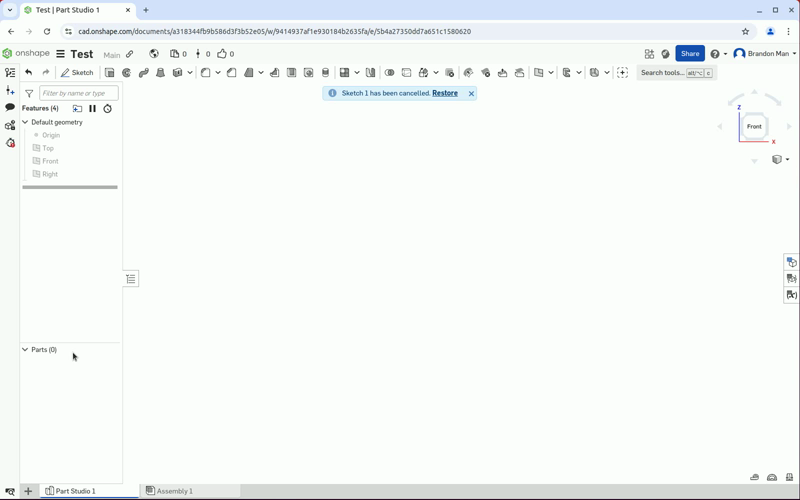
key(shift+s)
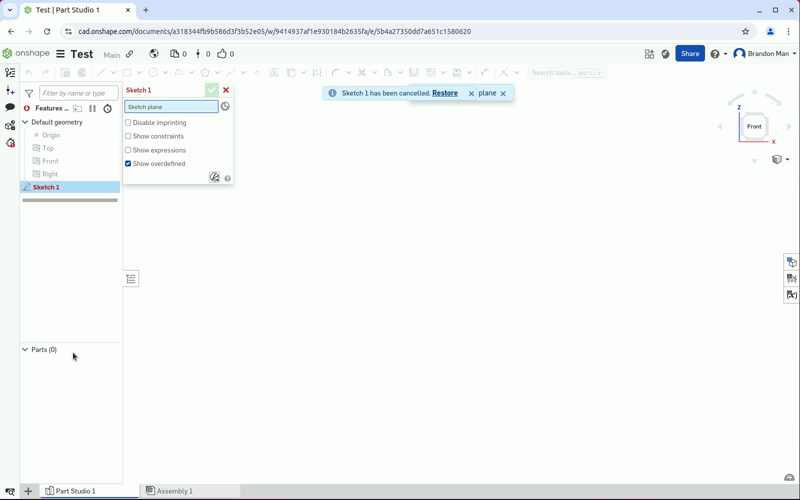
mouse_move(73, 163)
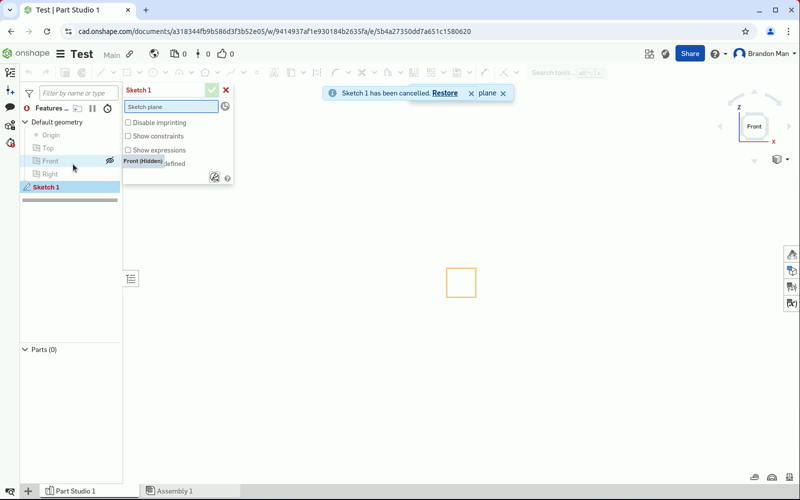
click(73, 163)
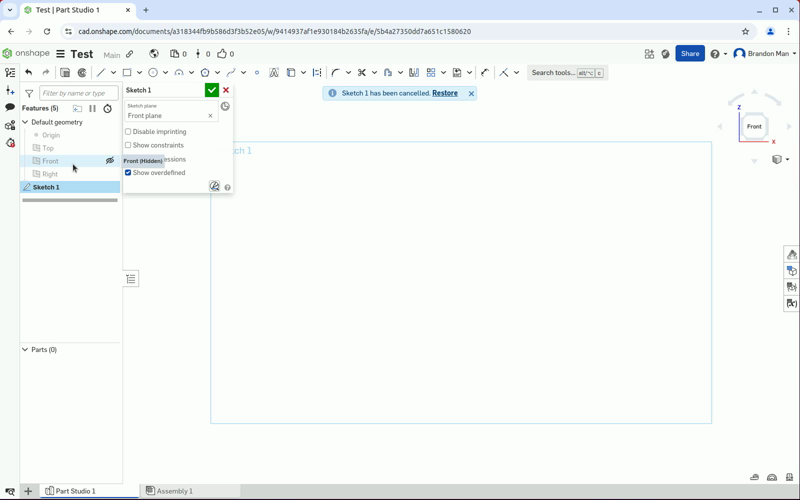
mouse_move(73, 352)
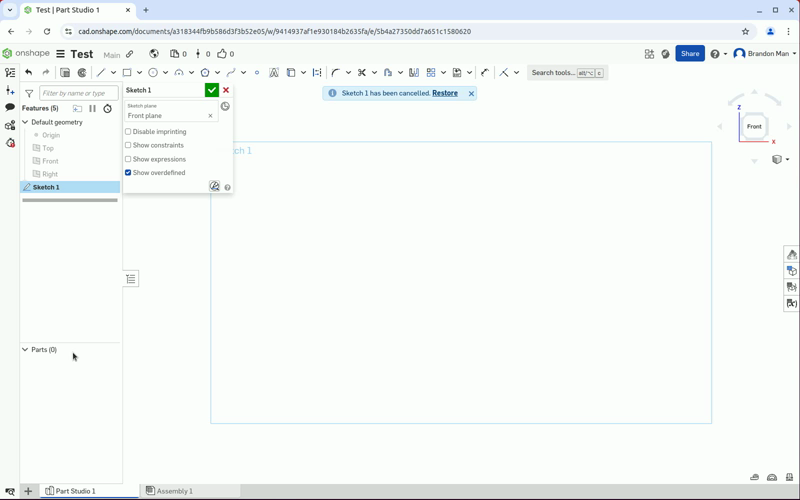
key(y)
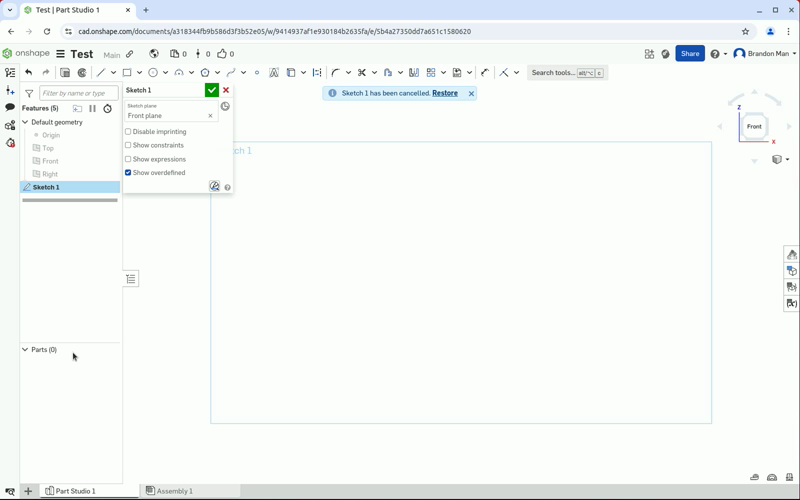
key(c)
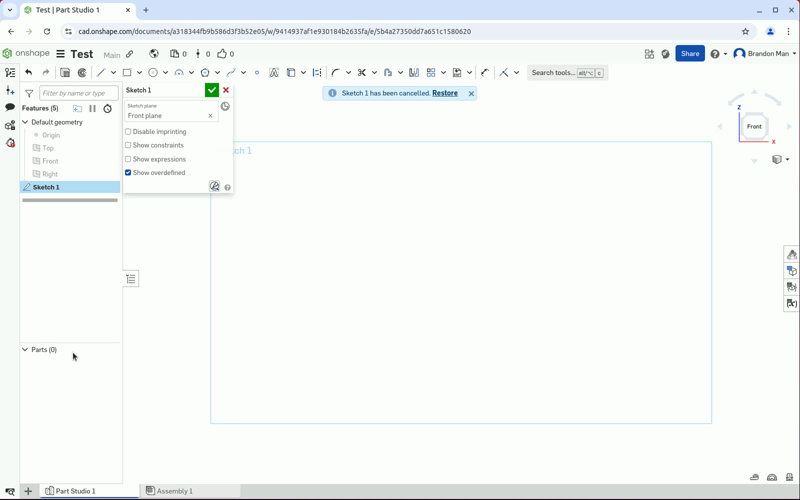
key_down(shift)
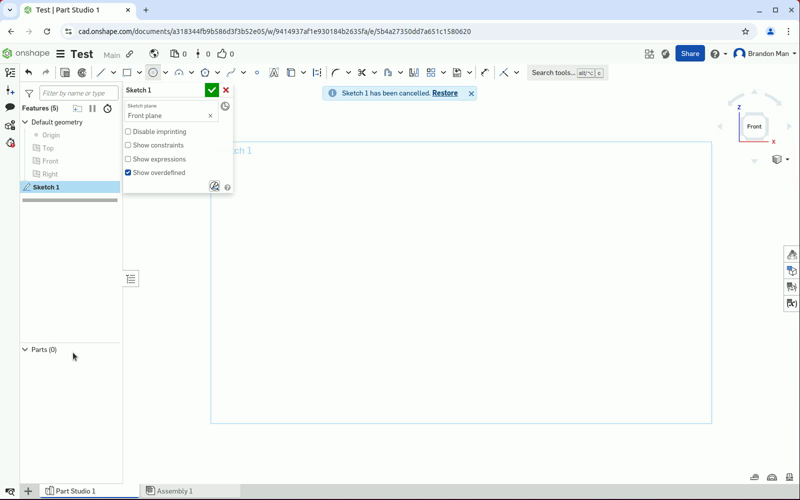
mouse_move(444, 227)
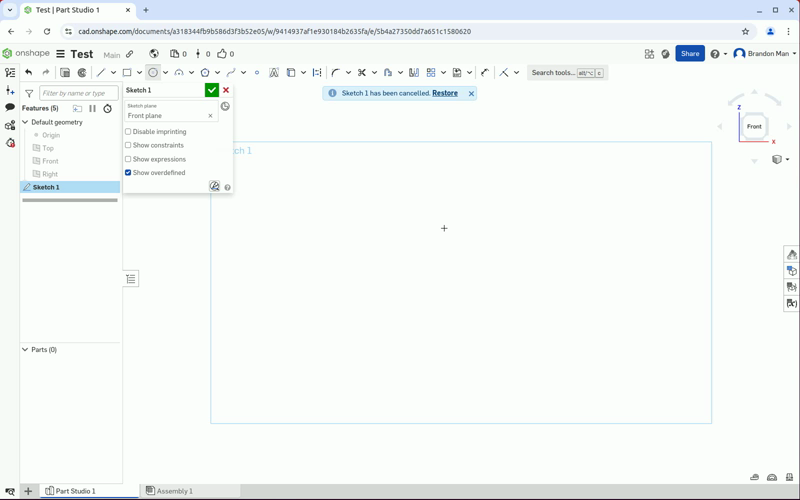
click(444, 227)
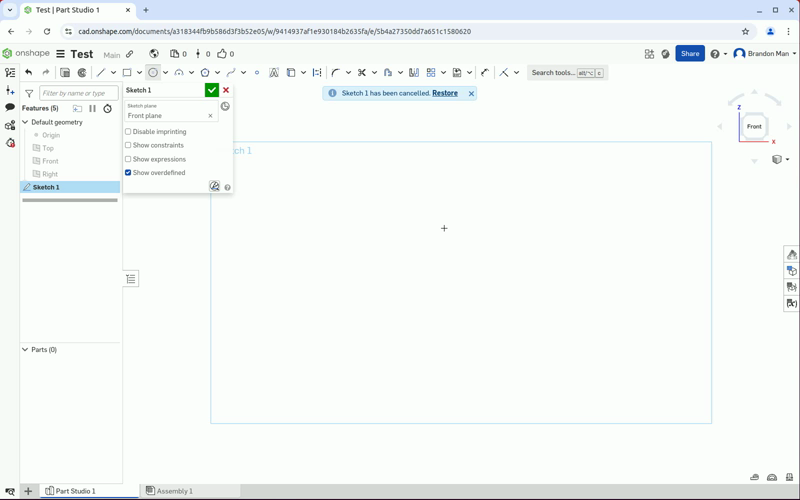
key_up(shift)
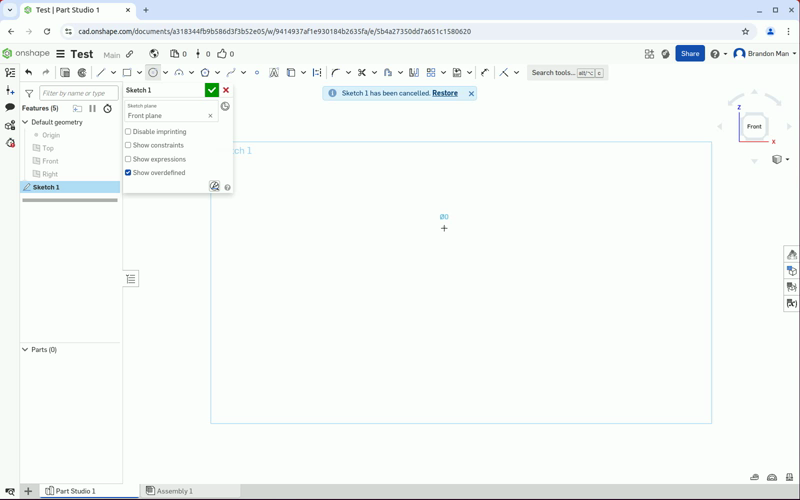
mouse_move(460, 227)
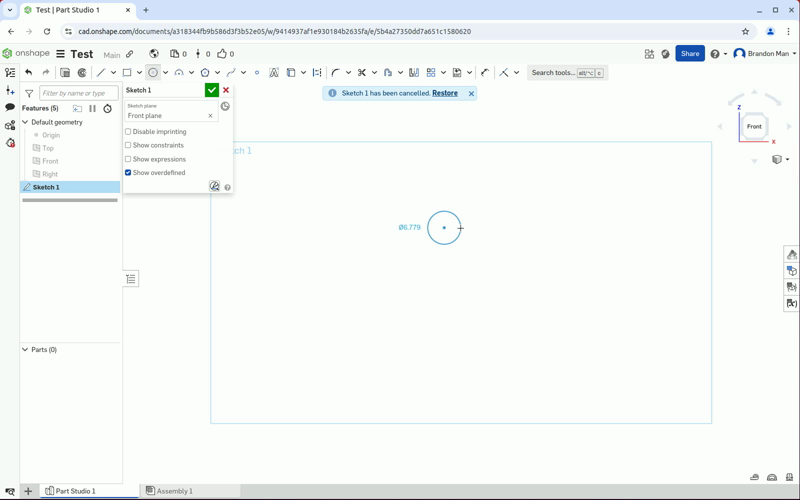
click(460, 227)
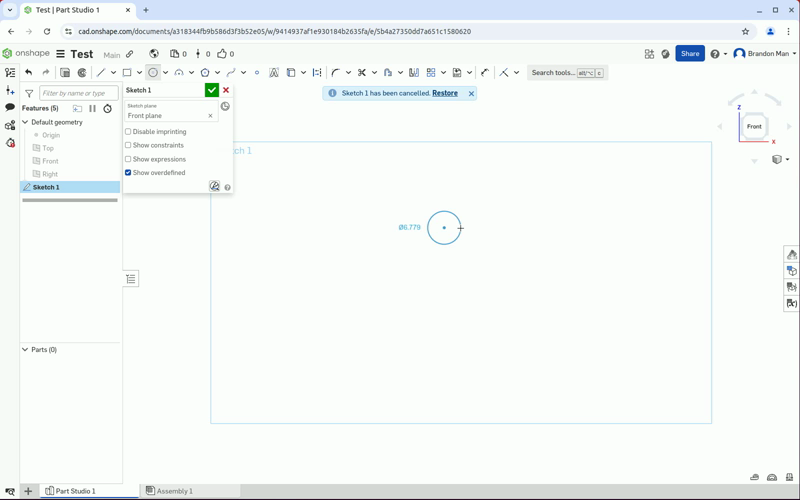
key(esc)
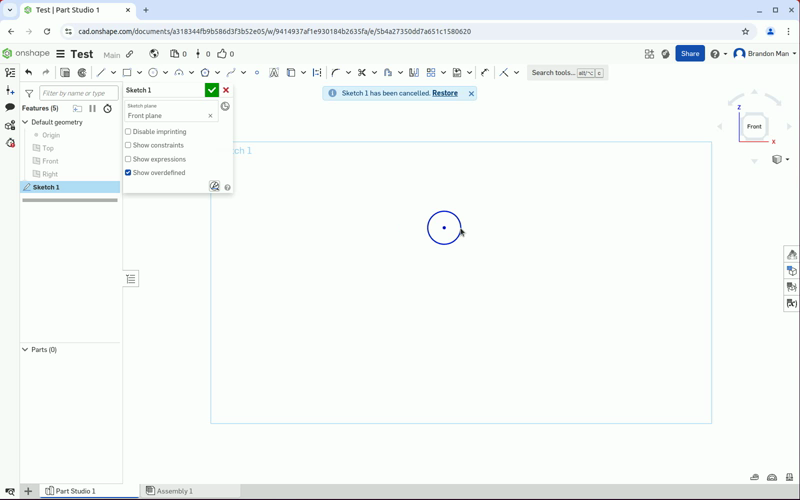
key(c)
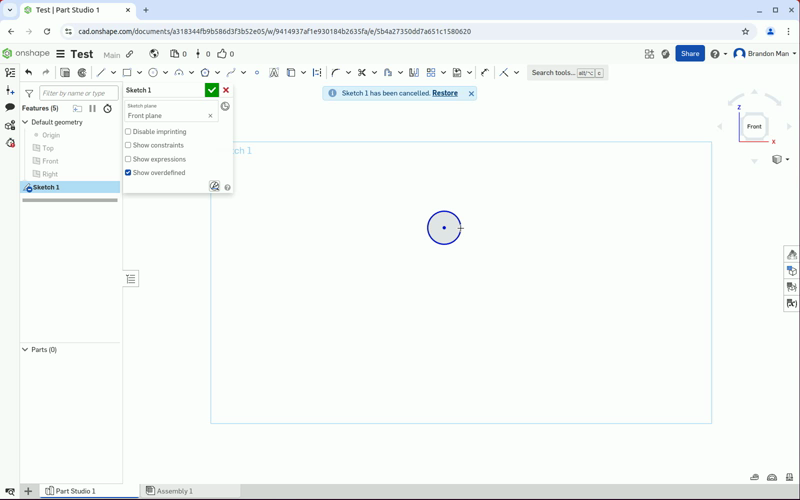
key_down(shift)
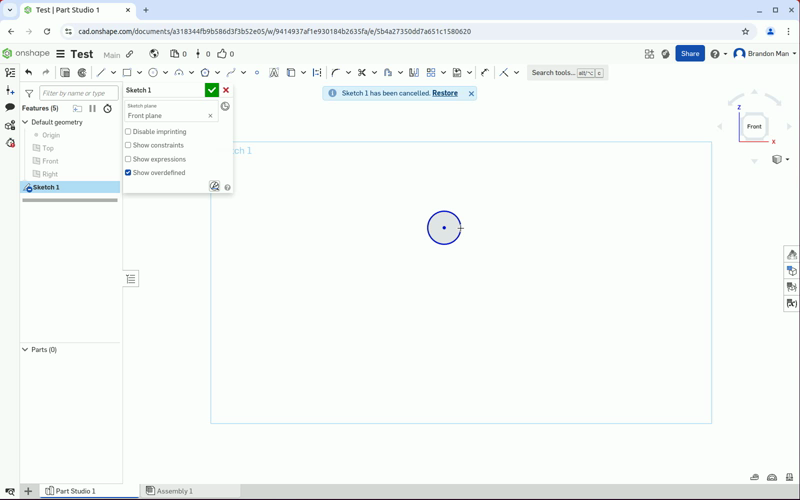
mouse_move(444, 227)
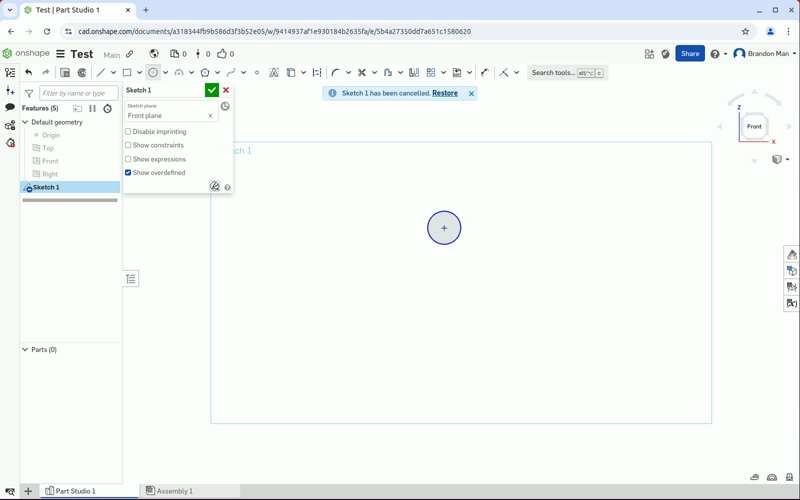
click(444, 227)
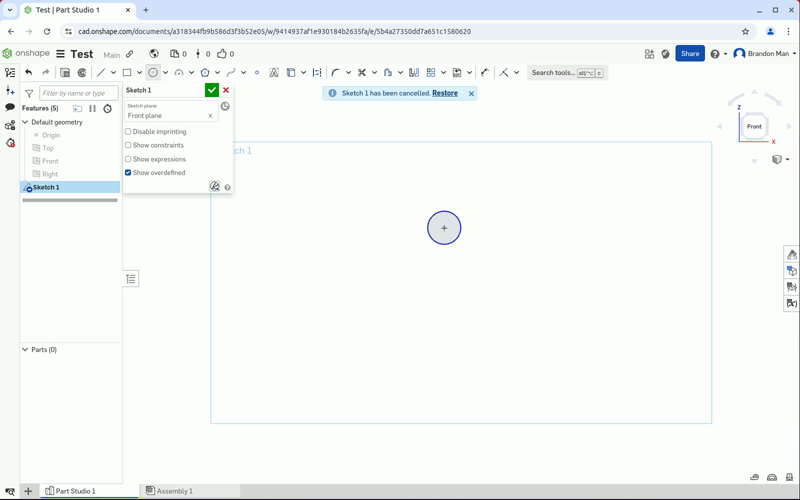
key_up(shift)
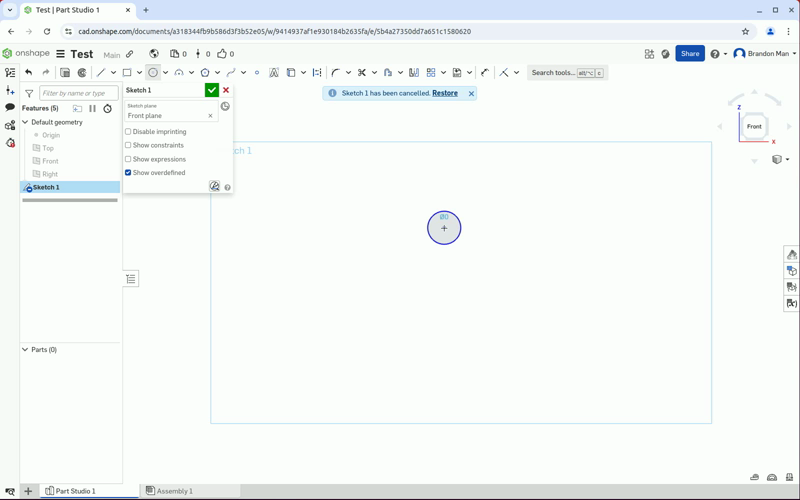
mouse_move(450, 227)
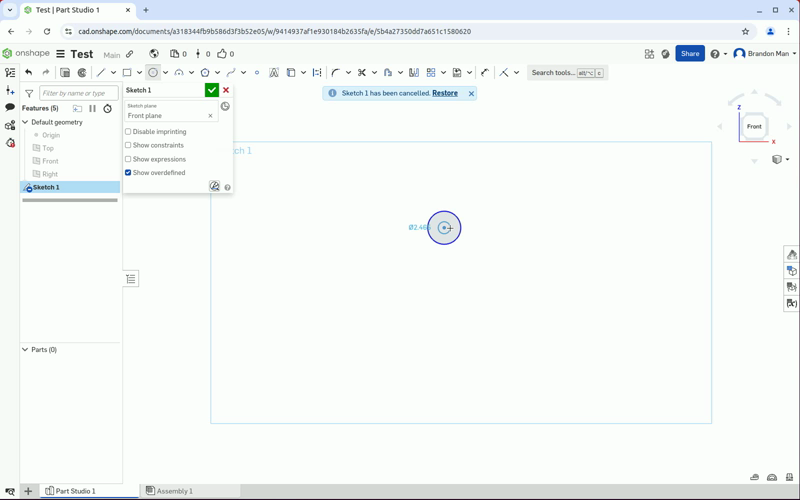
click(450, 227)
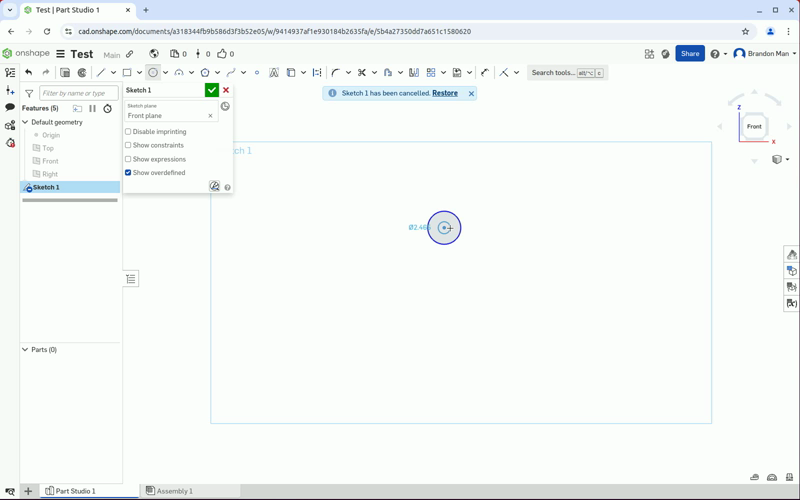
key(esc)
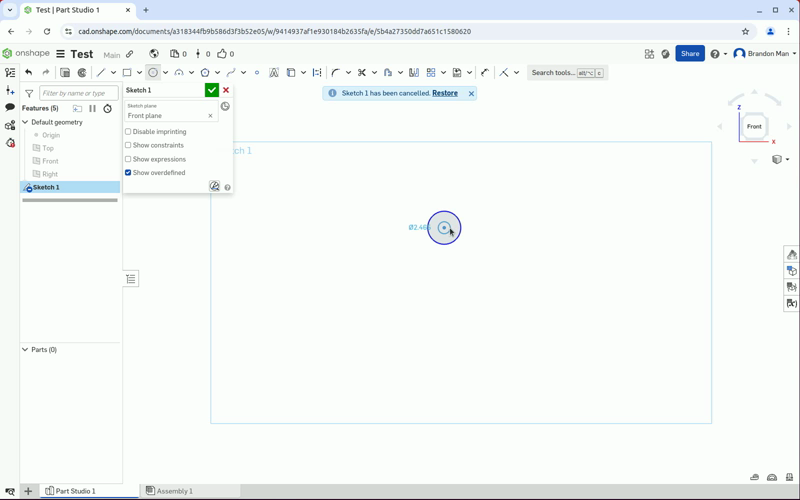
mouse_move(439, 217)
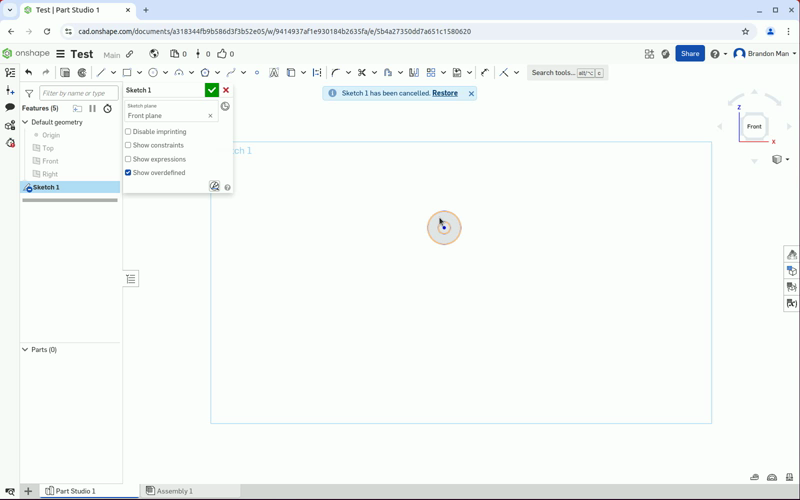
scroll(6)
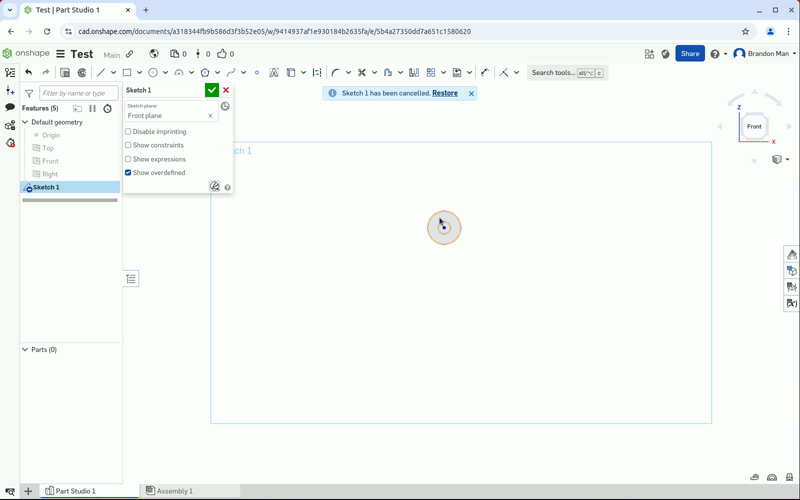
scroll(6)
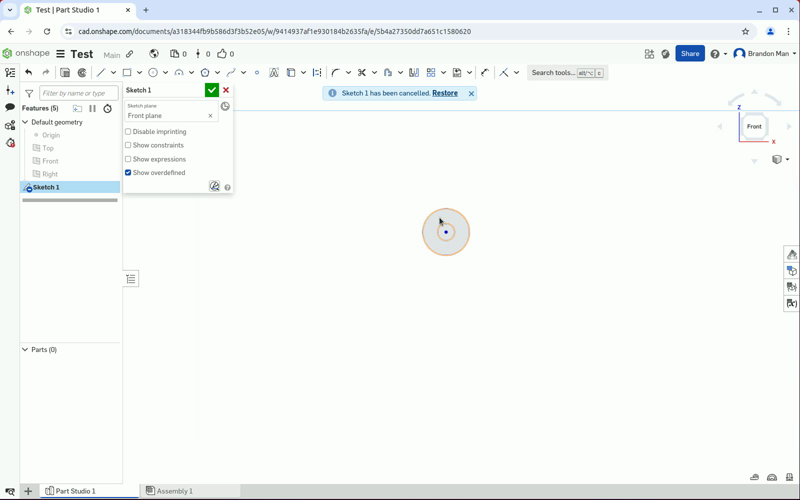
scroll(6)
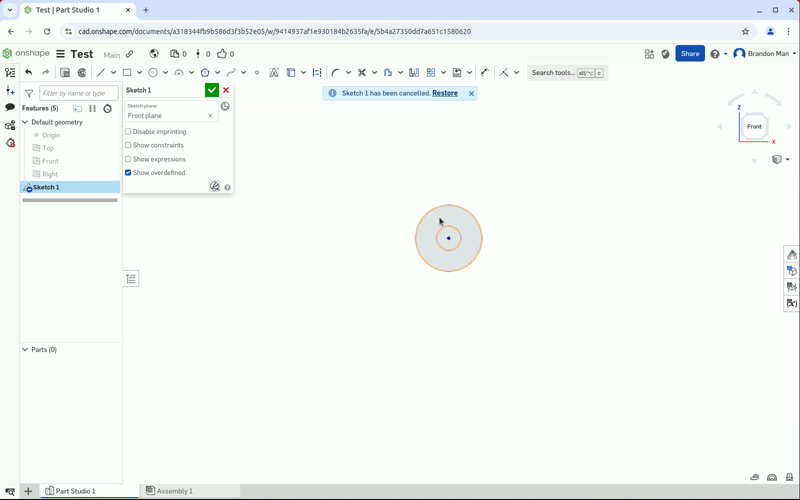
scroll(6)
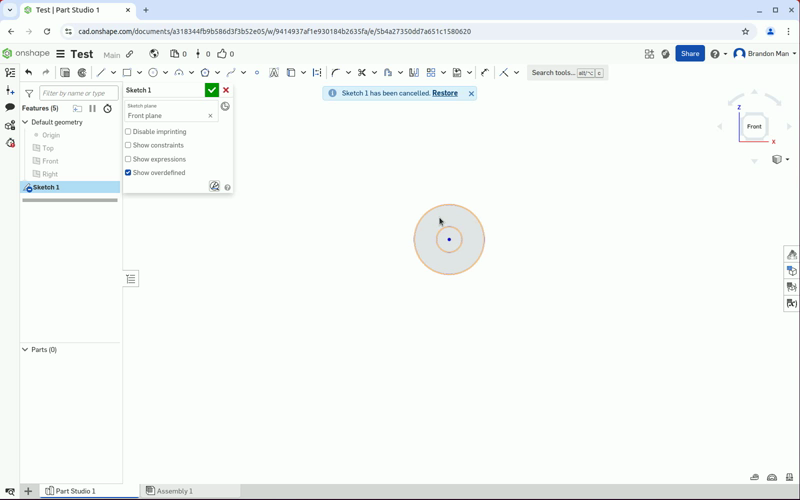
scroll(6)
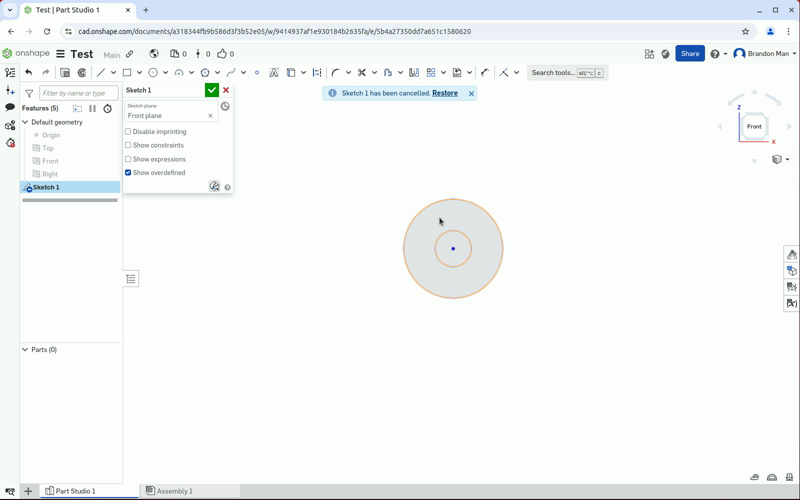
scroll(6)
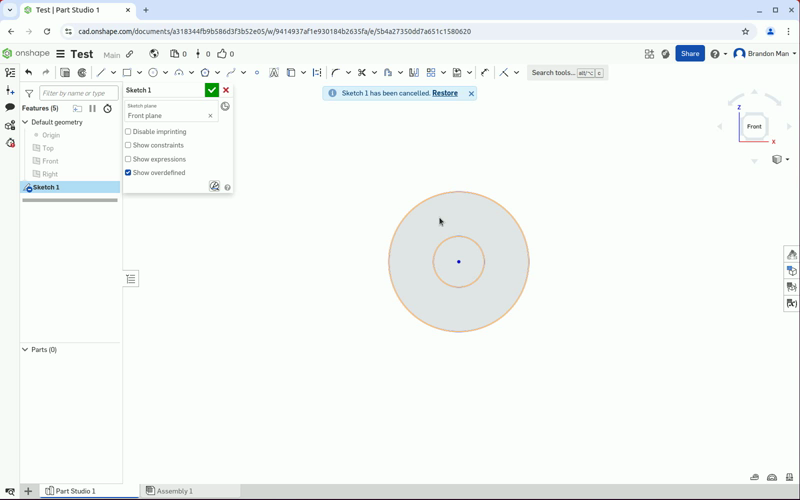
scroll(6)
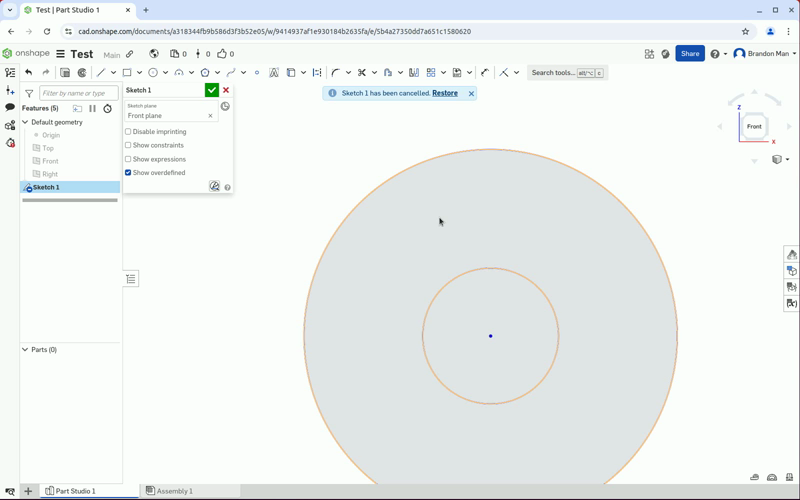
click(439, 217)
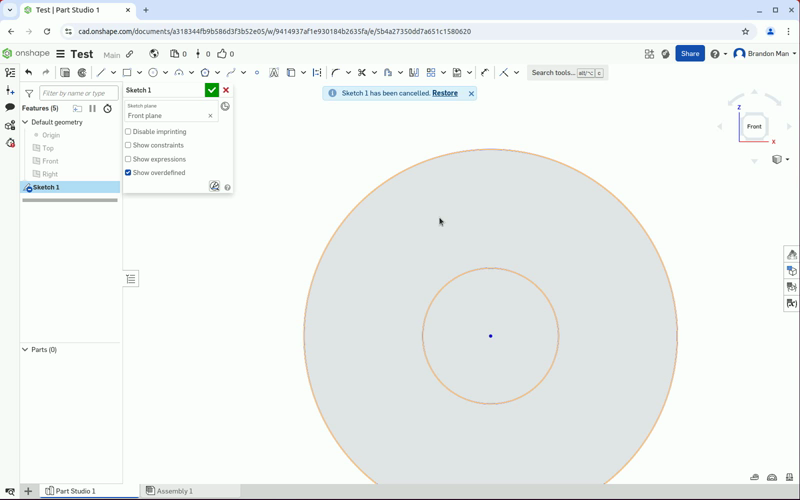
scroll(-6)
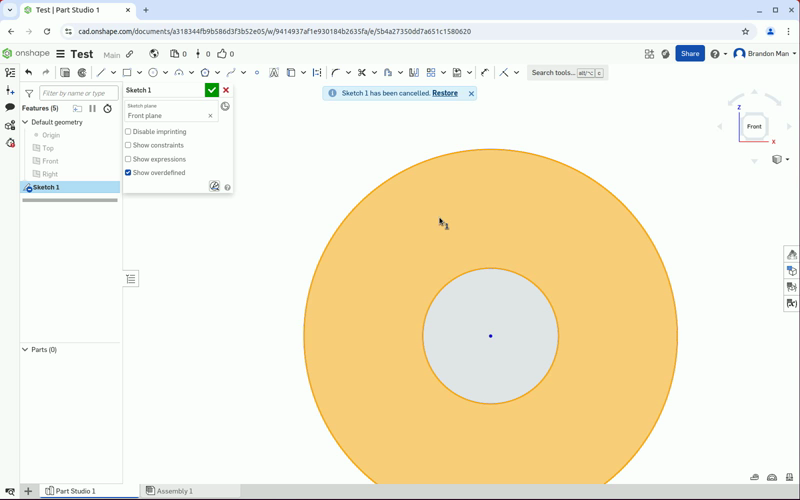
scroll(-6)
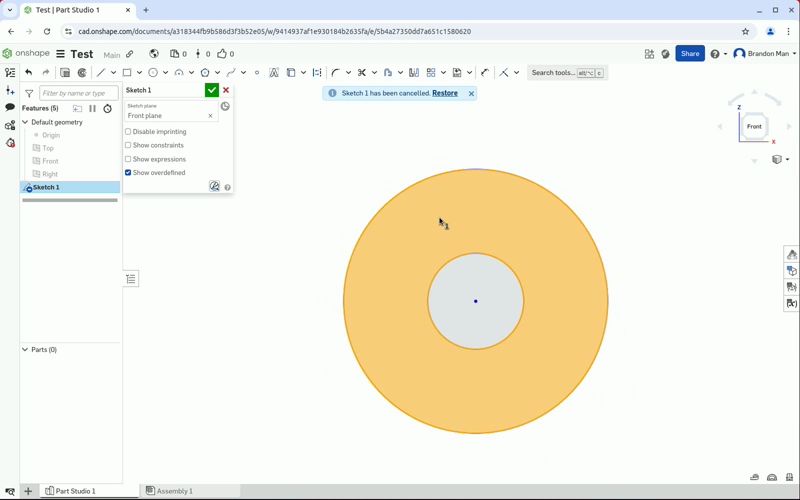
scroll(-6)
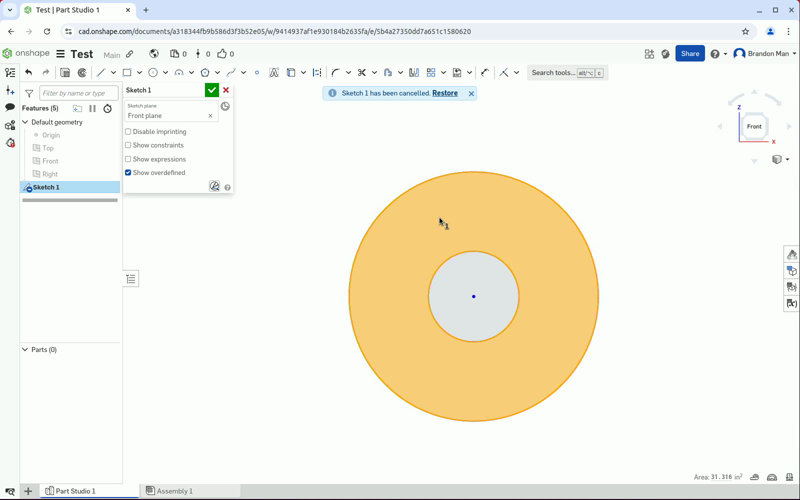
scroll(-6)
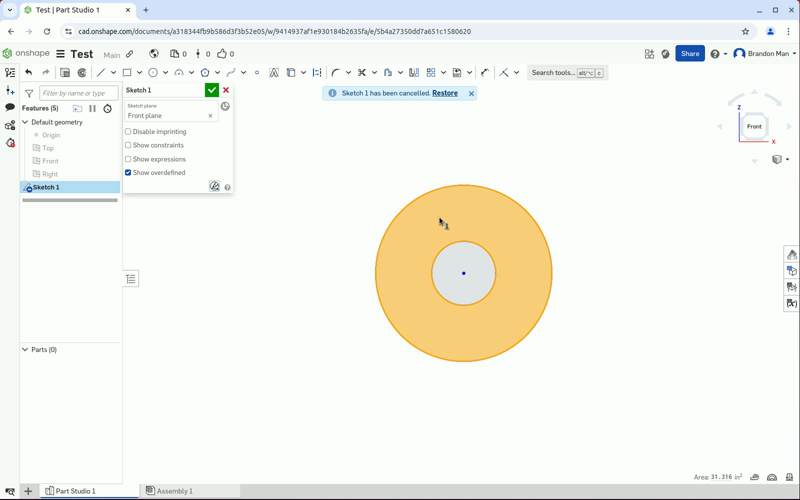
scroll(-6)
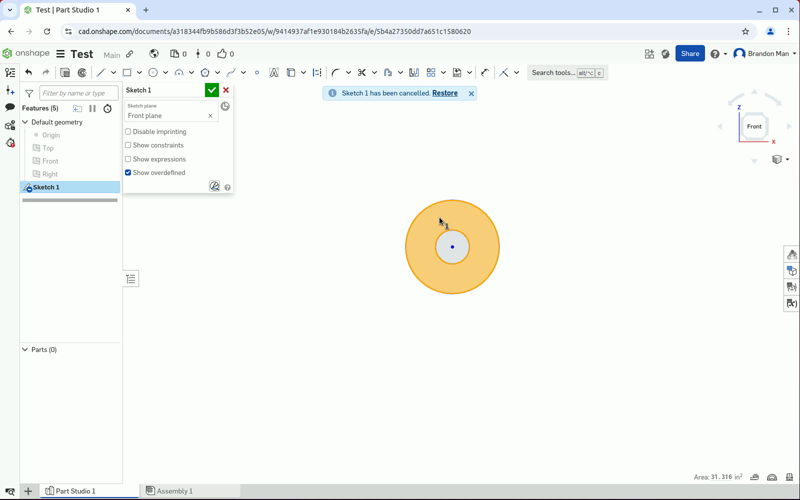
scroll(-6)
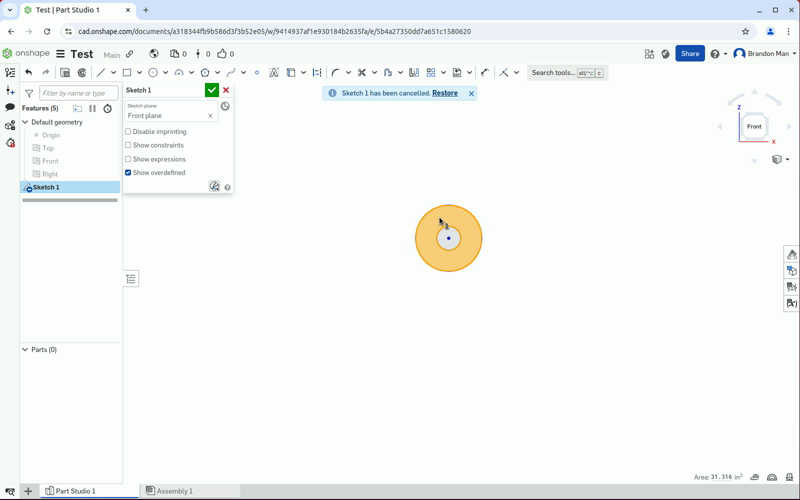
scroll(-6)
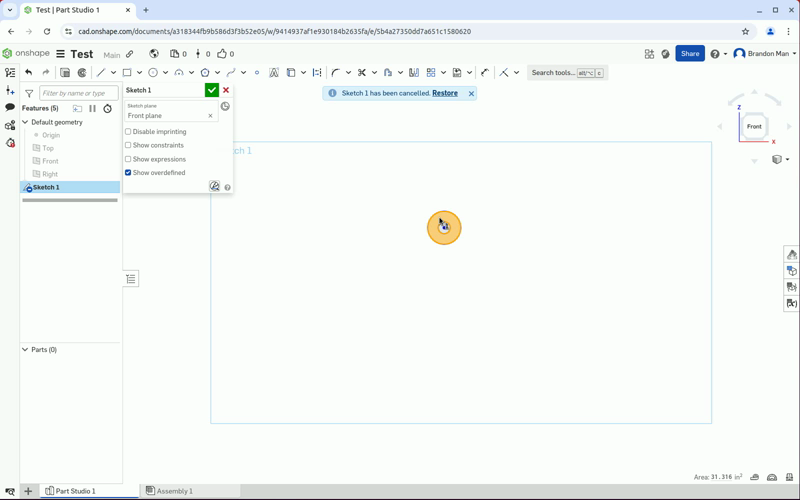
mouse_move(73, 352)
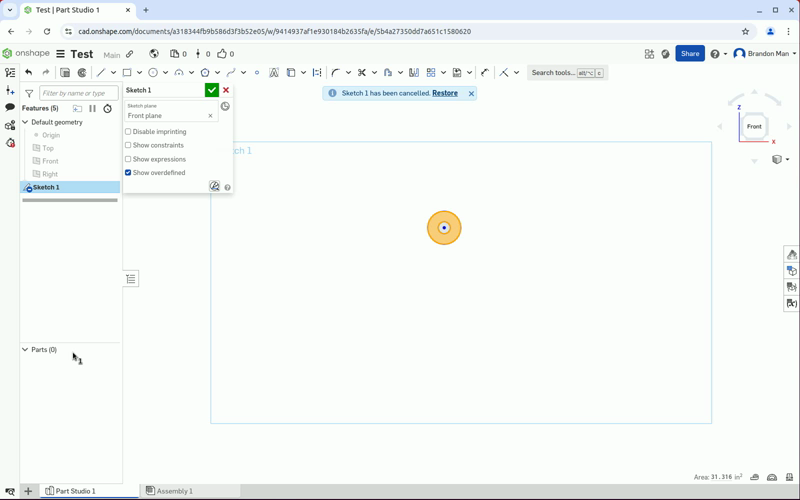
key(shift+y)
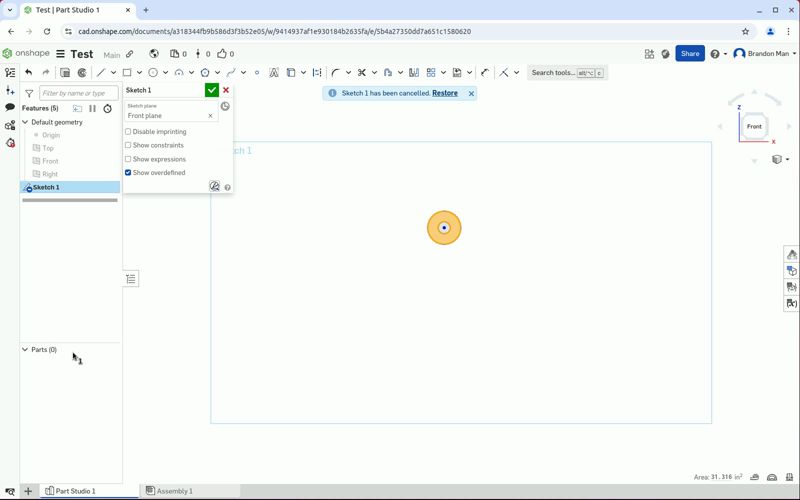
key(shift+e)
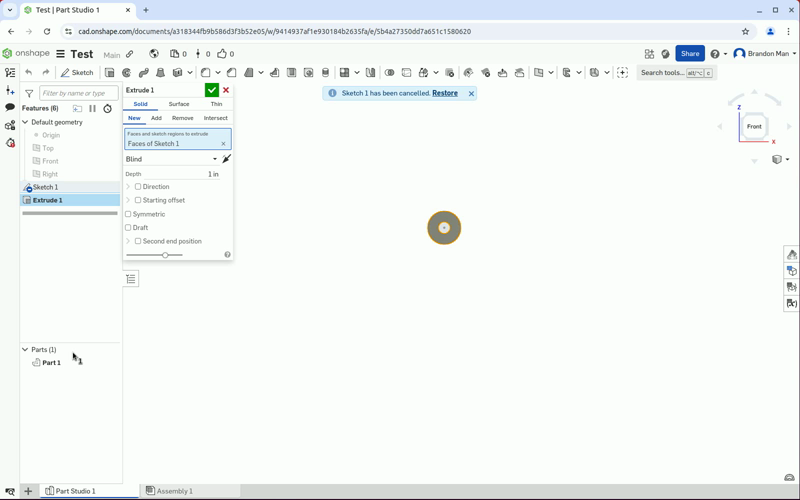
mouse_move(143, 106)
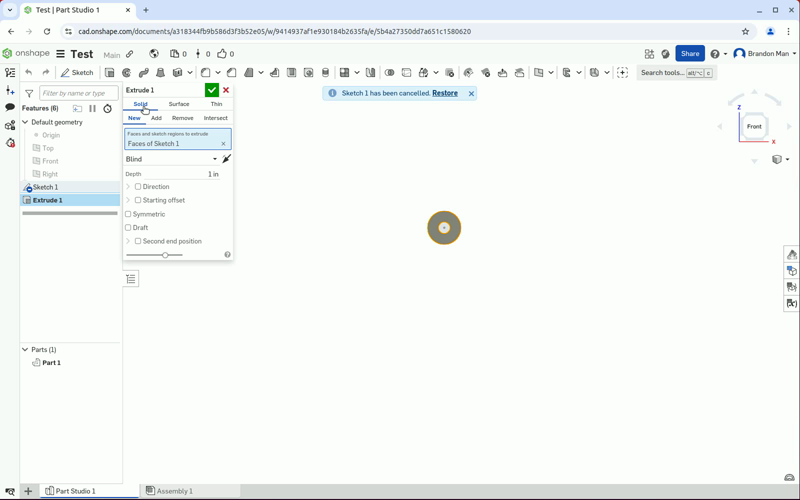
click(143, 106)
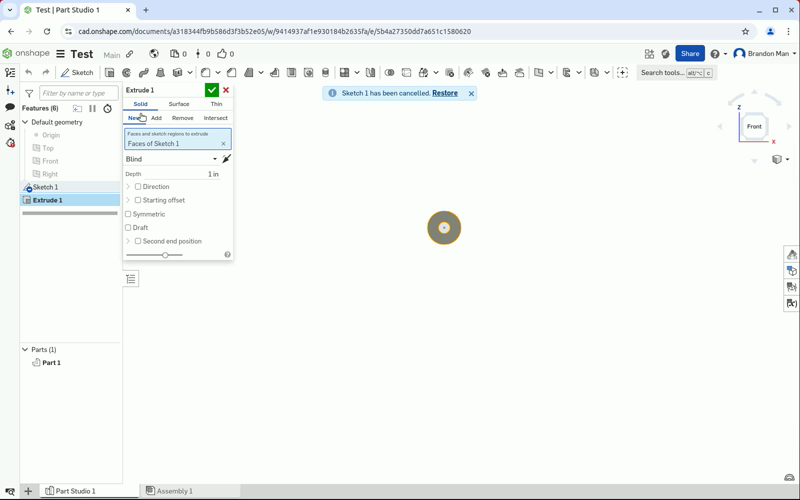
mouse_move(137, 120)
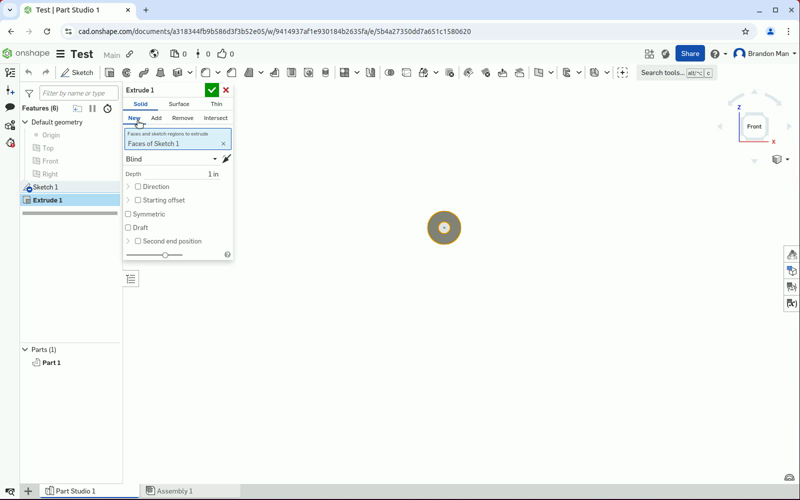
click(137, 120)
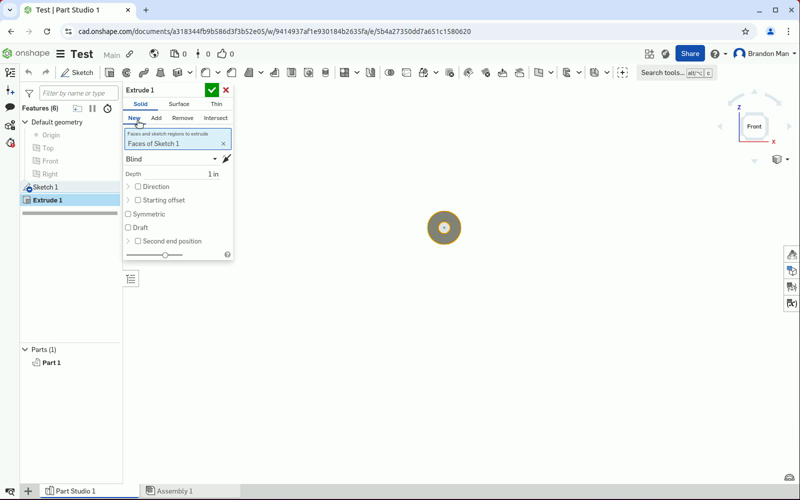
key(tab, 4)
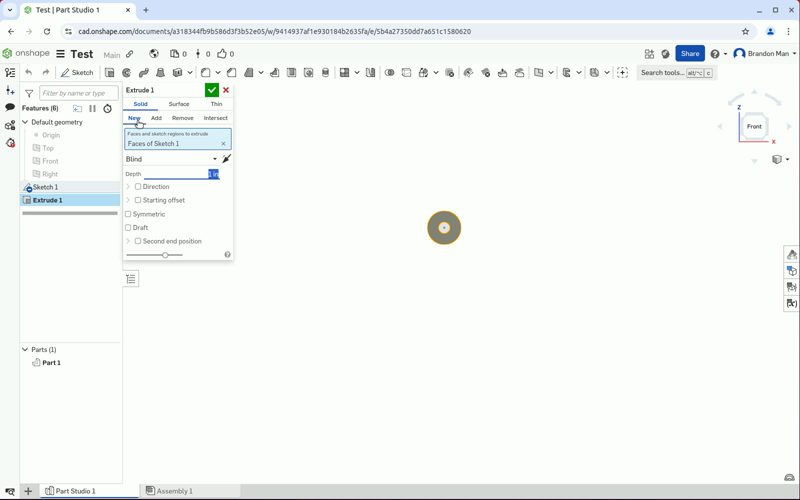
text(20.942)
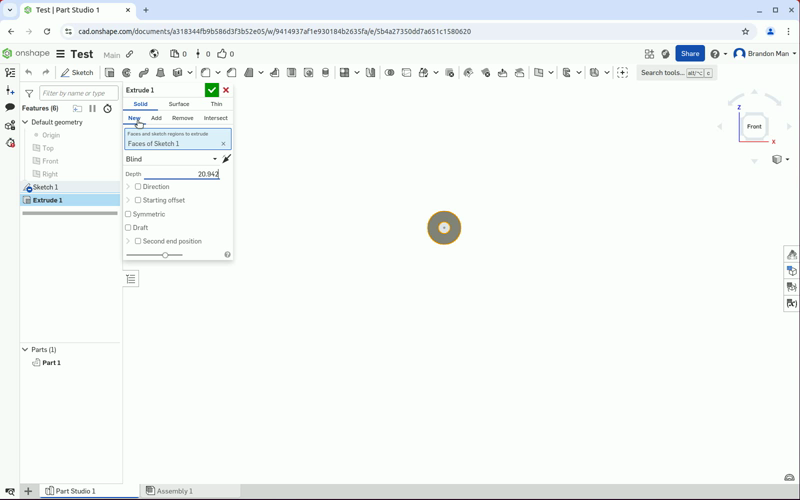
key(enter)
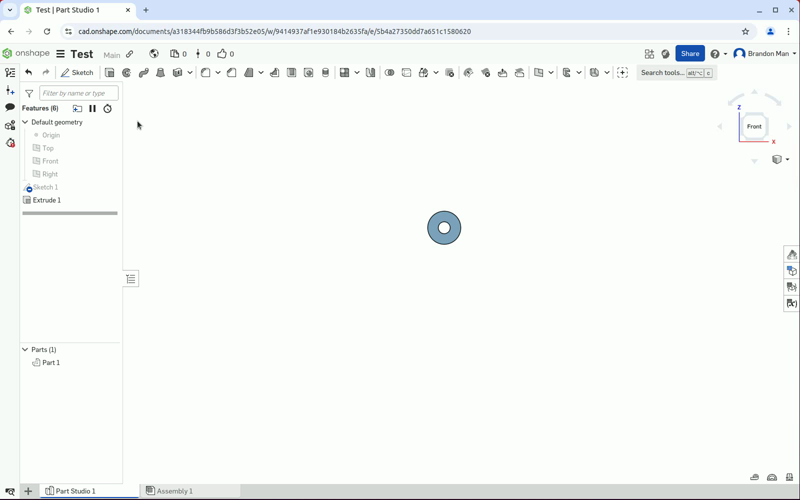
key(shift+h)
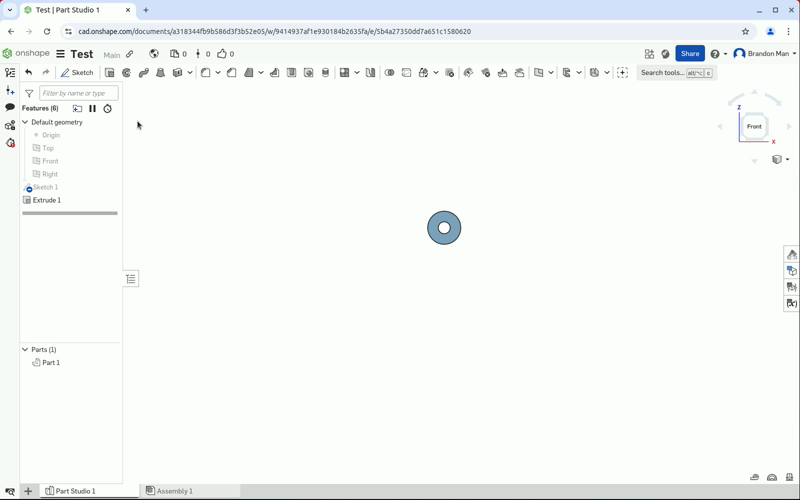
key(shift+h)
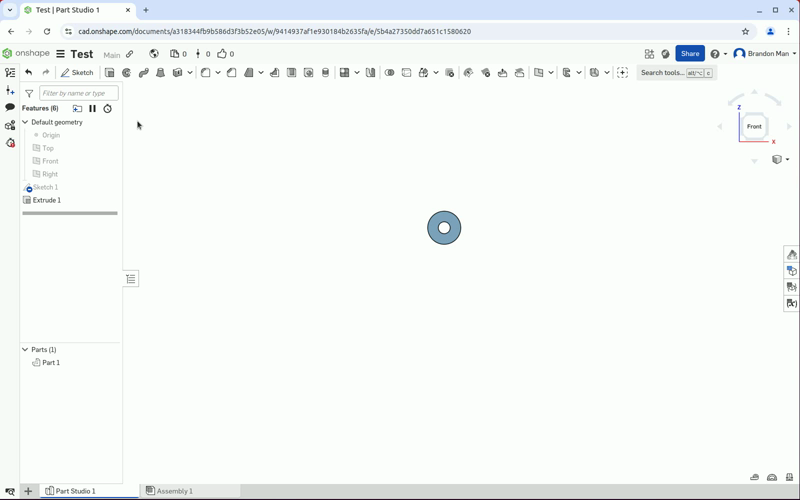
mouse_move(73, 189)
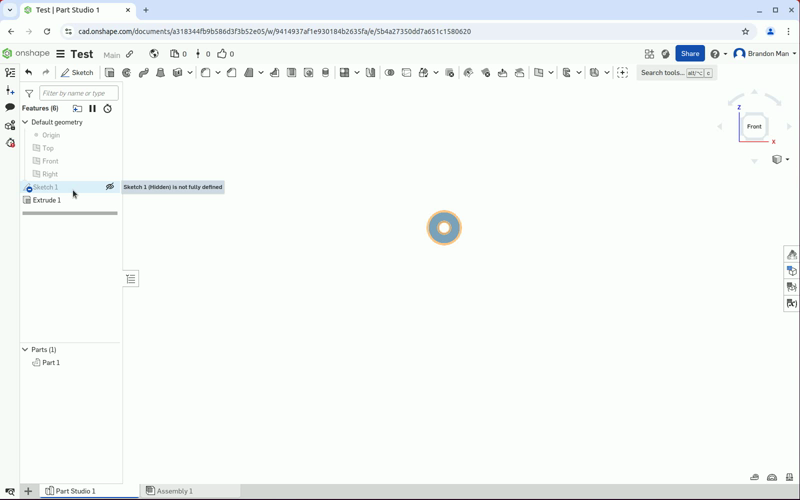
click(73, 189)
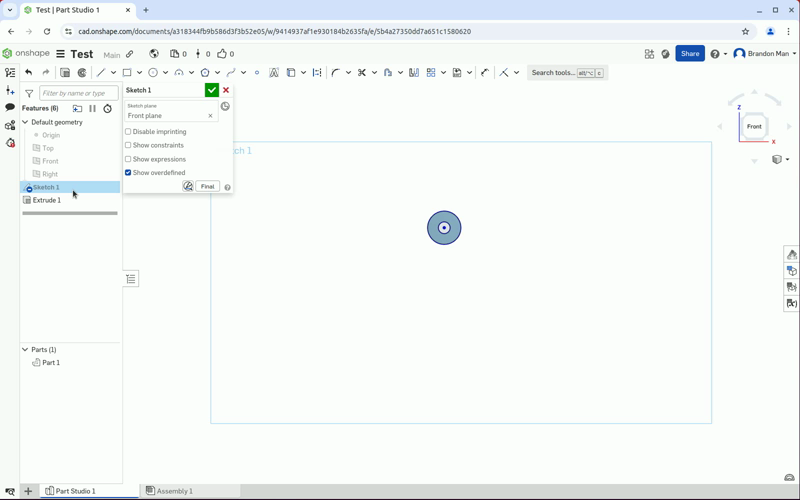
mouse_move(229, 92)
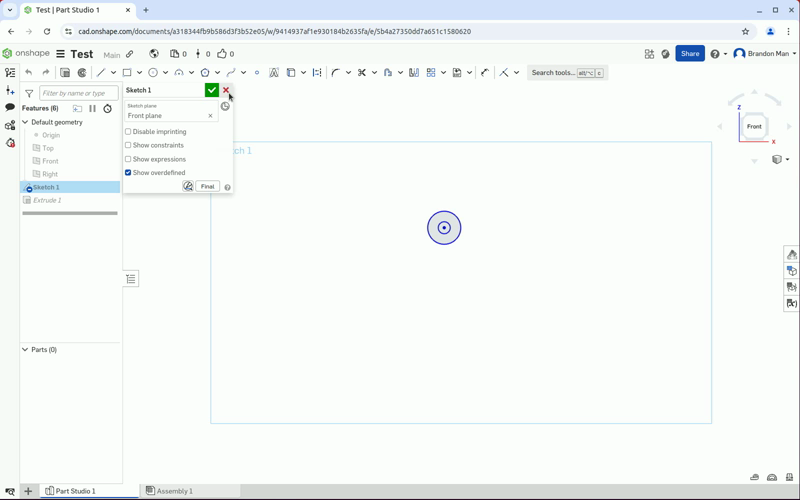
click(229, 92)
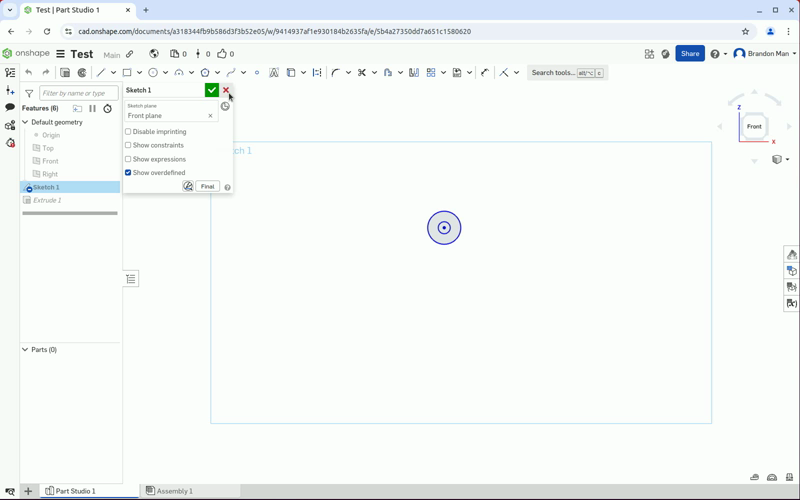
key(shift+s)
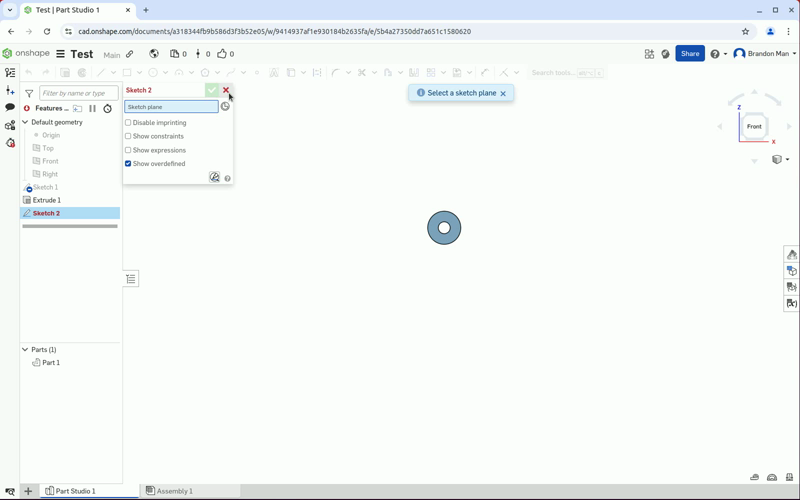
mouse_move(73, 163)
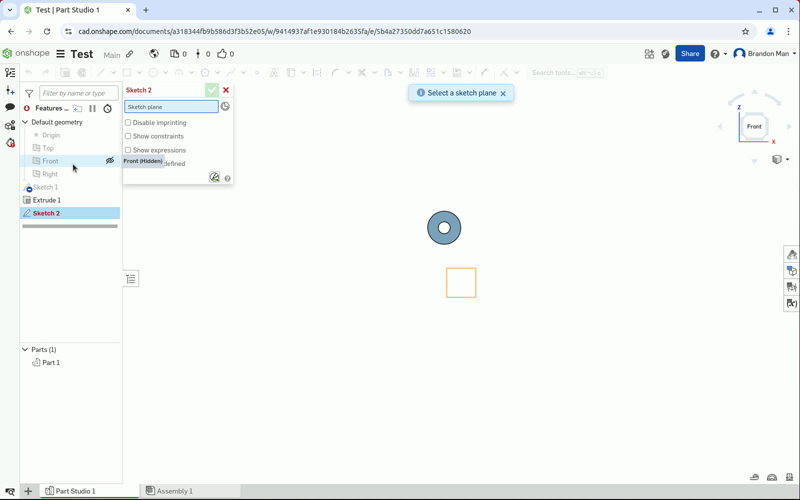
click(73, 163)
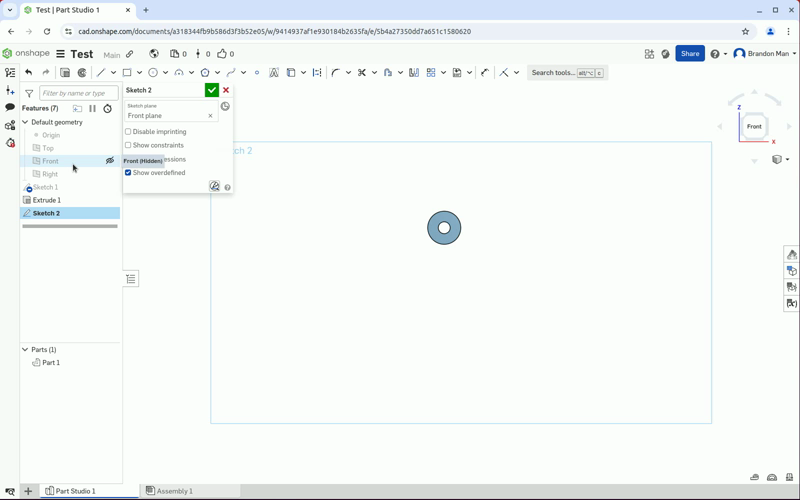
mouse_move(73, 352)
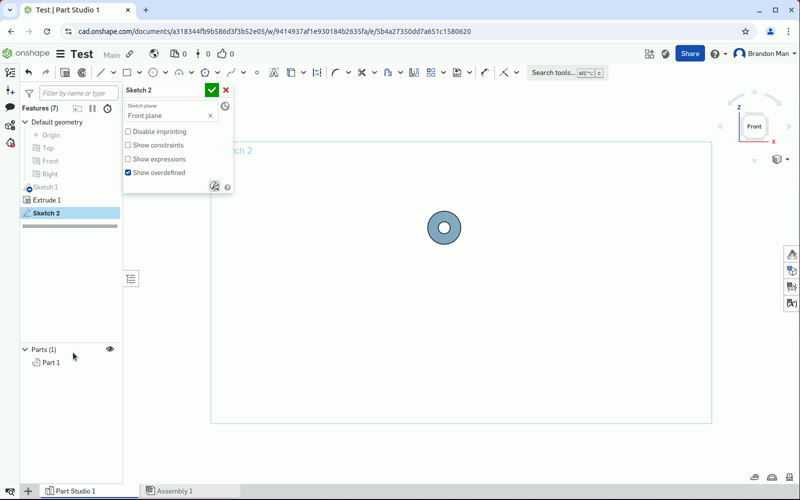
key(y)
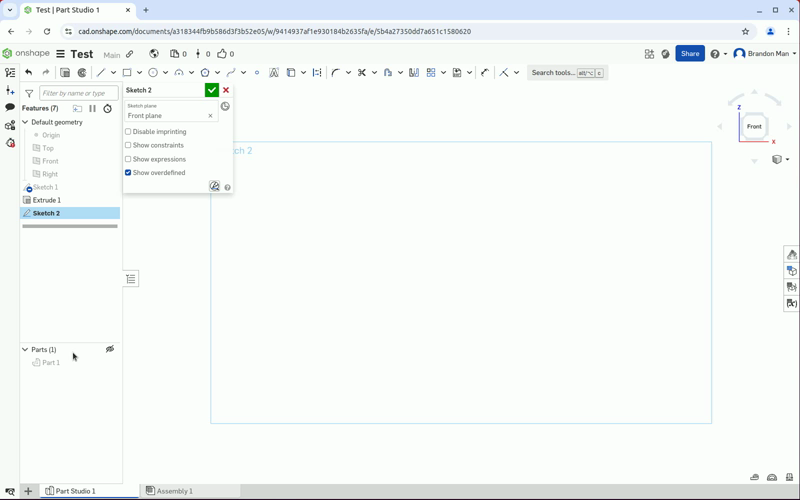
key(a)
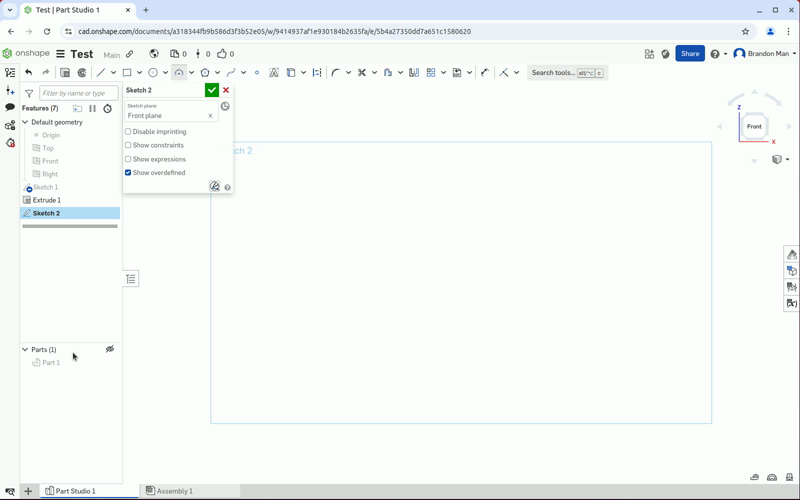
key_down(shift)
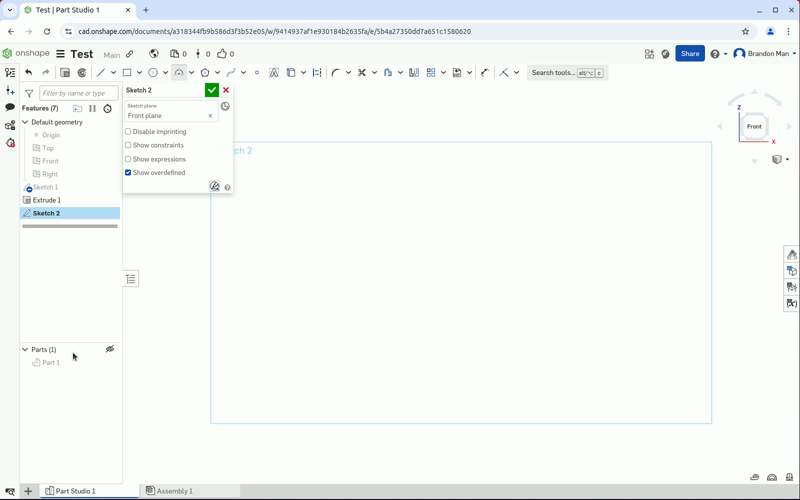
mouse_move(410, 303)
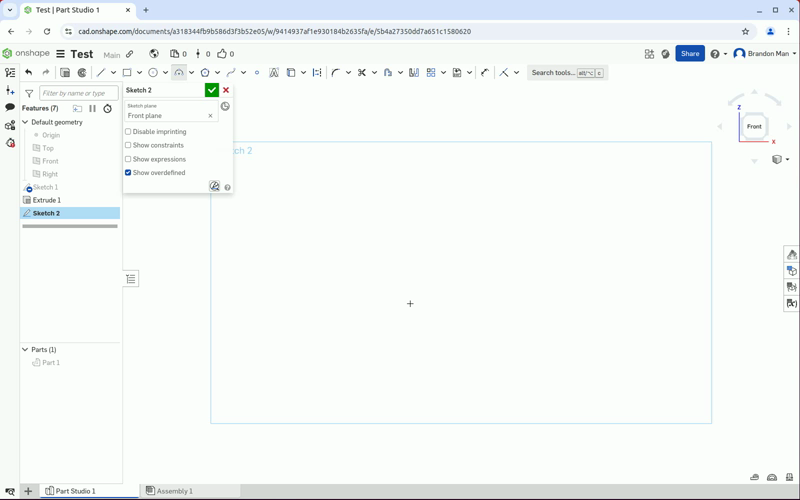
click(410, 303)
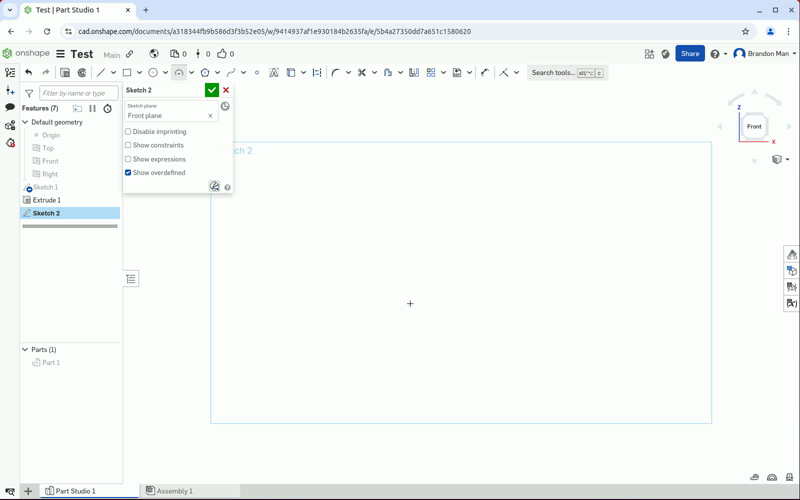
key_up(shift)
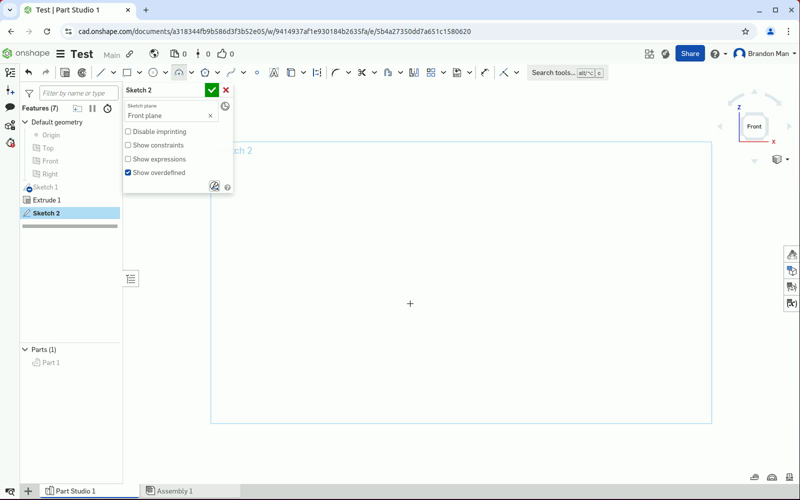
key_down(shift)
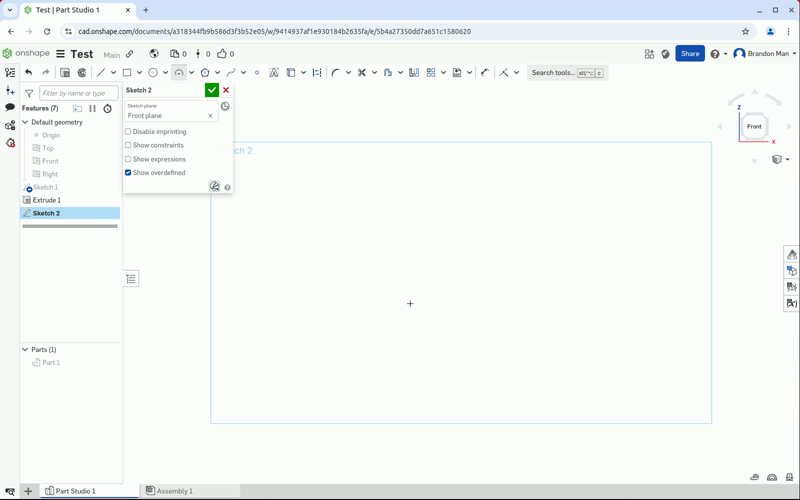
mouse_move(426, 319)
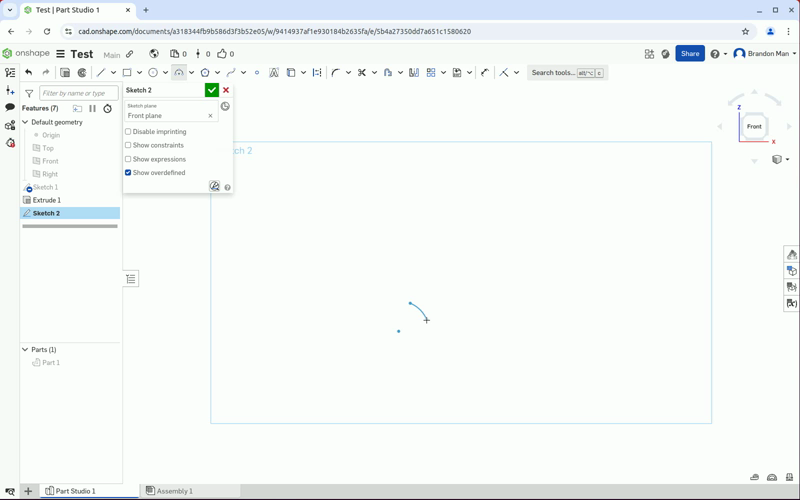
click(426, 319)
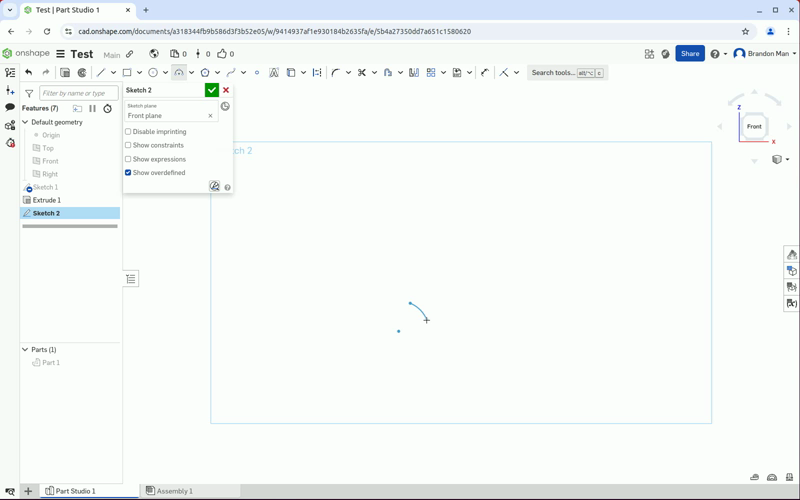
mouse_move(415, 314)
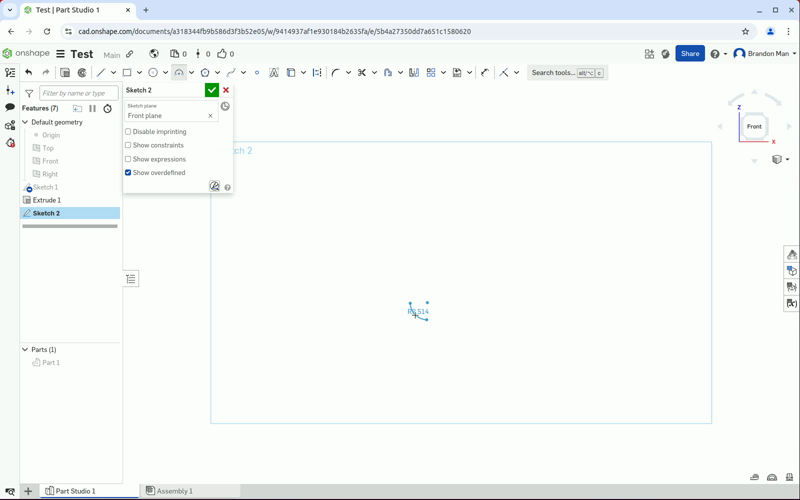
click(415, 314)
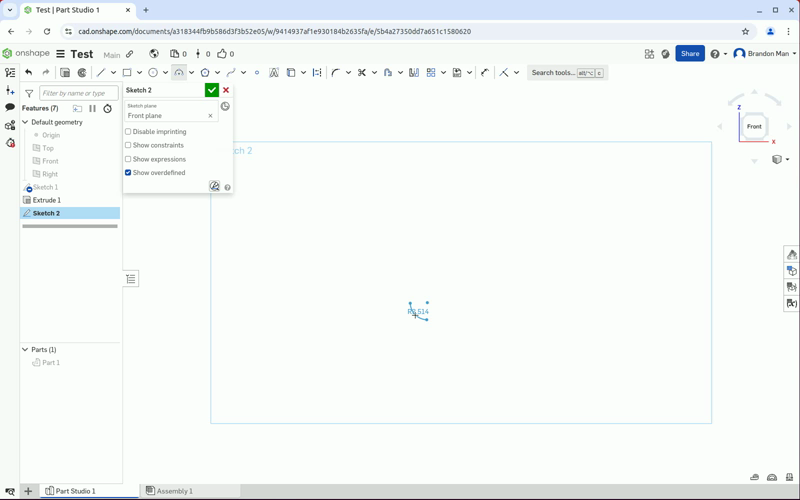
key_up(shift)
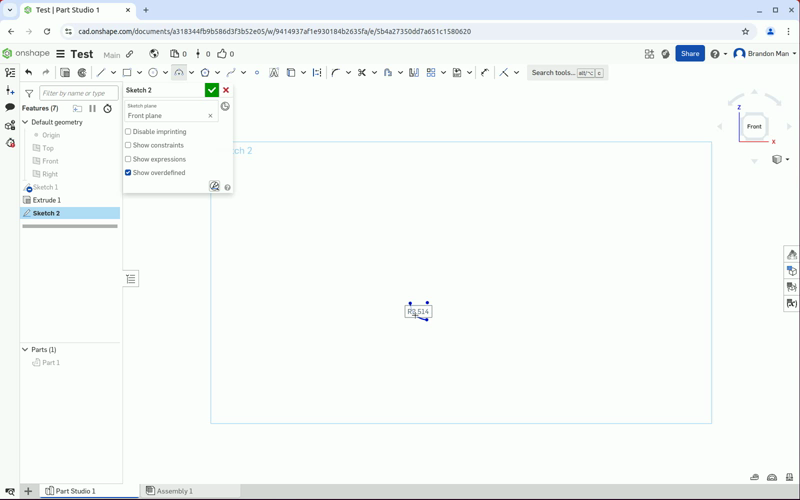
key(esc)
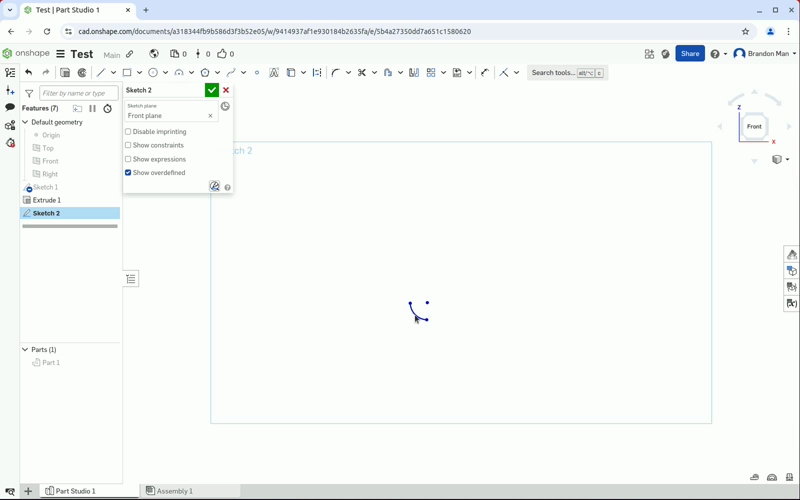
key(l)
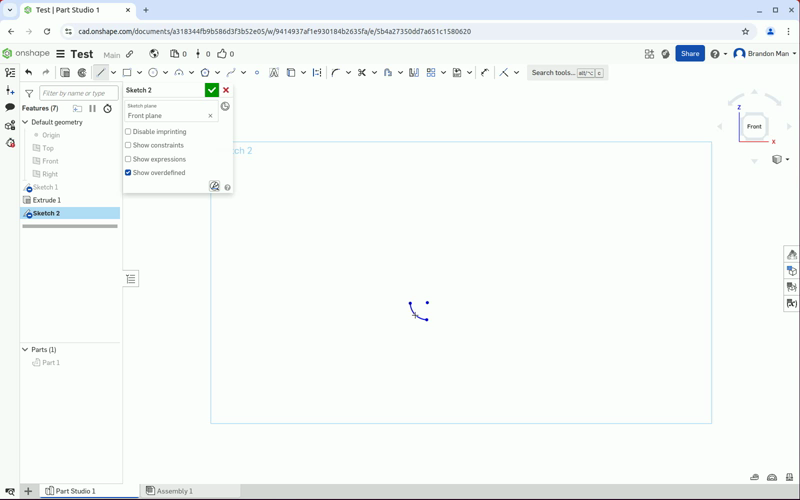
mouse_move(426, 319)
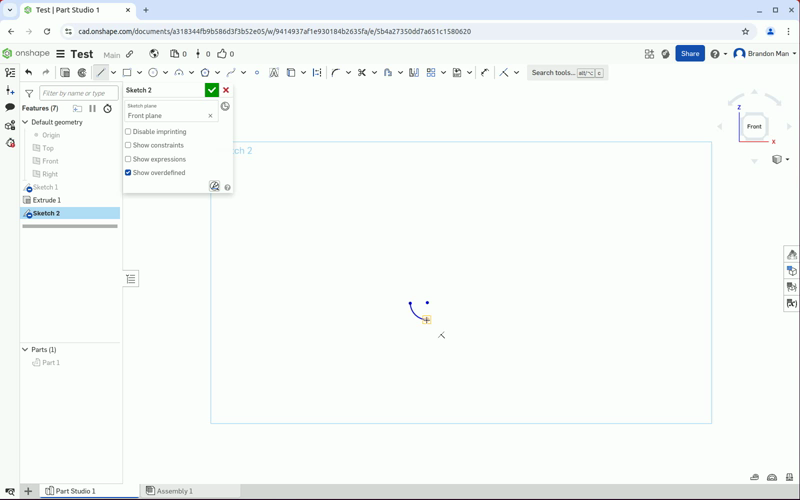
click(426, 319)
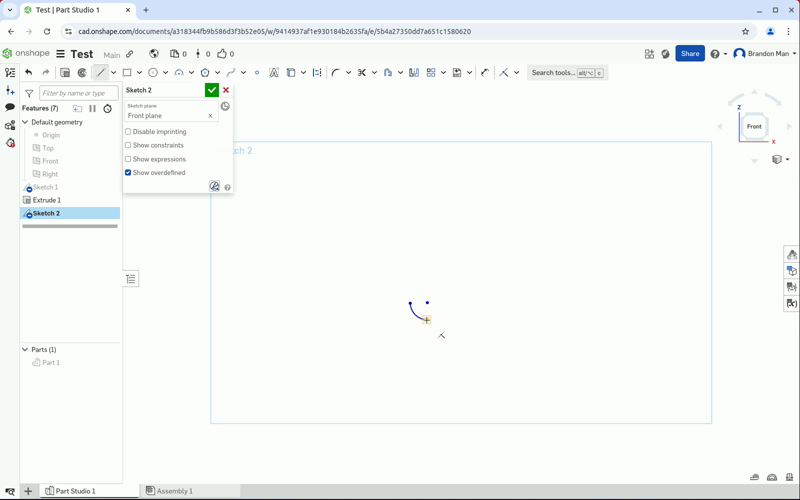
key_down(shift)
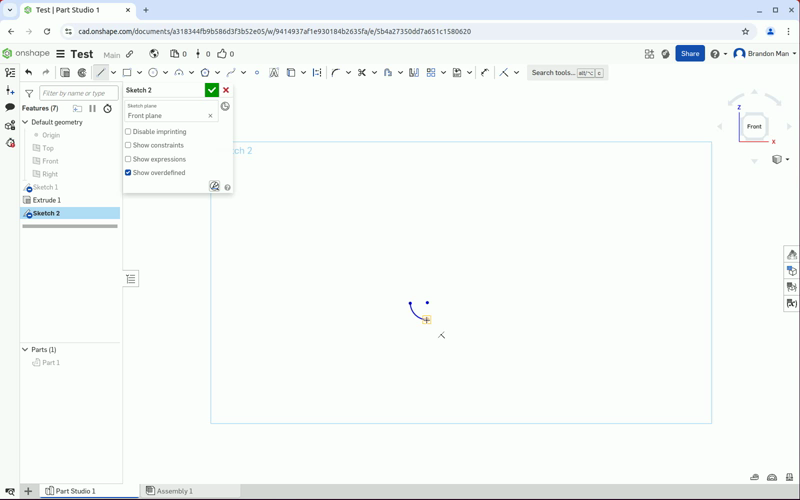
mouse_move(456, 319)
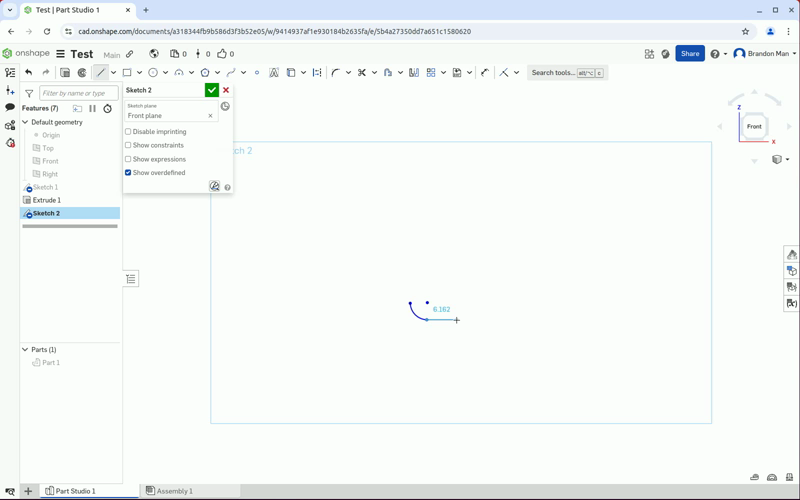
mouse_move(459, 319)
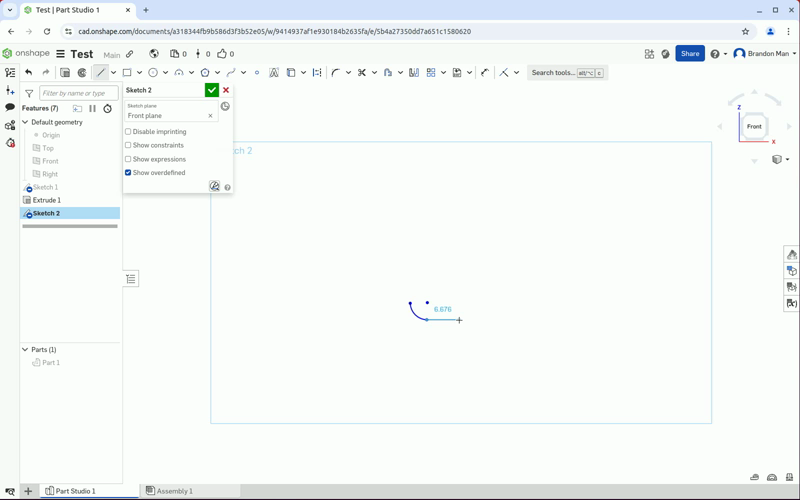
click(459, 319)
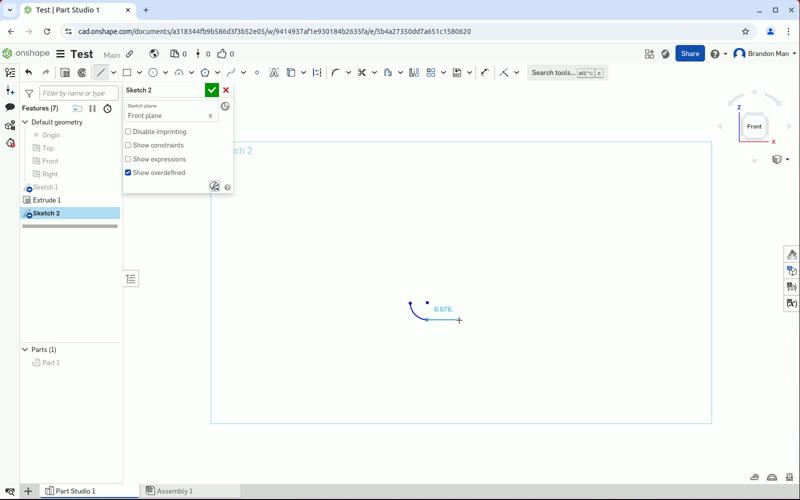
key_up(shift)
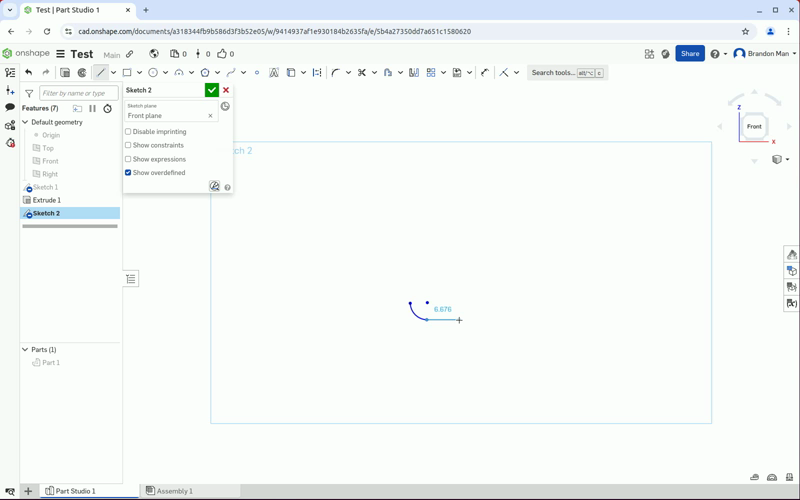
key(esc)
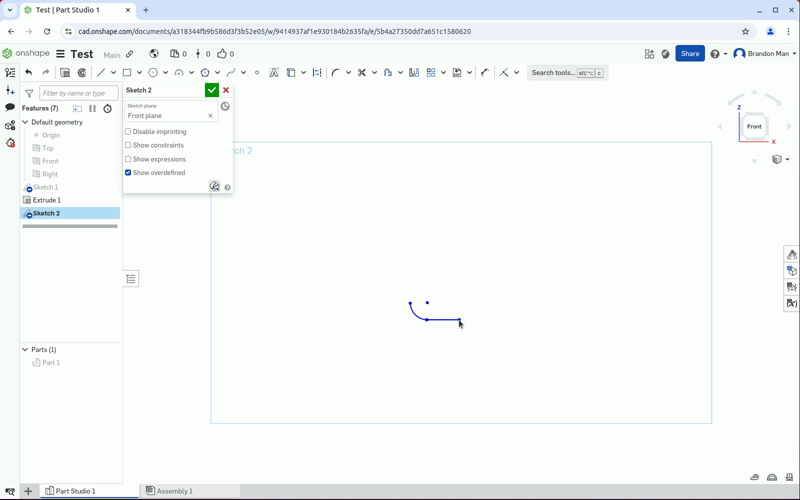
key(a)
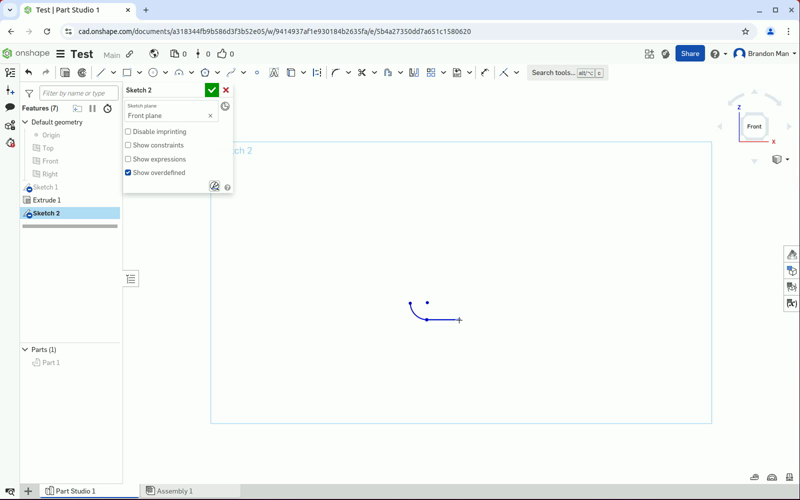
mouse_move(459, 319)
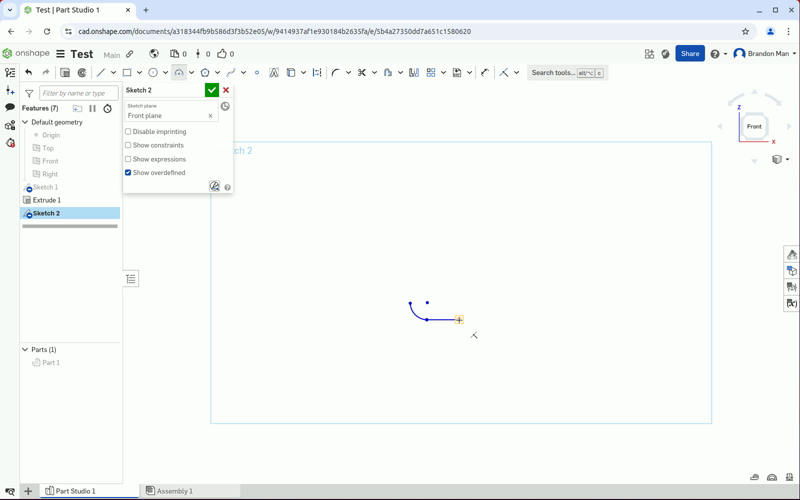
click(459, 319)
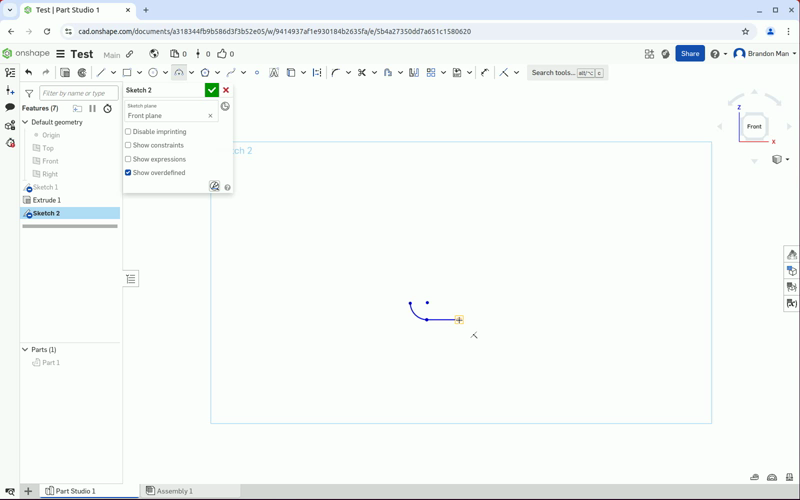
key_down(shift)
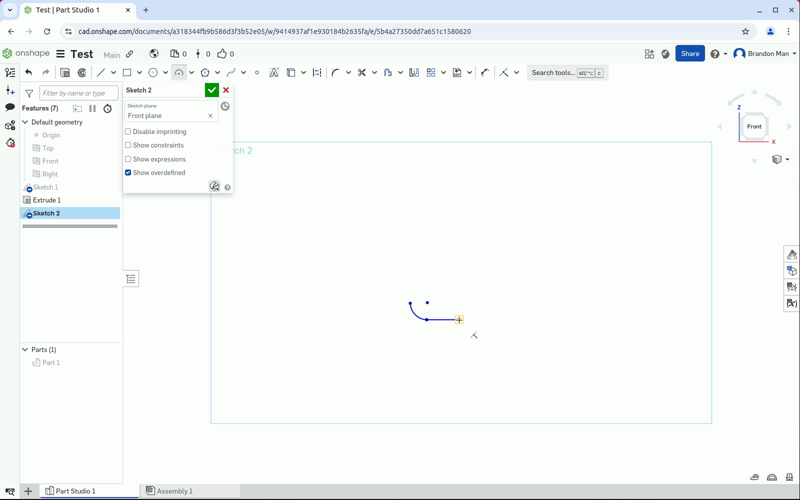
mouse_move(476, 301)
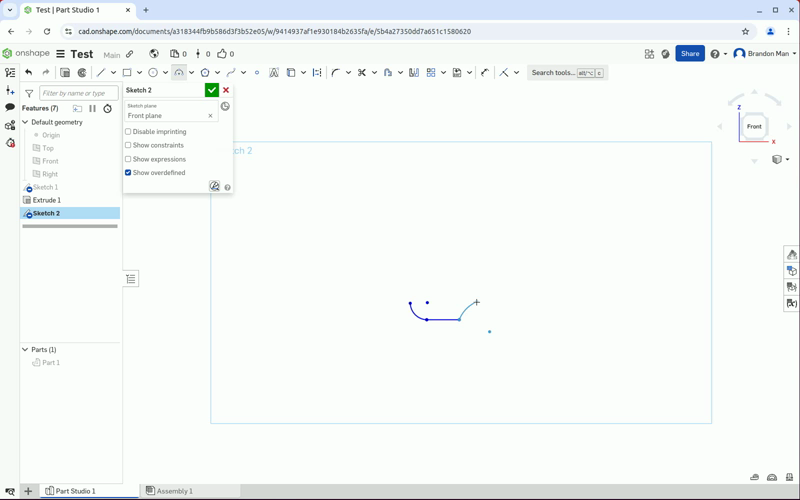
click(476, 301)
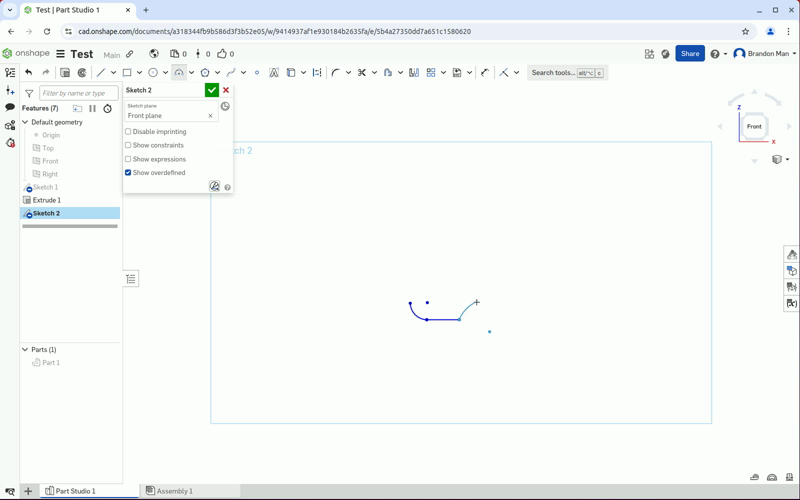
mouse_move(471, 314)
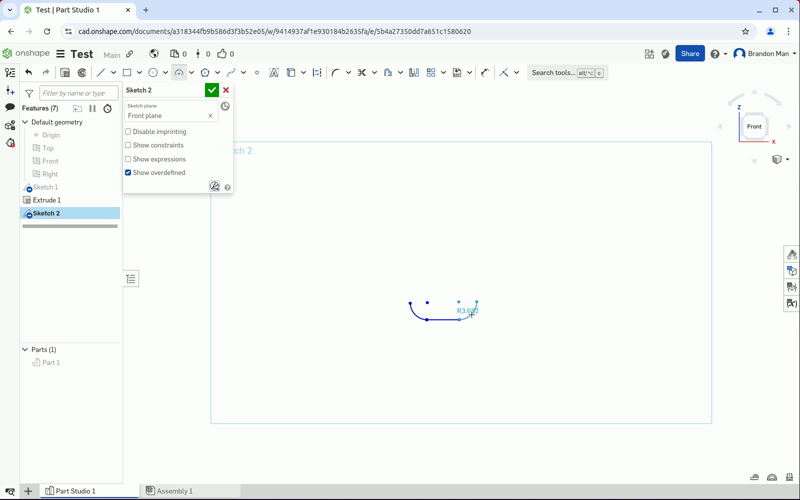
click(471, 314)
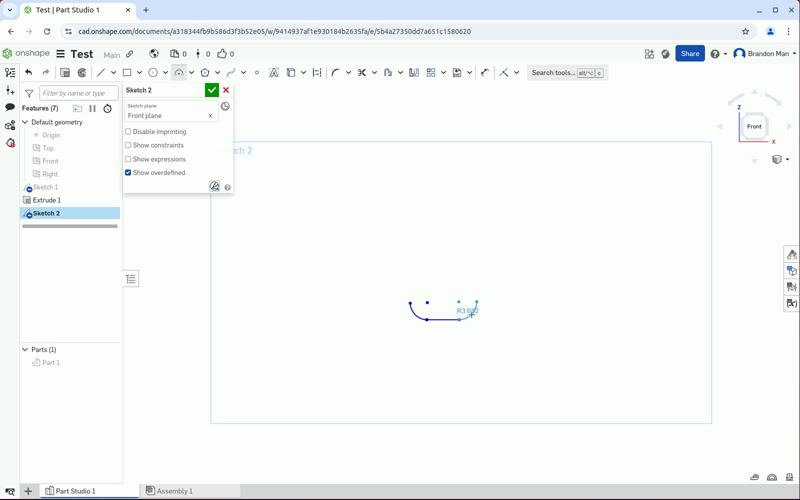
key_up(shift)
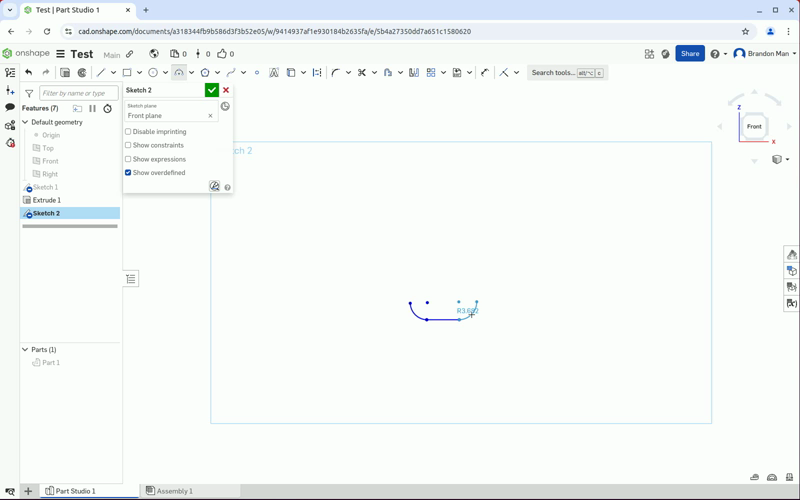
key(esc)
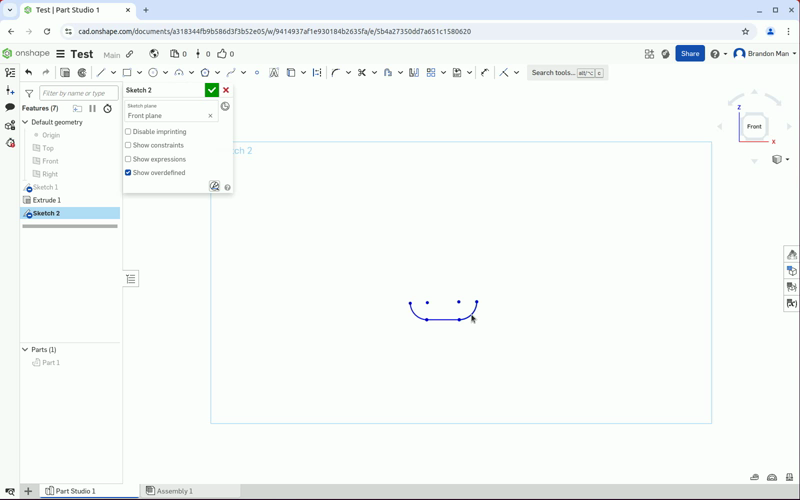
key(l)
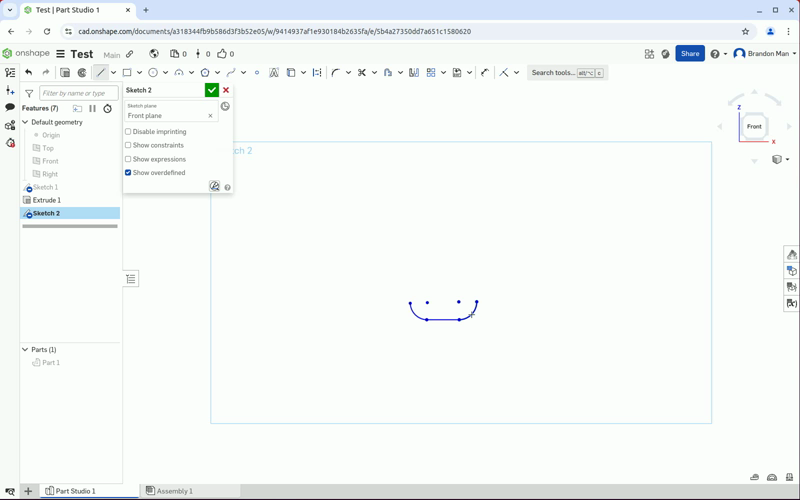
mouse_move(476, 301)
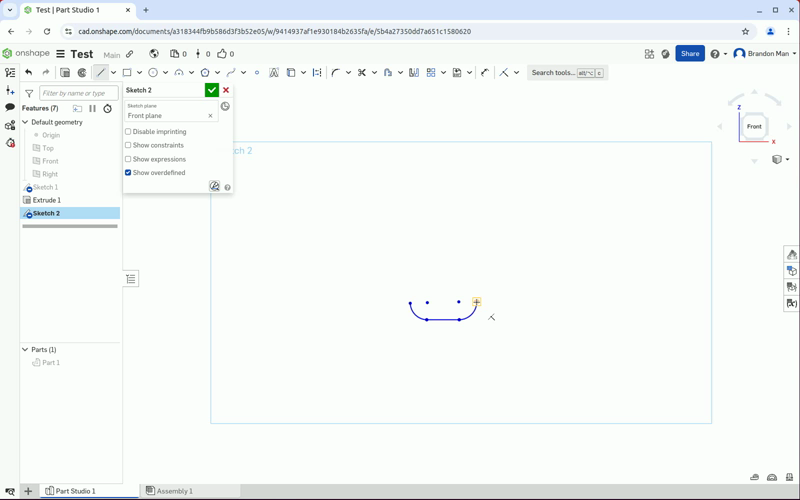
click(476, 301)
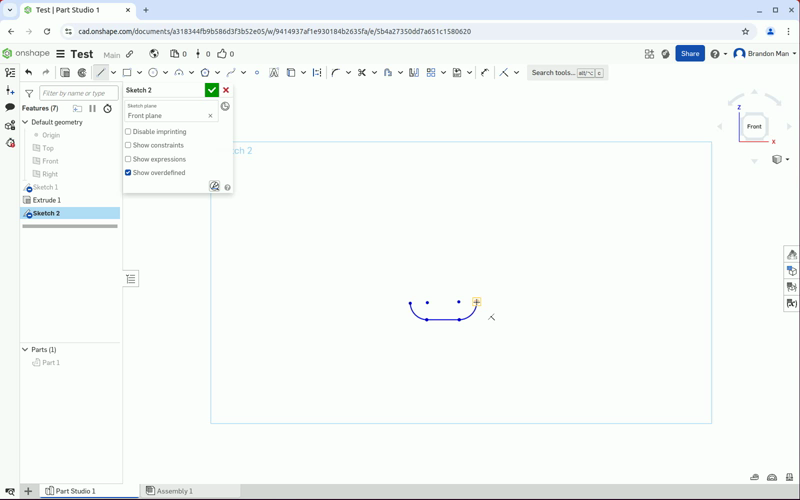
key_down(shift)
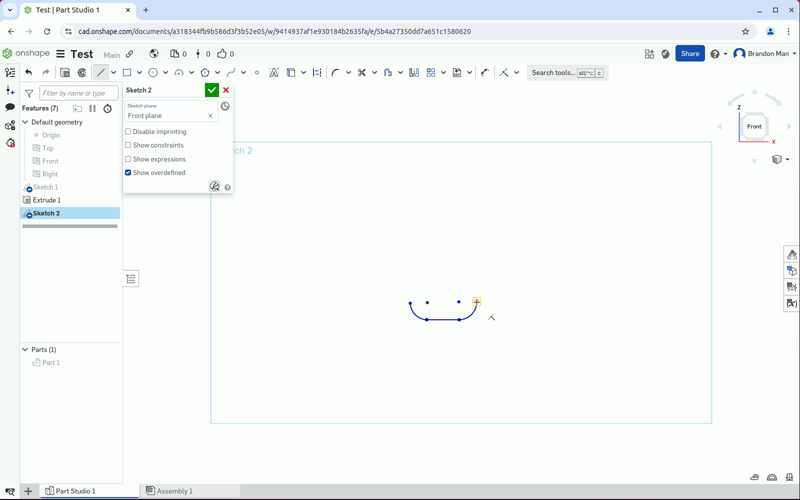
mouse_move(506, 301)
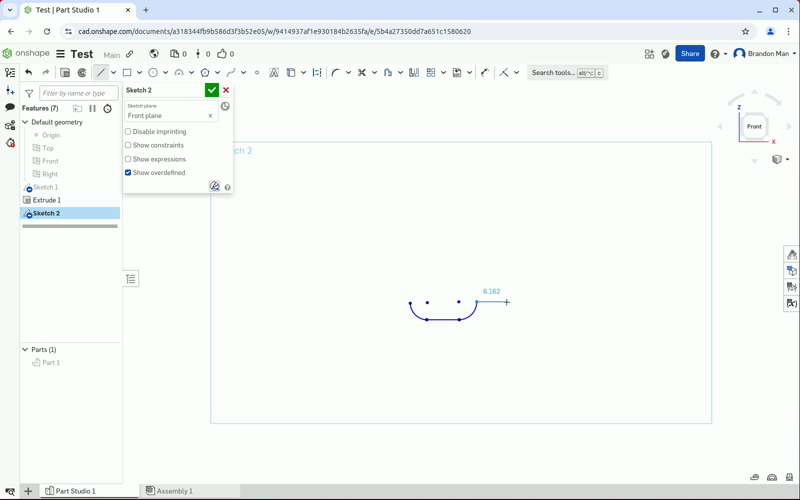
mouse_move(476, 300)
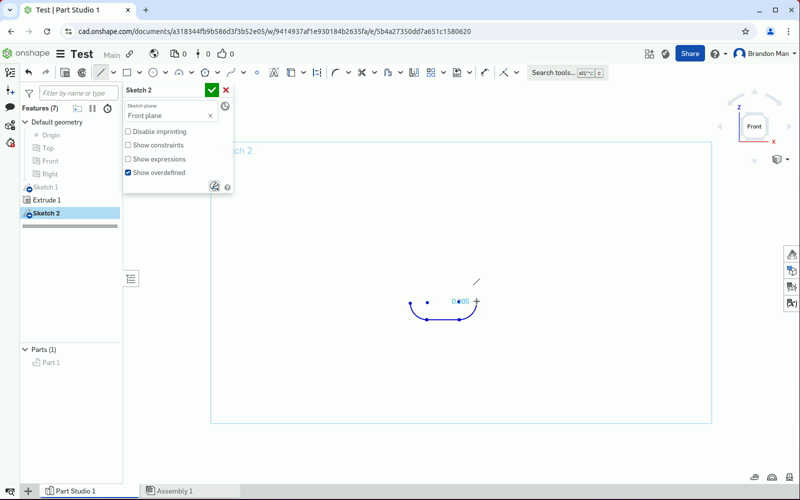
scroll(6)
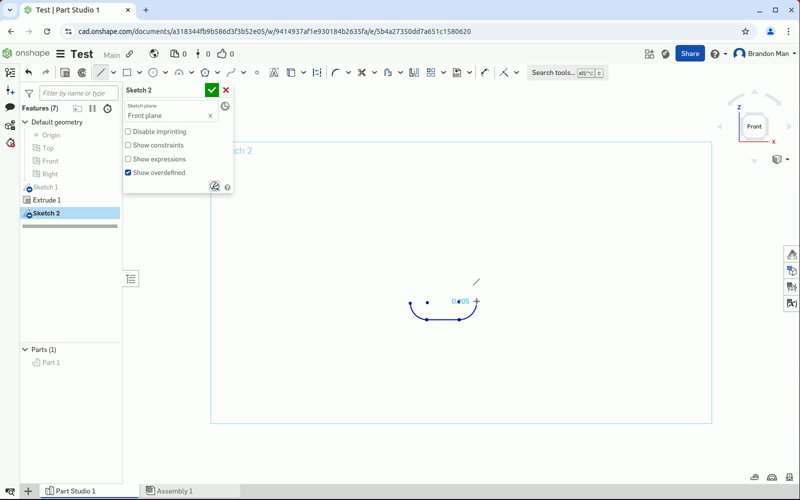
scroll(6)
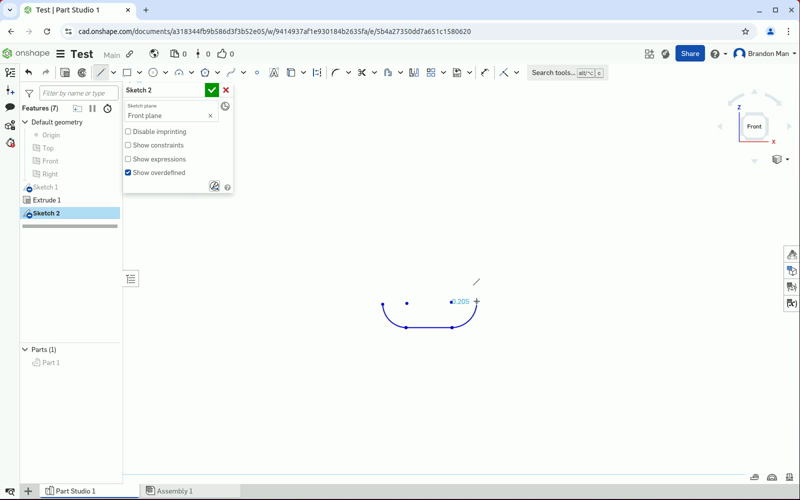
scroll(6)
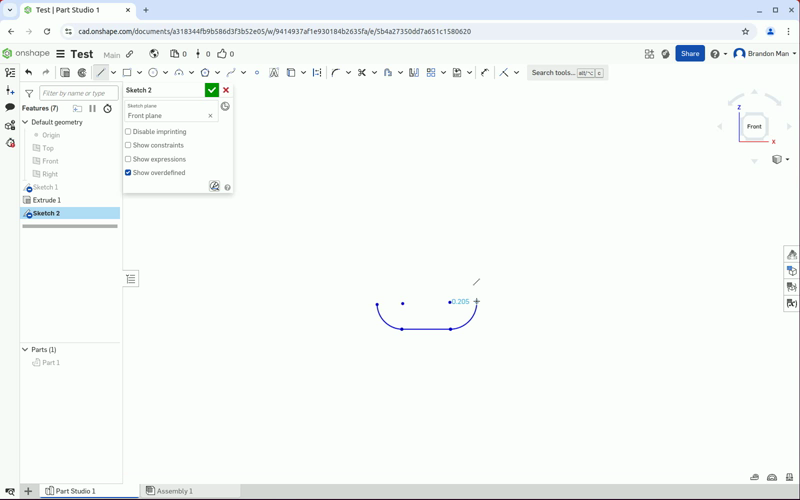
scroll(6)
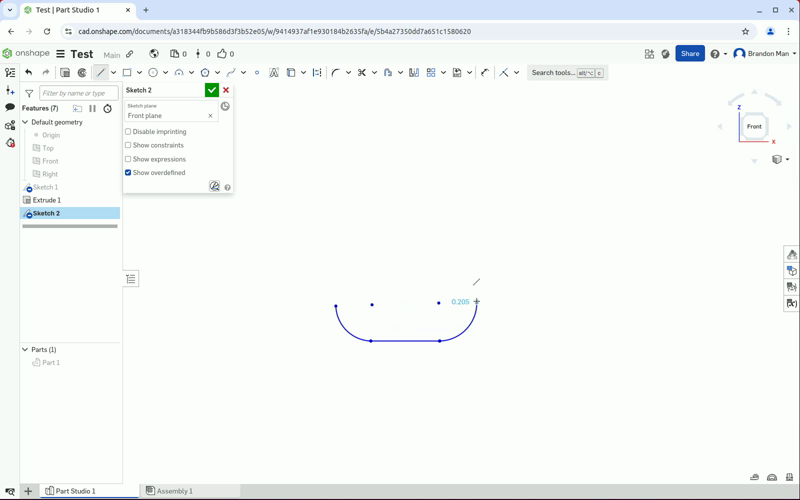
scroll(6)
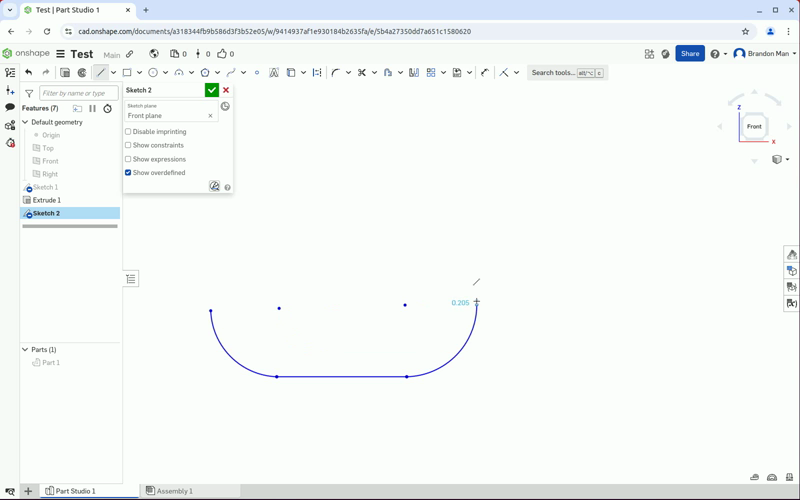
scroll(6)
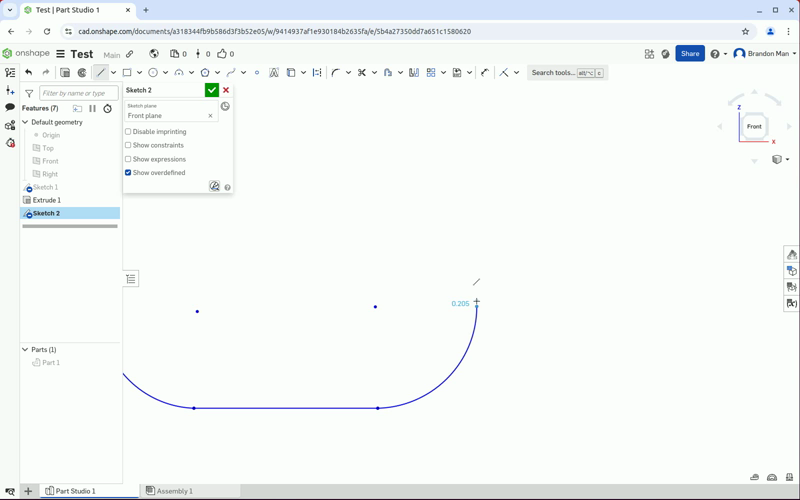
scroll(6)
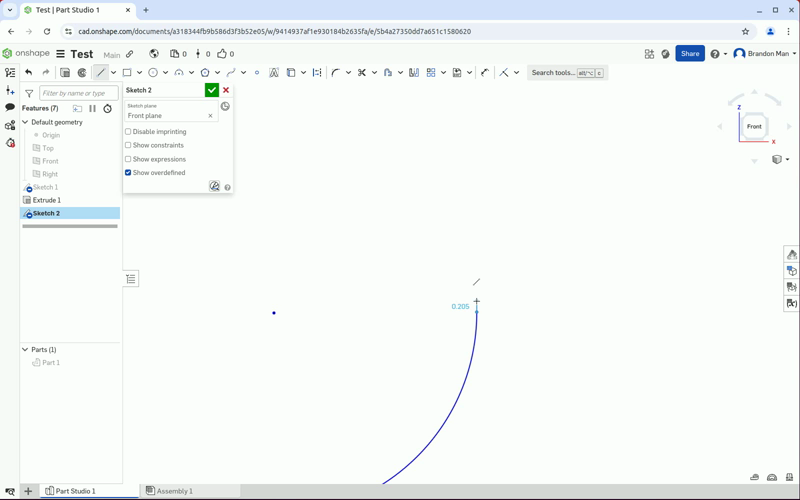
click(476, 300)
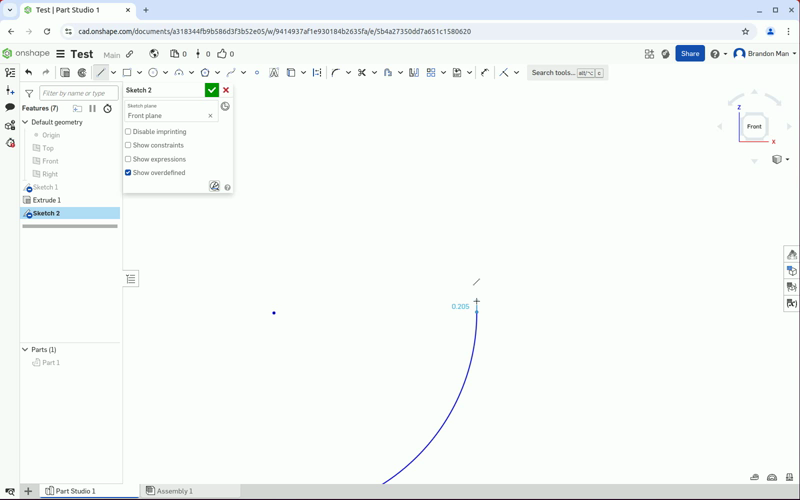
scroll(-6)
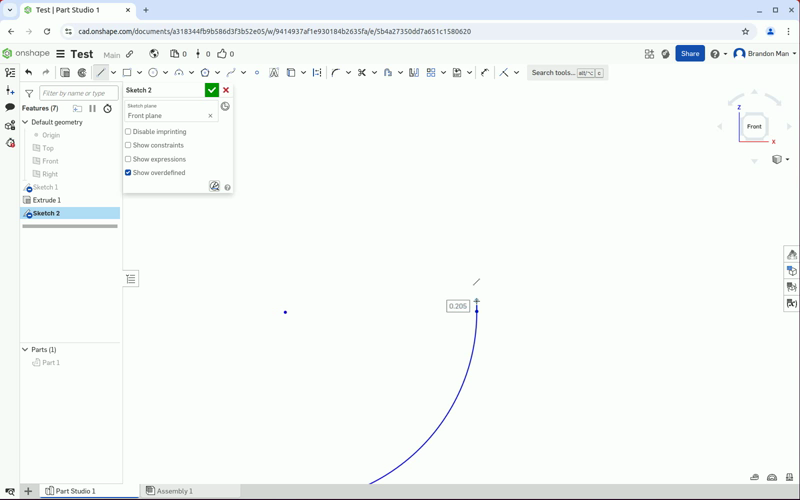
scroll(-6)
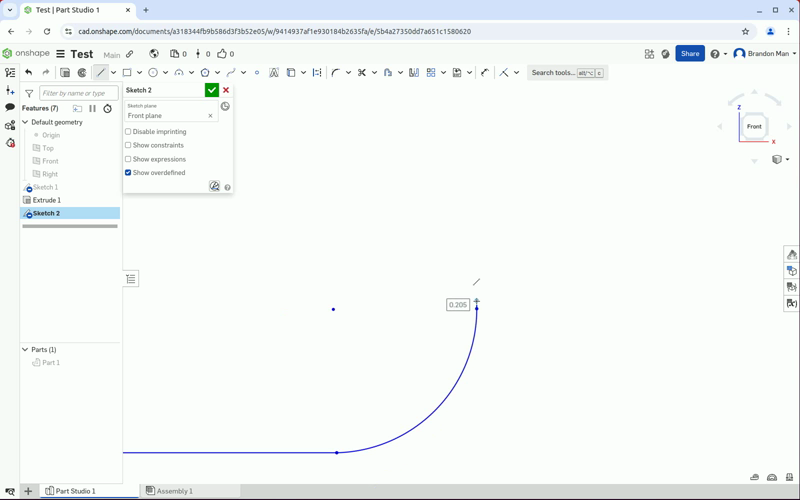
scroll(-6)
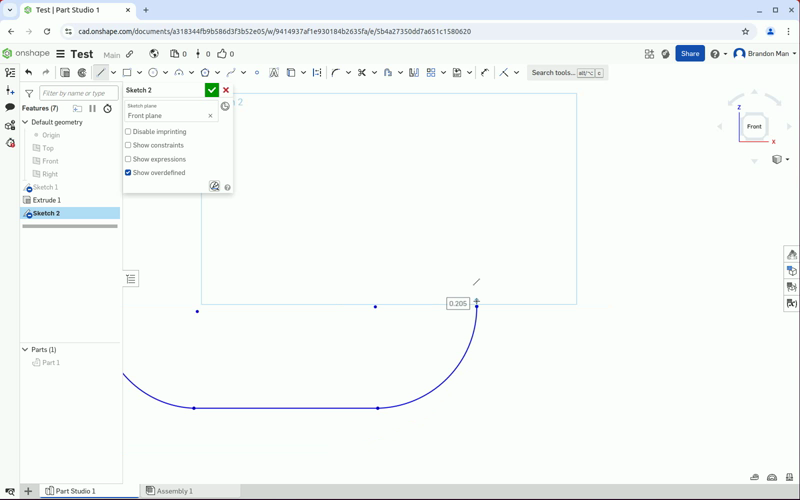
scroll(-6)
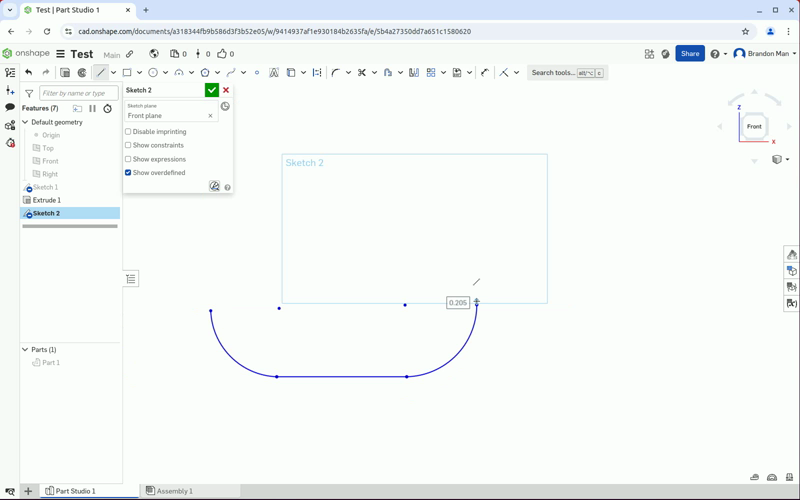
scroll(-6)
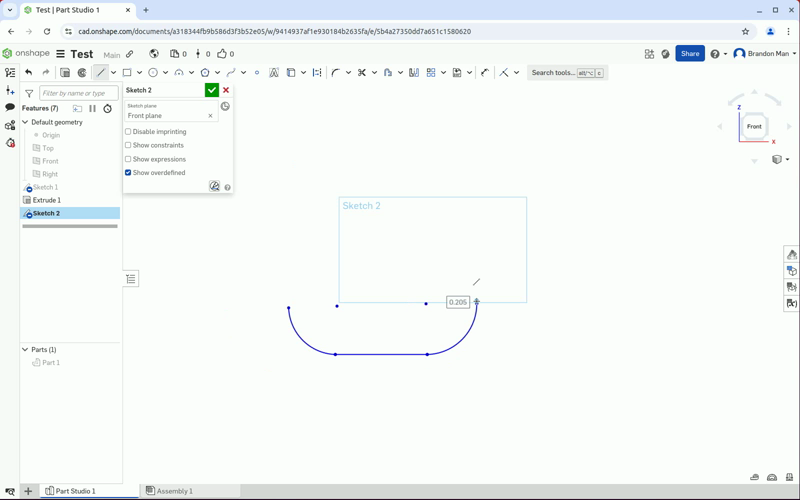
scroll(-6)
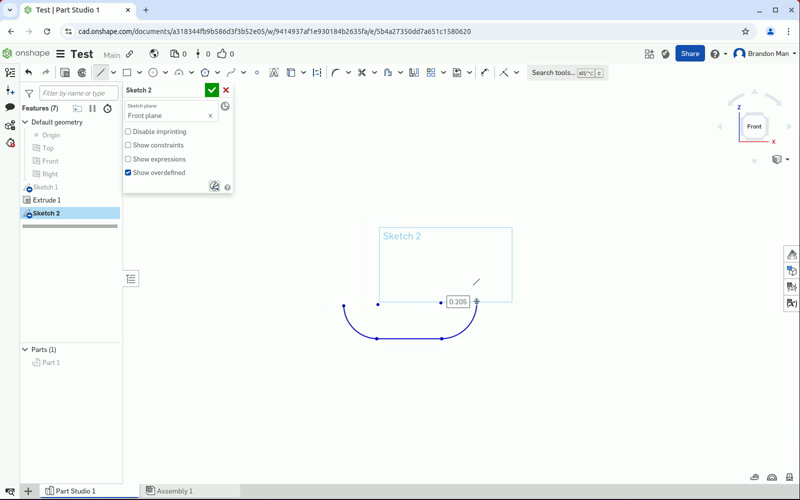
scroll(-6)
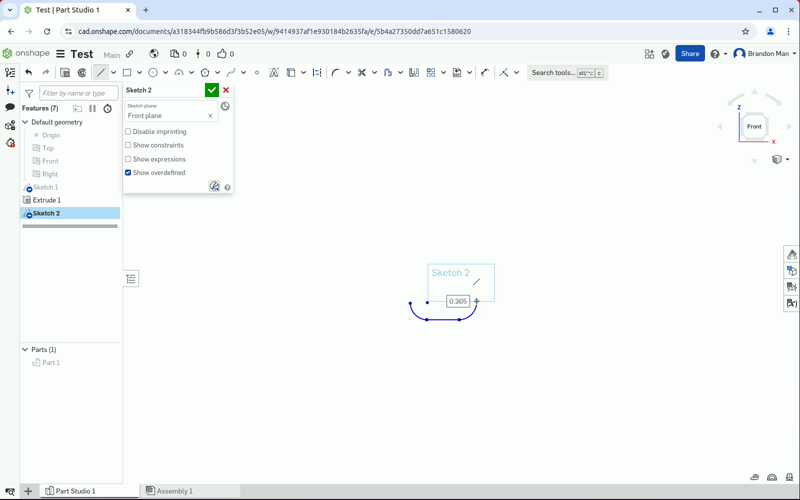
key_up(shift)
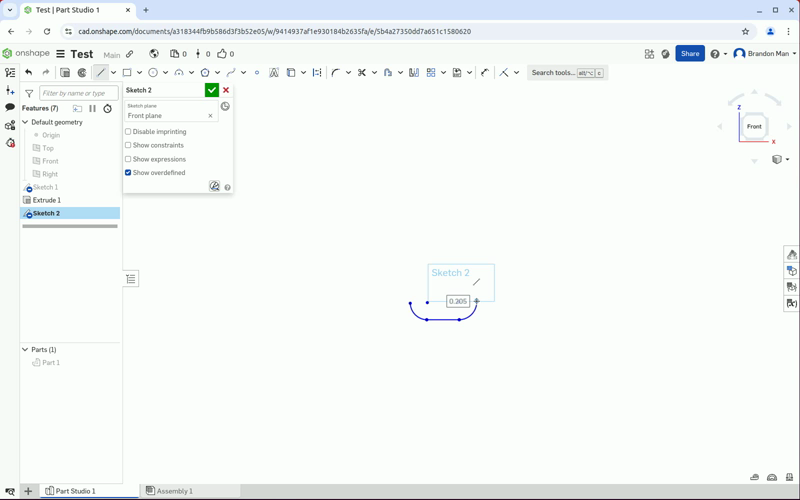
key_down(shift)
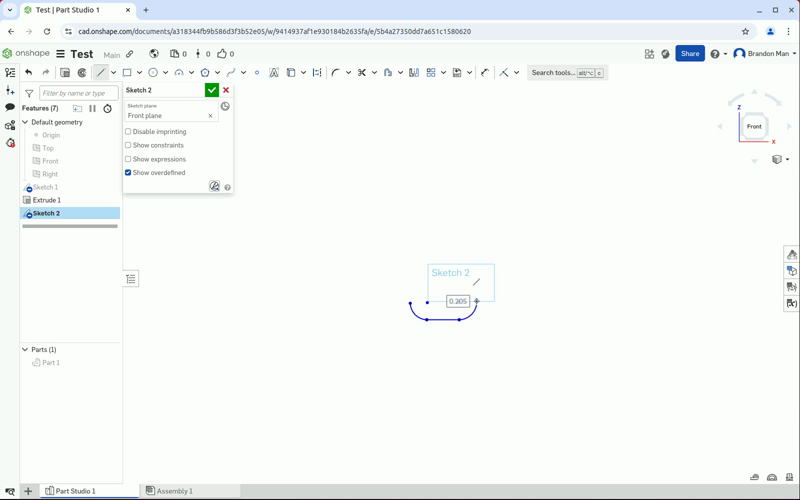
mouse_move(506, 300)
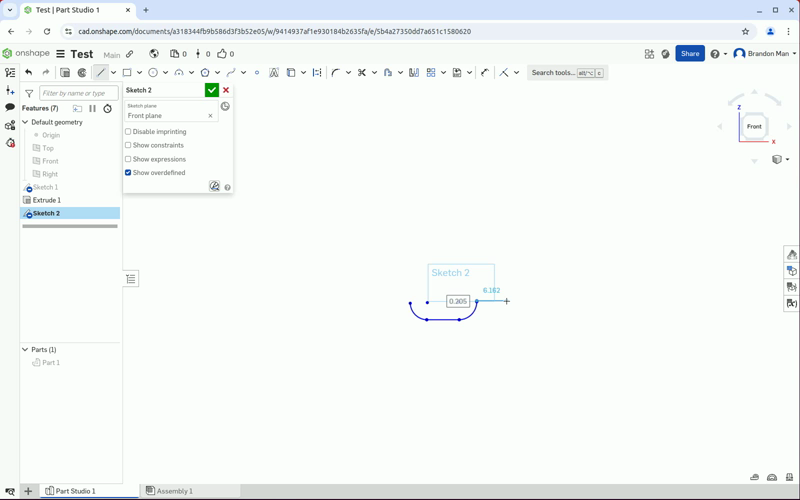
mouse_move(471, 300)
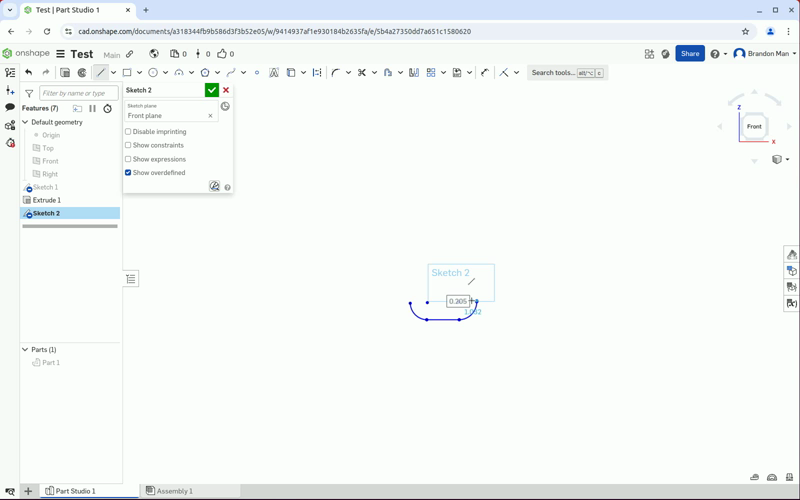
scroll(6)
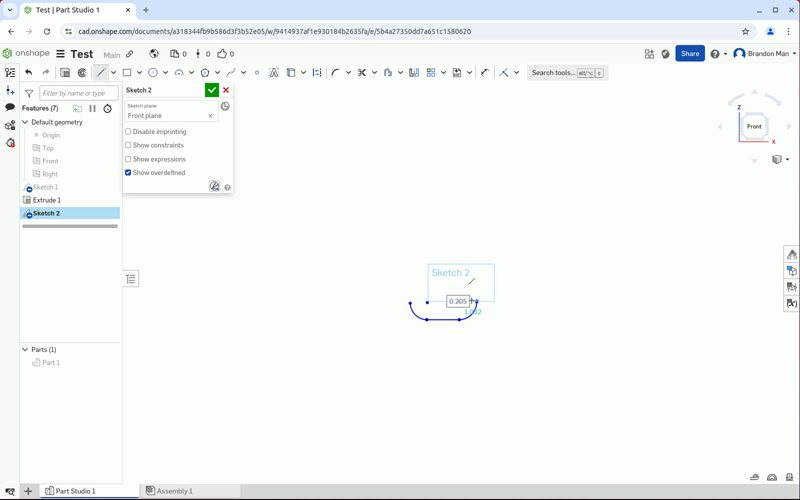
scroll(6)
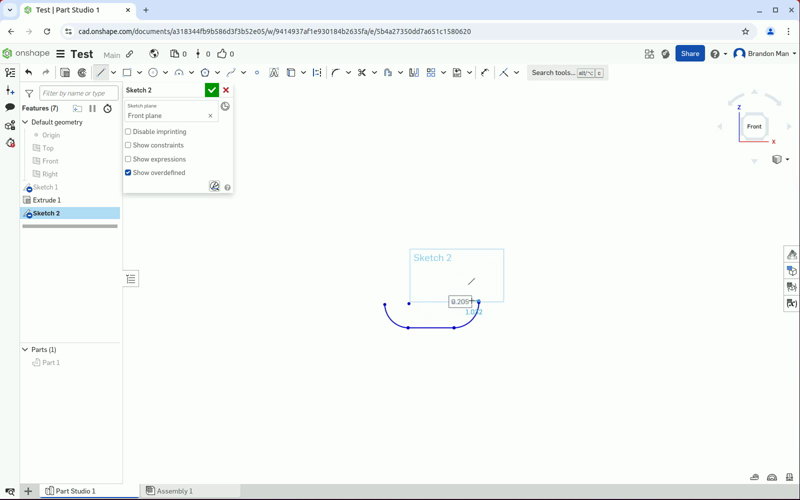
scroll(6)
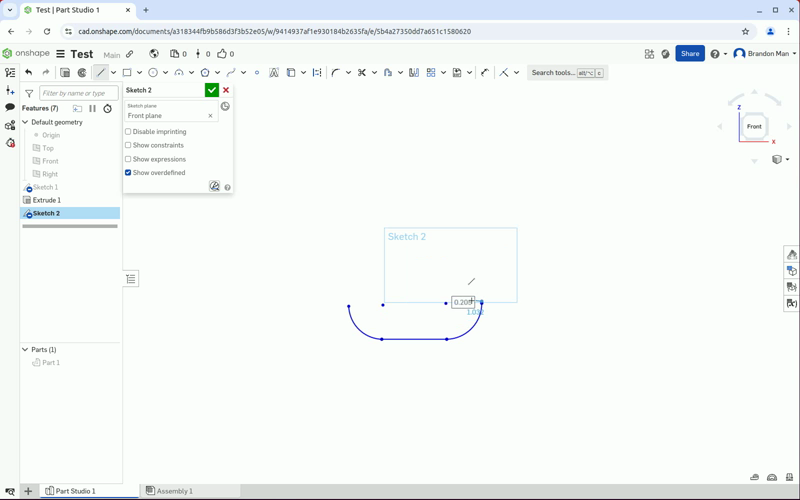
scroll(6)
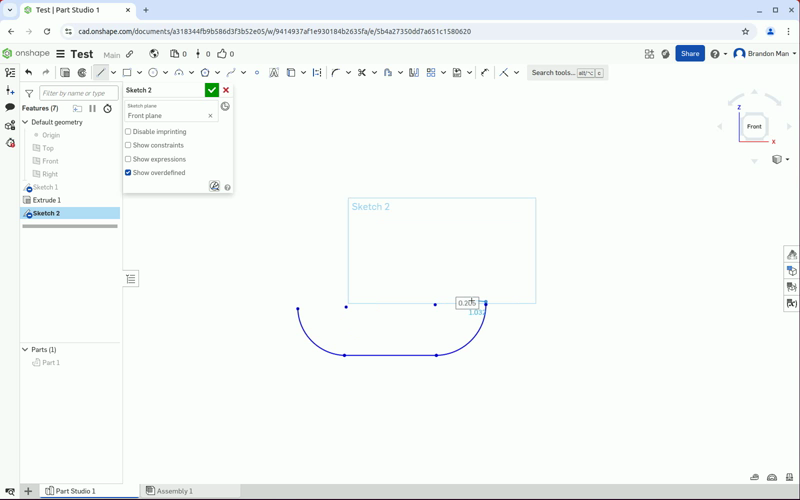
scroll(6)
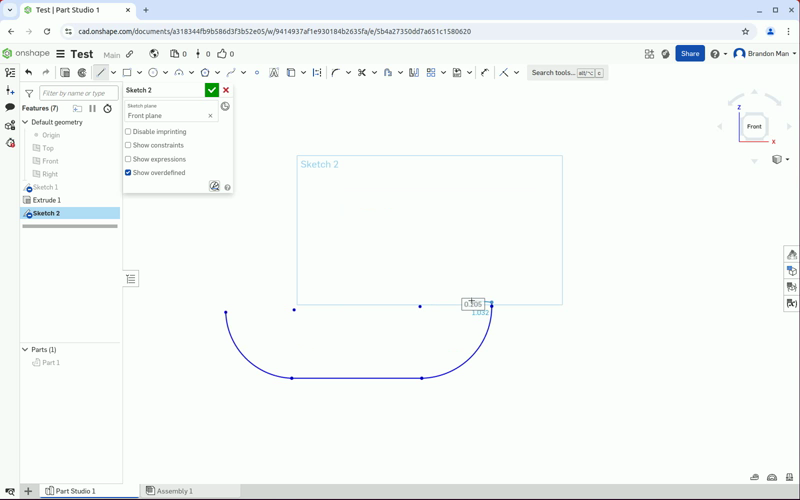
scroll(6)
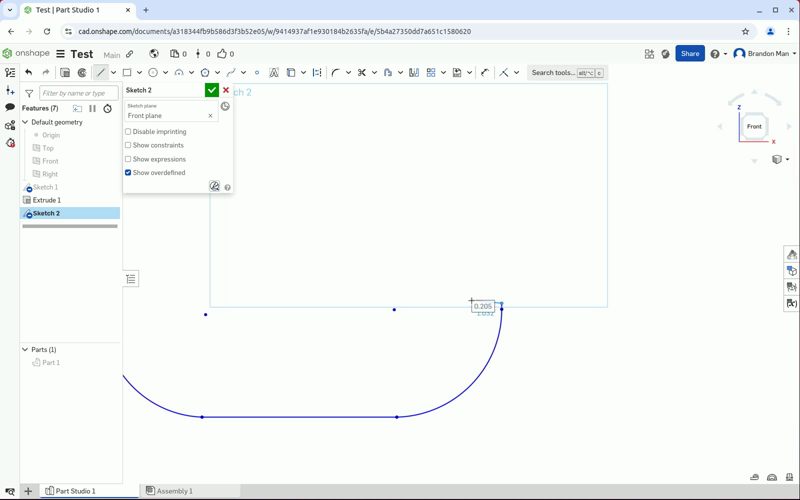
scroll(6)
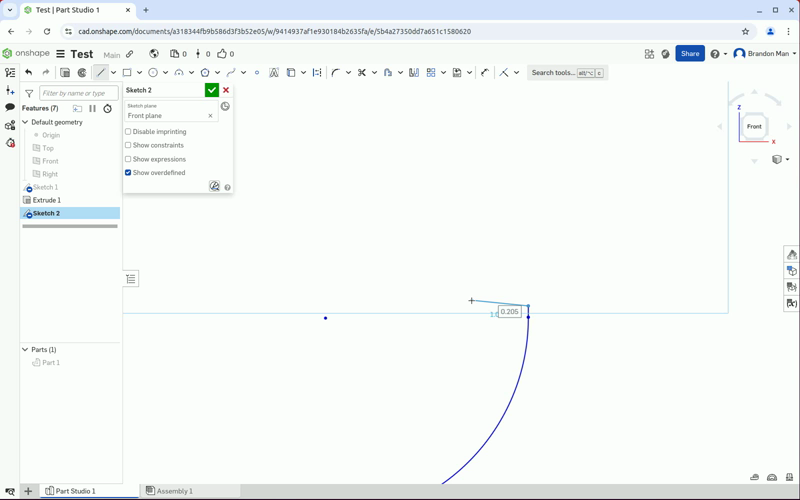
click(471, 300)
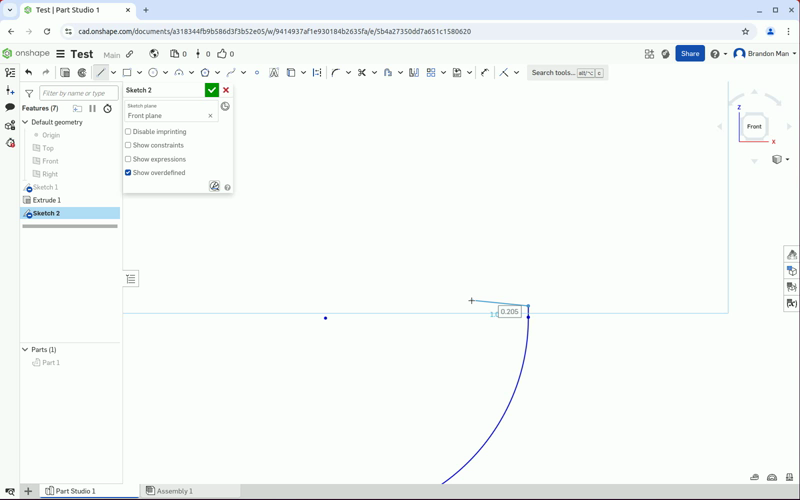
scroll(-6)
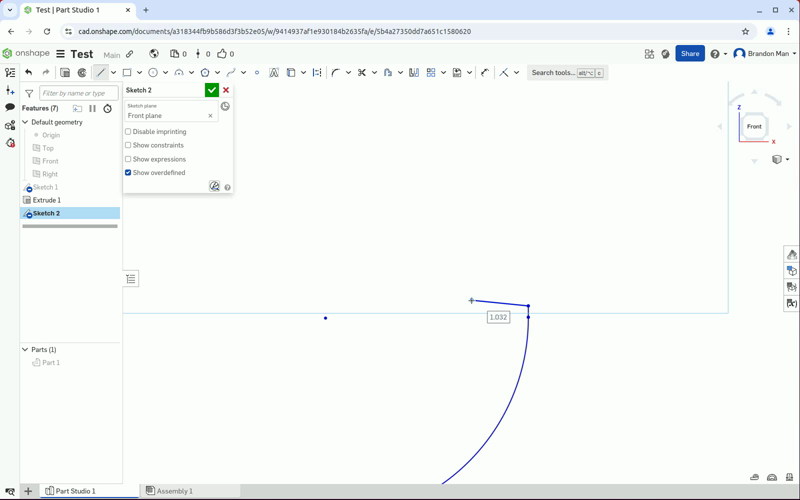
scroll(-6)
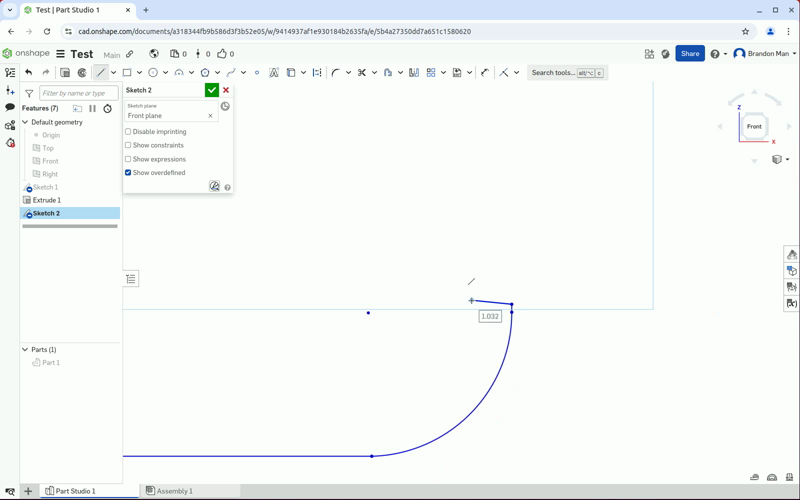
scroll(-6)
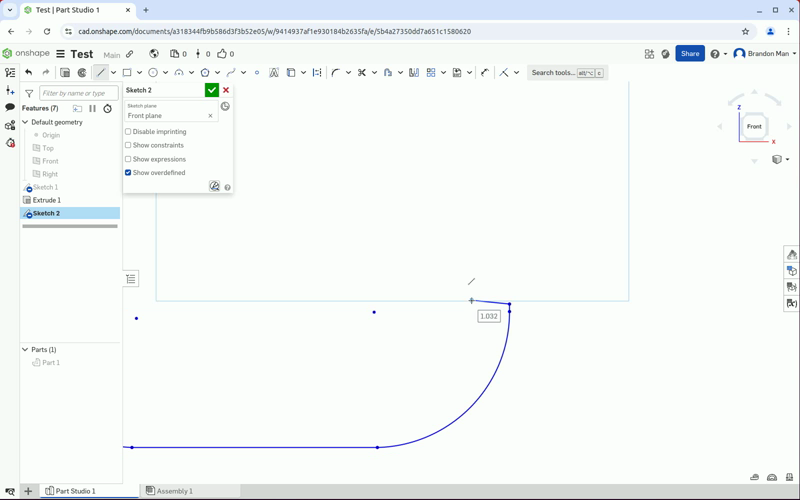
scroll(-6)
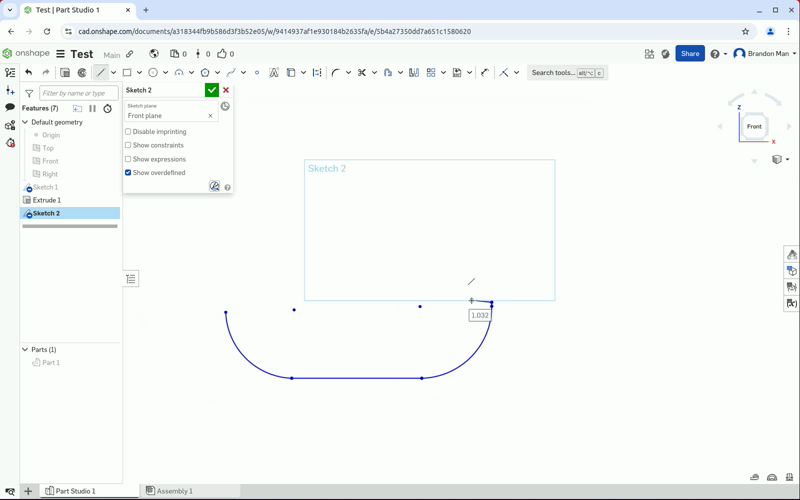
scroll(-6)
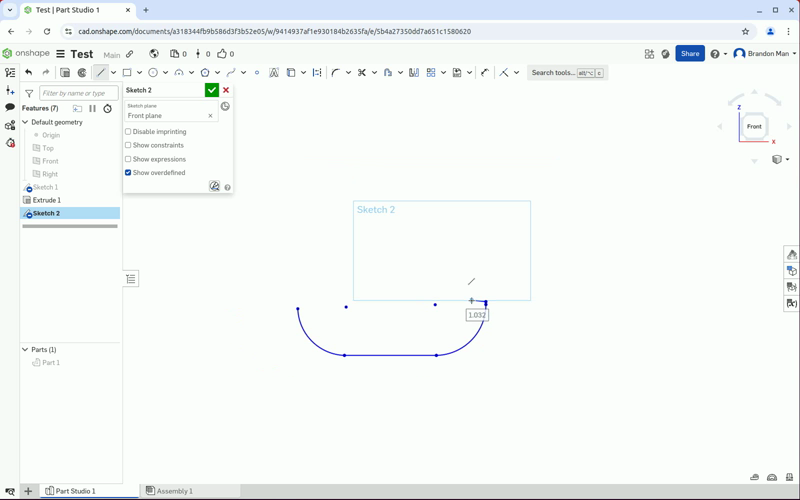
scroll(-6)
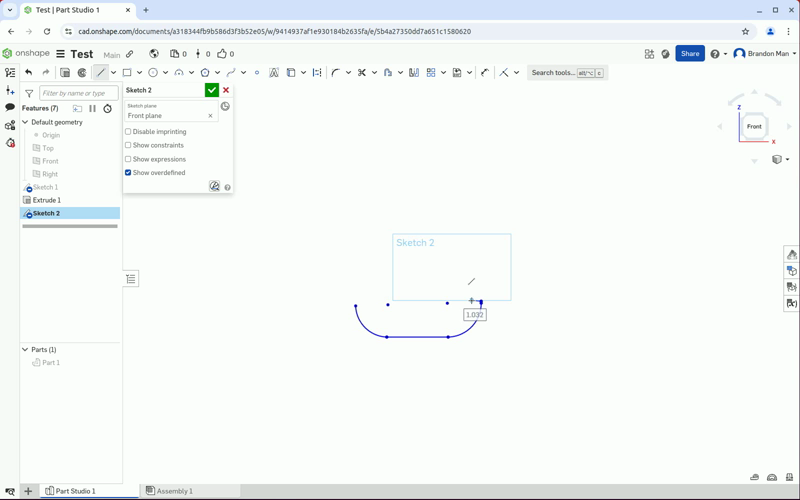
scroll(-6)
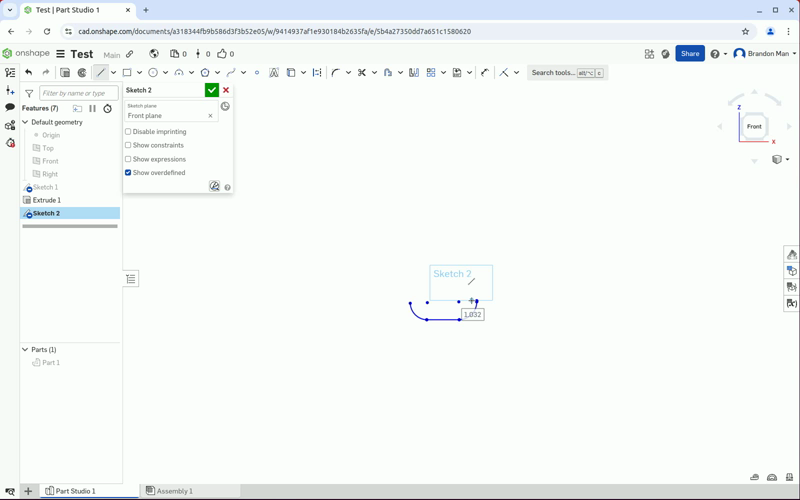
key_up(shift)
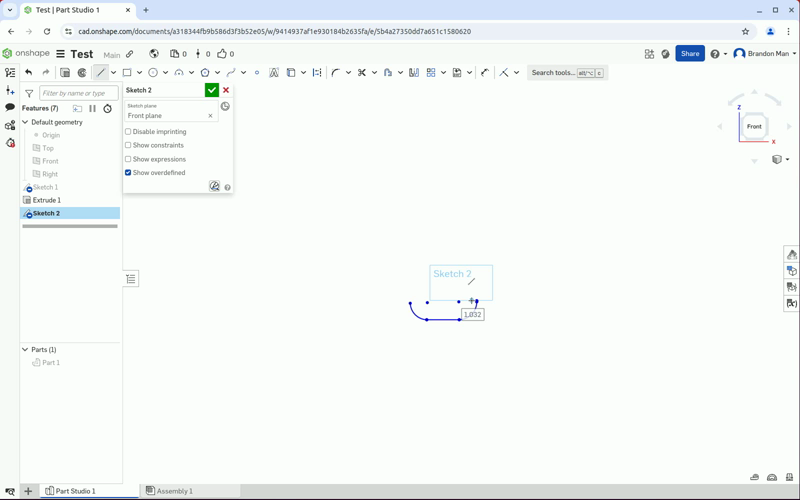
key(esc)
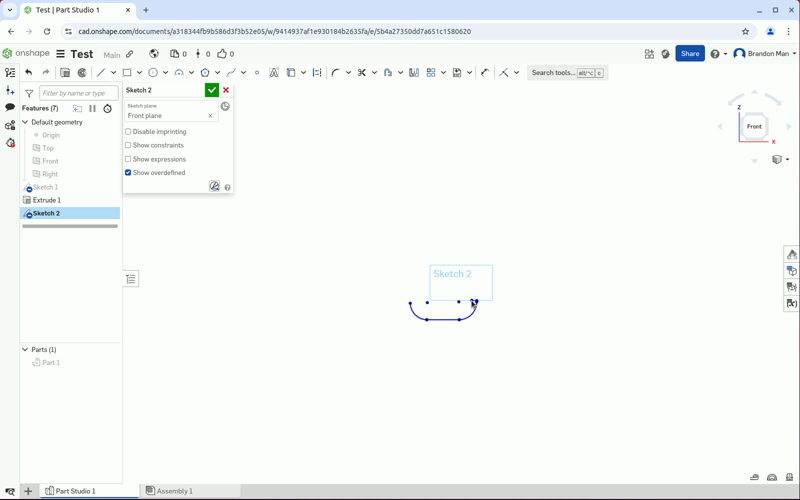
key(a)
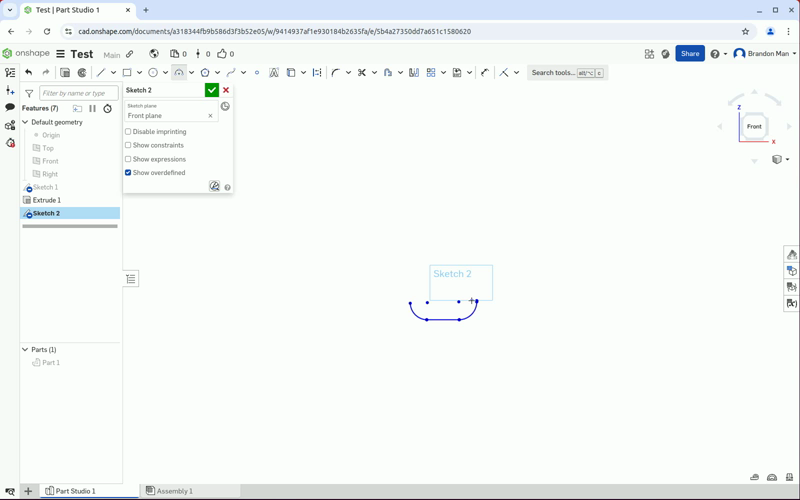
mouse_move(471, 300)
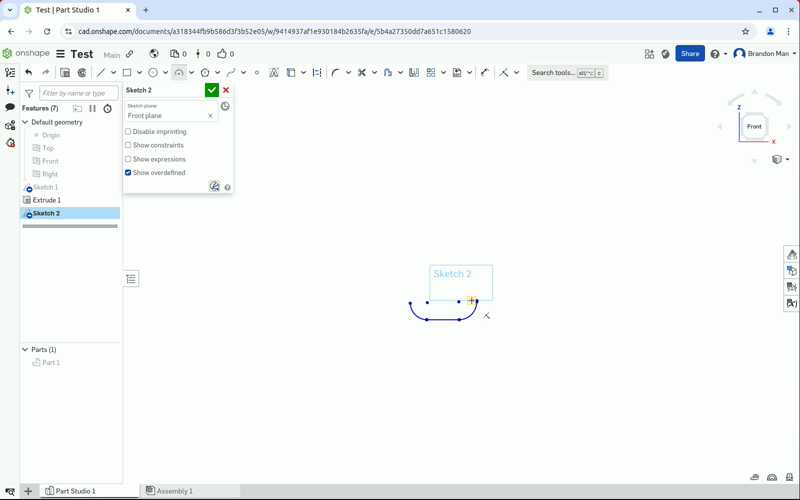
click(471, 300)
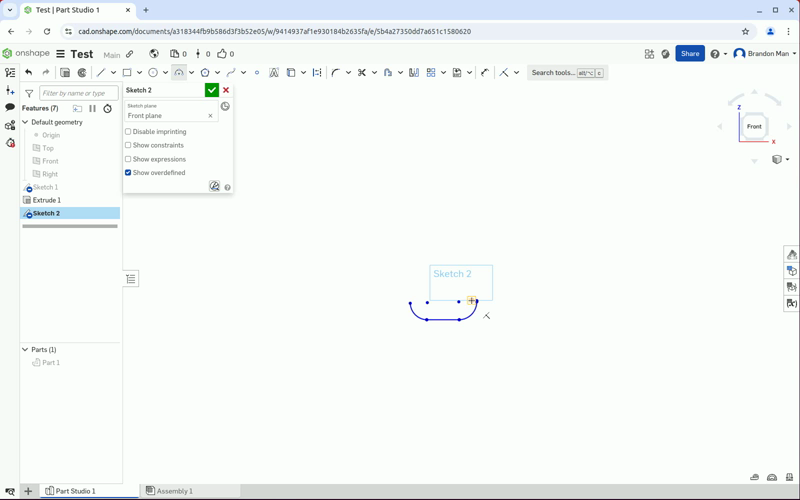
key_down(shift)
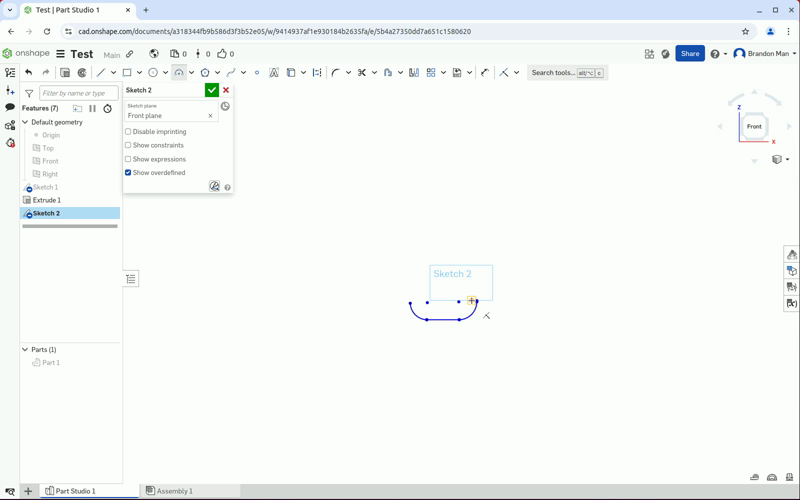
mouse_move(416, 300)
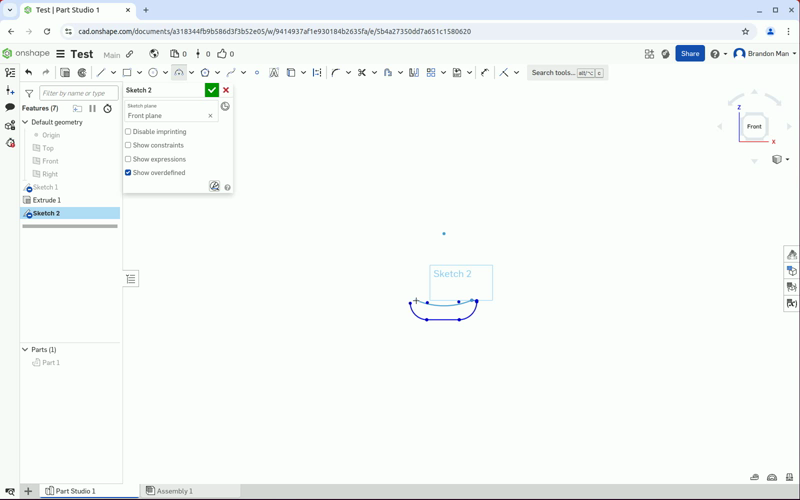
click(416, 300)
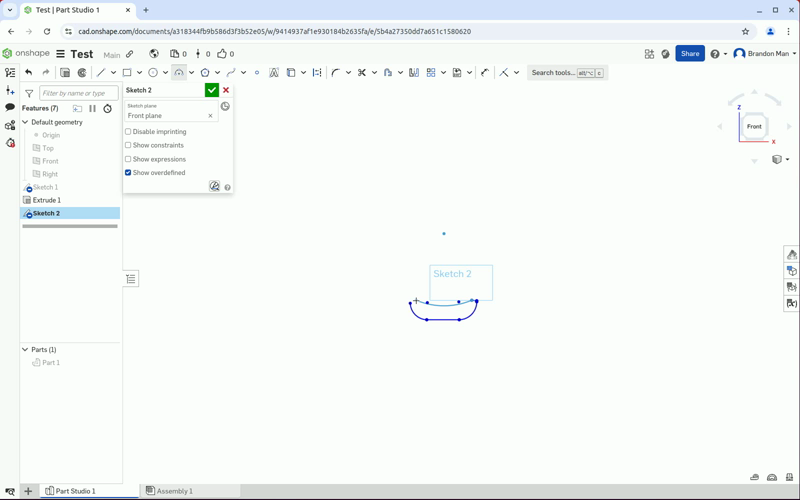
mouse_move(444, 312)
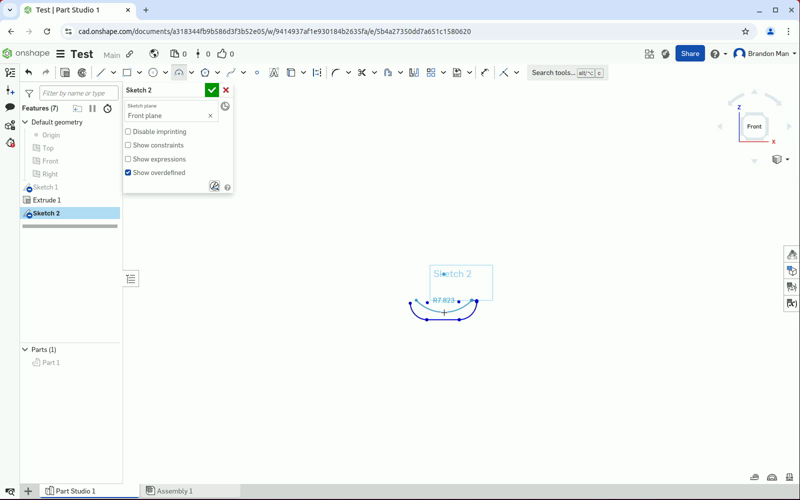
click(444, 312)
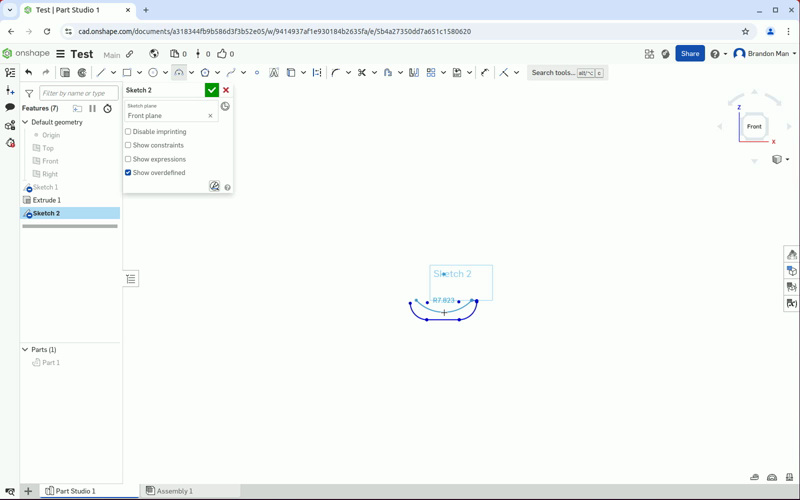
key_up(shift)
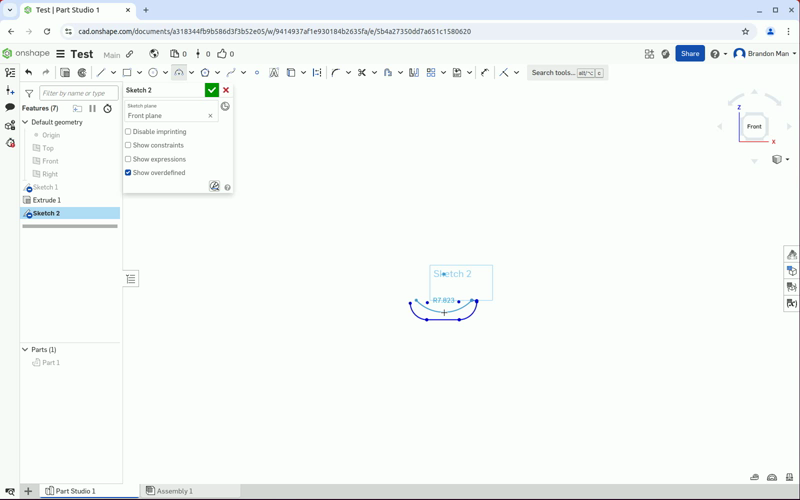
key(esc)
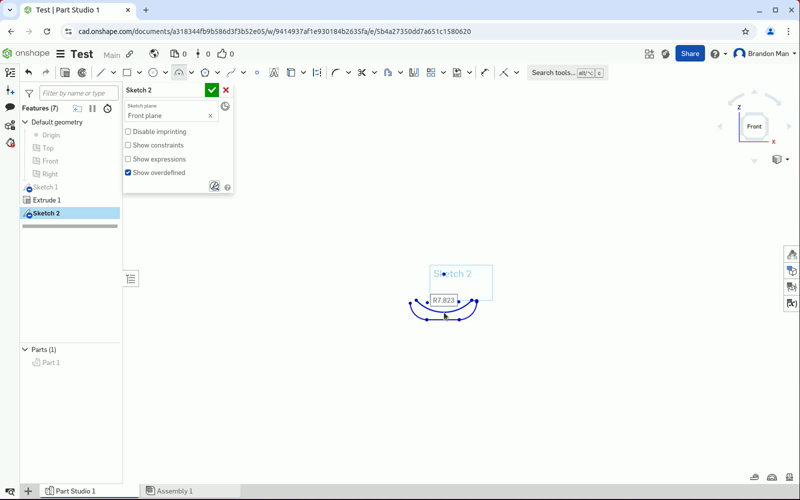
key(l)
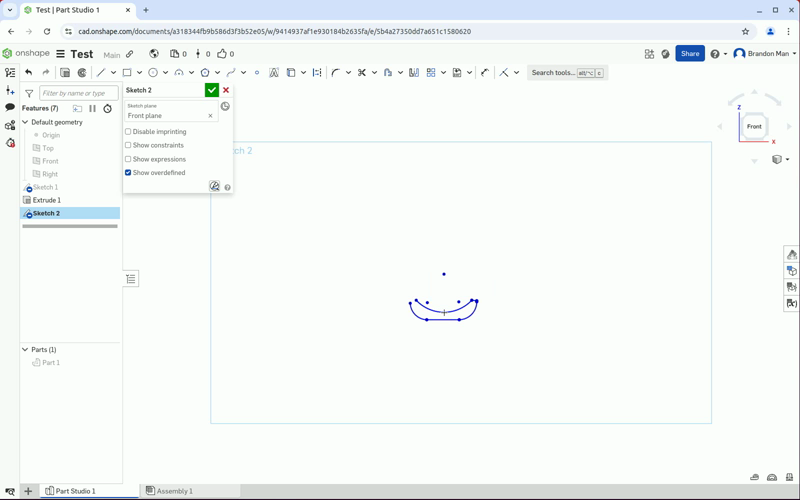
mouse_move(416, 300)
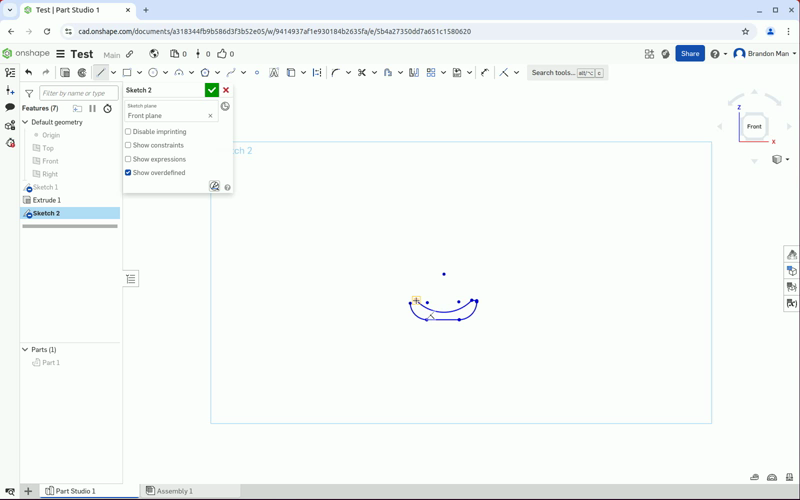
click(416, 300)
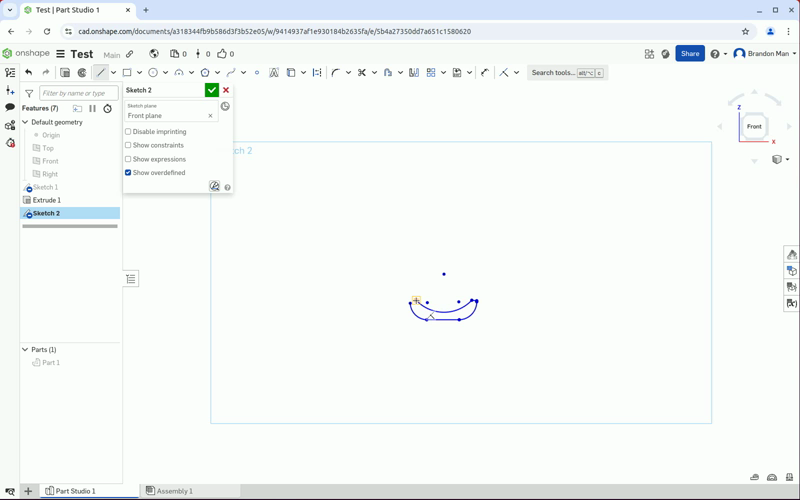
key_down(shift)
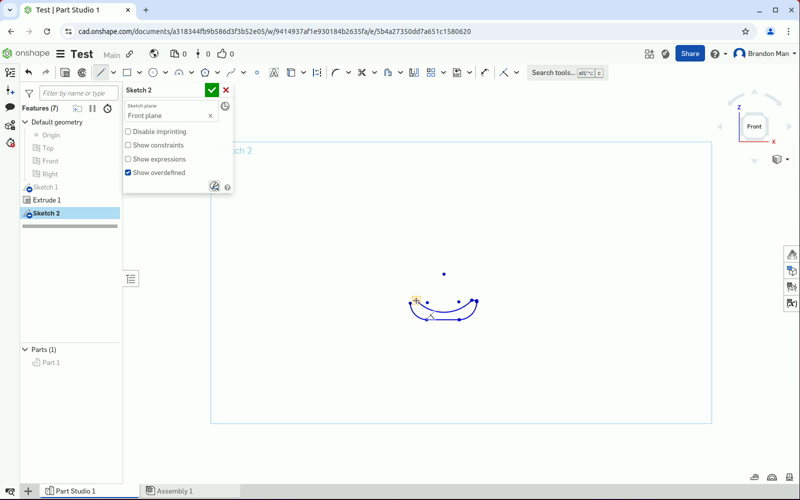
mouse_move(446, 300)
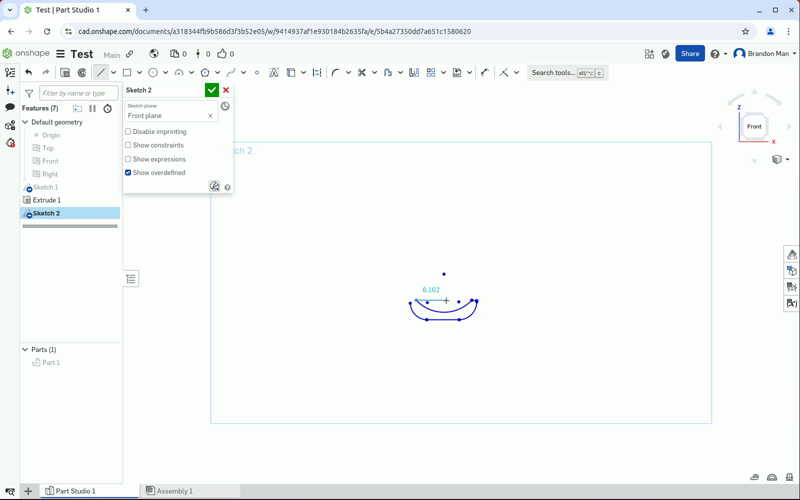
mouse_move(416, 257)
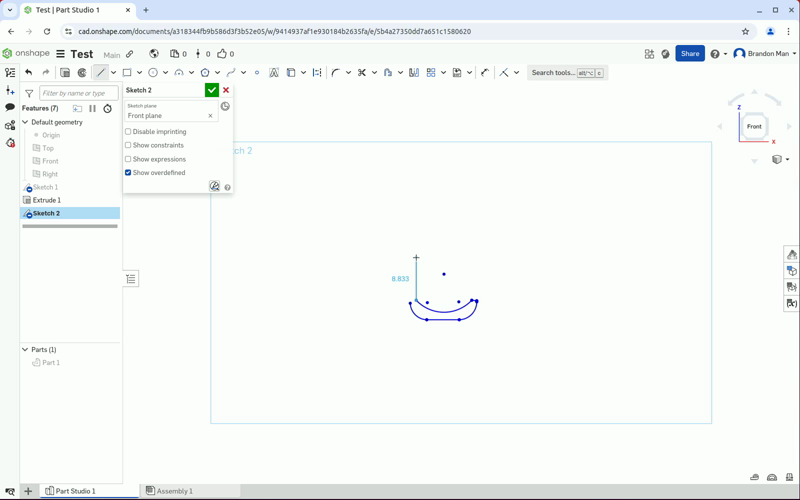
click(416, 257)
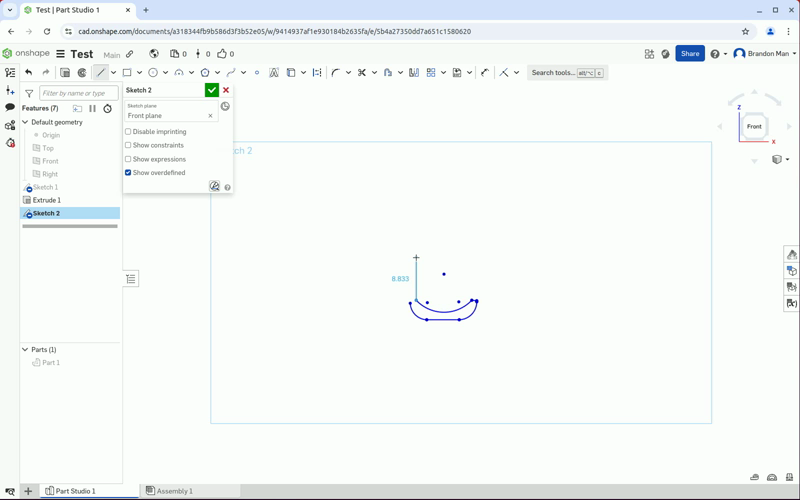
key_up(shift)
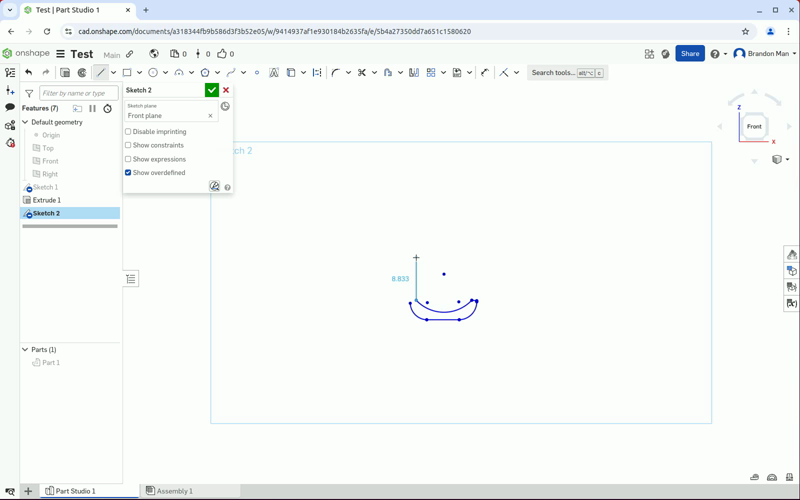
key(esc)
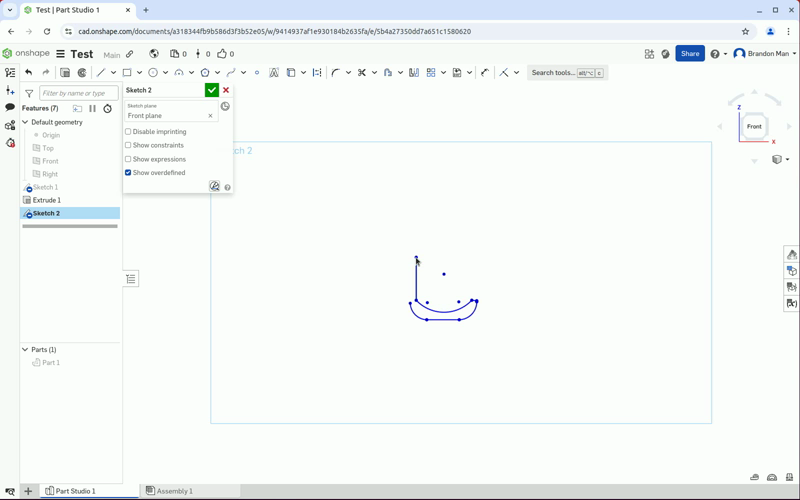
key(a)
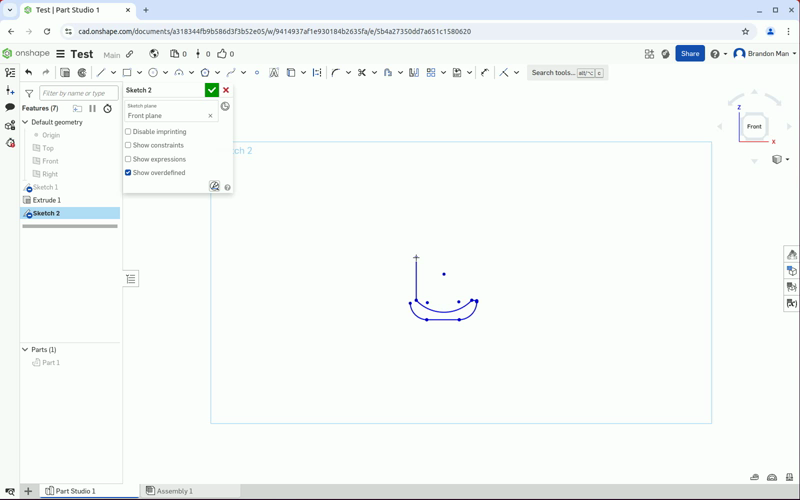
mouse_move(416, 257)
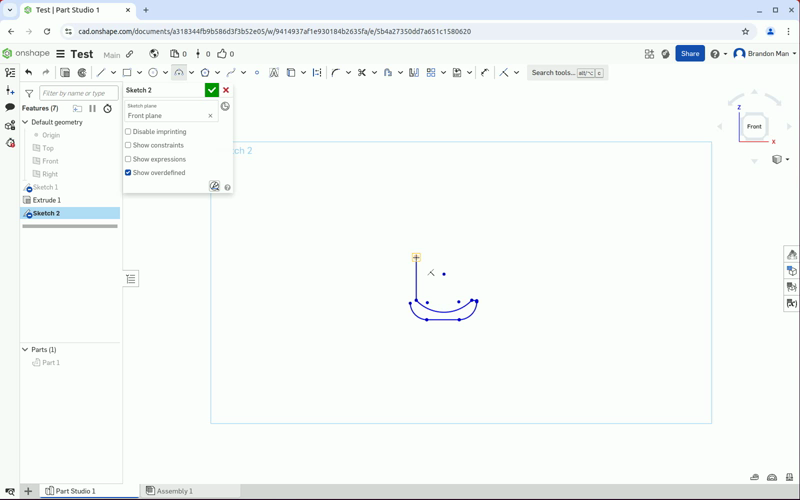
click(416, 257)
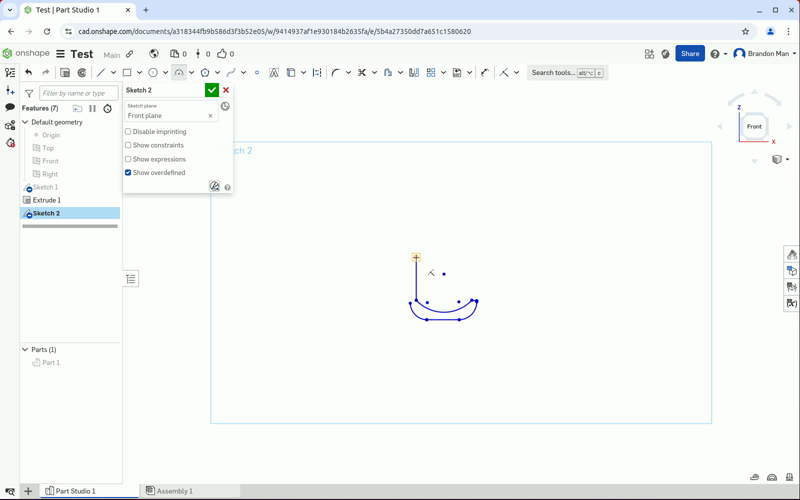
key_down(shift)
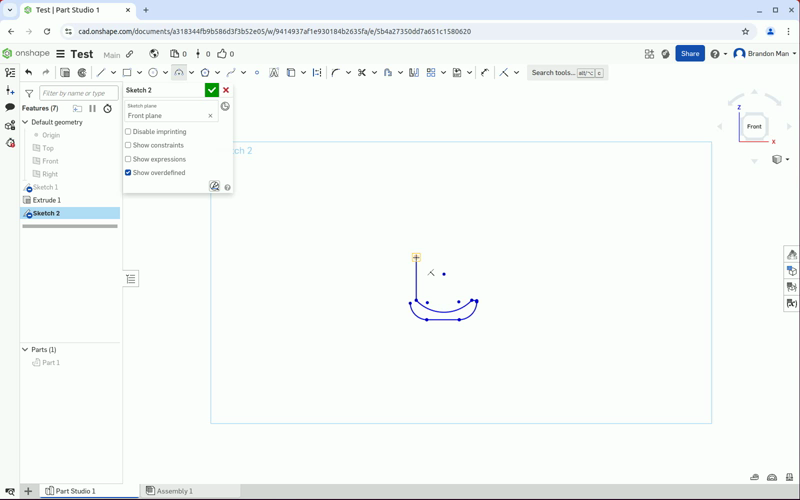
mouse_move(471, 257)
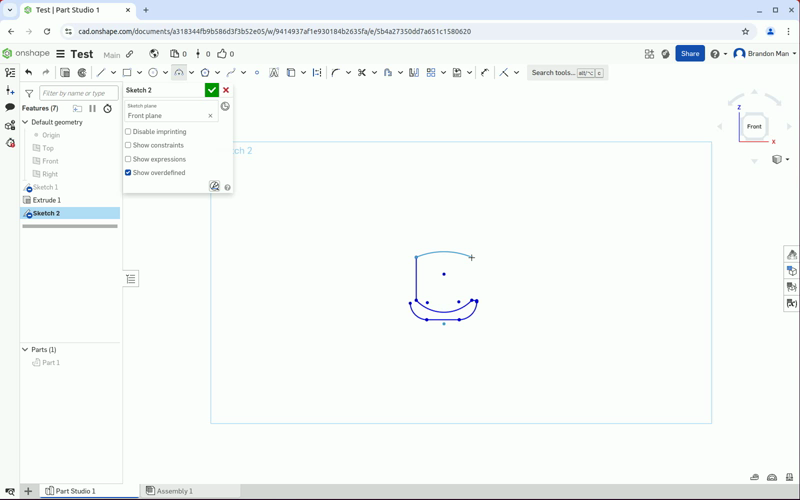
click(471, 257)
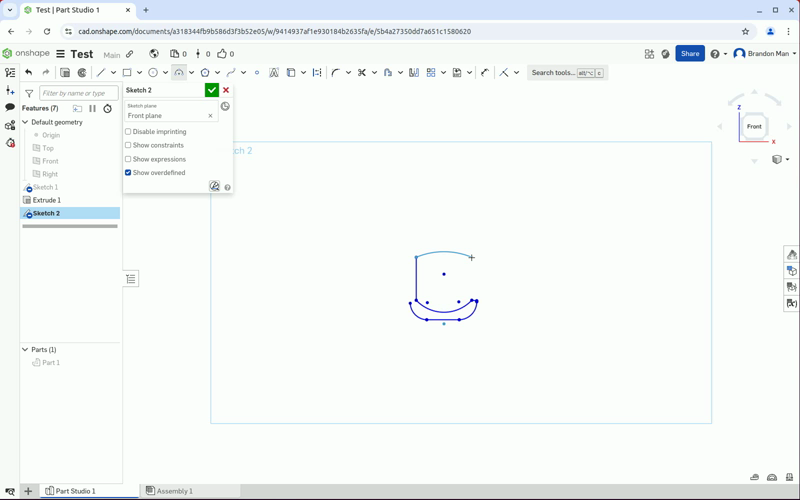
mouse_move(444, 244)
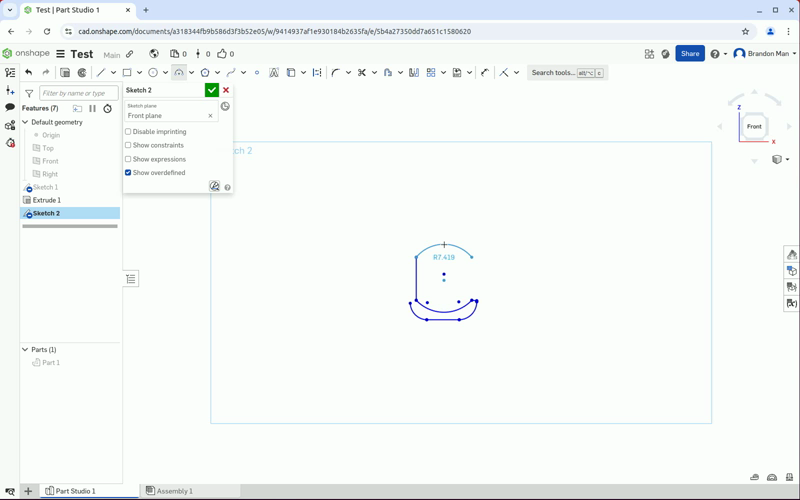
click(444, 244)
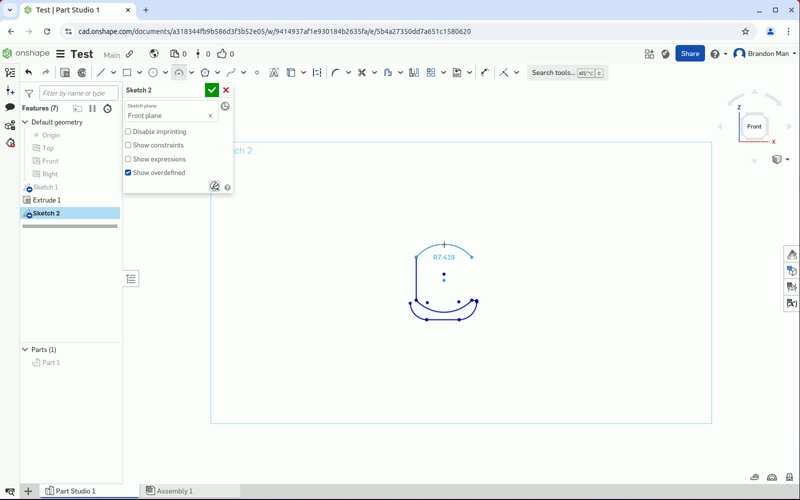
key_up(shift)
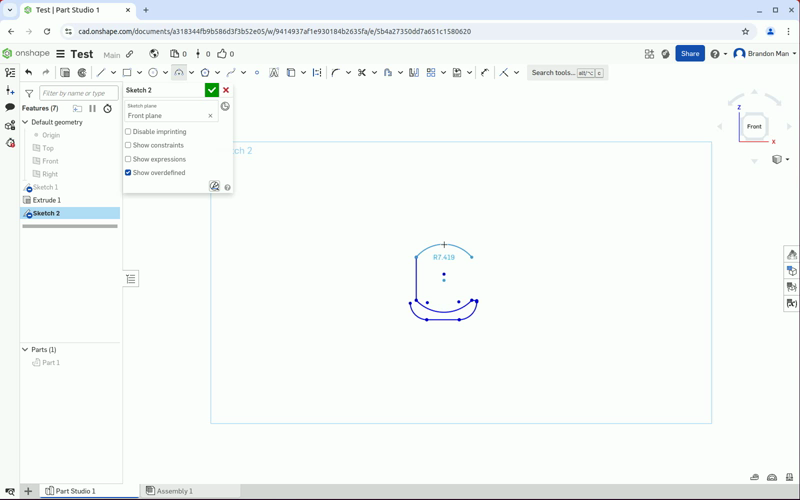
key(esc)
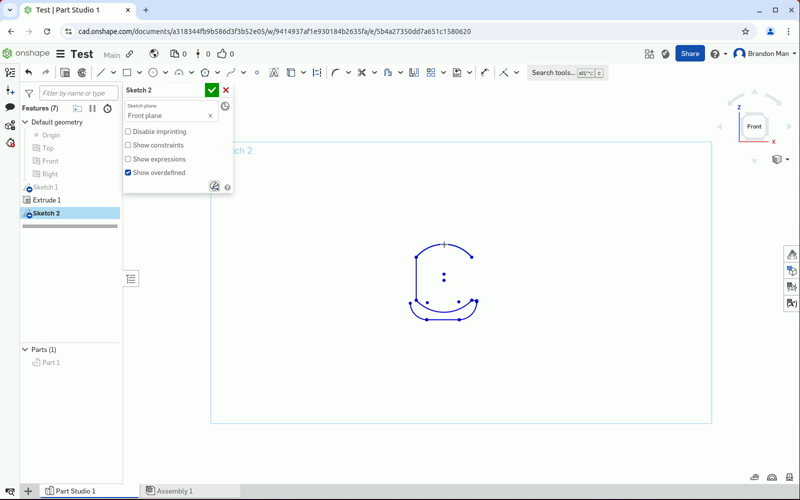
key(l)
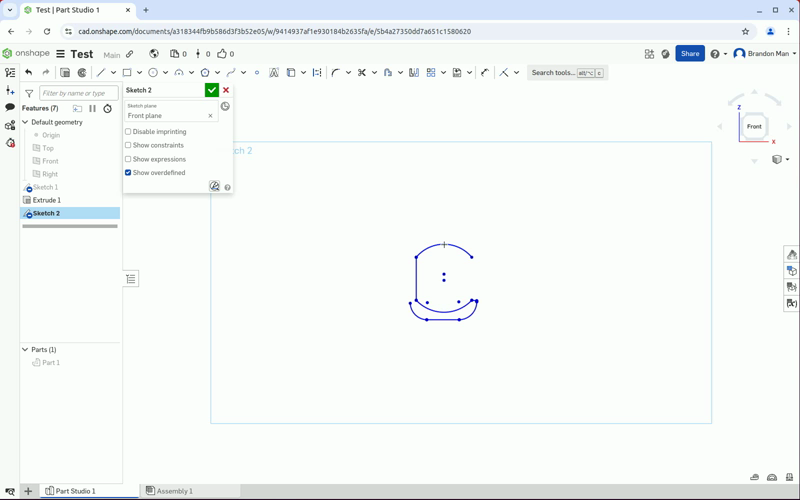
mouse_move(471, 257)
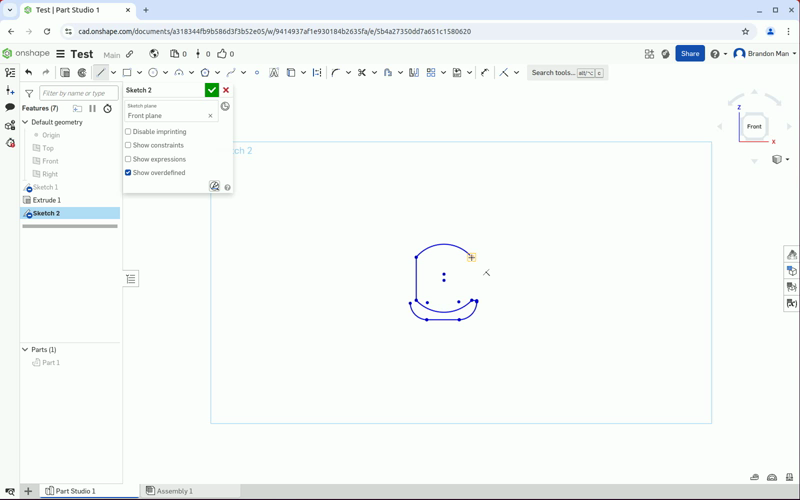
click(471, 257)
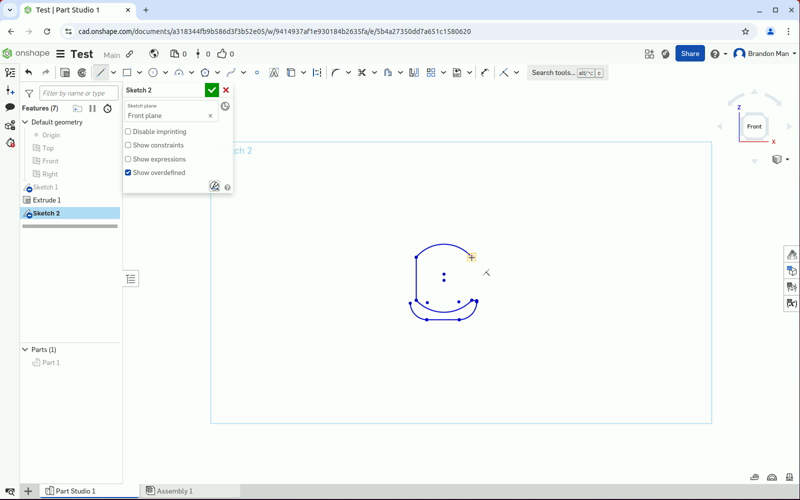
key_down(shift)
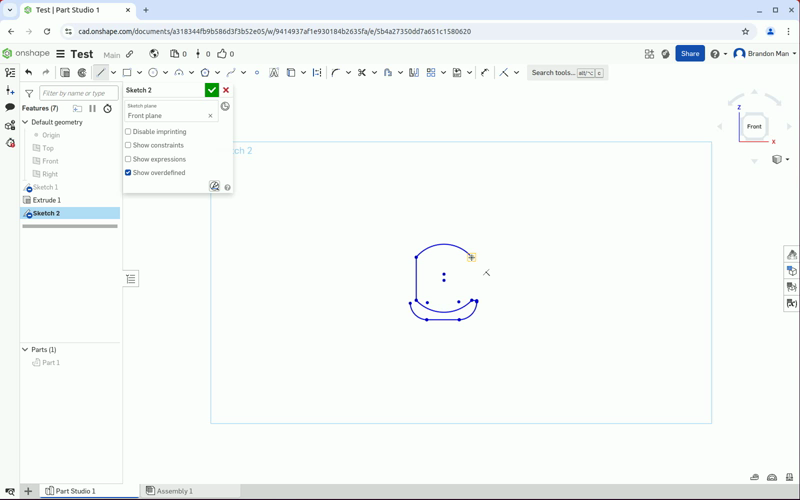
mouse_move(501, 257)
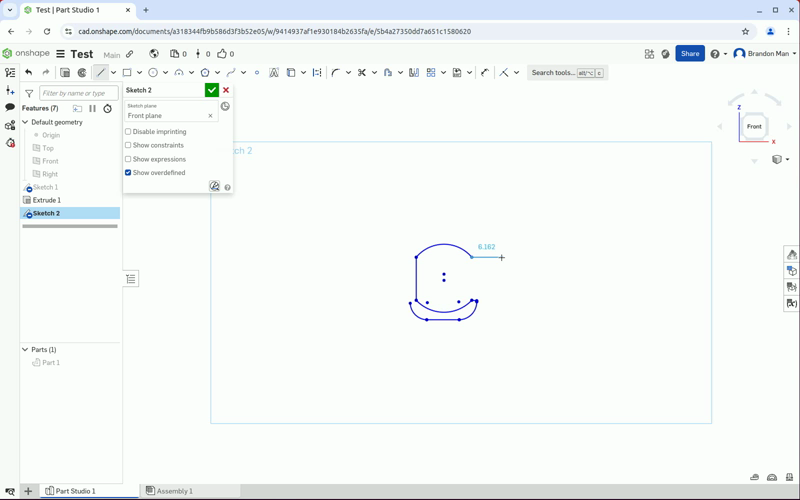
mouse_move(476, 257)
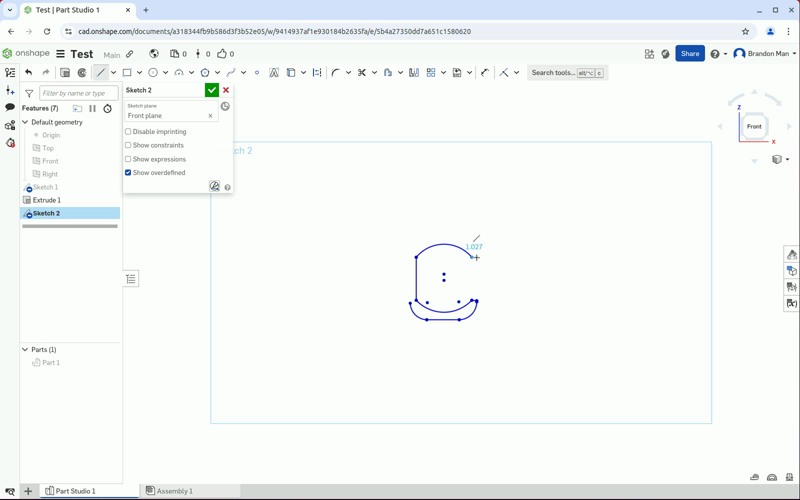
scroll(6)
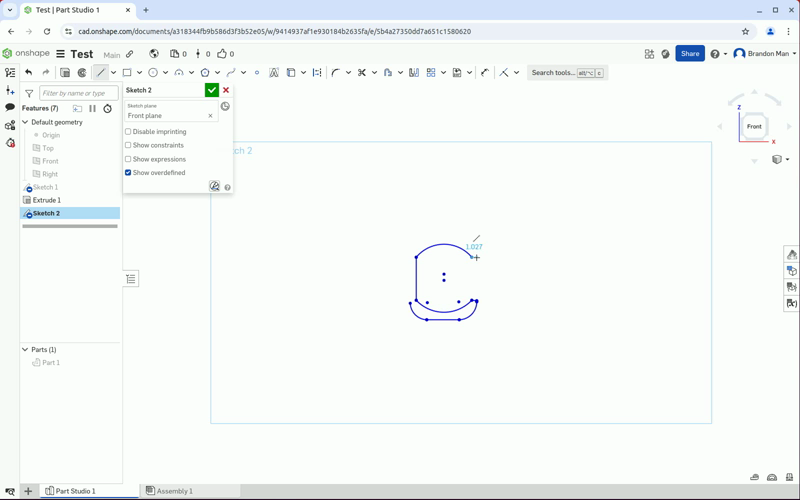
scroll(6)
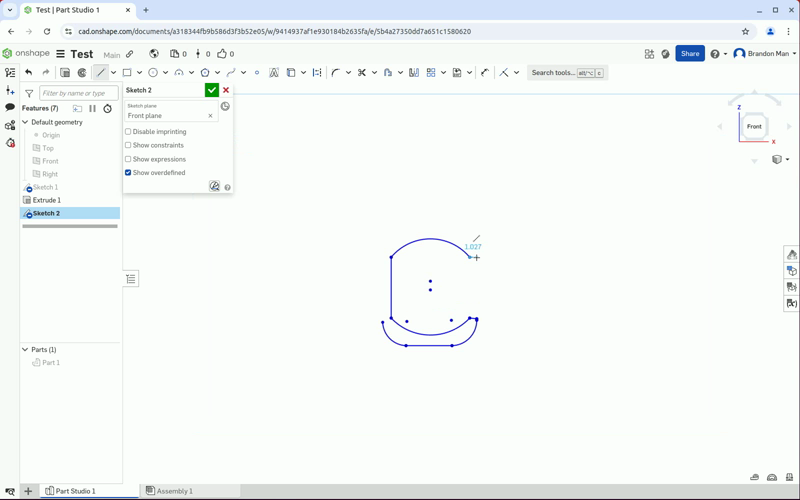
scroll(6)
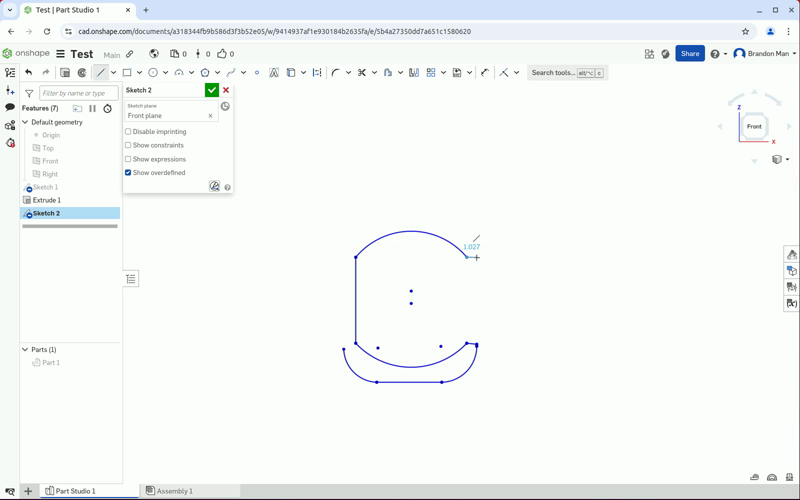
scroll(6)
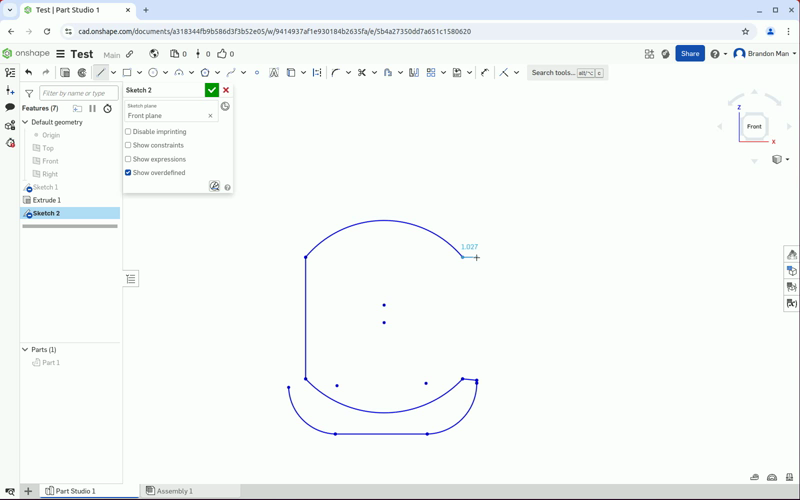
scroll(6)
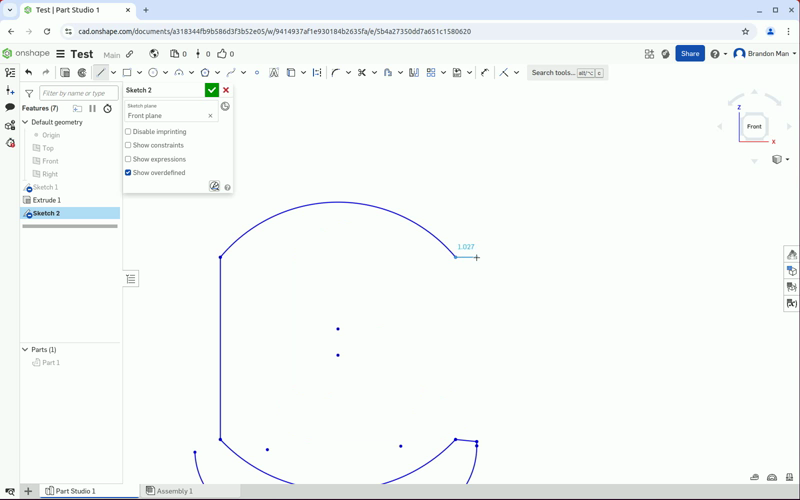
scroll(6)
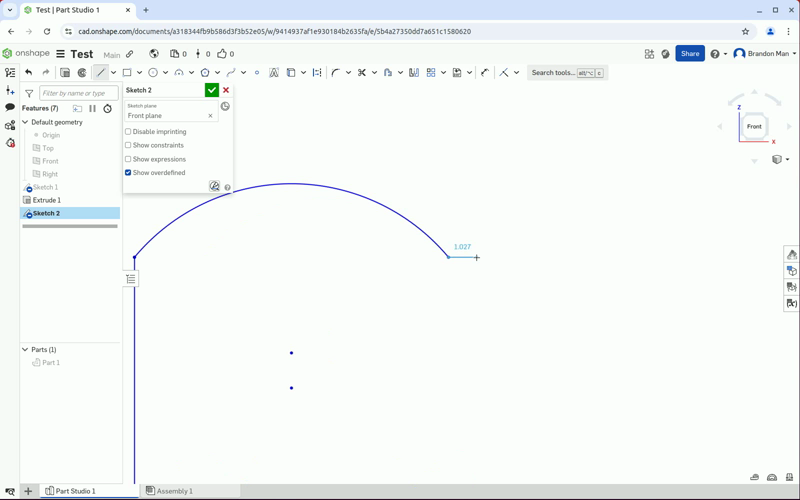
scroll(6)
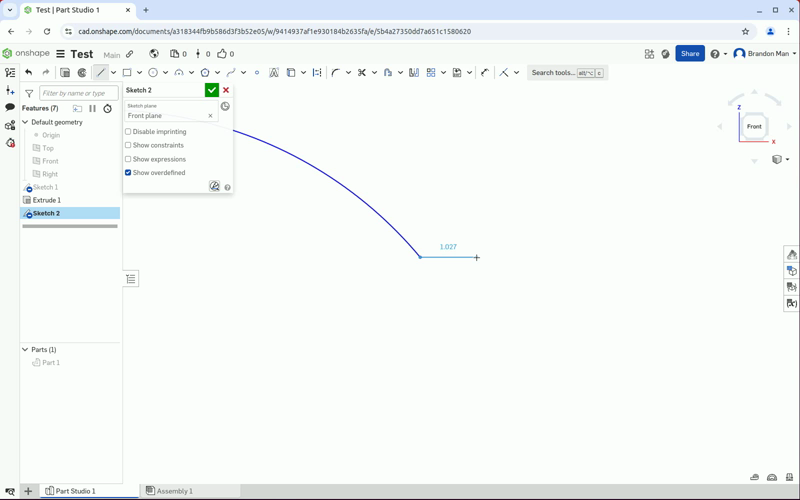
click(476, 257)
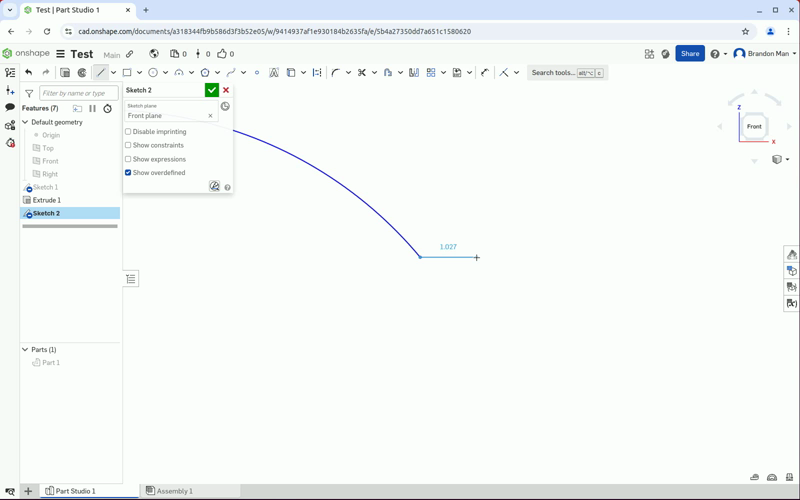
scroll(-6)
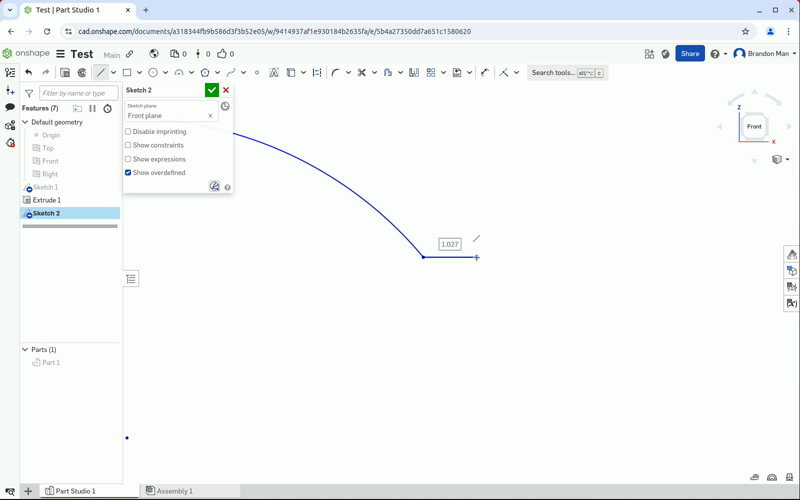
scroll(-6)
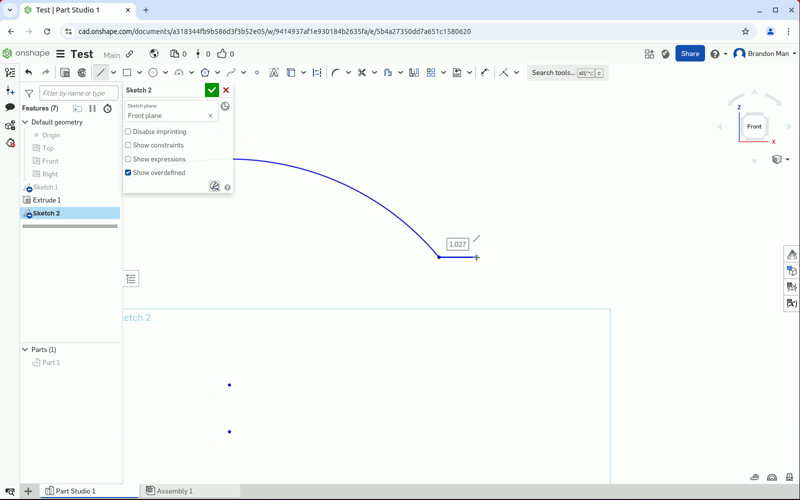
scroll(-6)
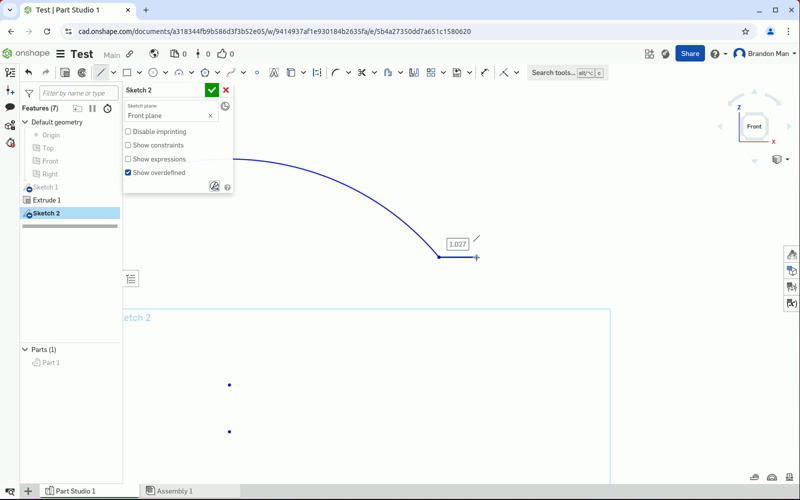
scroll(-6)
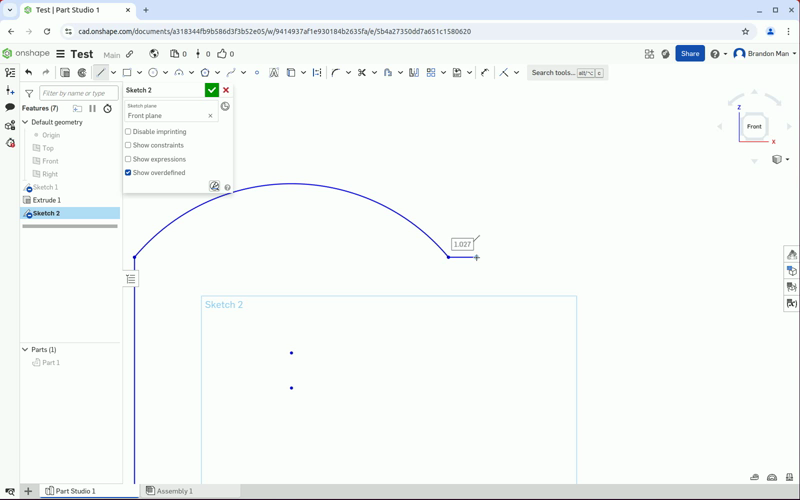
scroll(-6)
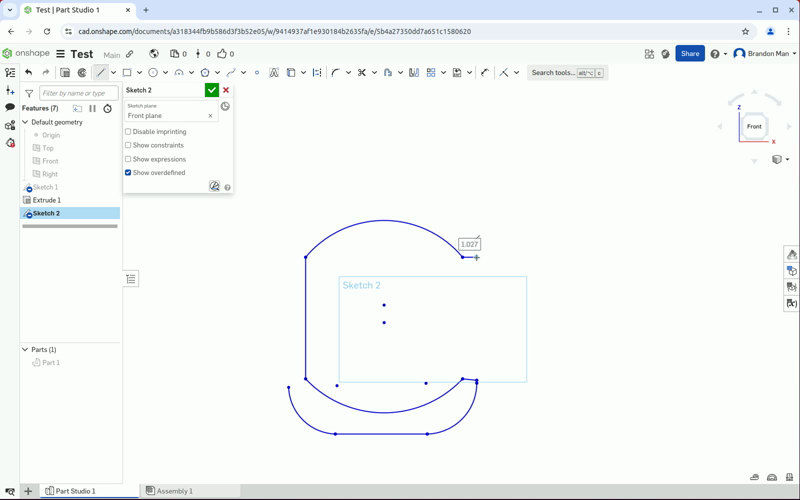
scroll(-6)
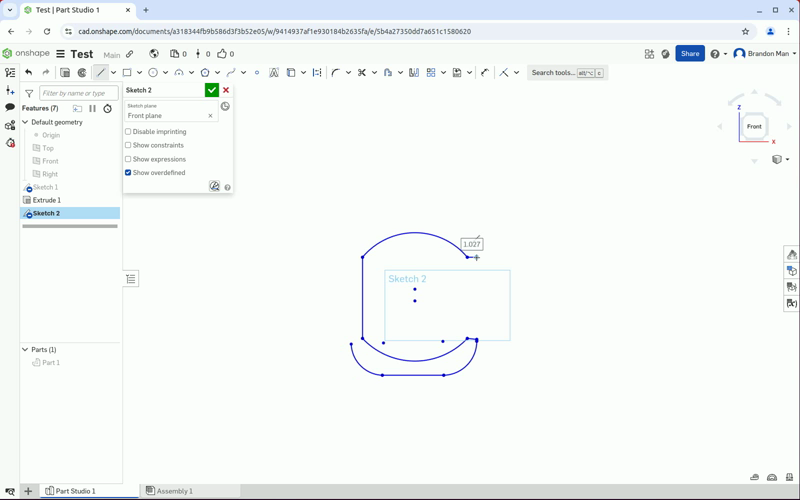
scroll(-6)
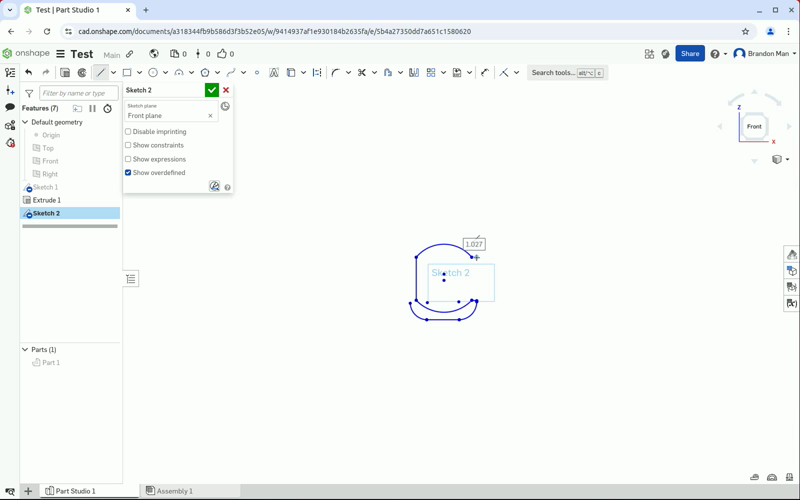
key_up(shift)
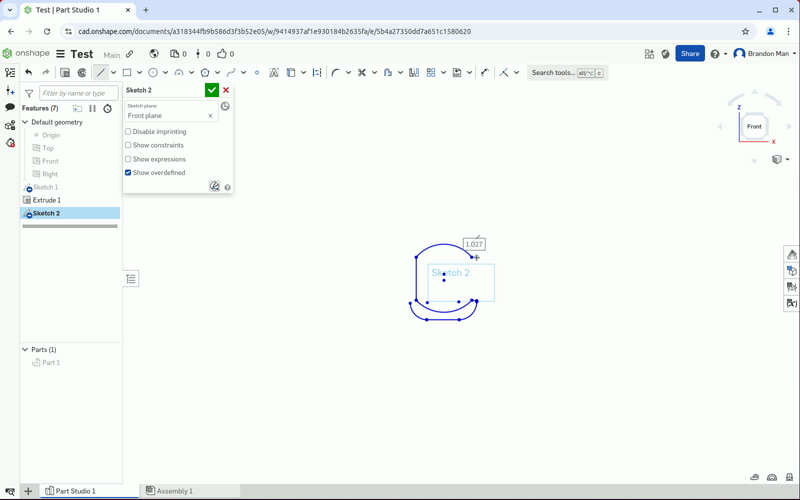
key_down(shift)
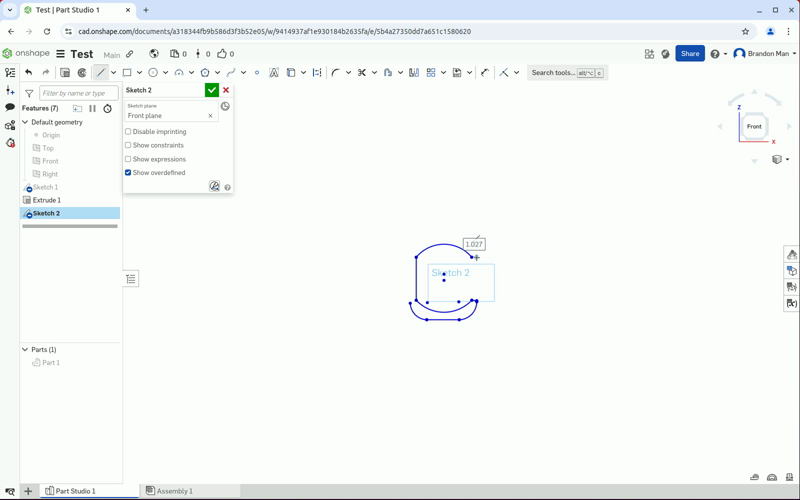
mouse_move(506, 257)
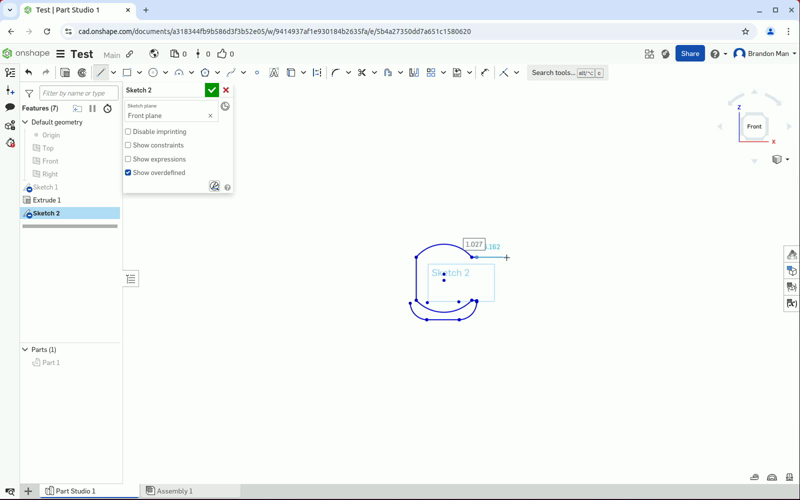
mouse_move(476, 226)
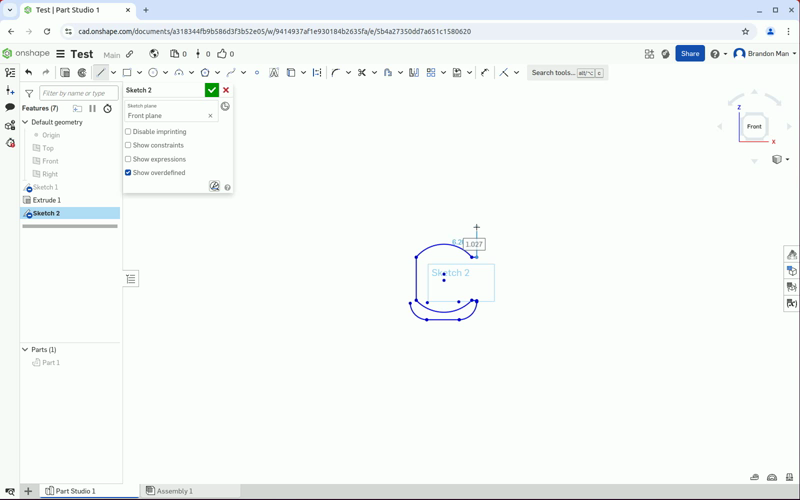
click(476, 226)
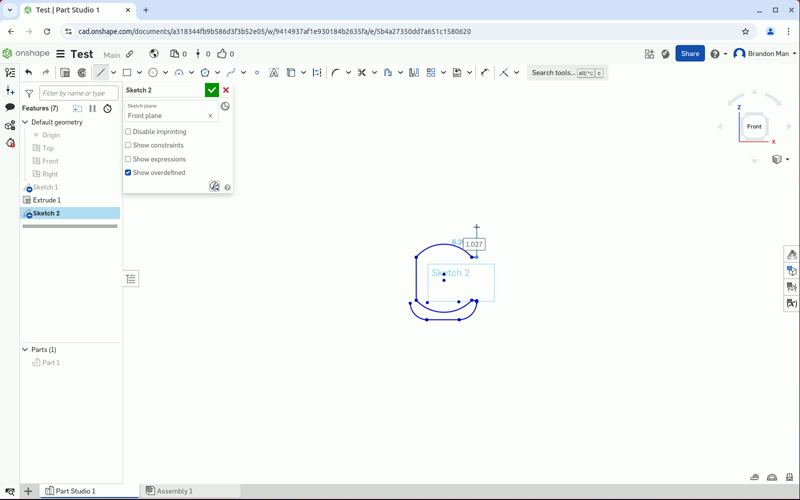
key_up(shift)
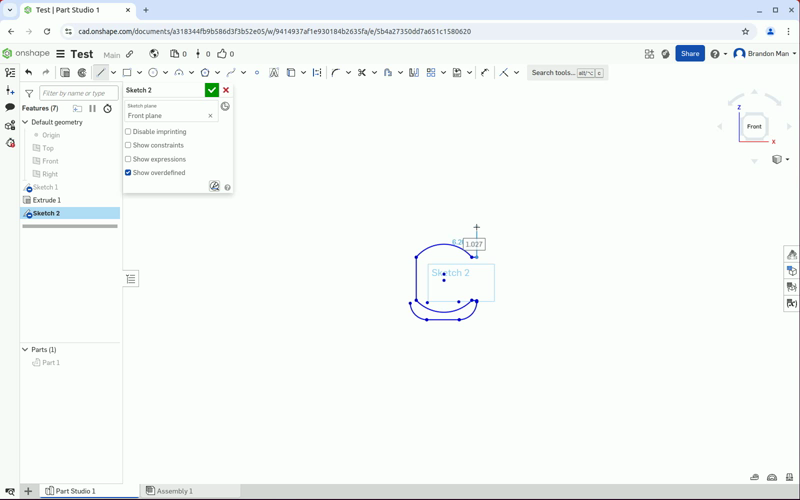
key(esc)
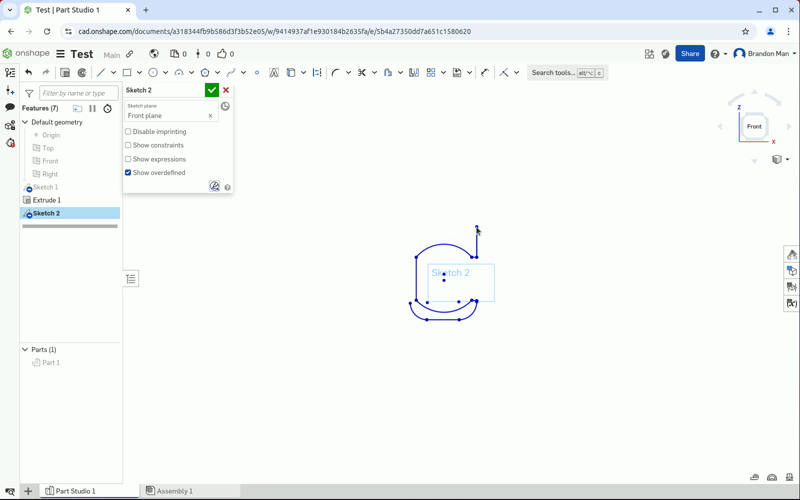
key(a)
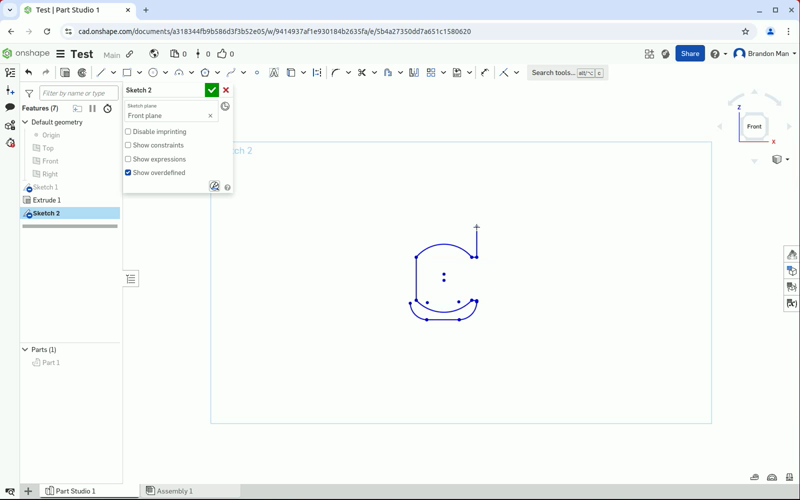
mouse_move(476, 226)
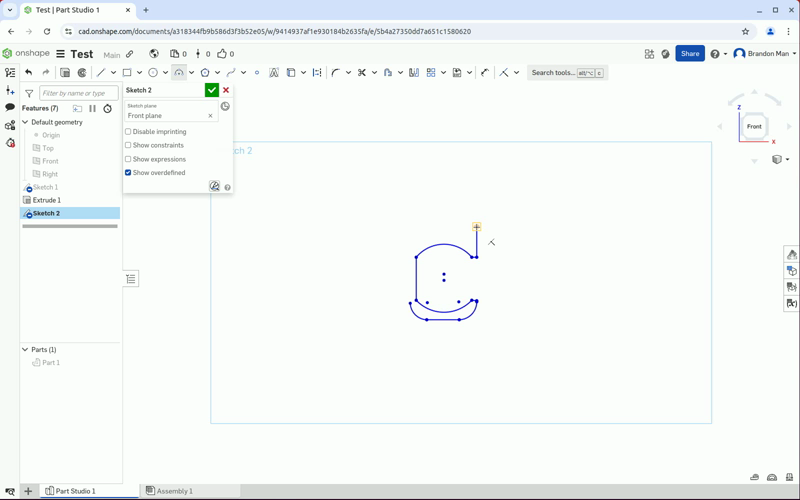
click(476, 226)
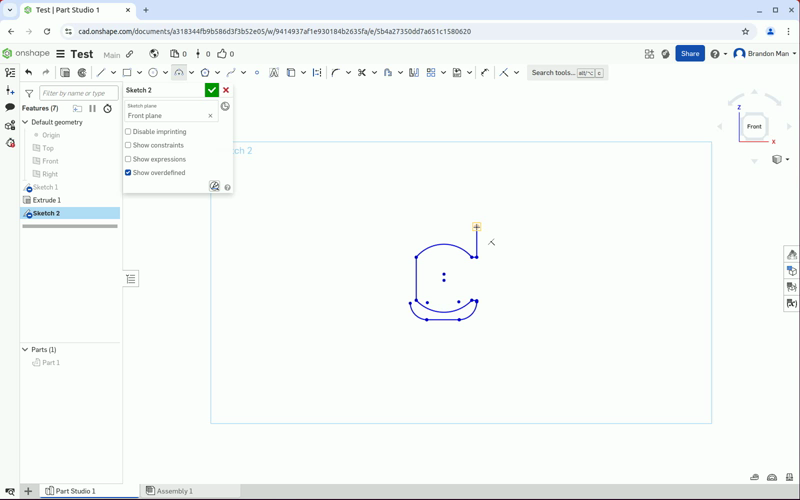
key_down(shift)
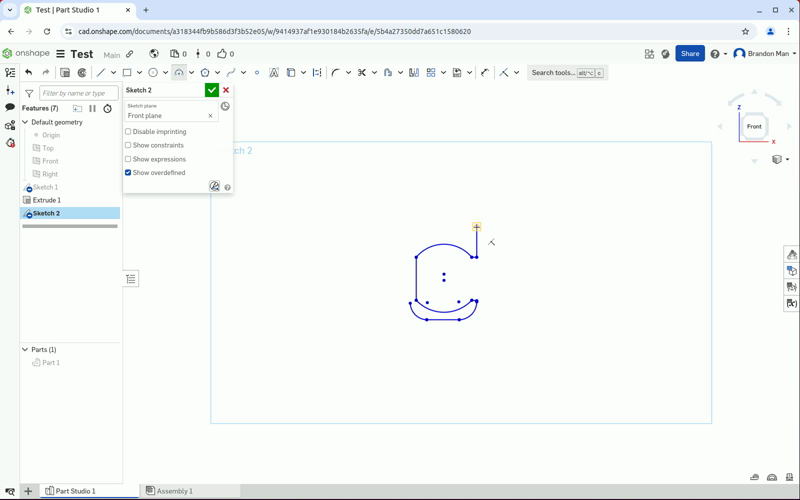
mouse_move(459, 209)
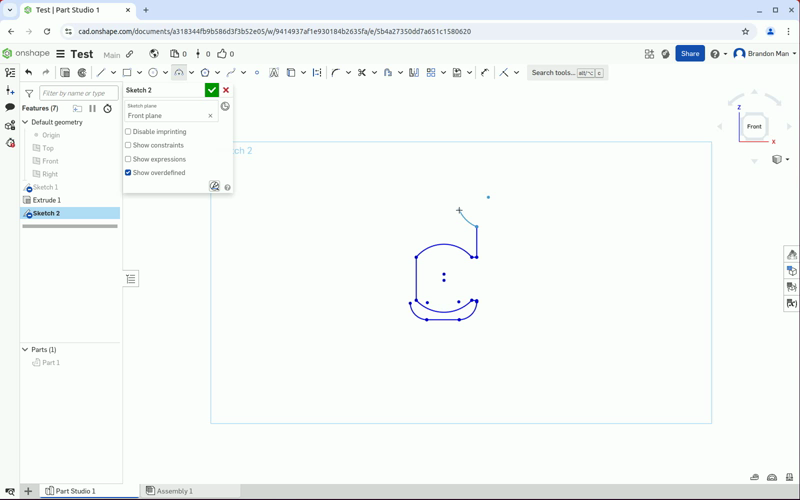
click(459, 209)
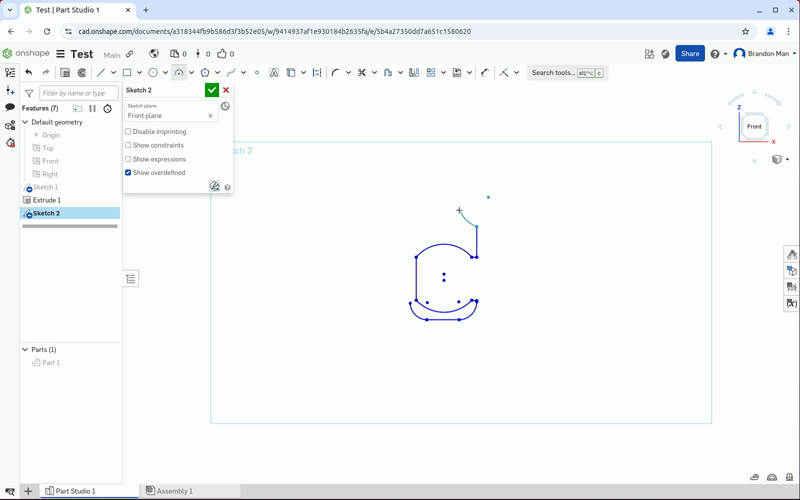
mouse_move(471, 214)
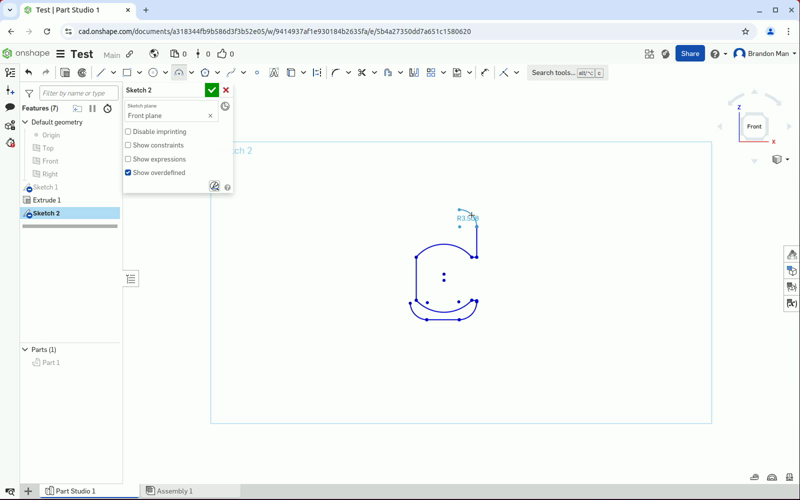
click(471, 214)
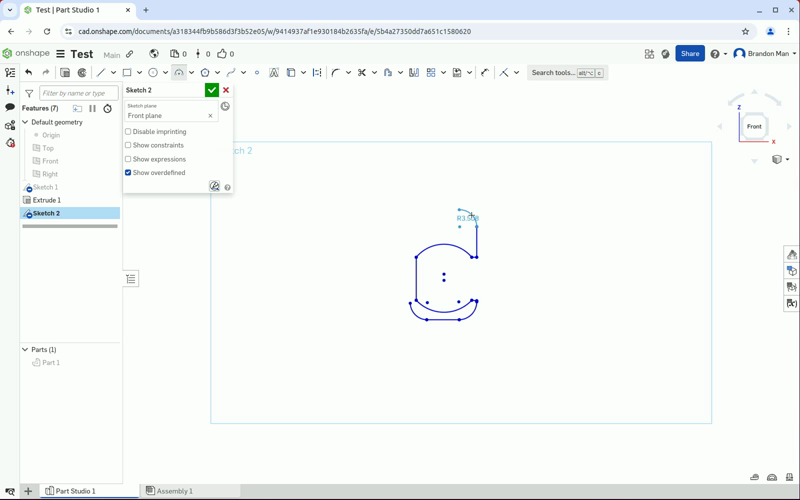
key_up(shift)
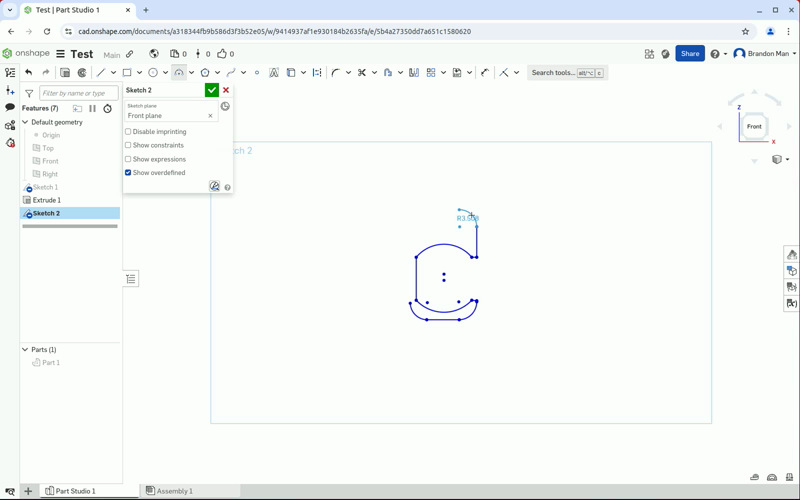
key(esc)
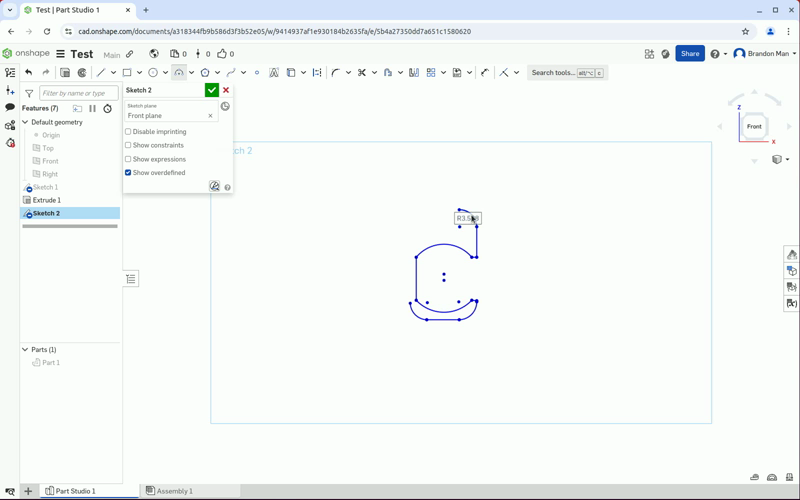
key(l)
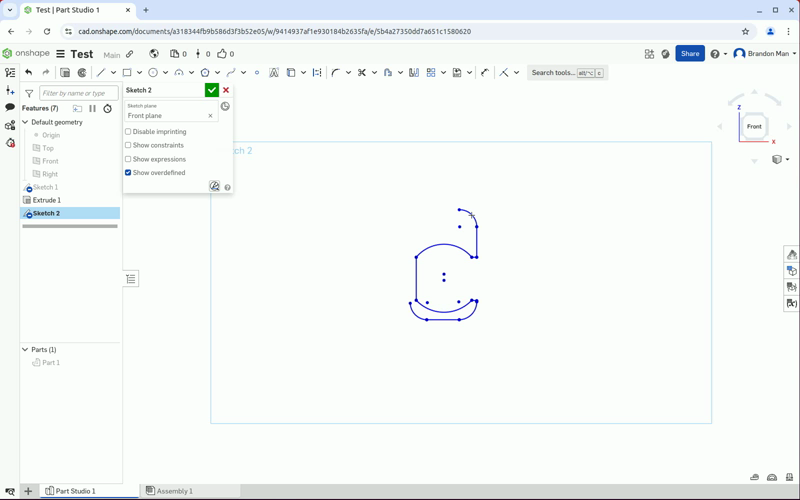
mouse_move(459, 209)
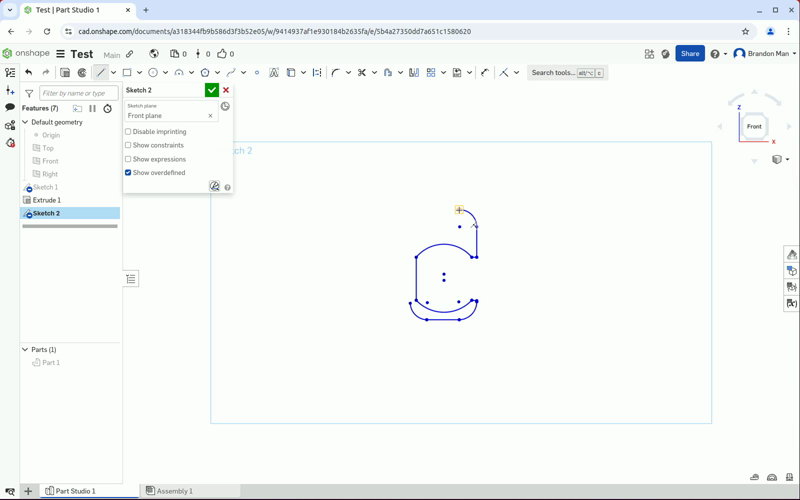
click(459, 209)
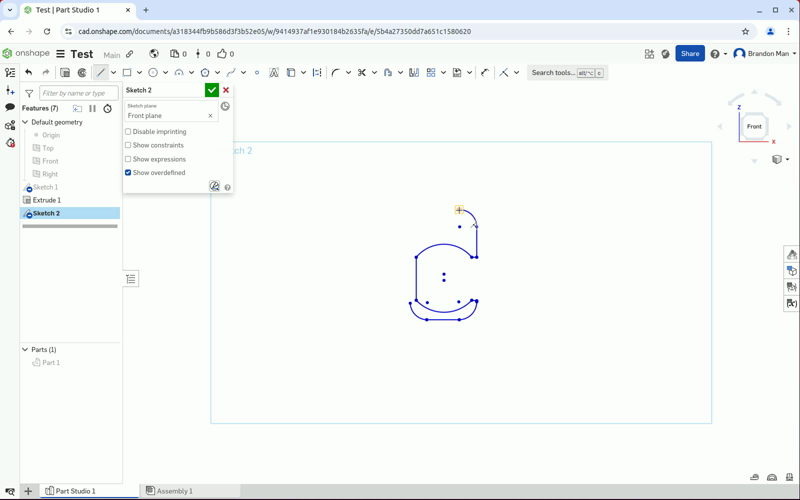
key_down(shift)
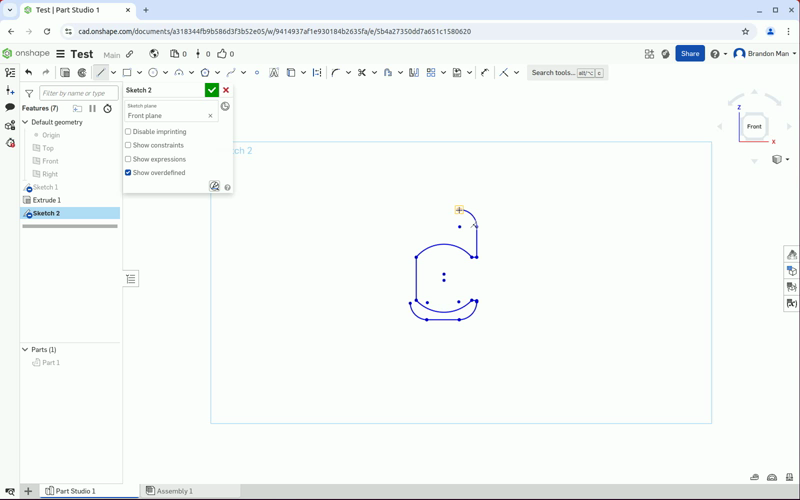
mouse_move(489, 209)
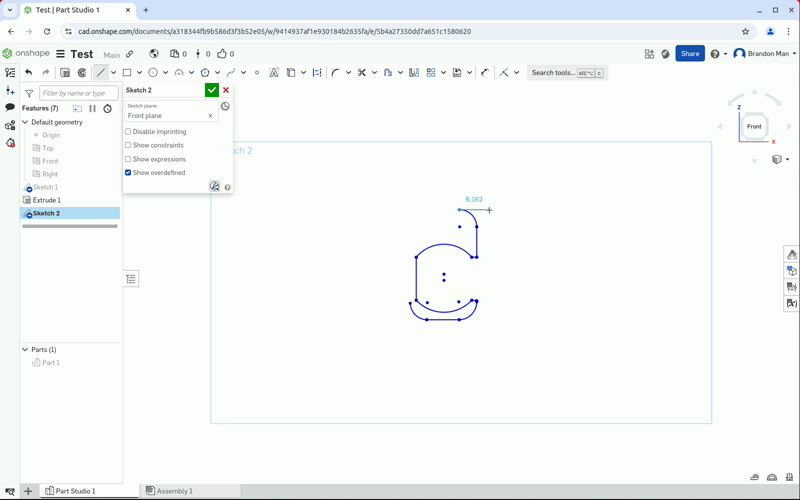
mouse_move(426, 209)
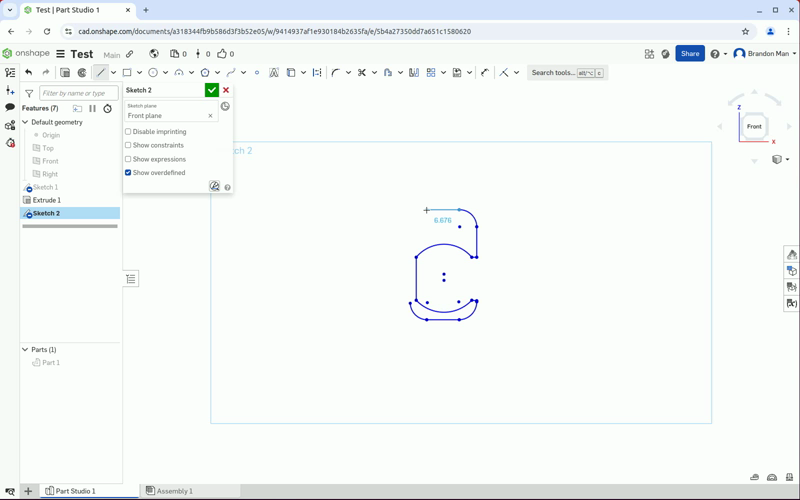
click(426, 209)
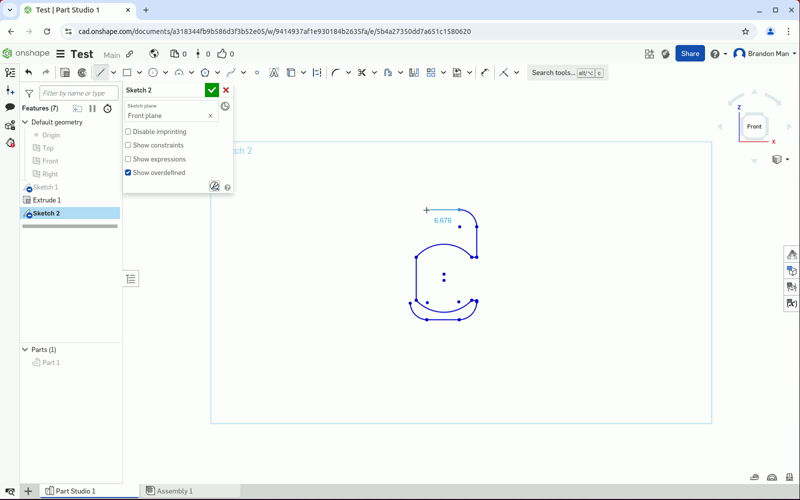
key_up(shift)
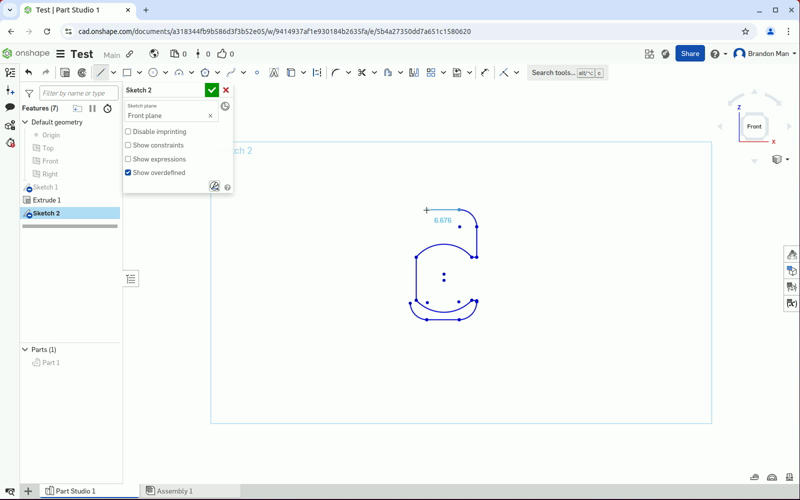
key(esc)
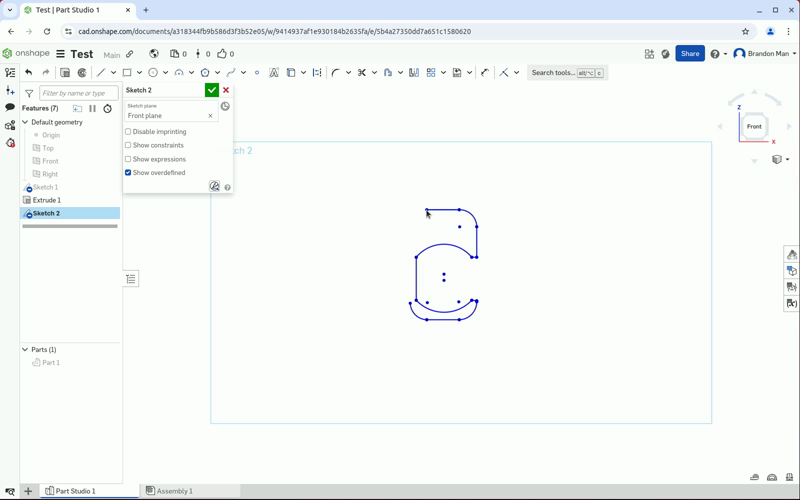
key(a)
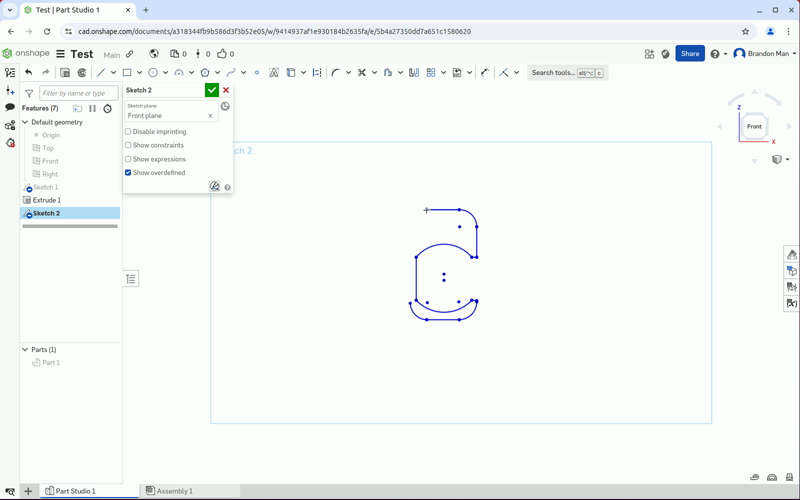
mouse_move(426, 209)
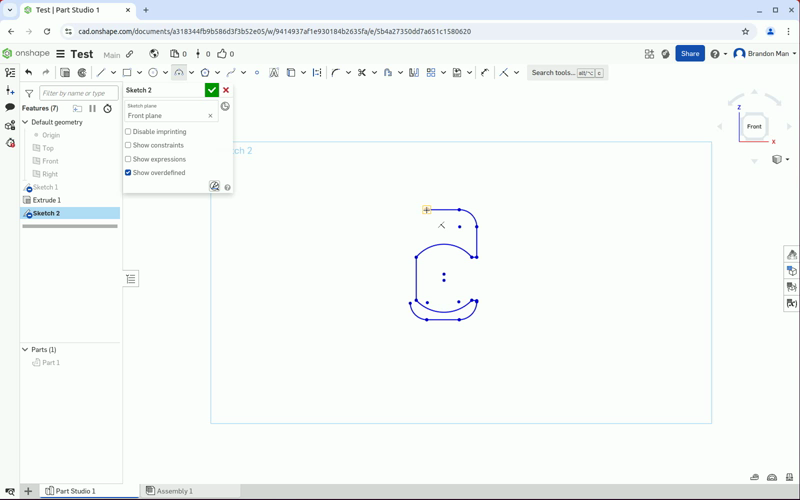
click(426, 209)
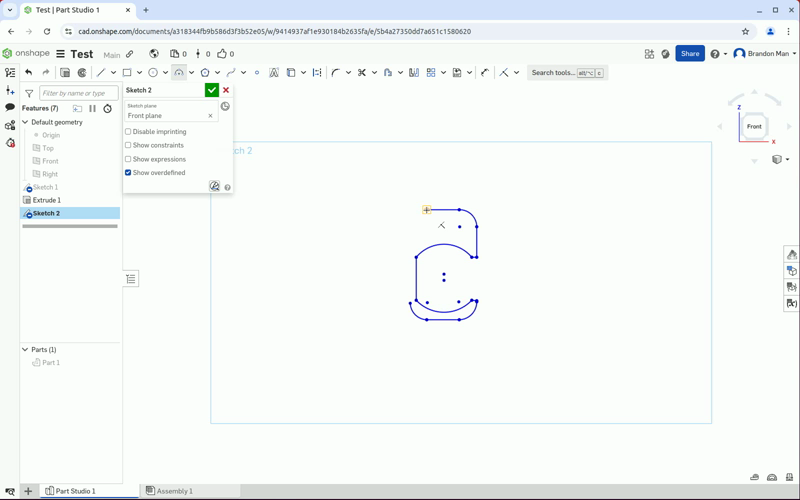
key_down(shift)
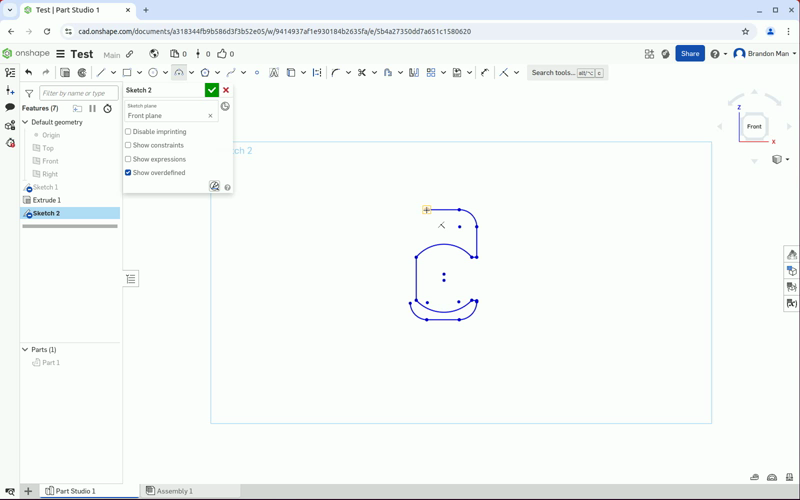
mouse_move(410, 226)
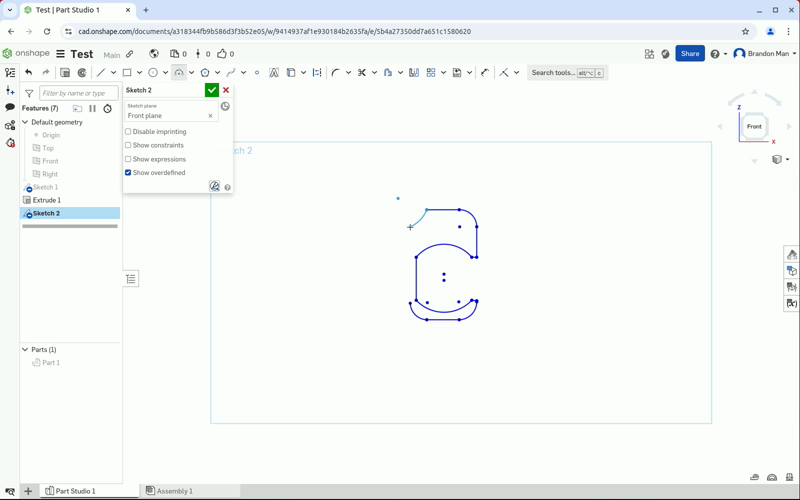
click(410, 226)
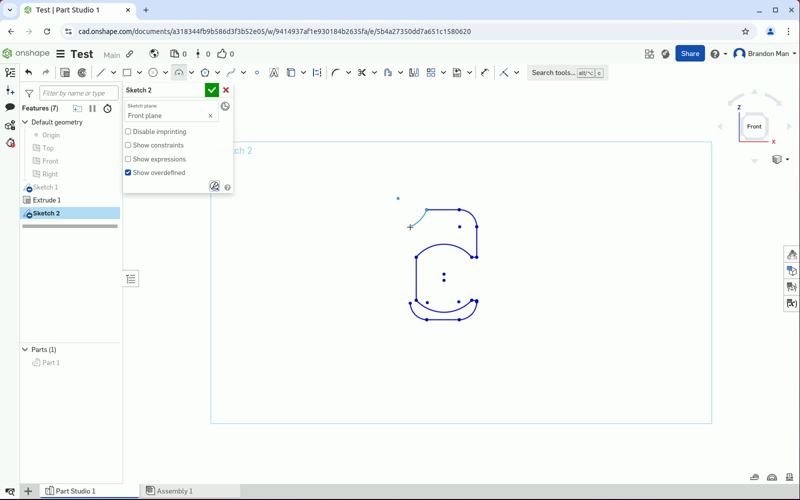
mouse_move(415, 214)
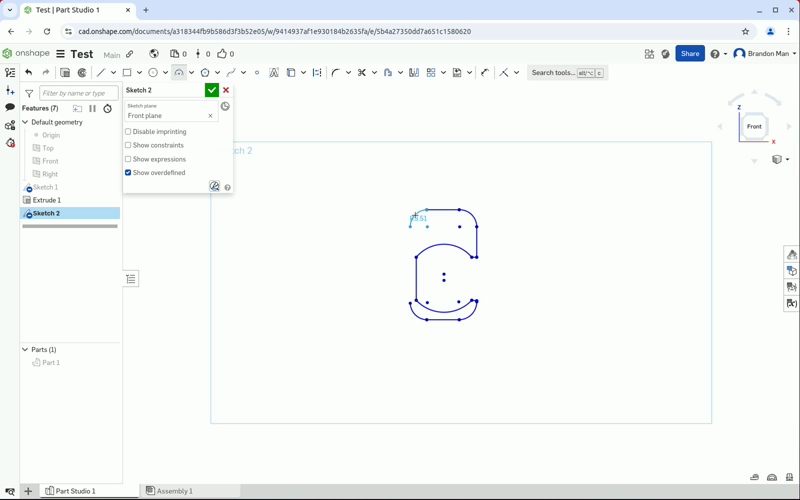
click(415, 214)
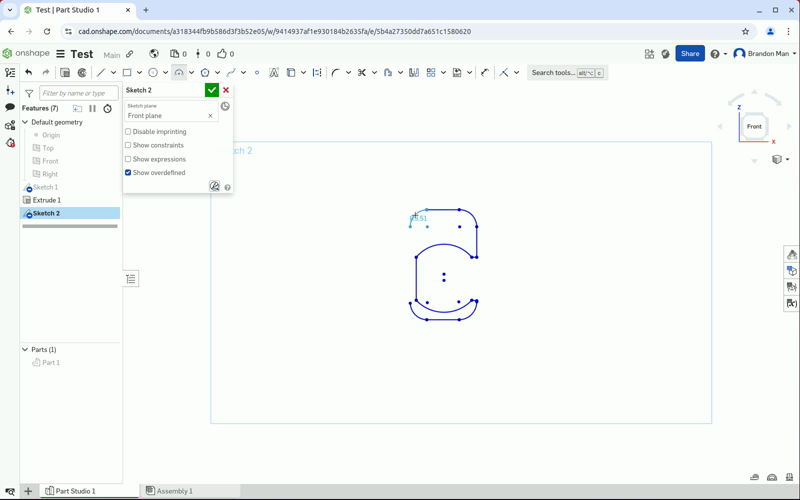
key_up(shift)
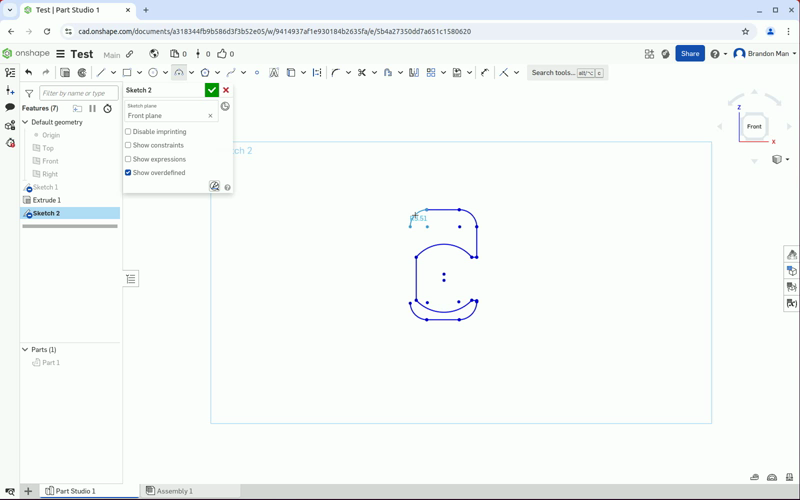
key(esc)
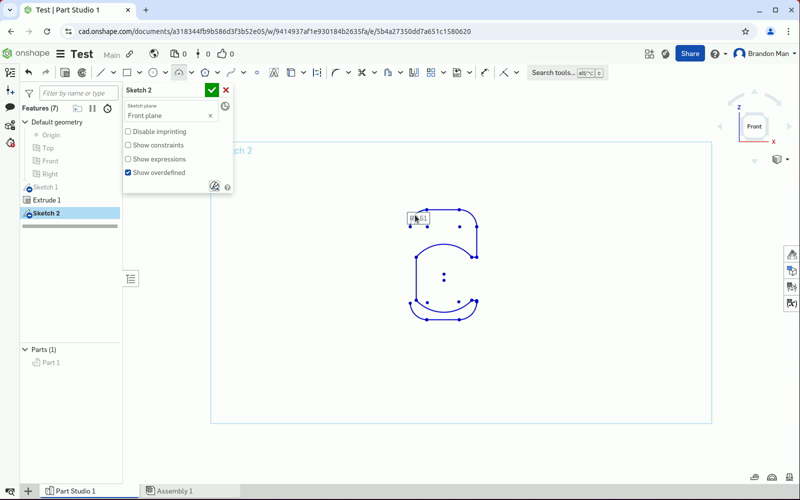
key(l)
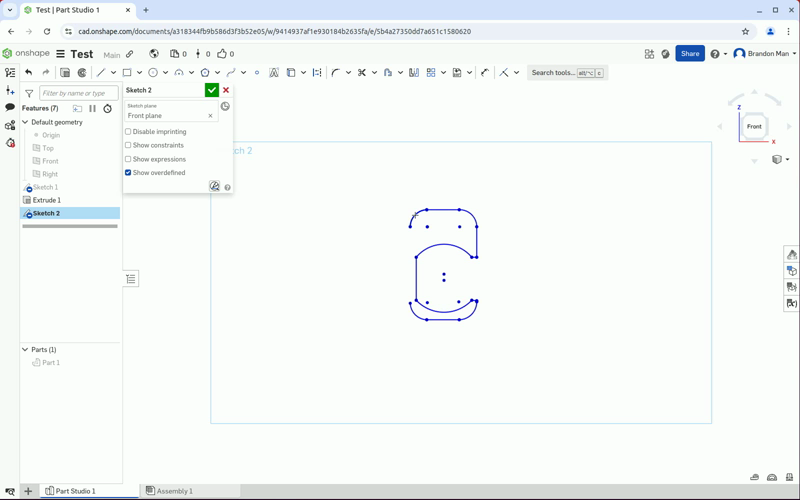
mouse_move(410, 226)
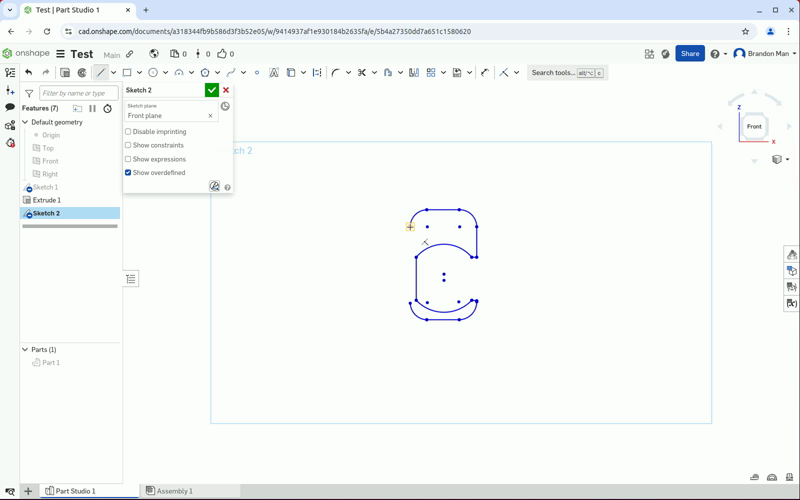
click(410, 226)
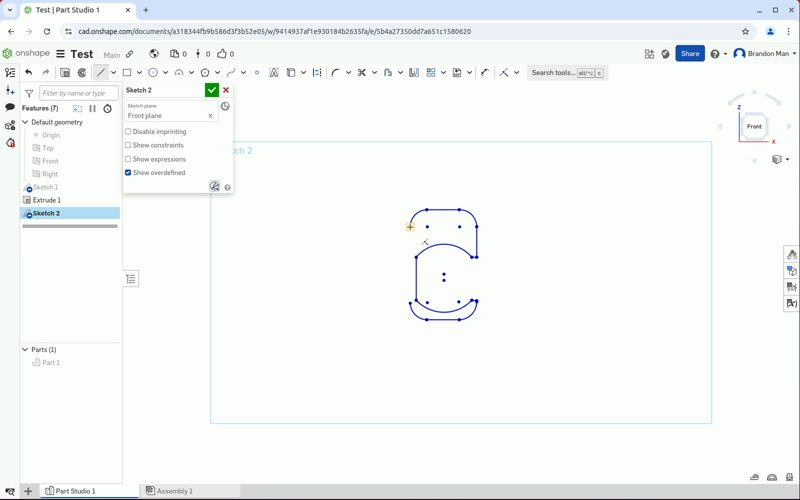
key_down(shift)
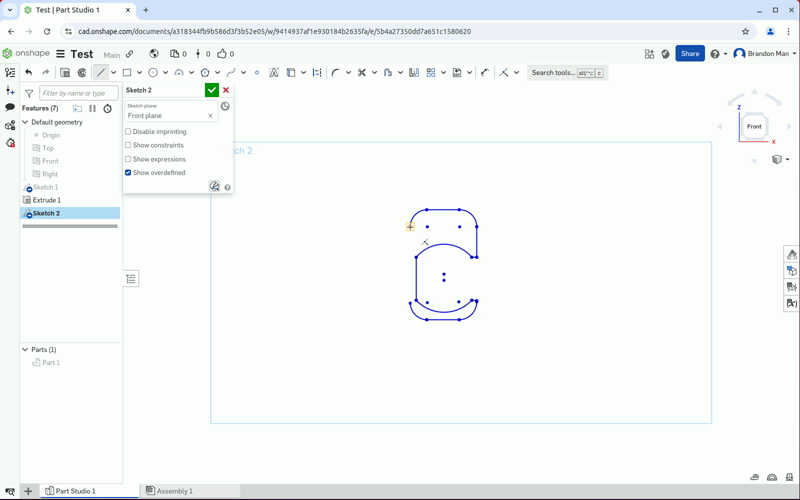
mouse_move(410, 303)
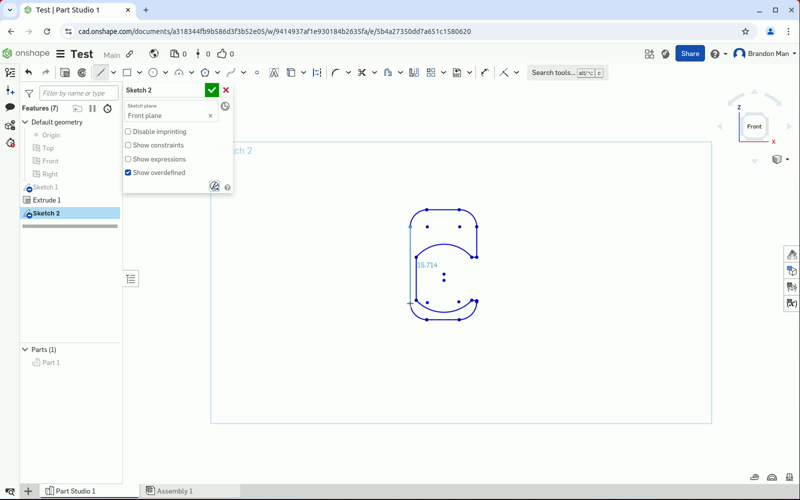
key_up(shift)
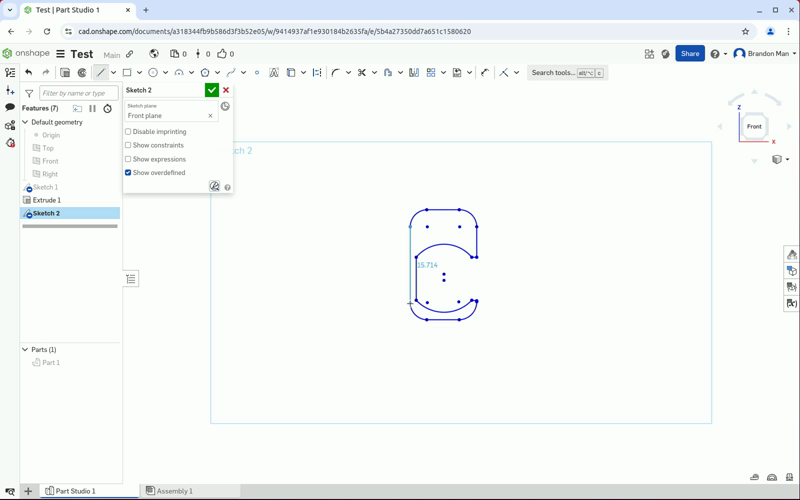
click(410, 303)
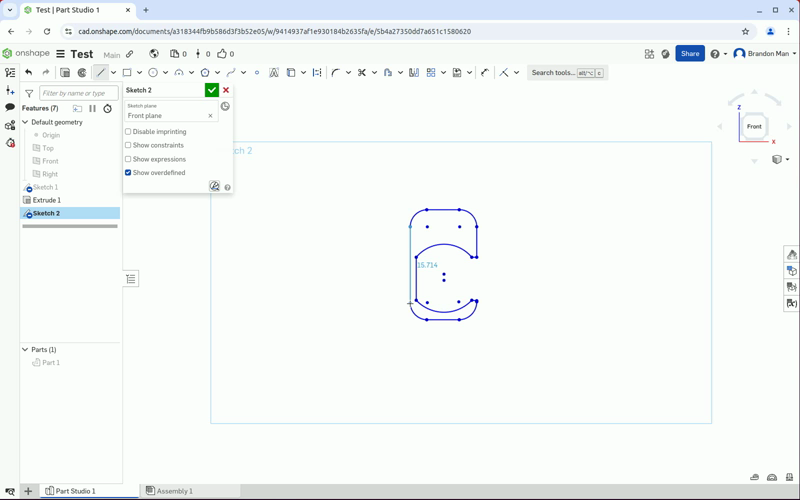
key(esc)
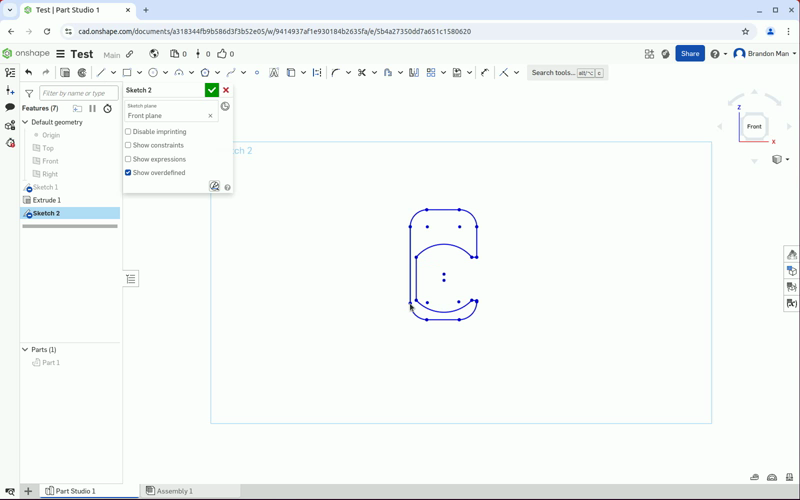
key(c)
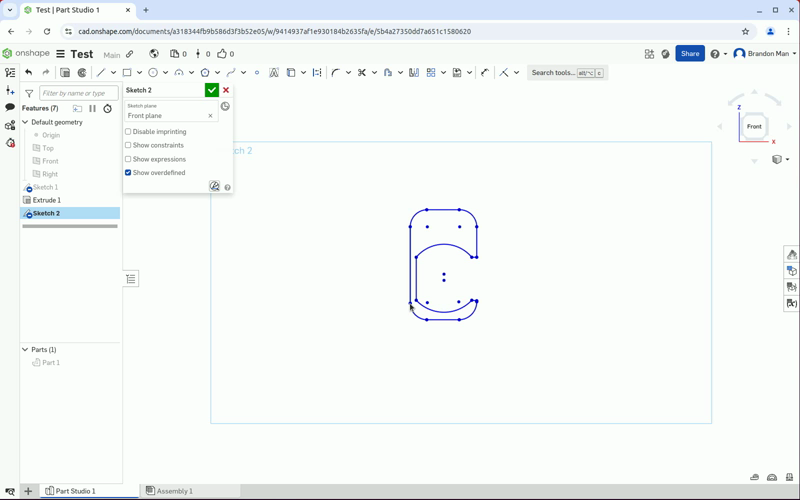
key_down(shift)
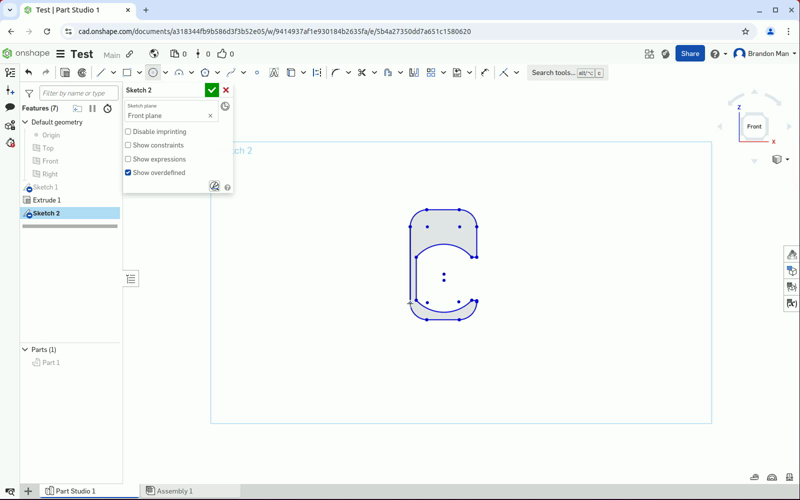
mouse_move(444, 227)
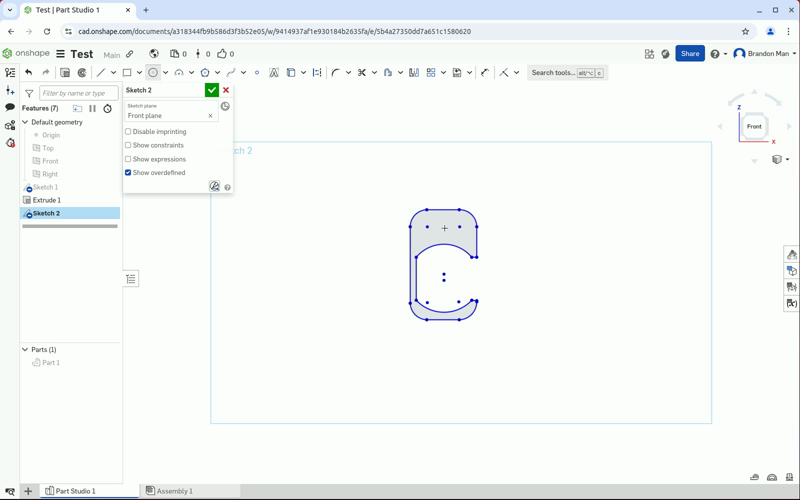
click(444, 227)
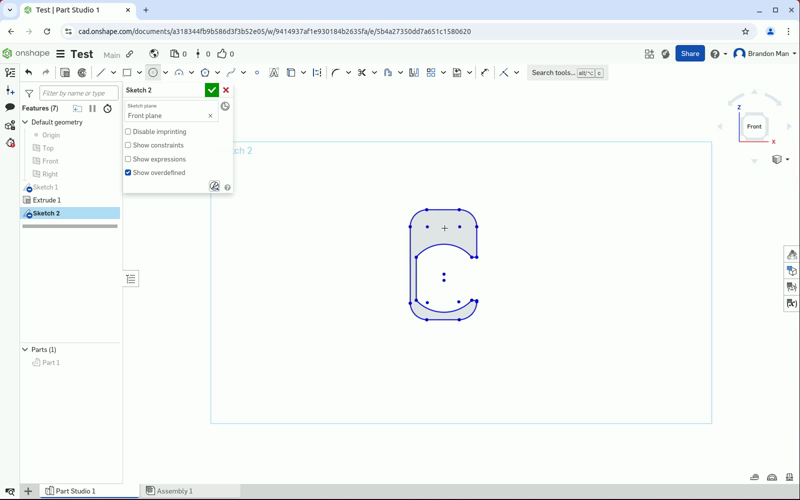
key_up(shift)
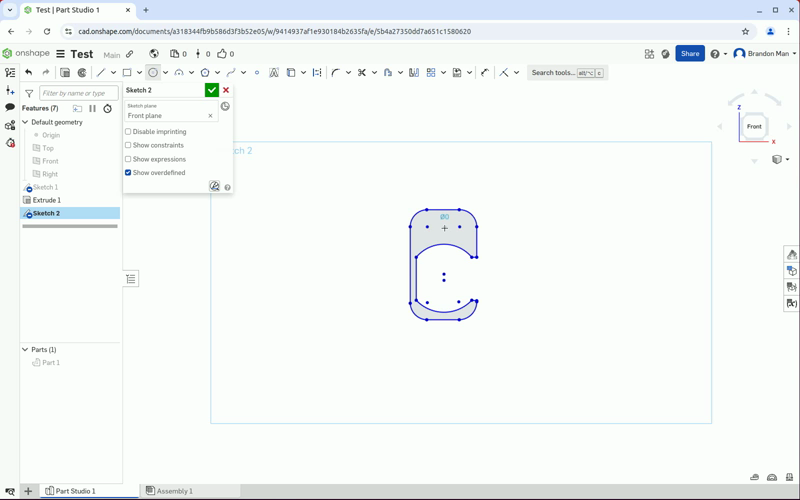
mouse_move(460, 227)
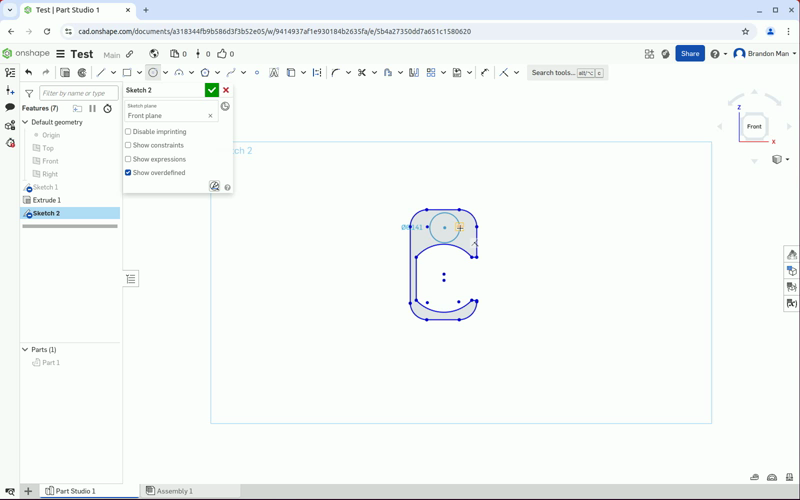
scroll(6)
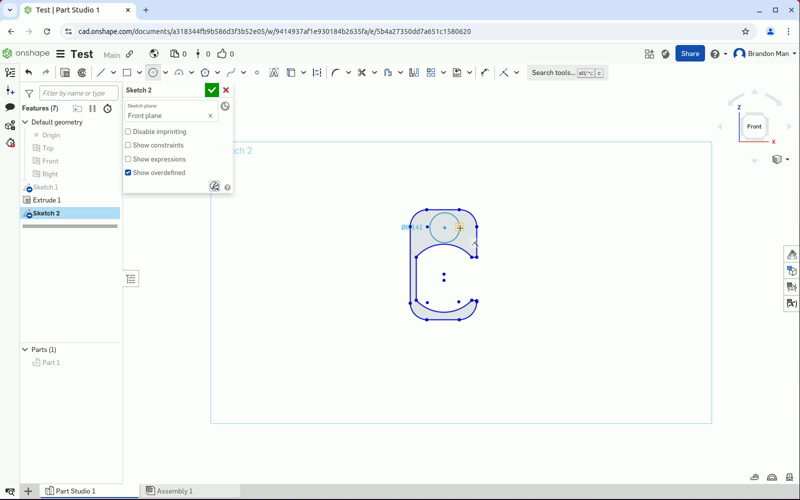
scroll(6)
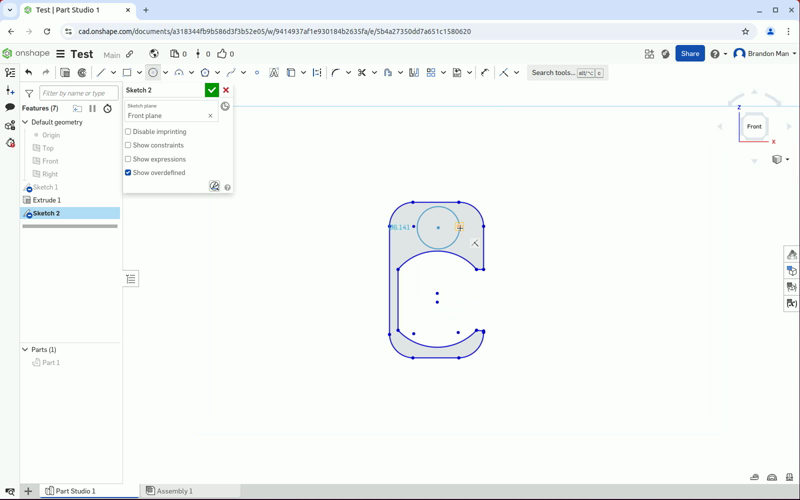
scroll(6)
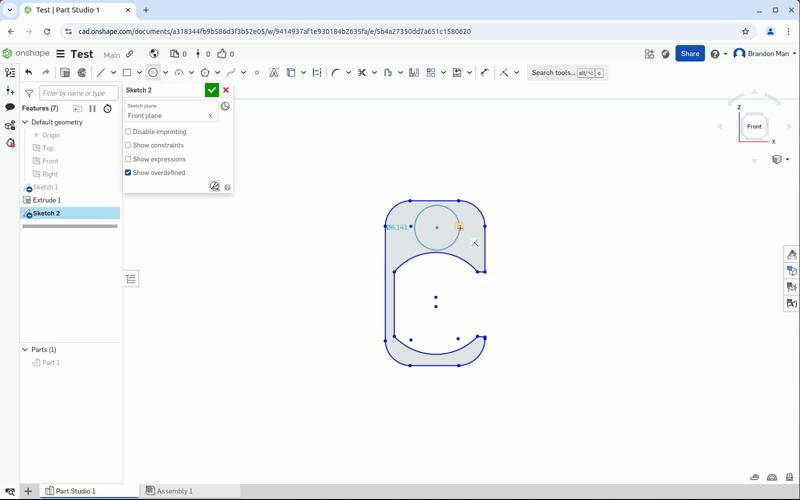
scroll(6)
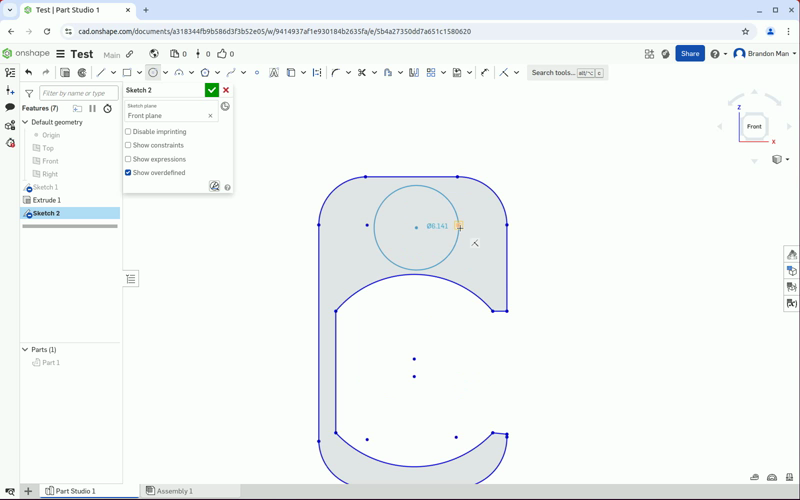
scroll(6)
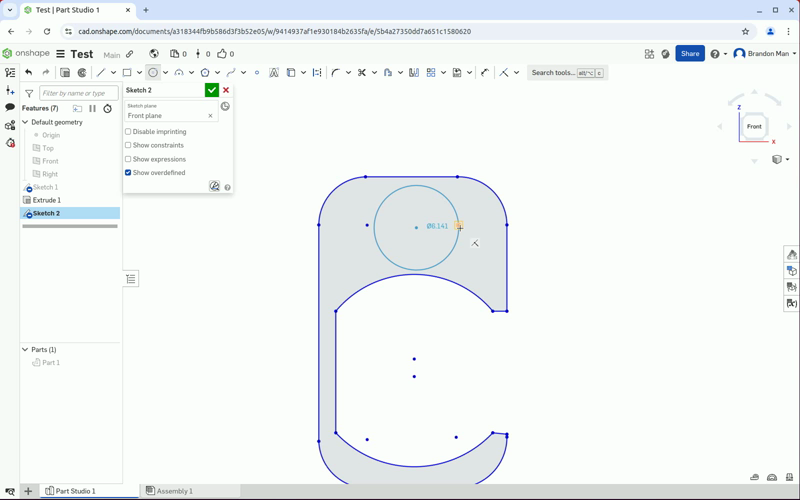
scroll(6)
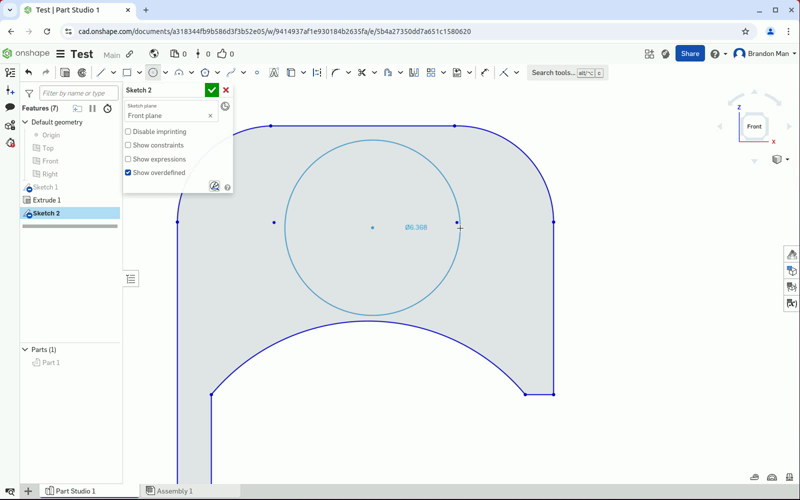
scroll(6)
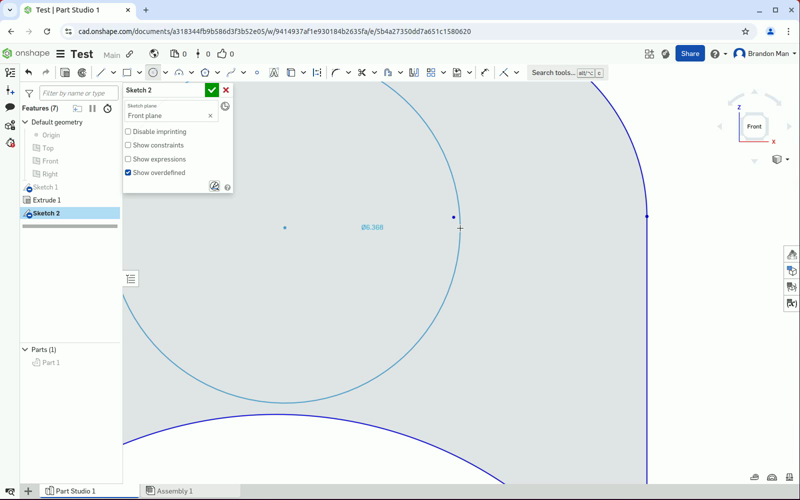
click(460, 227)
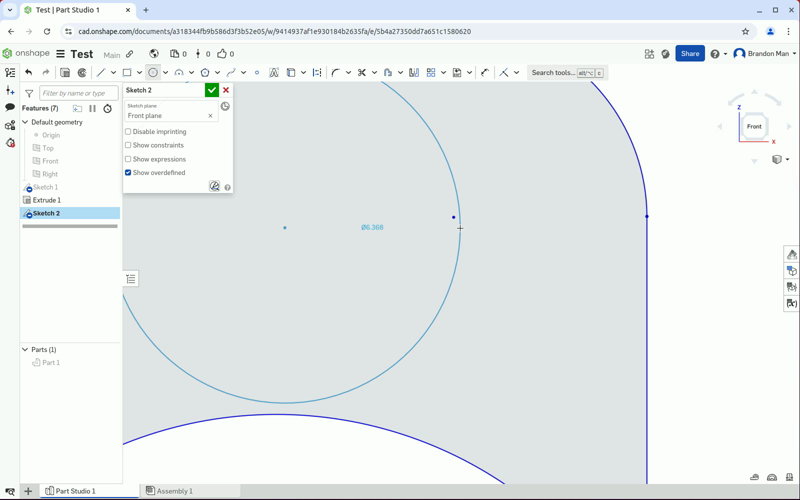
scroll(-6)
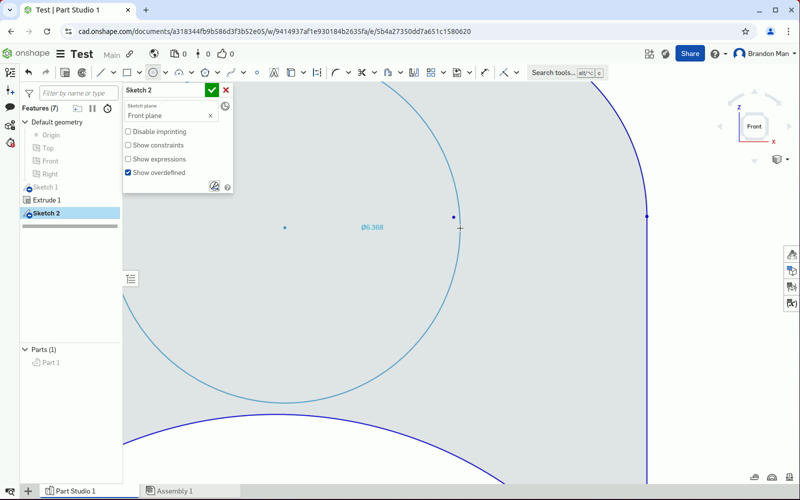
scroll(-6)
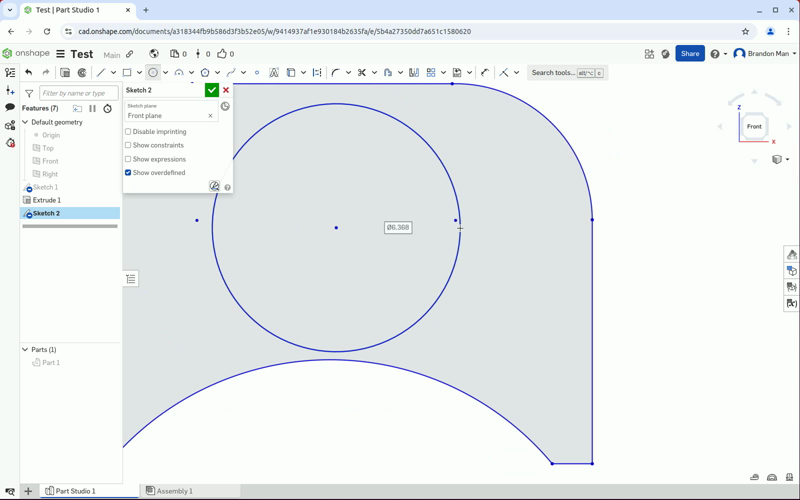
scroll(-6)
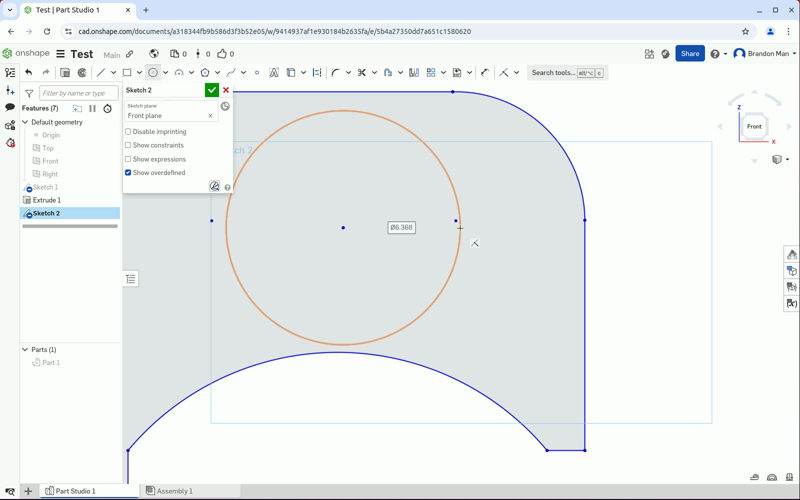
scroll(-6)
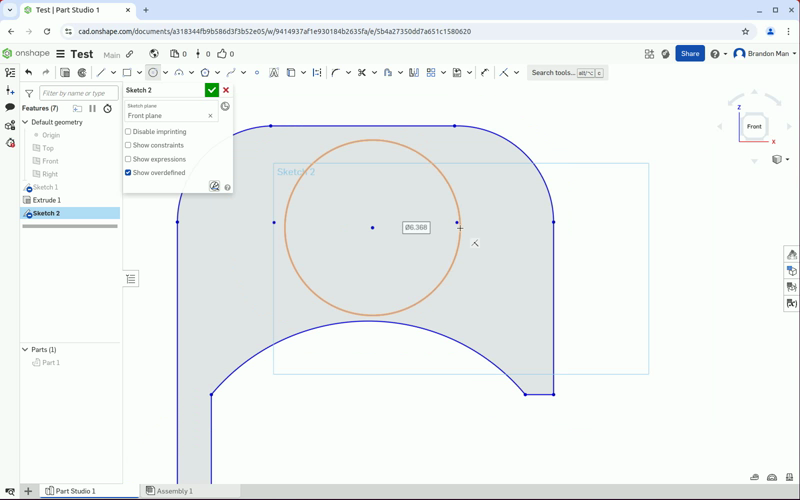
scroll(-6)
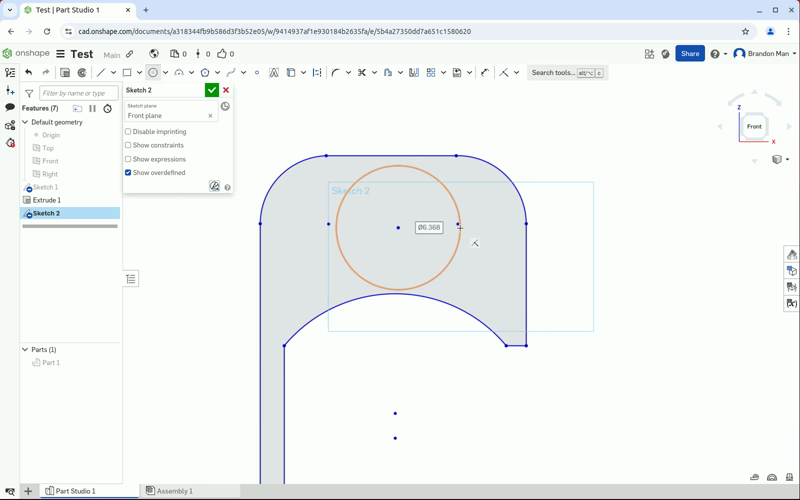
scroll(-6)
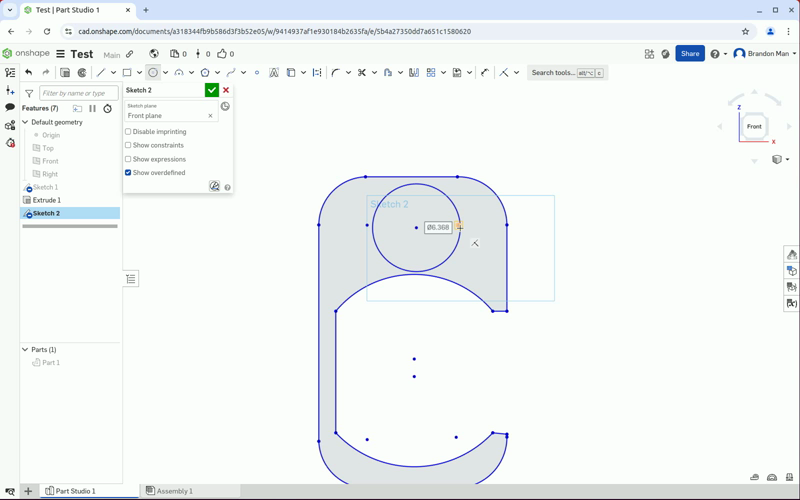
scroll(-6)
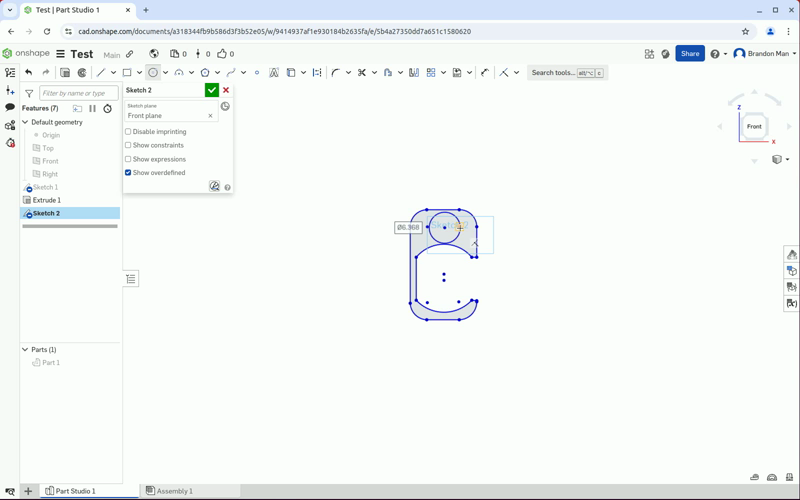
key(esc)
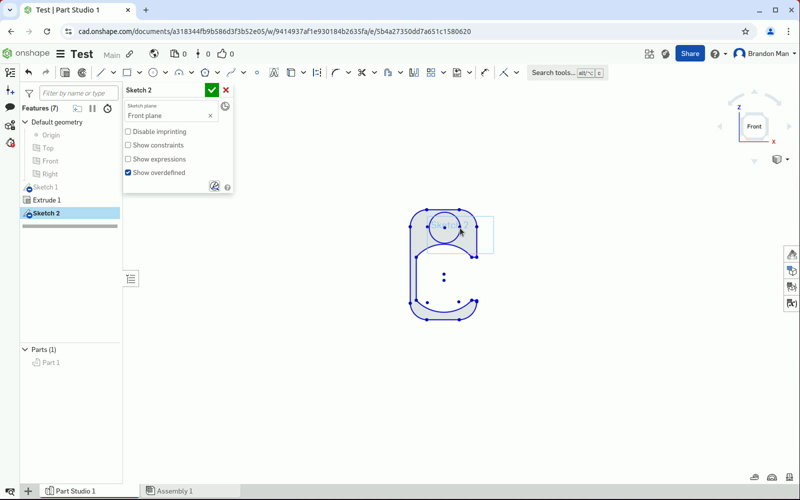
mouse_move(450, 317)
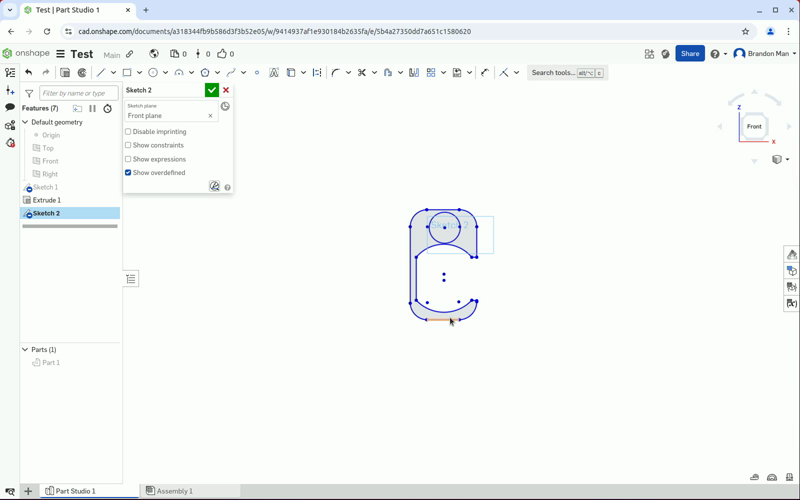
click(450, 317)
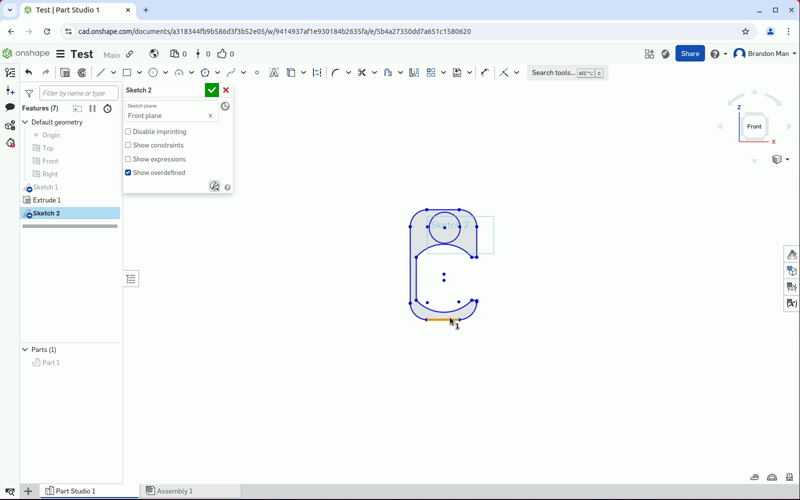
mouse_move(73, 352)
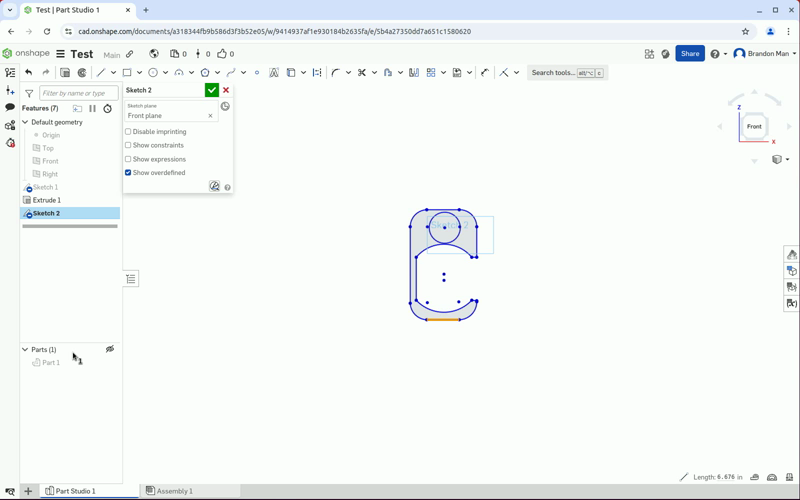
key(shift+y)
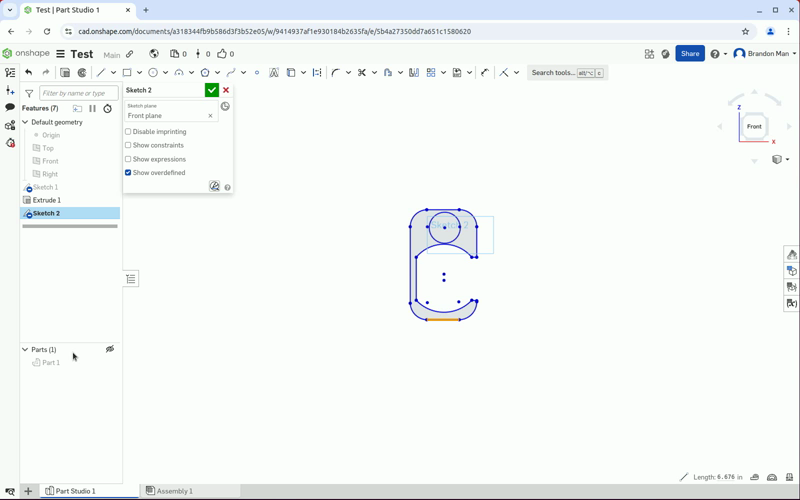
key(shift+e)
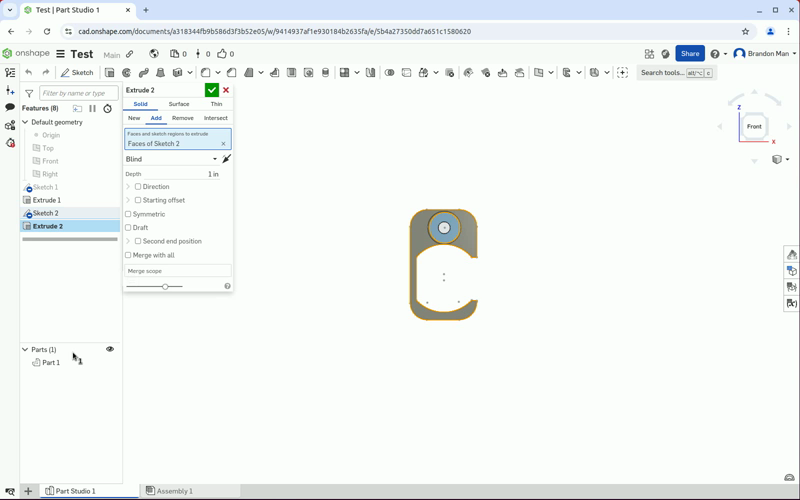
mouse_move(143, 106)
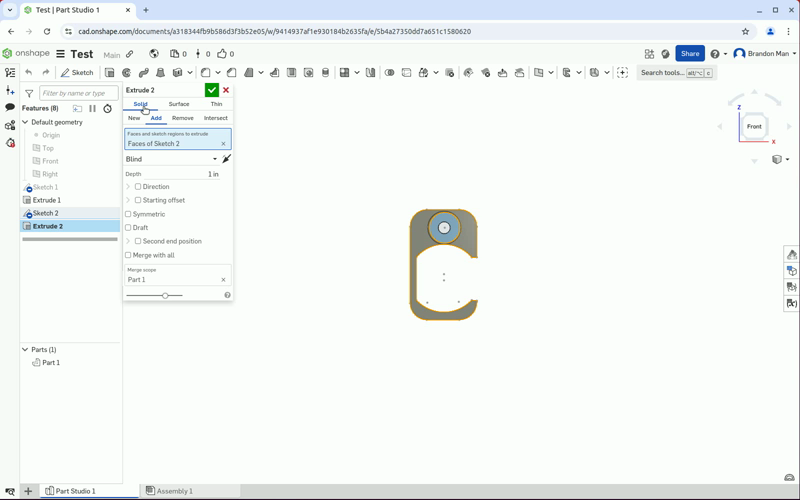
click(143, 106)
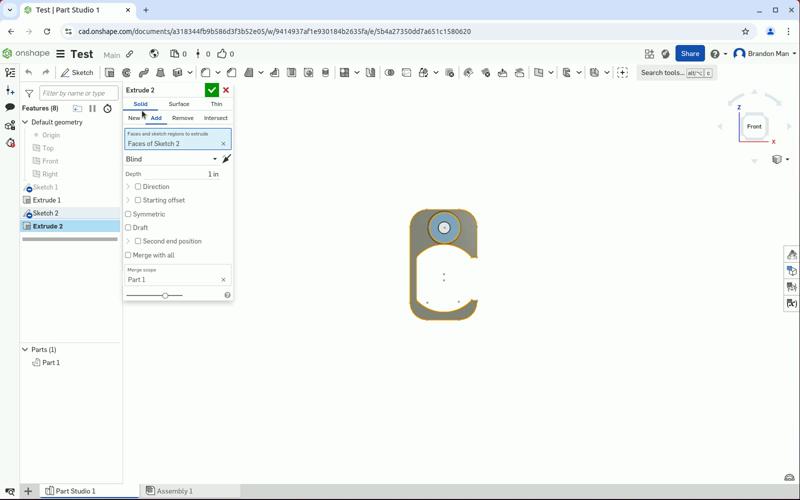
mouse_move(137, 120)
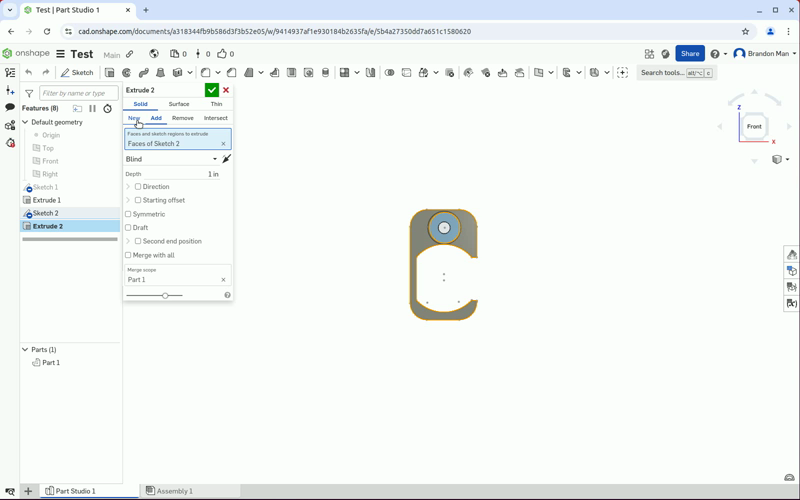
click(137, 120)
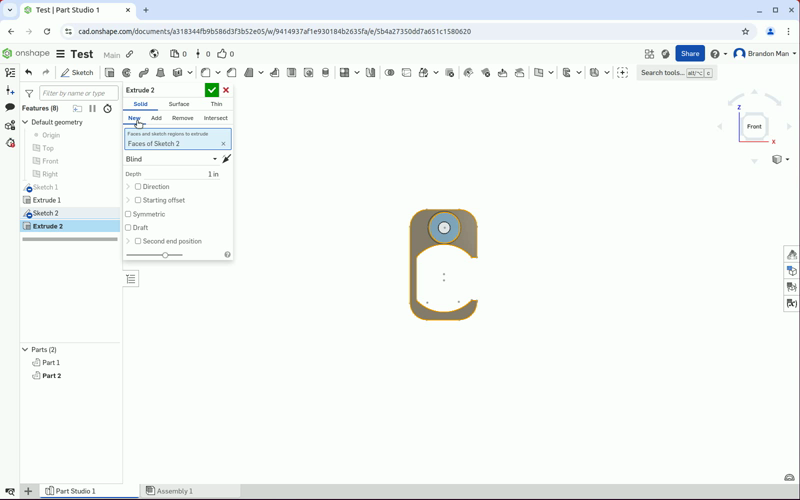
key(tab, 4)
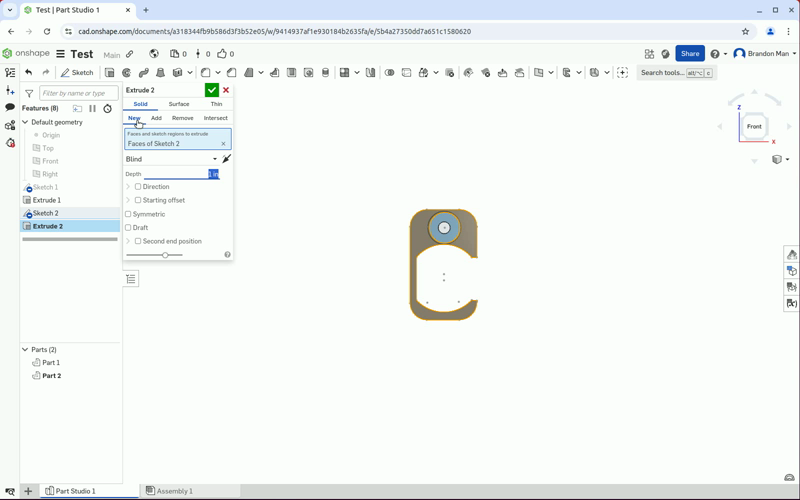
text(20.942)
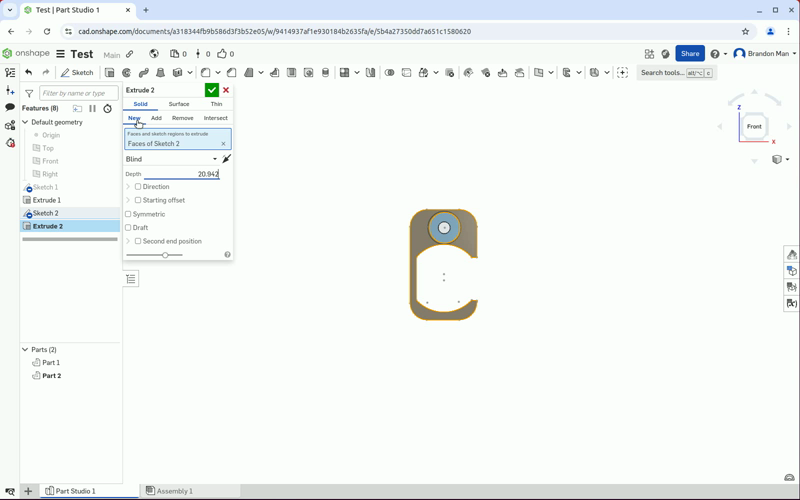
key(enter)
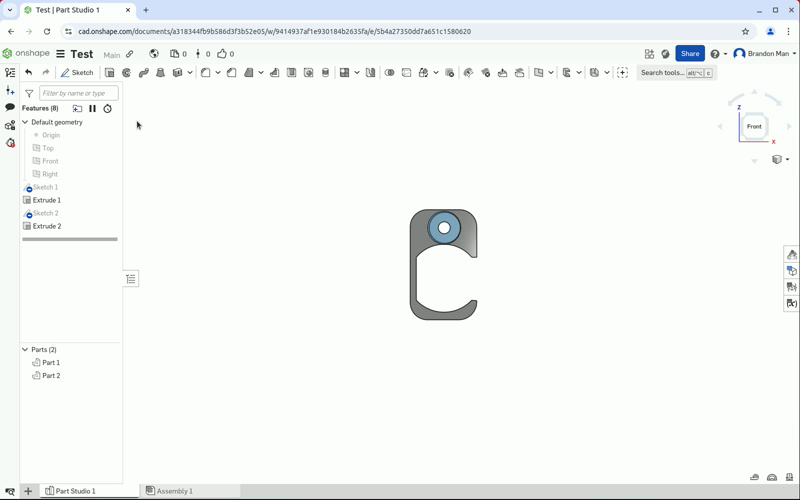
key(shift+h)
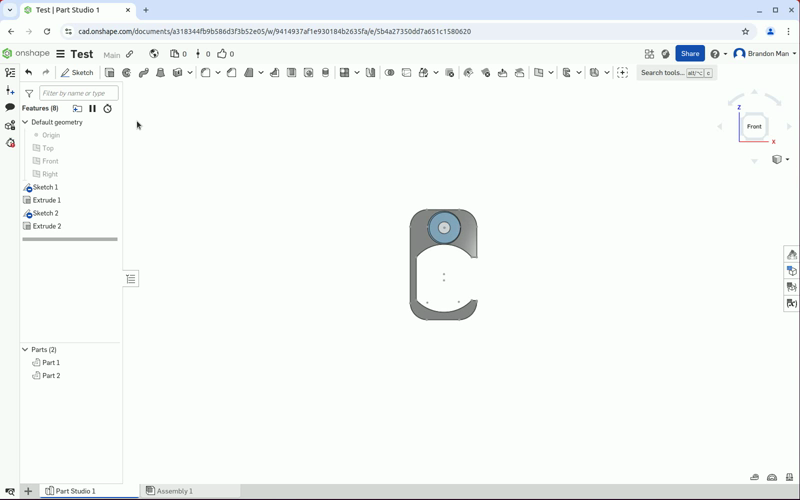
key(shift+h)
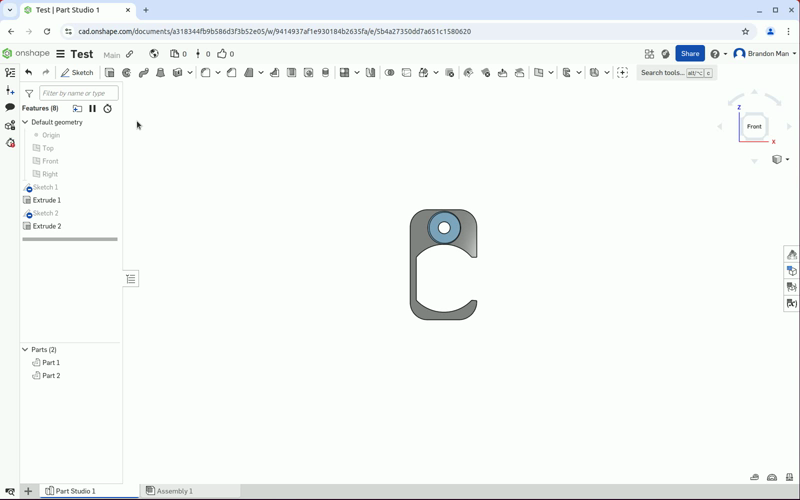
mouse_move(73, 189)
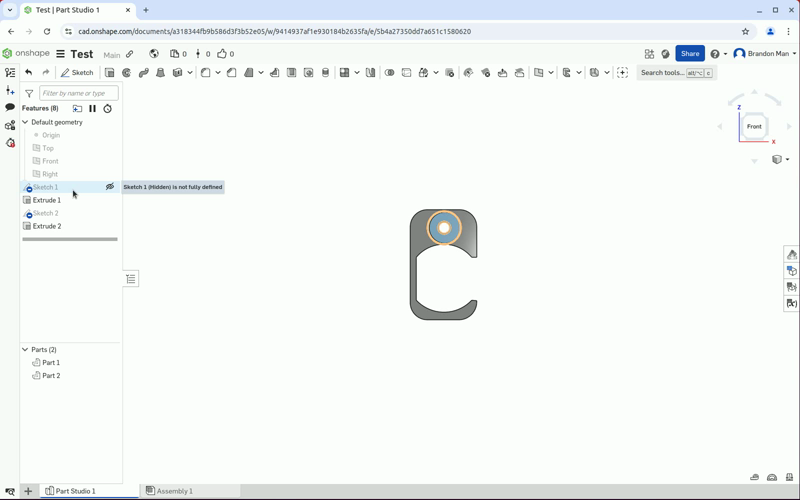
click(73, 189)
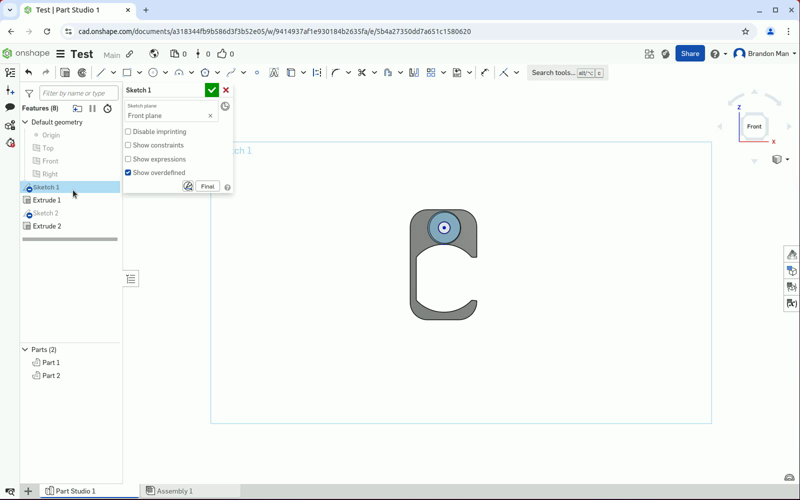
mouse_move(229, 92)
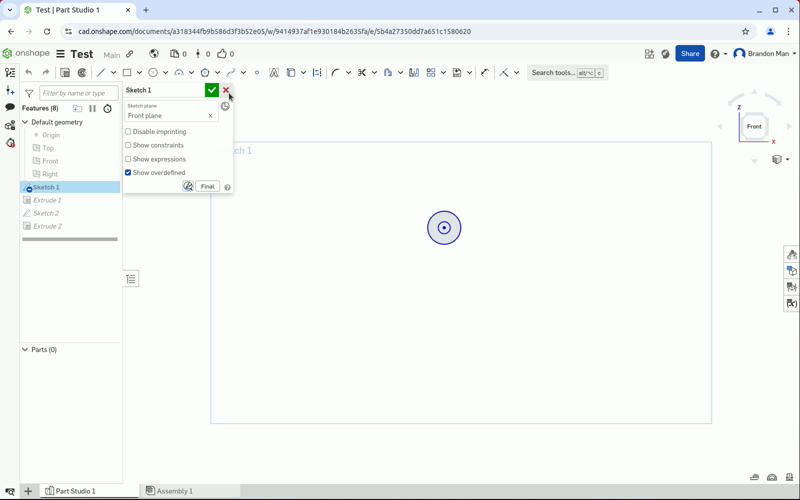
click(229, 92)
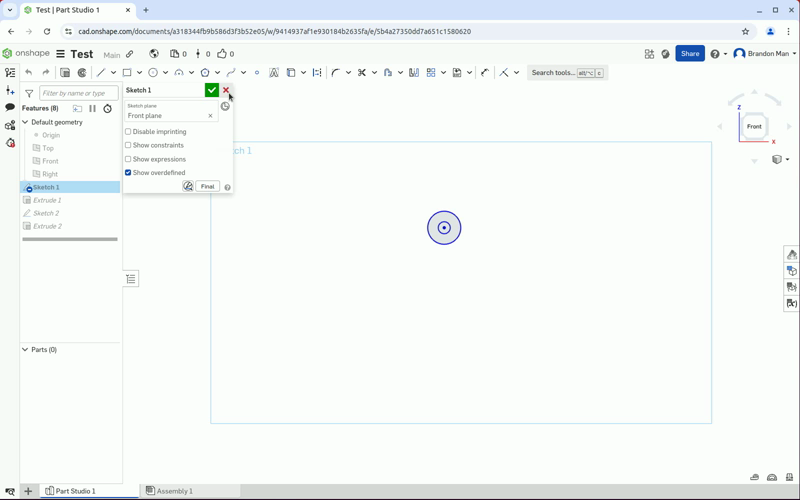
key(shift+s)
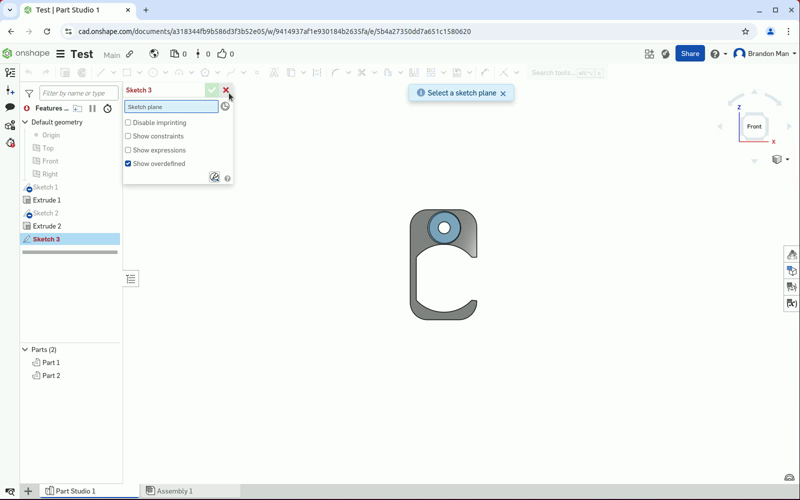
mouse_move(73, 163)
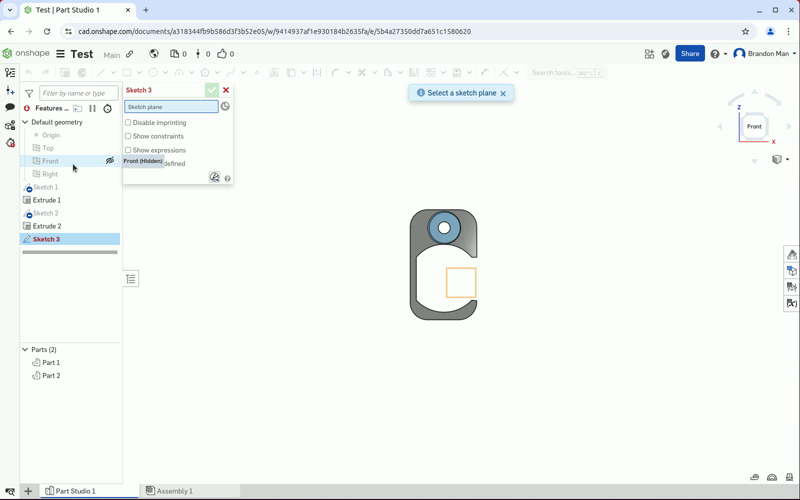
click(73, 163)
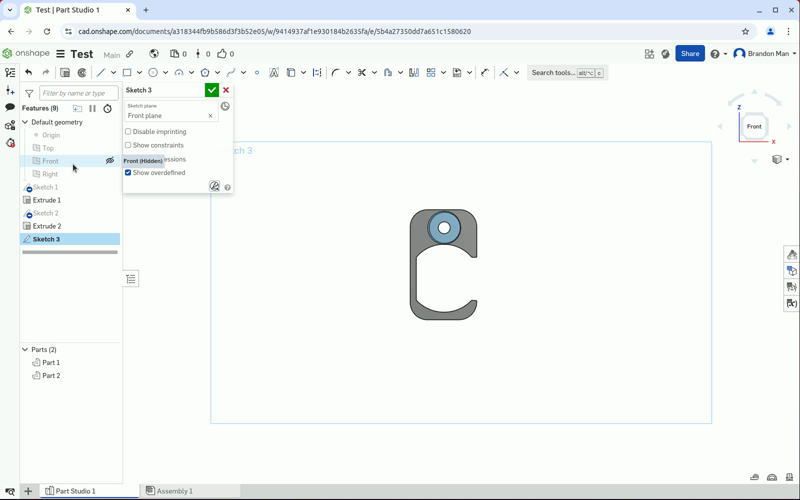
mouse_move(73, 352)
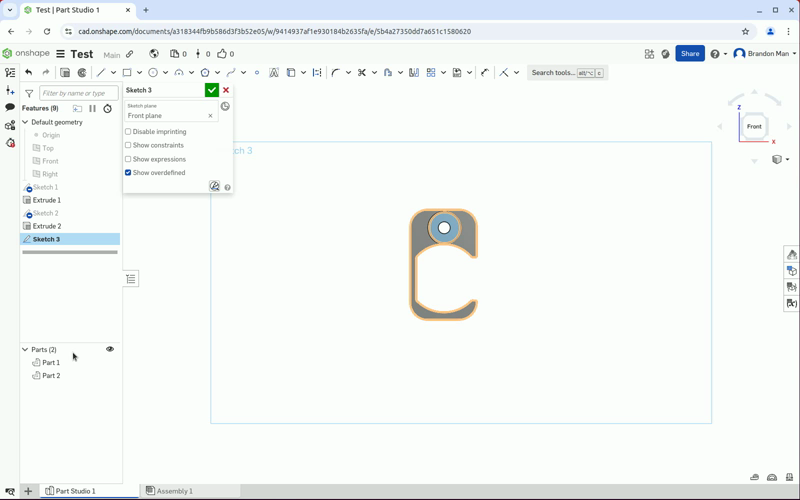
key(y)
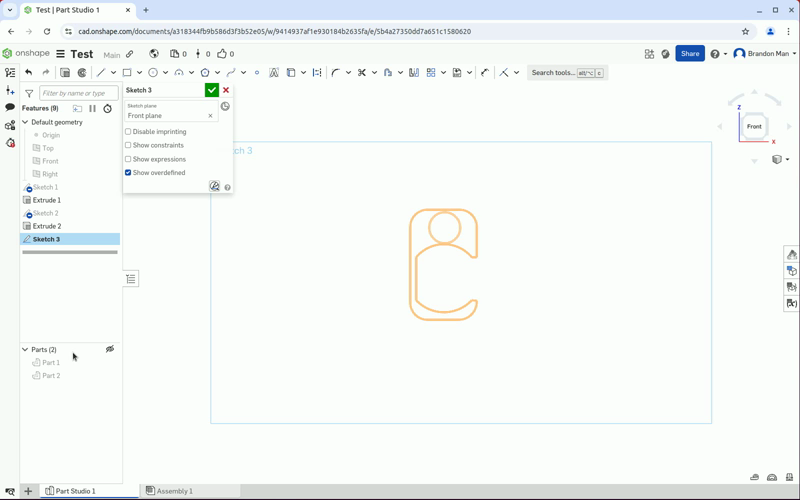
key(c)
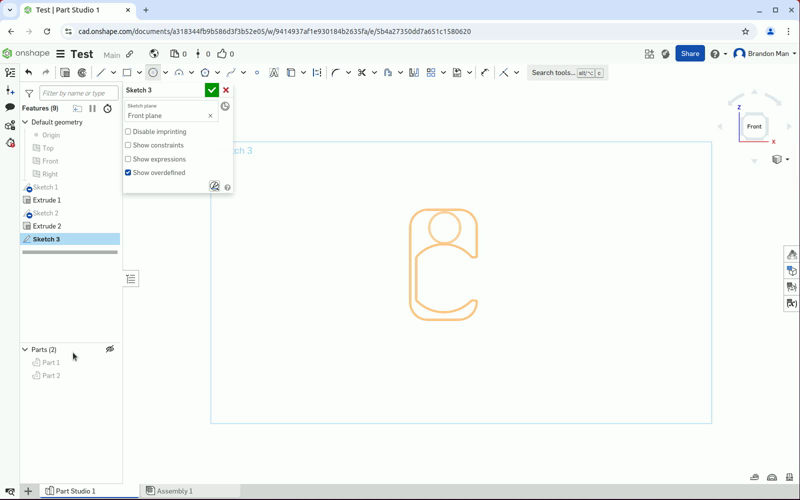
key_down(shift)
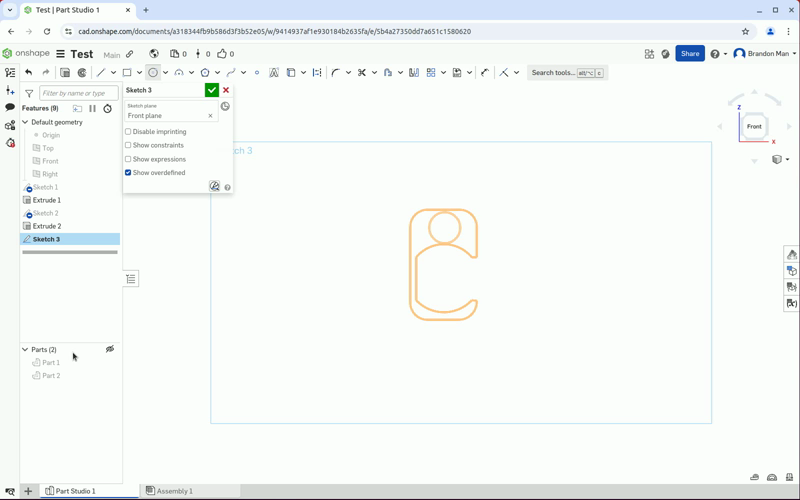
mouse_move(528, 267)
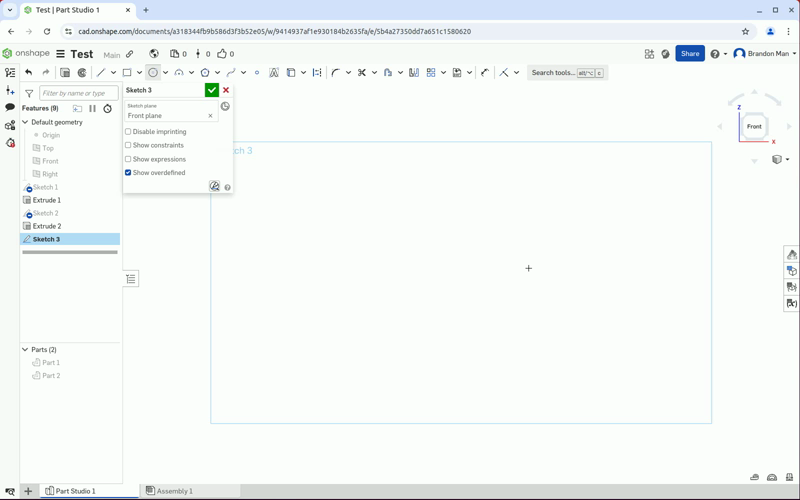
click(528, 267)
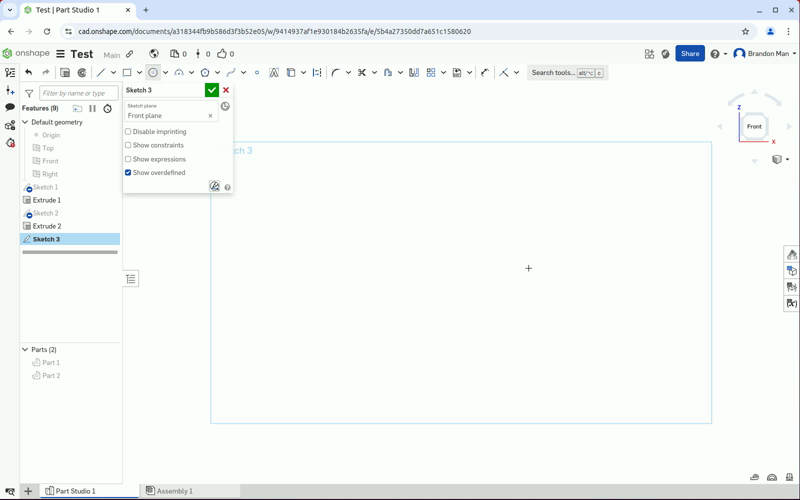
key_up(shift)
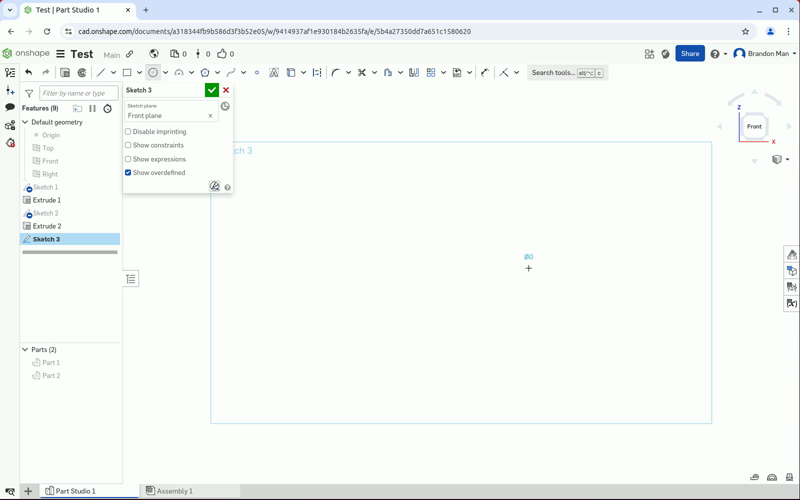
mouse_move(574, 267)
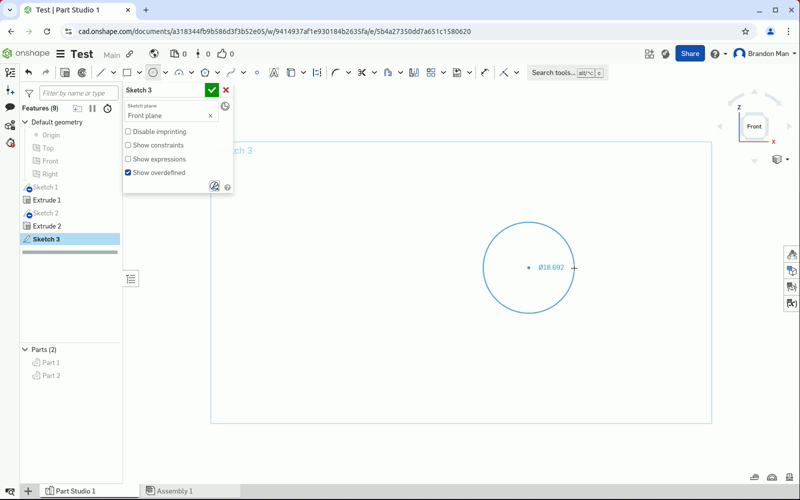
click(574, 267)
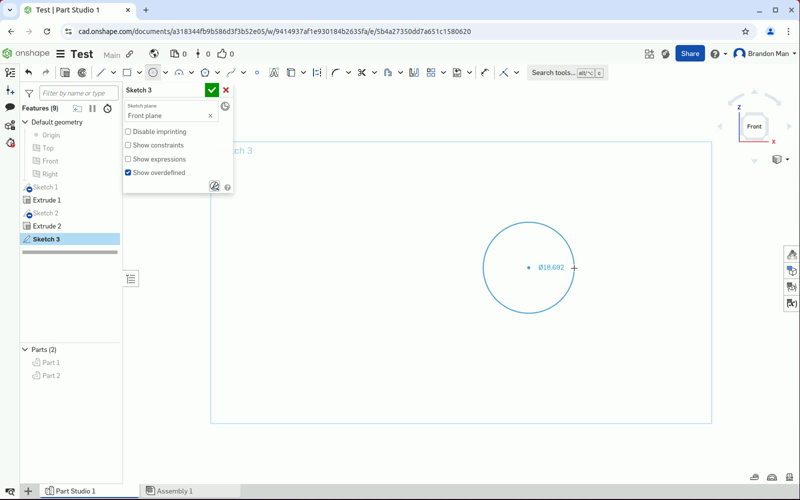
key(esc)
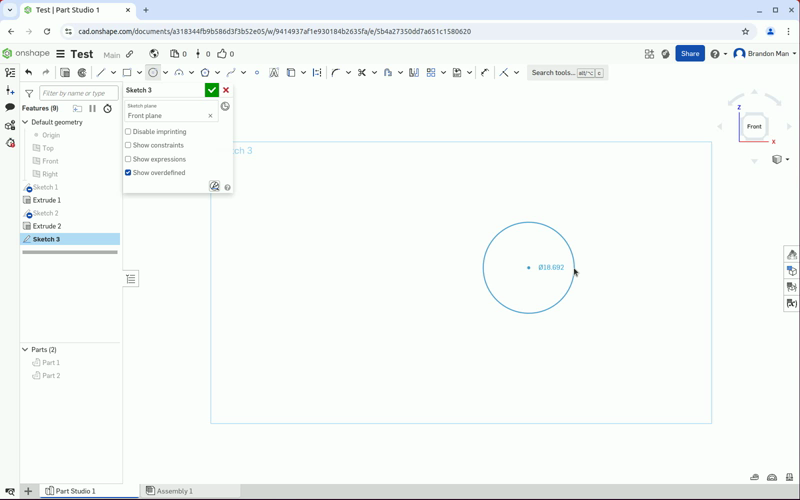
key(c)
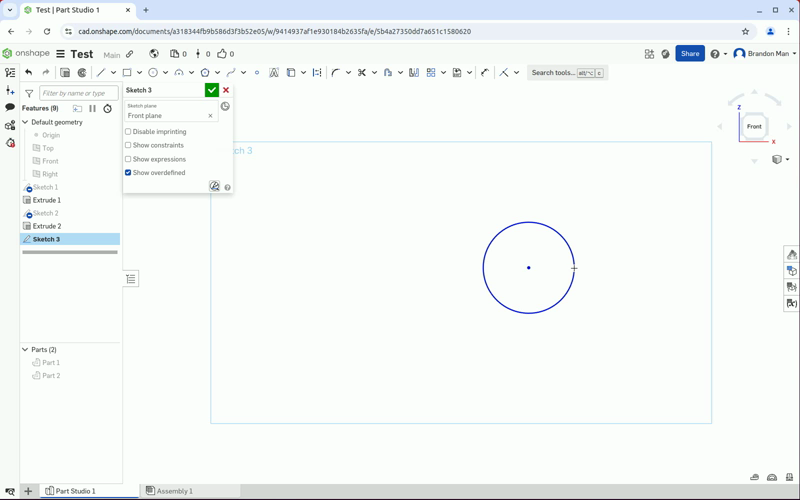
key_down(shift)
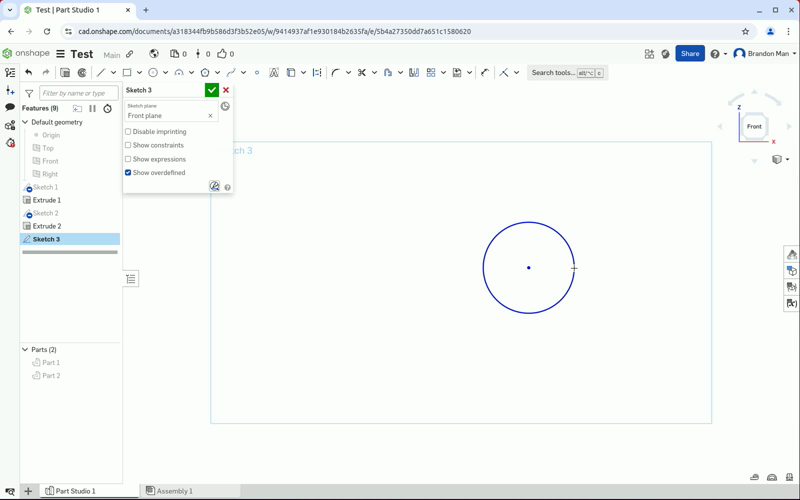
mouse_move(528, 267)
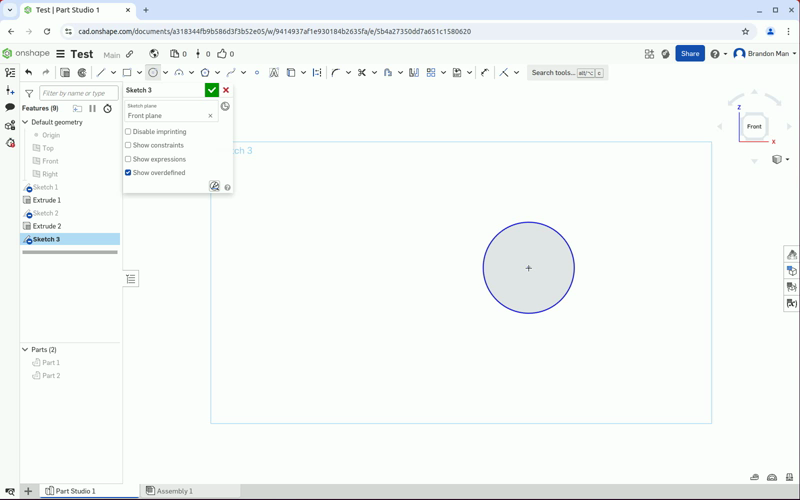
click(528, 267)
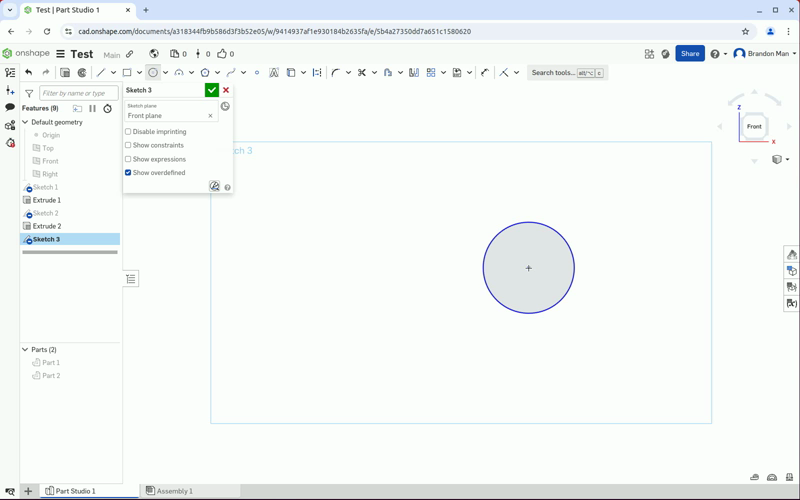
key_up(shift)
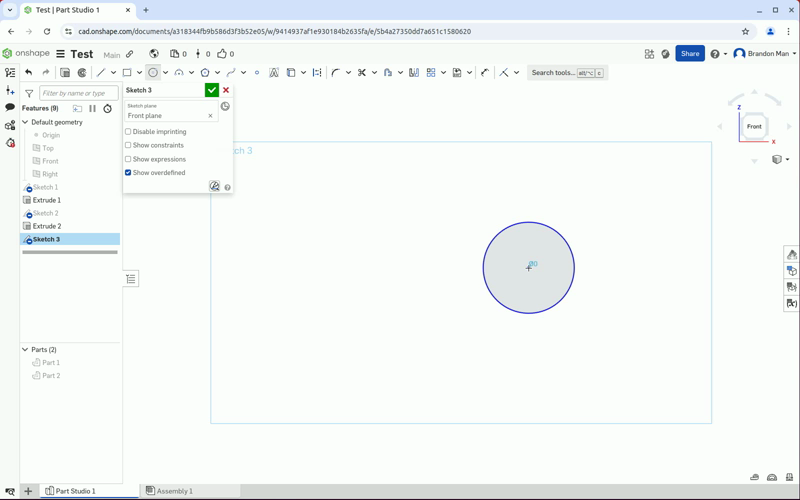
mouse_move(566, 267)
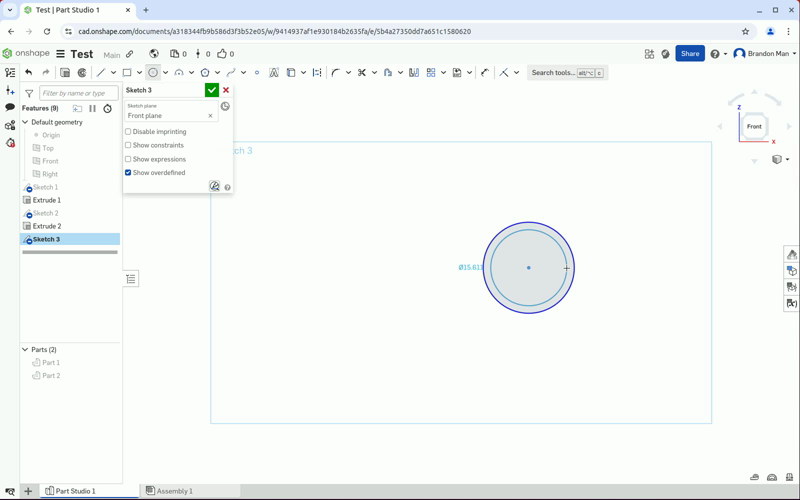
click(566, 267)
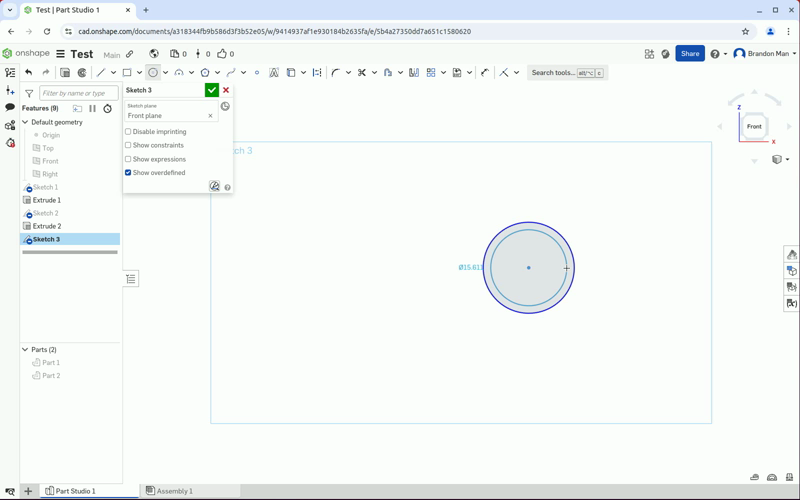
key(esc)
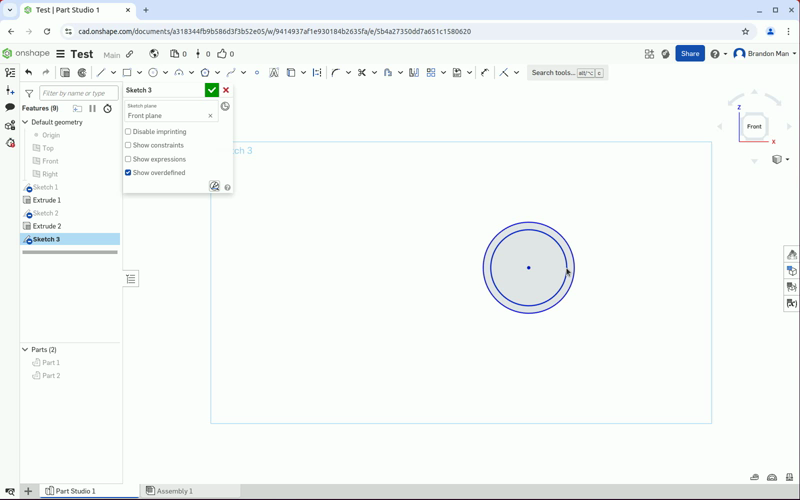
mouse_move(496, 238)
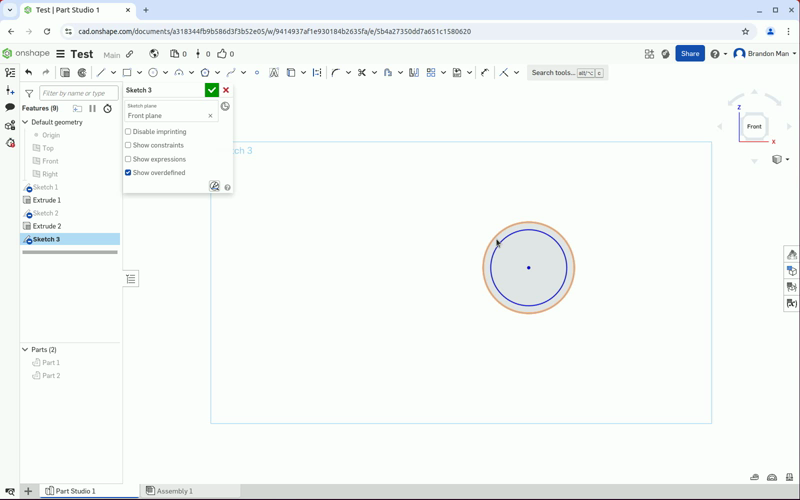
click(496, 238)
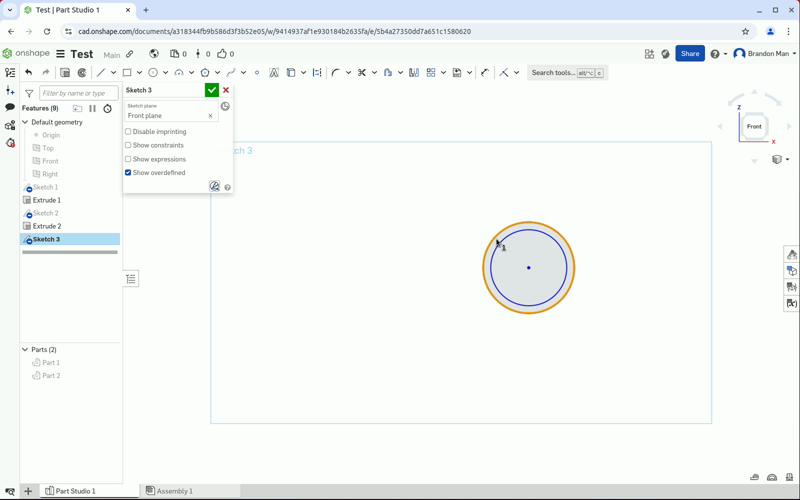
mouse_move(73, 352)
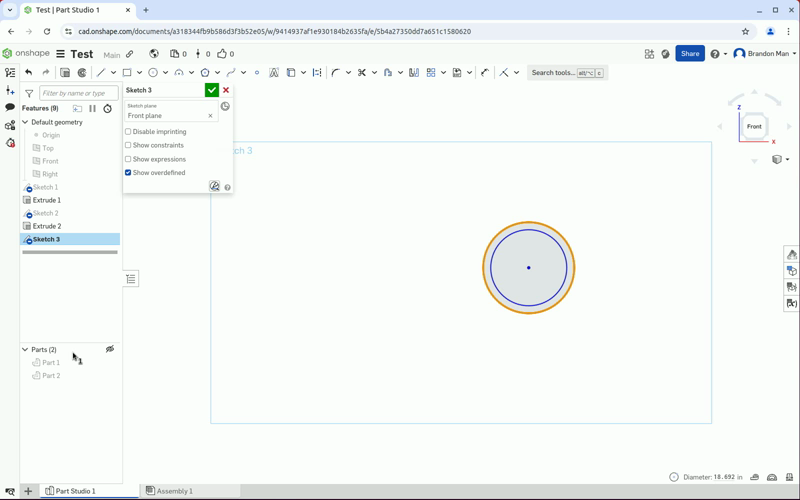
key(shift+y)
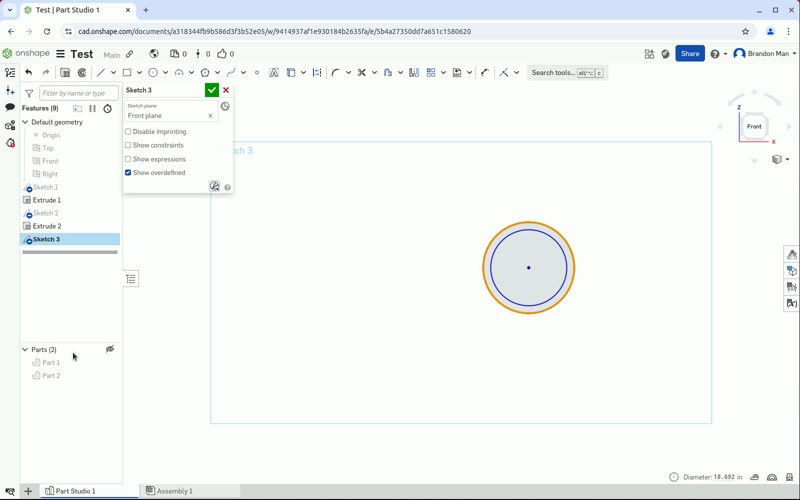
key(shift+e)
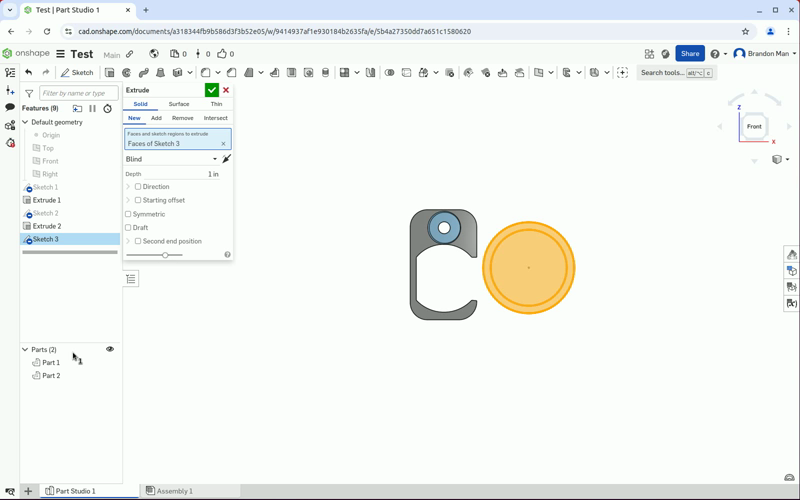
mouse_move(143, 106)
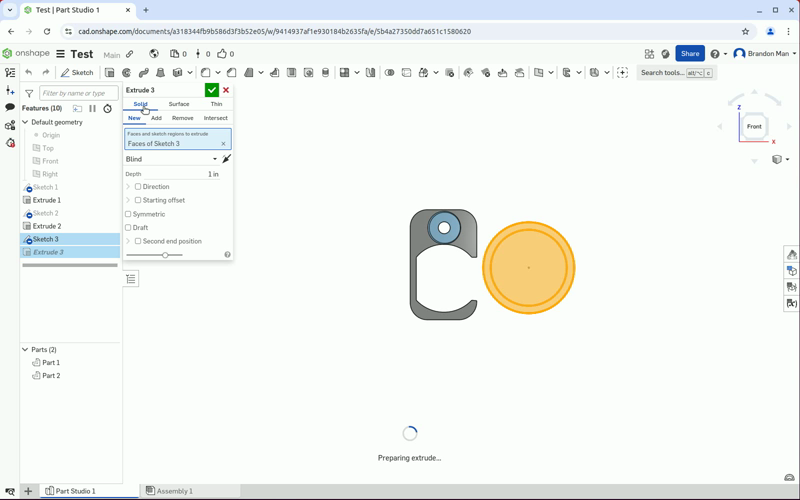
click(143, 106)
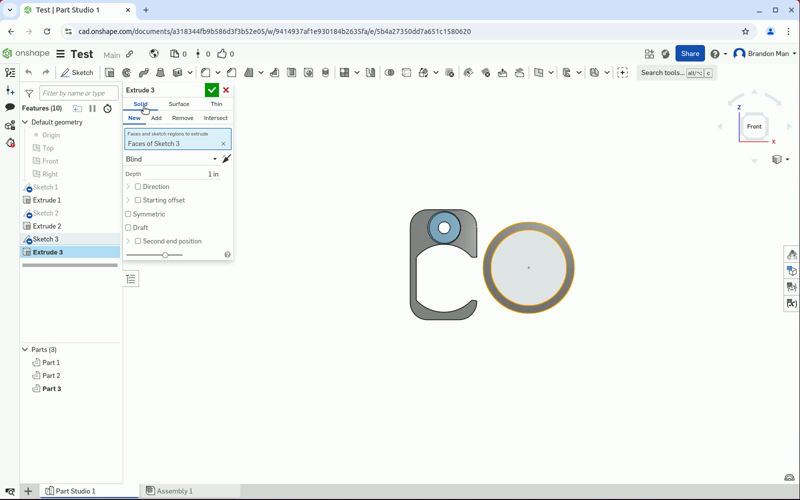
mouse_move(137, 120)
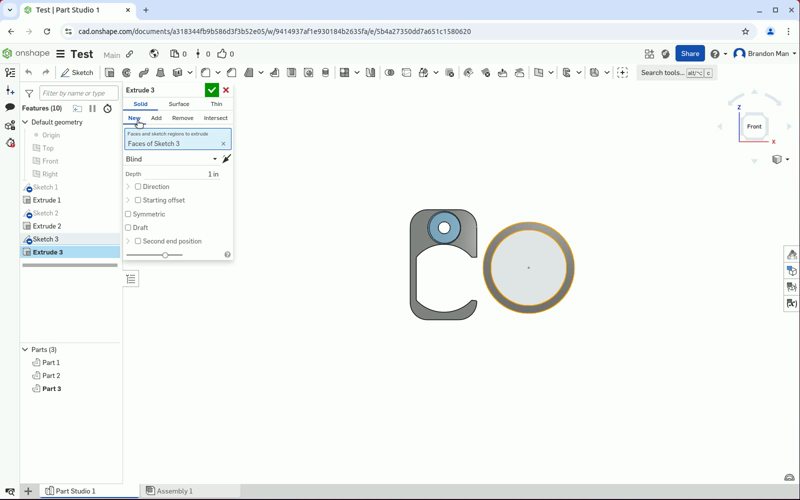
click(137, 120)
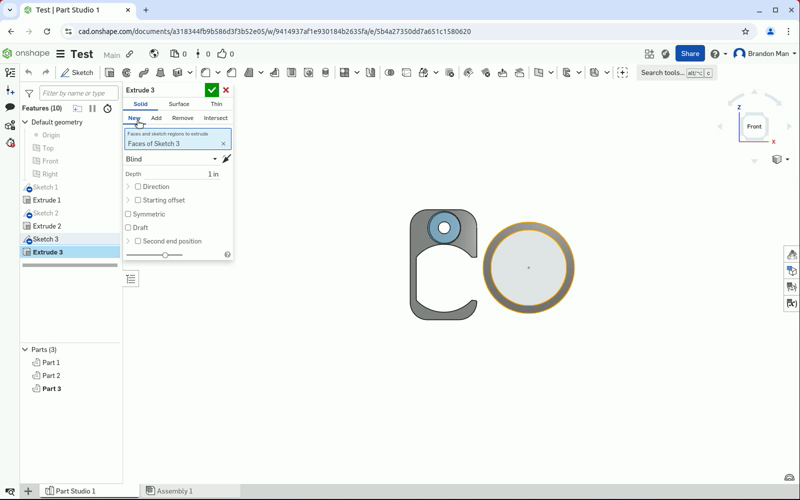
key(tab, 4)
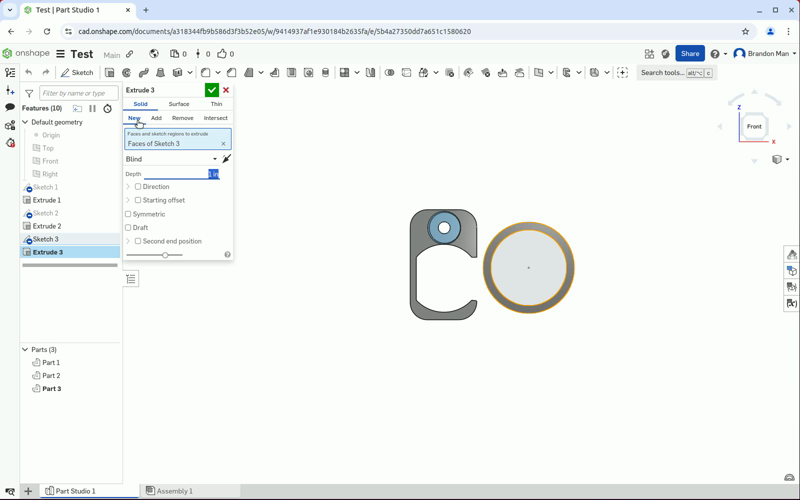
text(9.147)
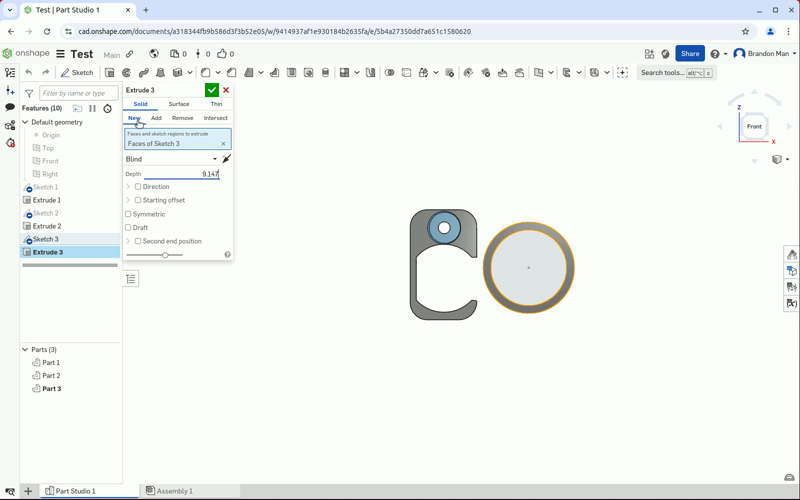
key(enter)
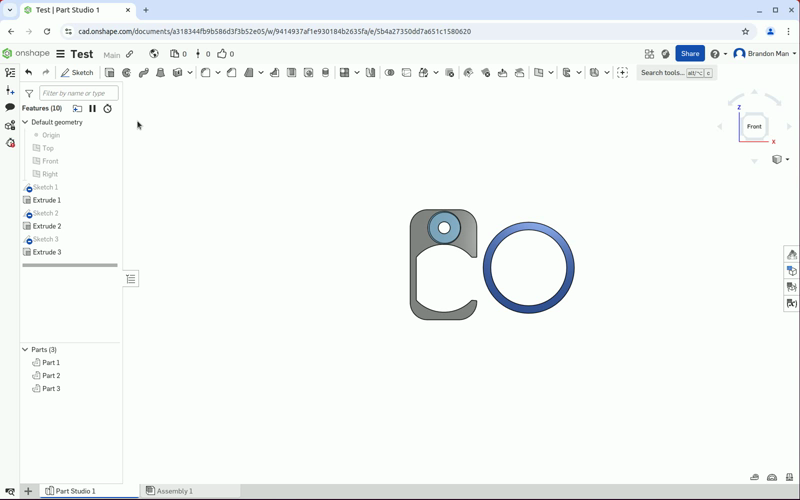
key(shift+h)
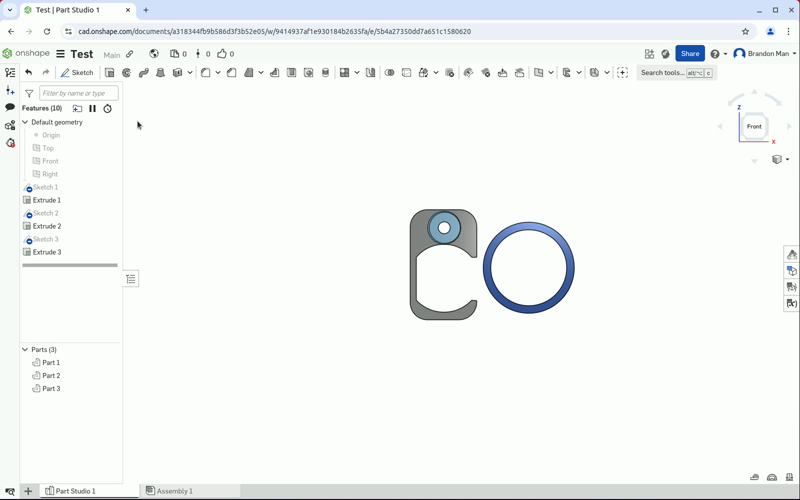
key(shift+h)
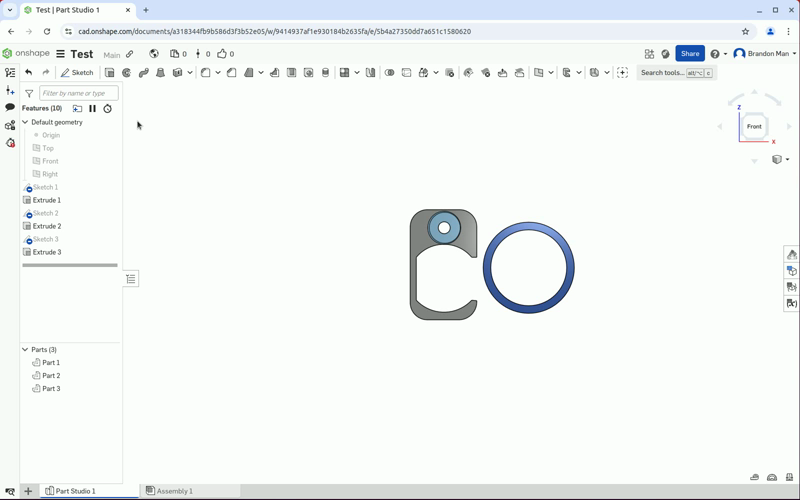
mouse_move(73, 189)
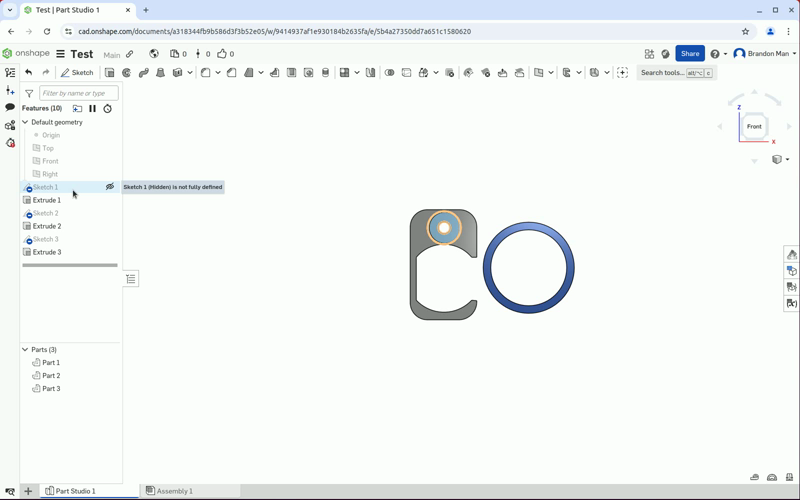
click(73, 189)
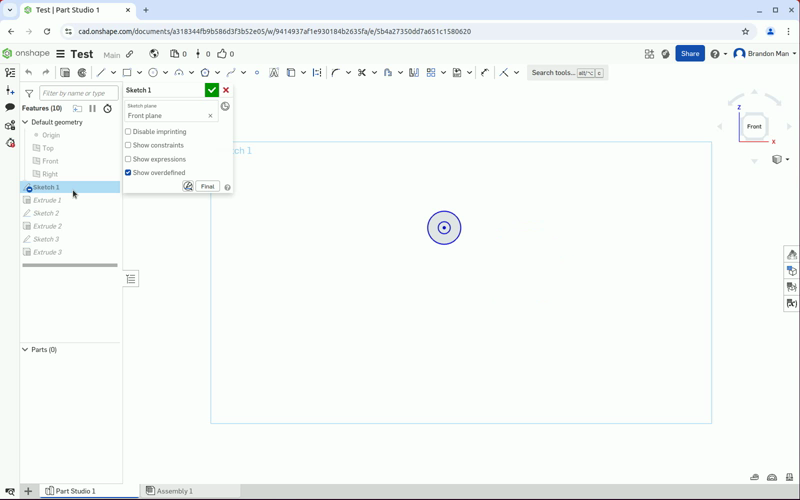
mouse_move(229, 92)
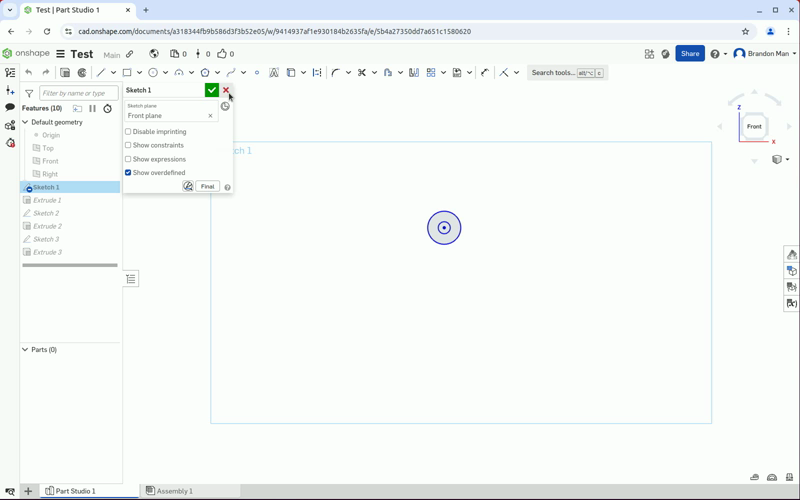
click(229, 92)
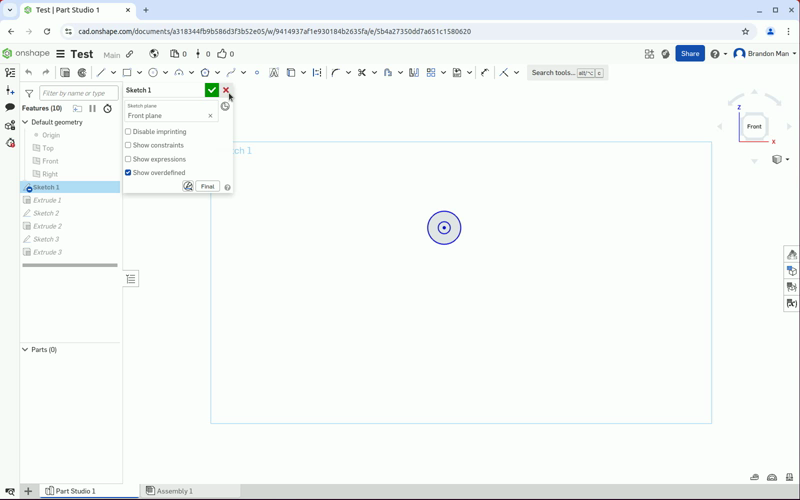
key(shift+s)
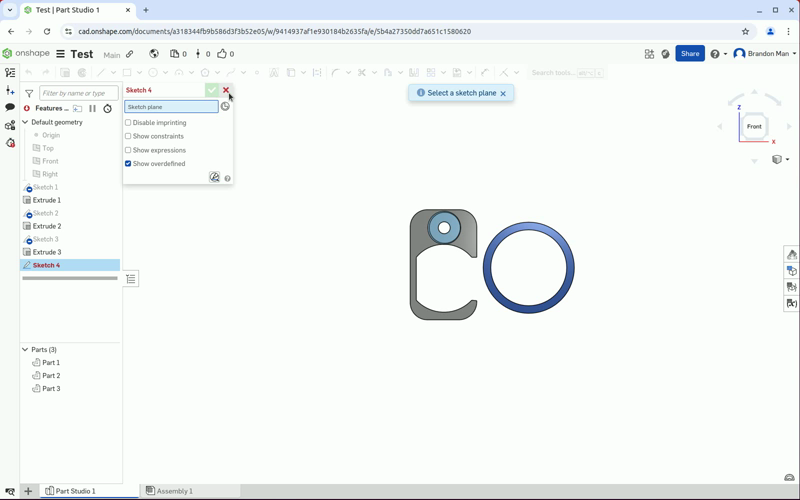
mouse_move(73, 163)
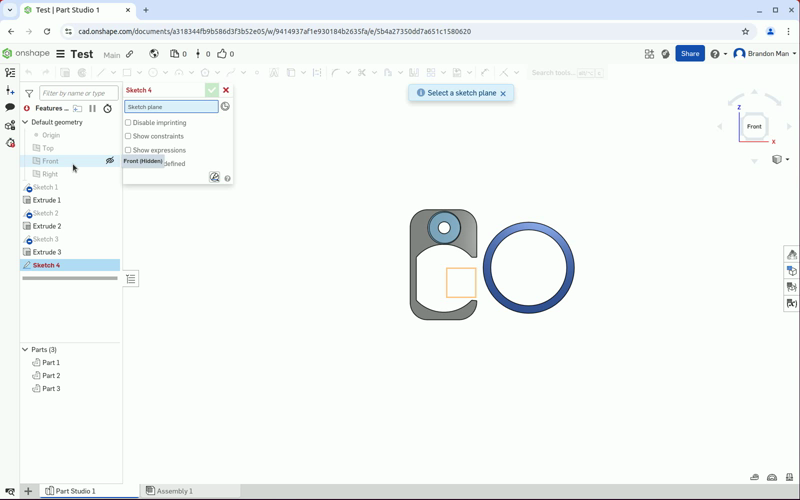
click(73, 163)
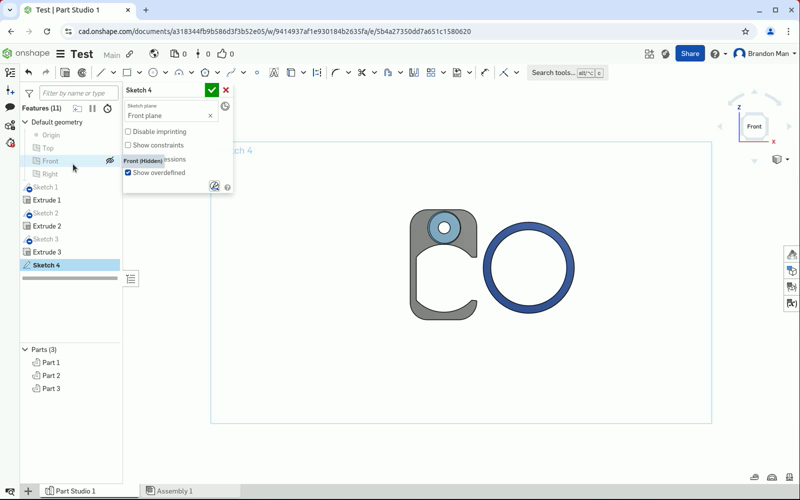
mouse_move(73, 352)
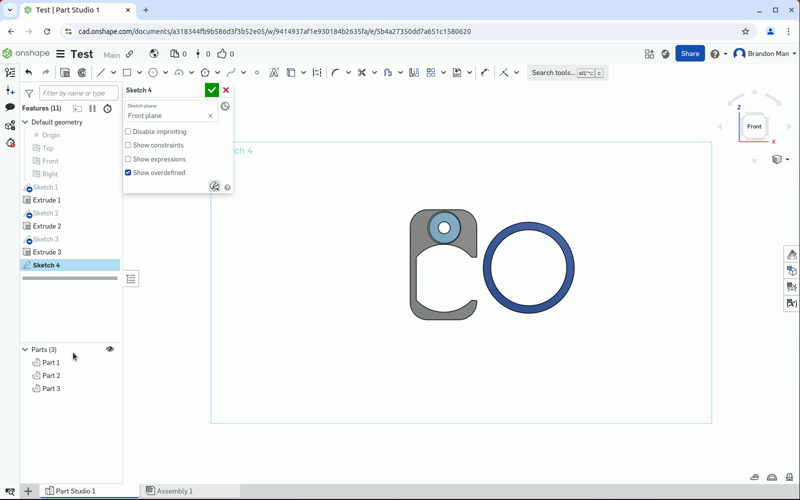
key(y)
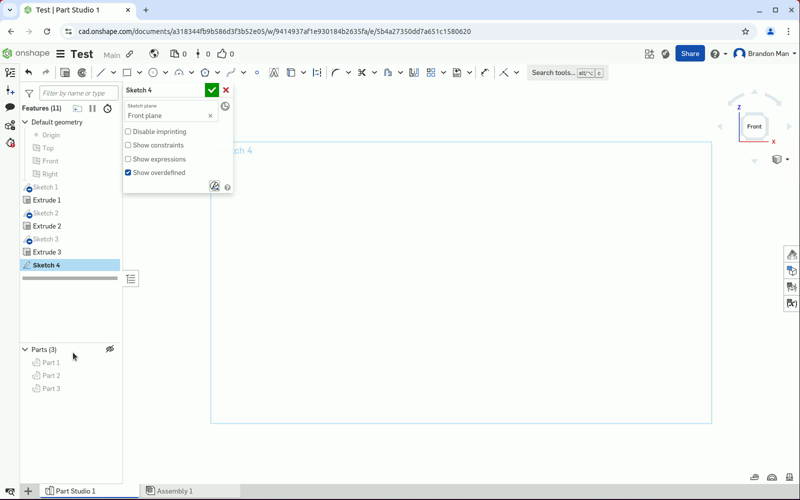
key(c)
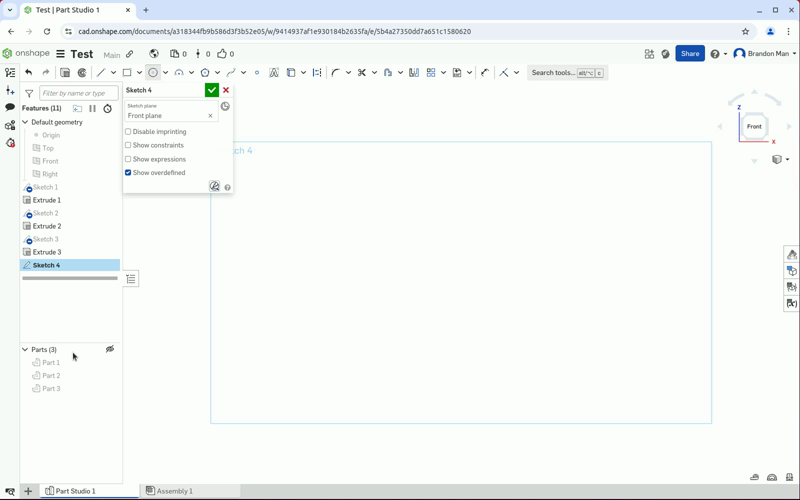
key_down(shift)
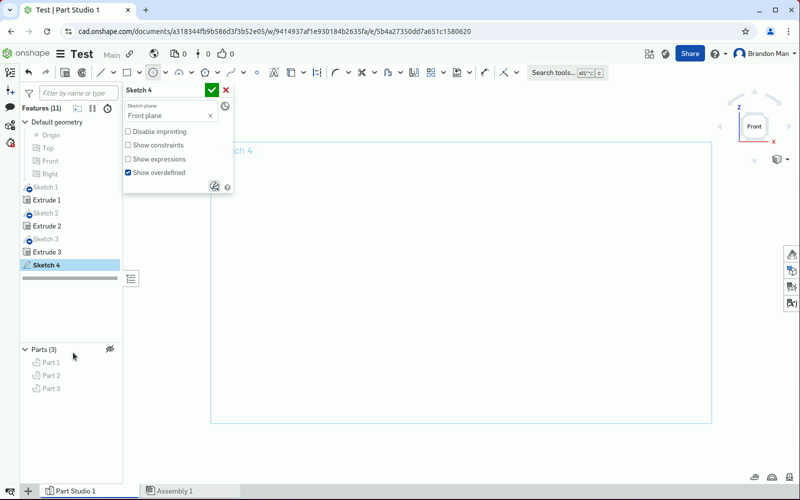
mouse_move(528, 267)
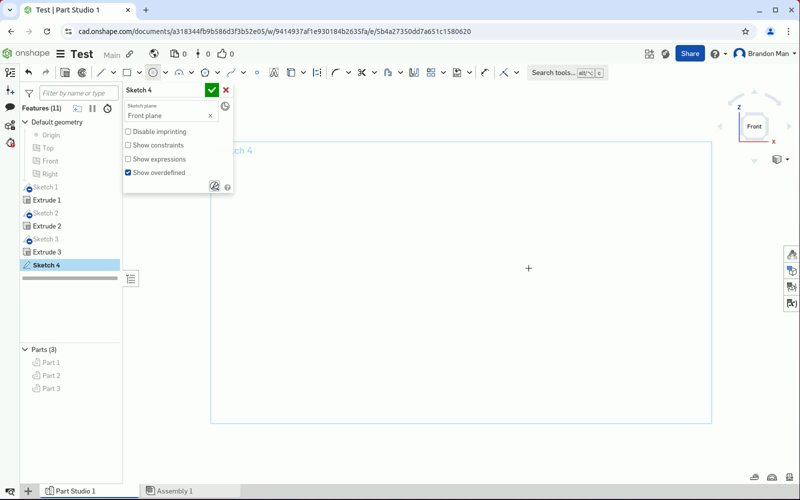
click(528, 267)
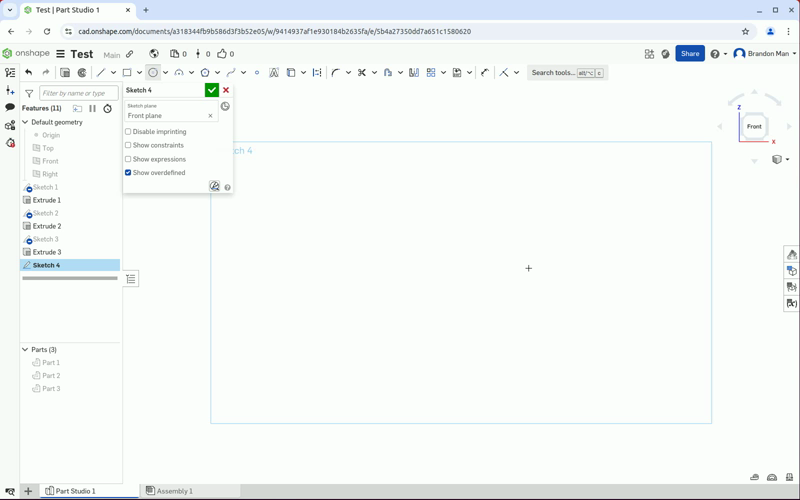
key_up(shift)
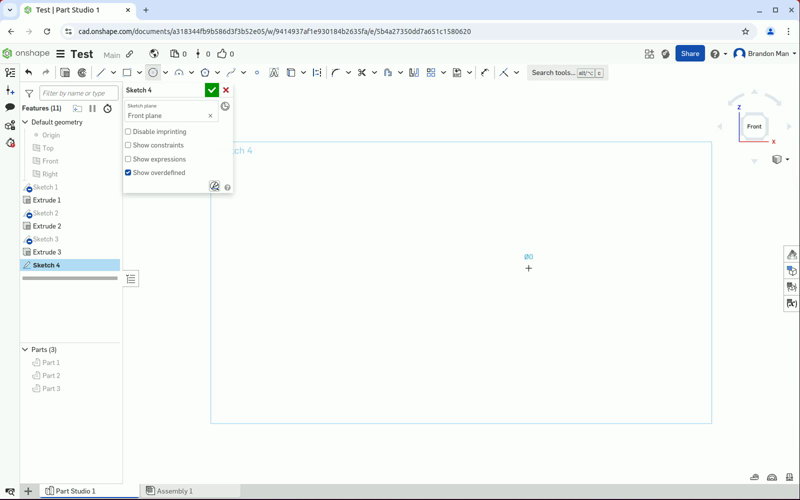
mouse_move(567, 267)
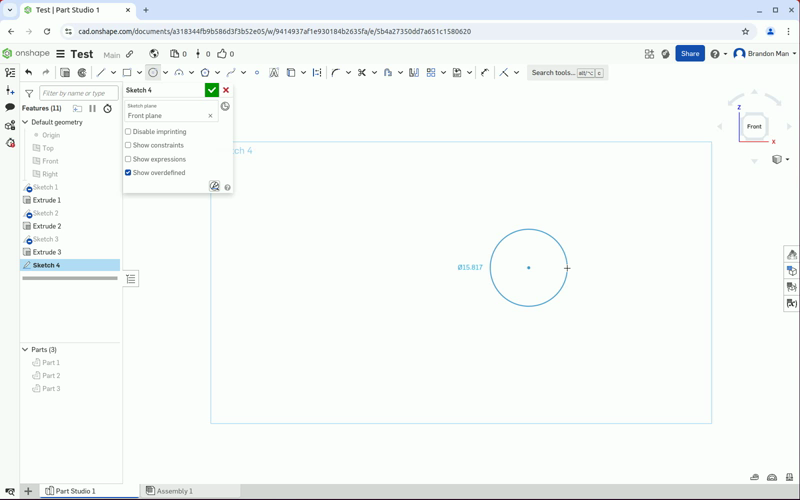
click(567, 267)
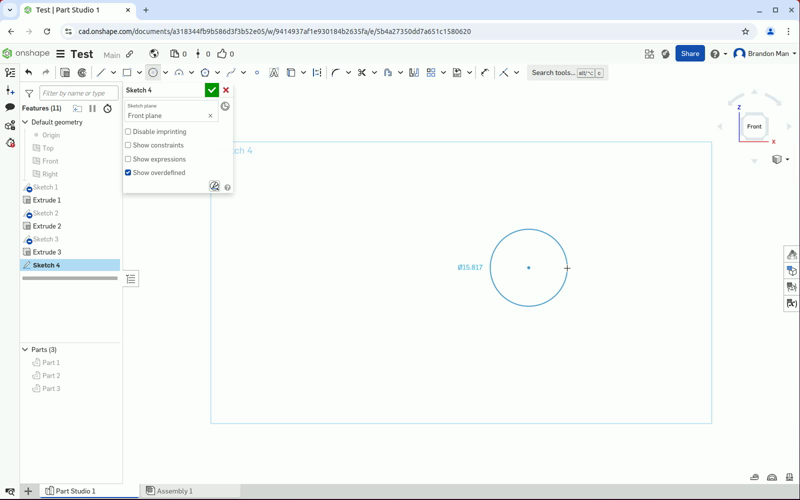
key(esc)
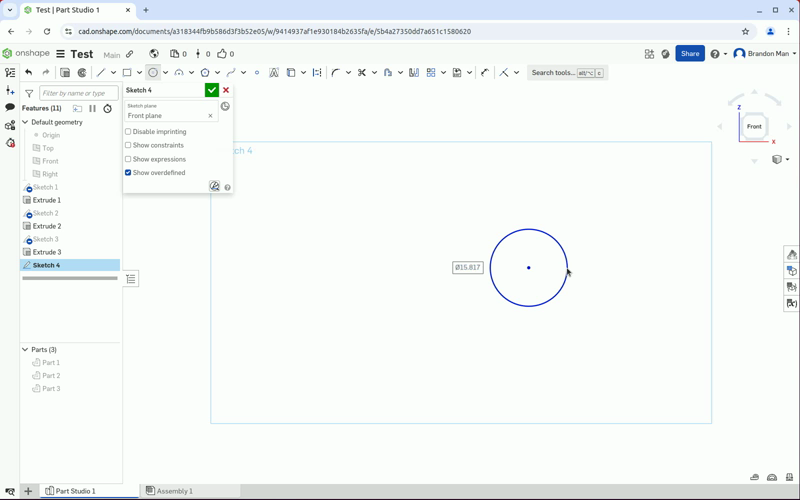
key(c)
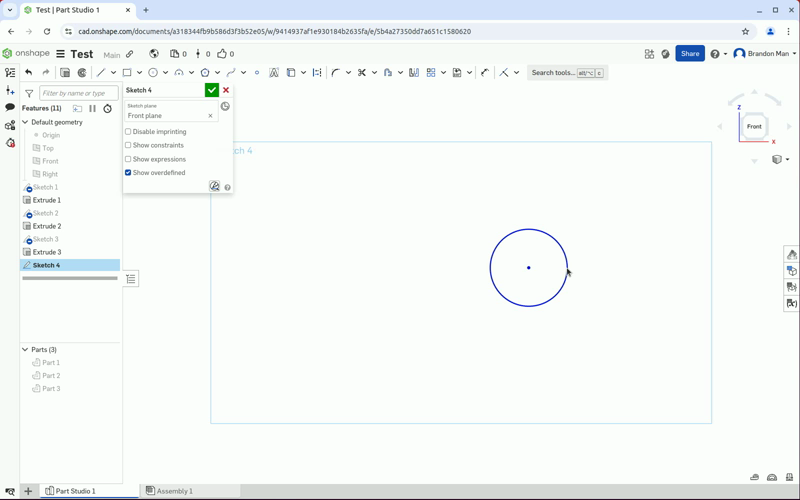
key_down(shift)
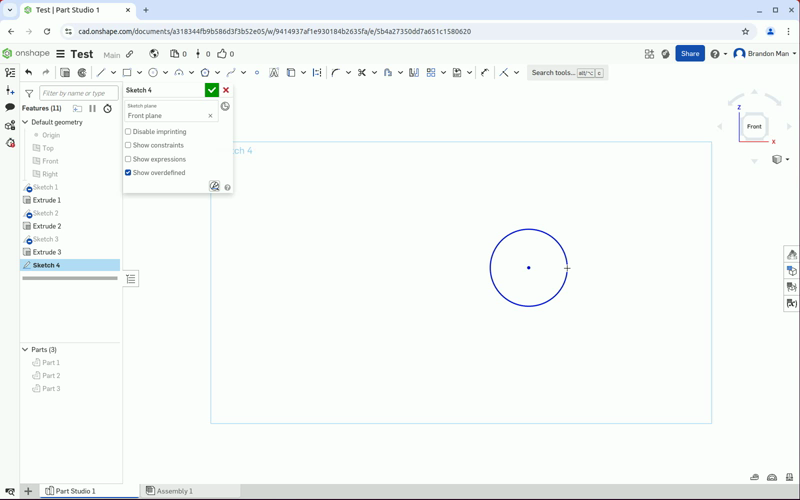
mouse_move(528, 267)
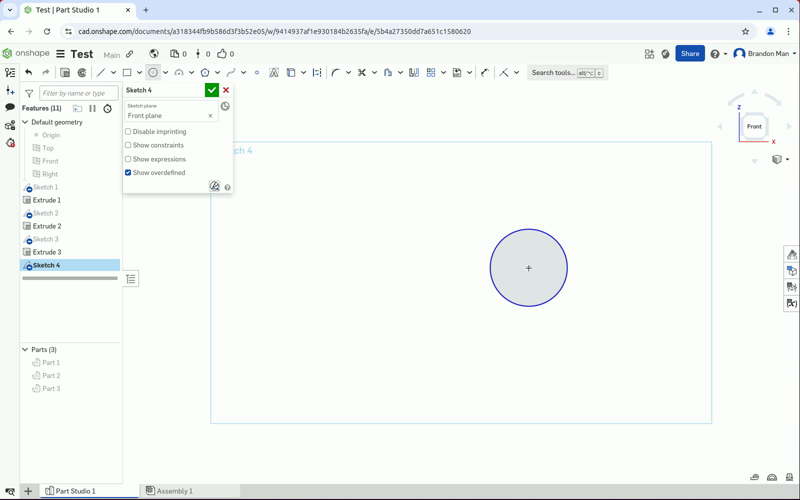
click(528, 267)
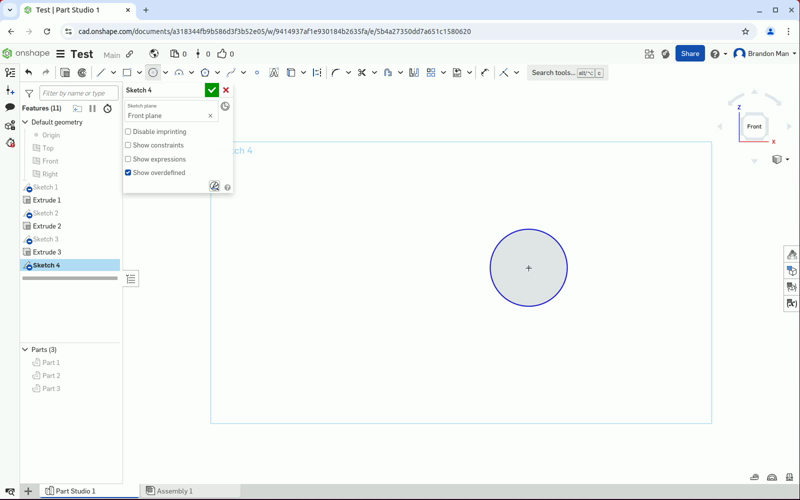
key_up(shift)
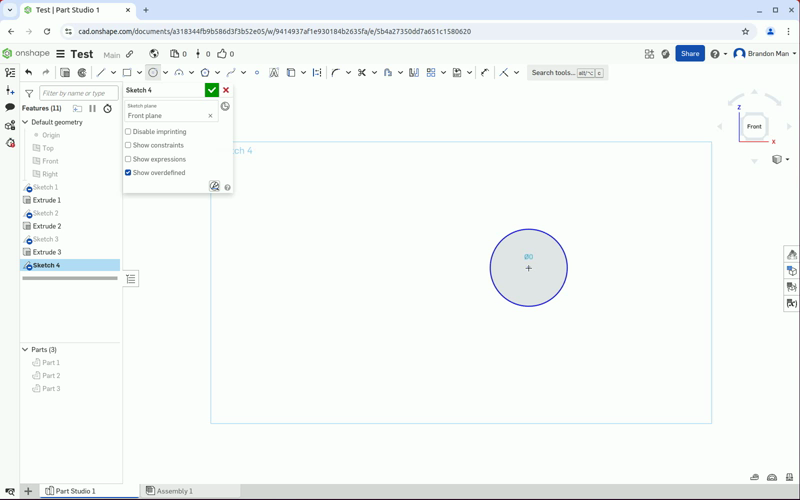
mouse_move(540, 267)
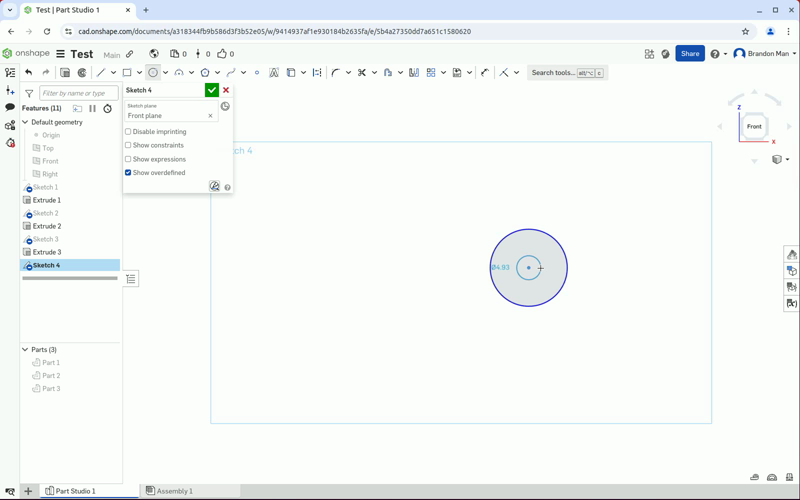
click(540, 267)
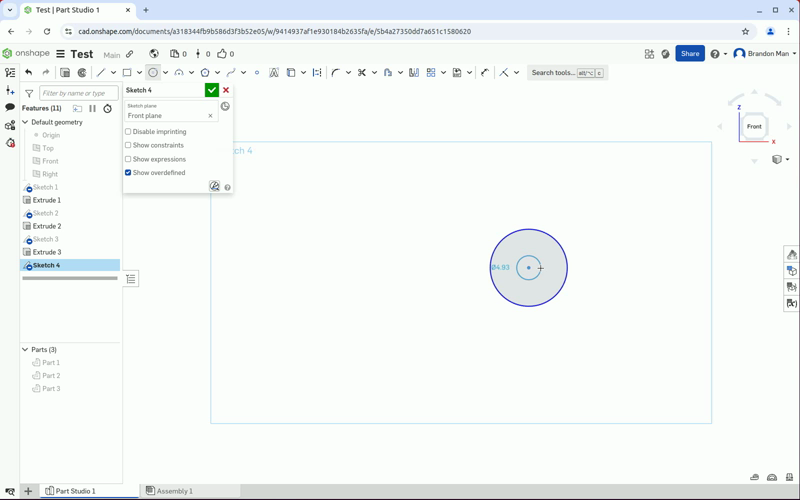
key(esc)
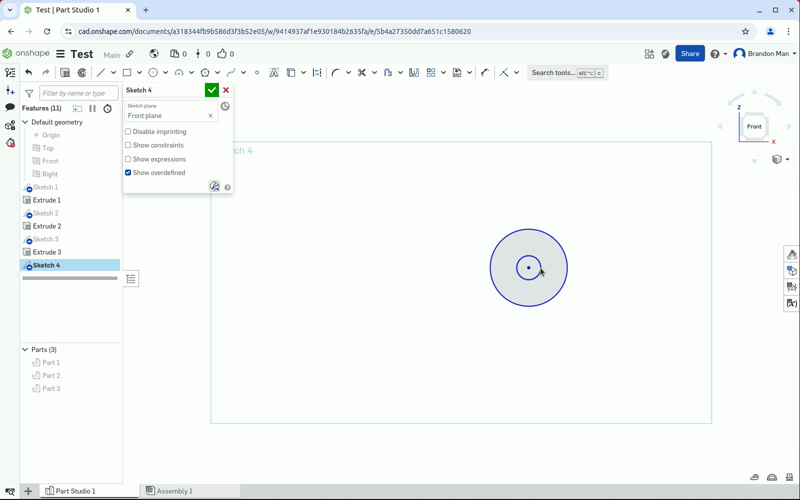
mouse_move(536, 243)
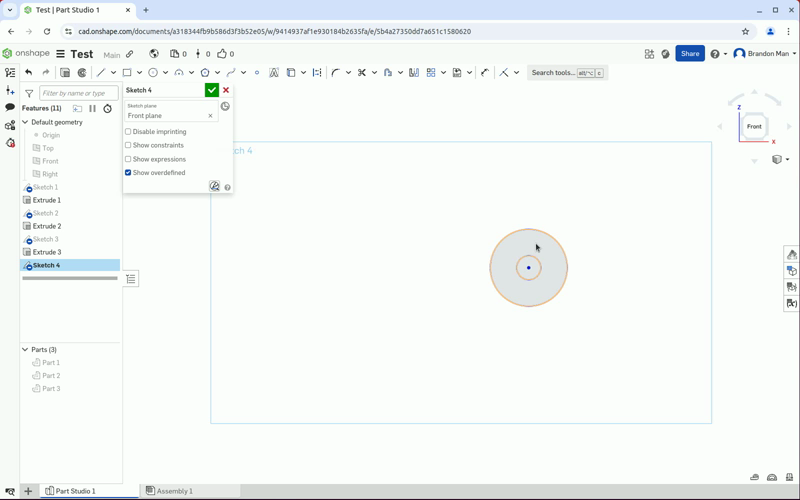
click(536, 243)
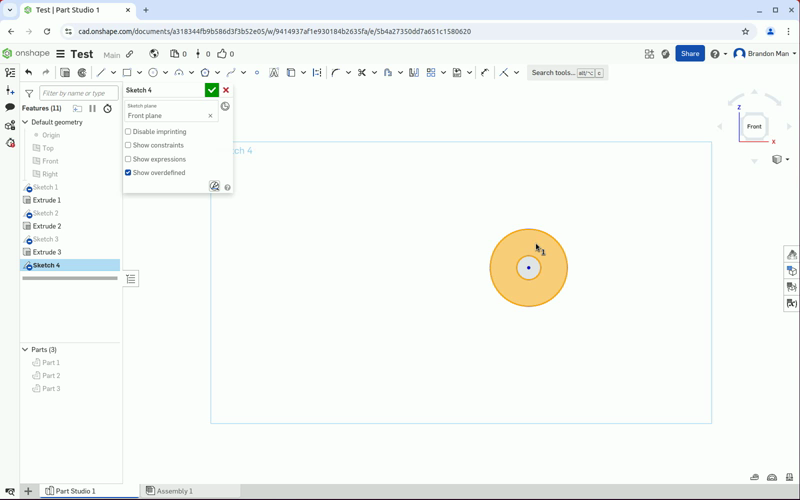
mouse_move(73, 352)
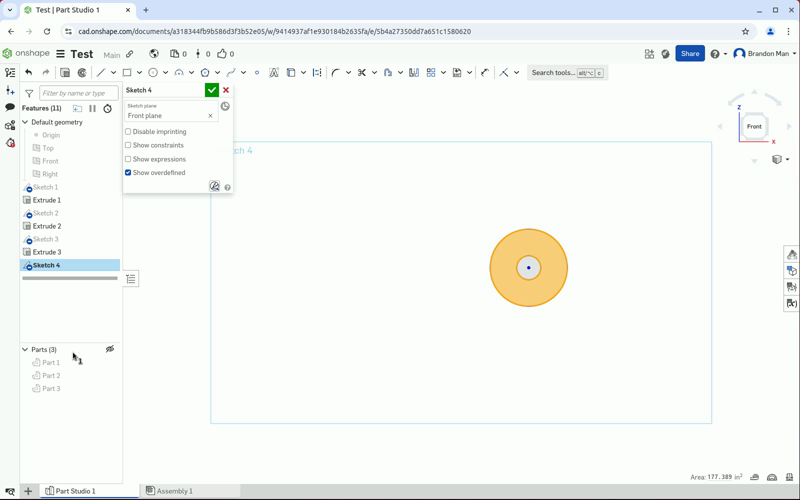
key(shift+y)
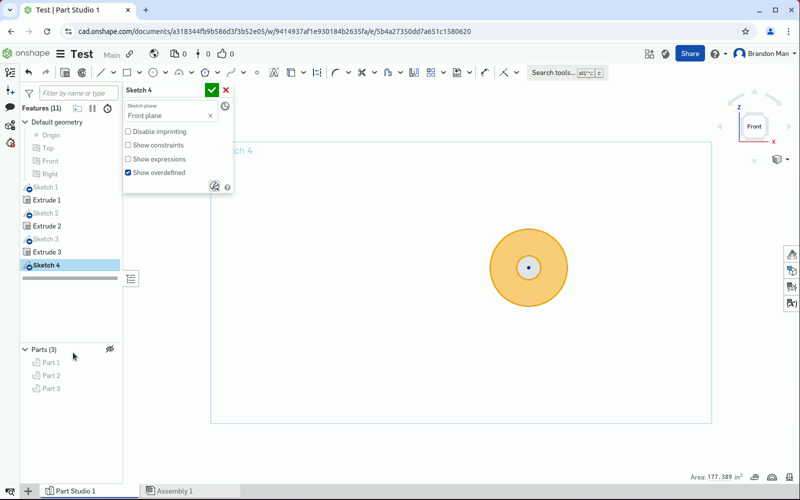
key(shift+e)
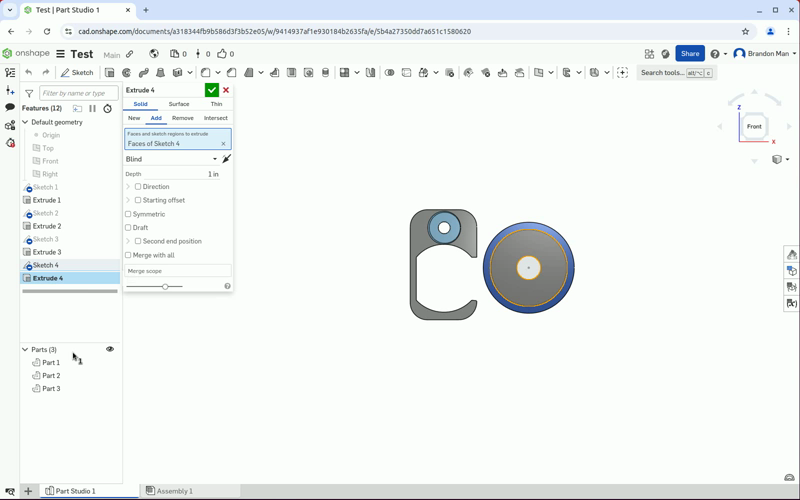
mouse_move(143, 106)
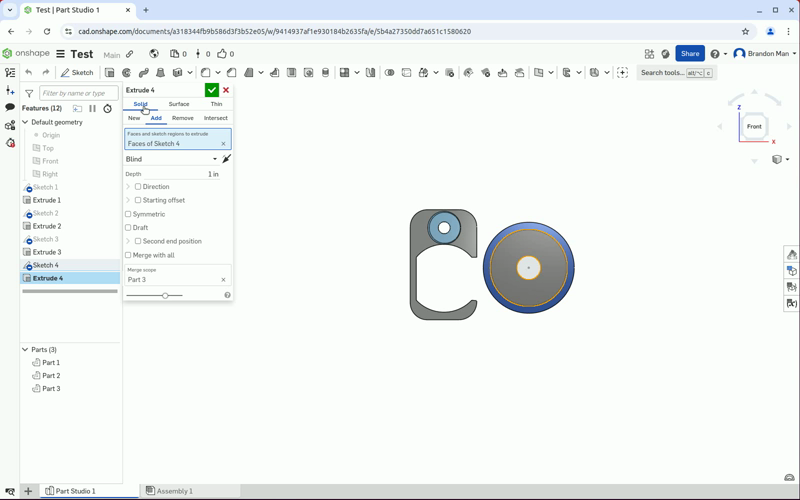
click(143, 106)
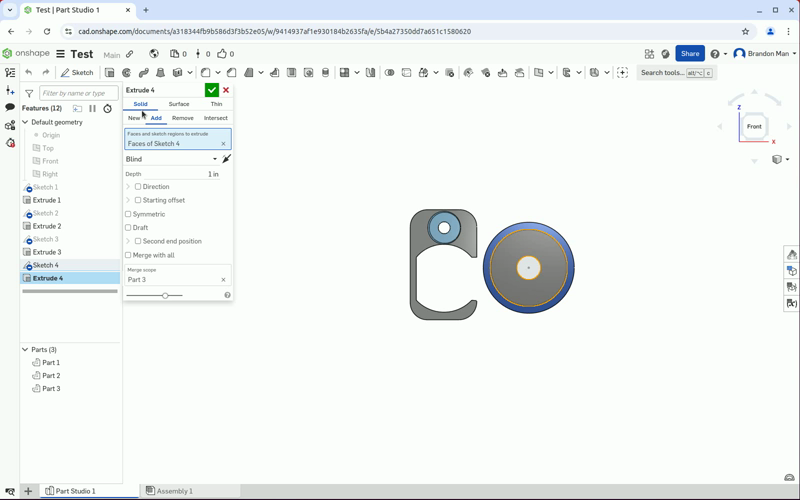
mouse_move(137, 120)
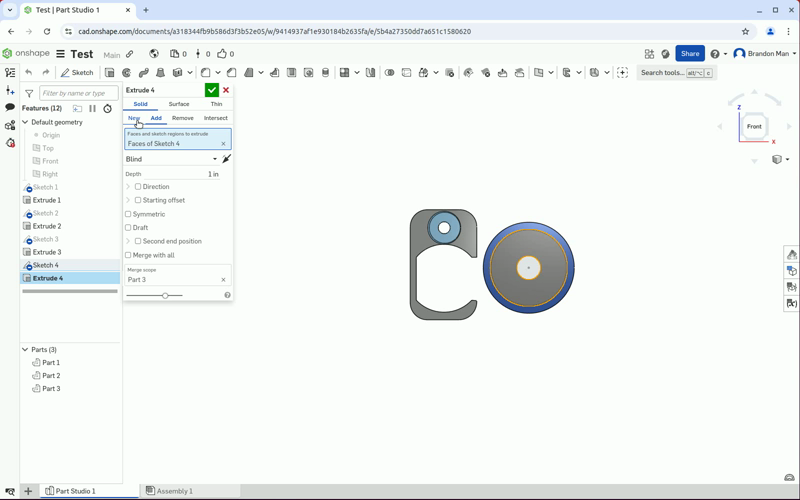
click(137, 120)
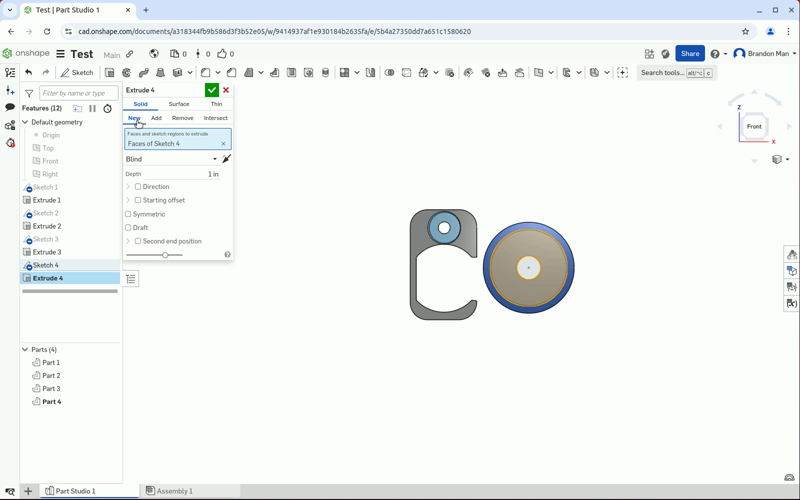
key(tab, 4)
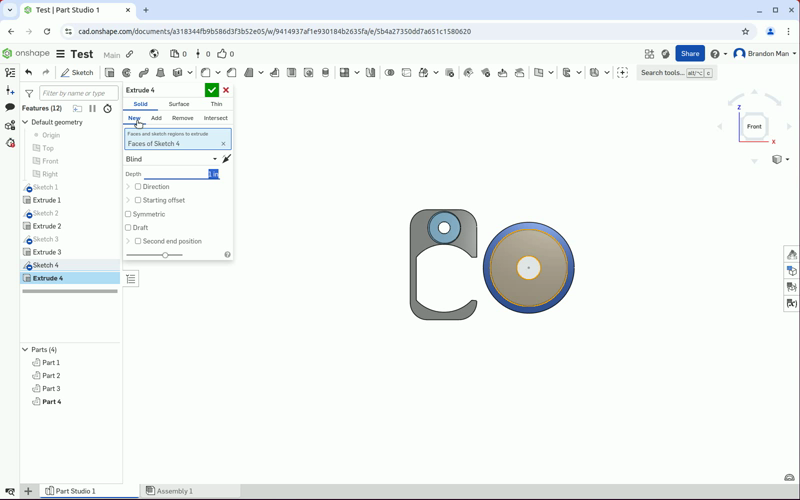
text(9.147)
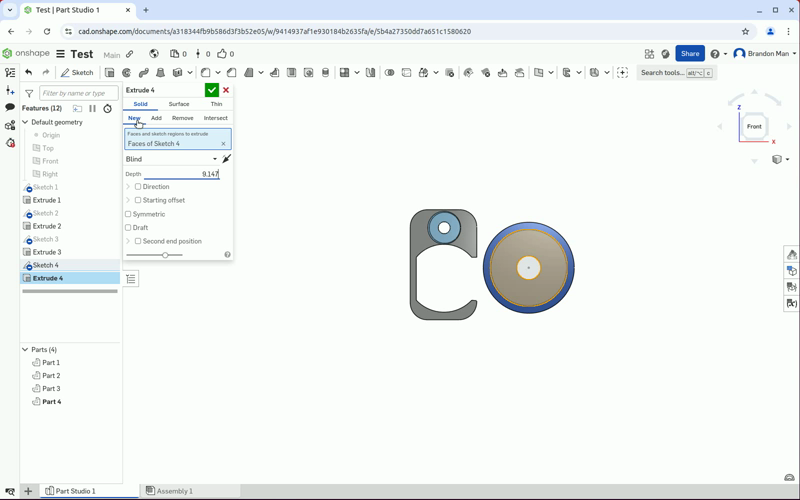
key(enter)
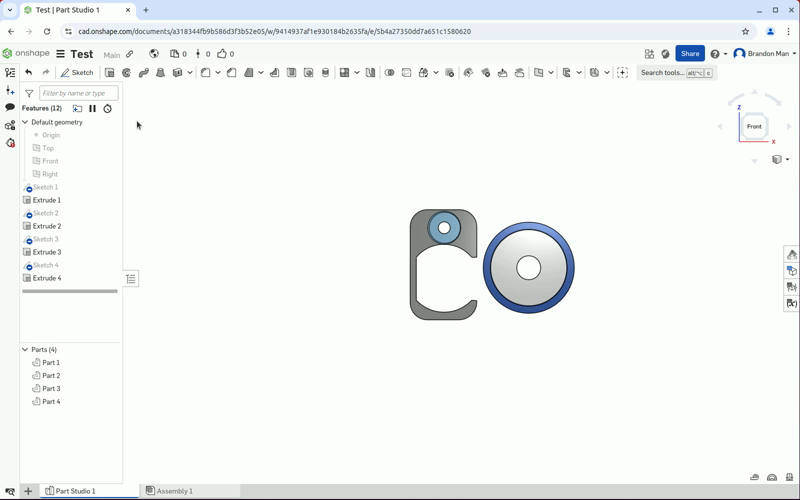
key(shift+h)
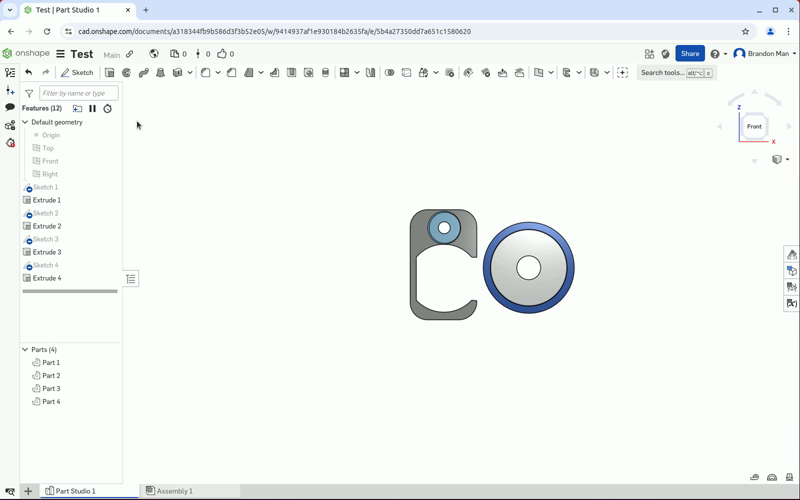
key(shift+h)
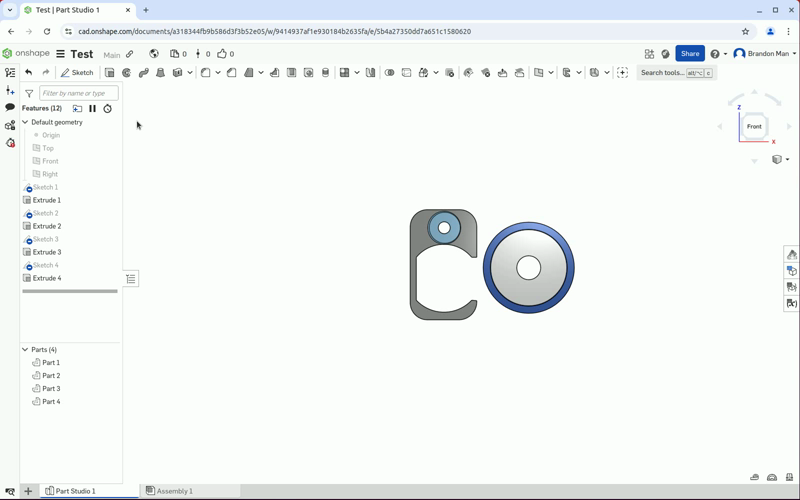
mouse_move(73, 189)
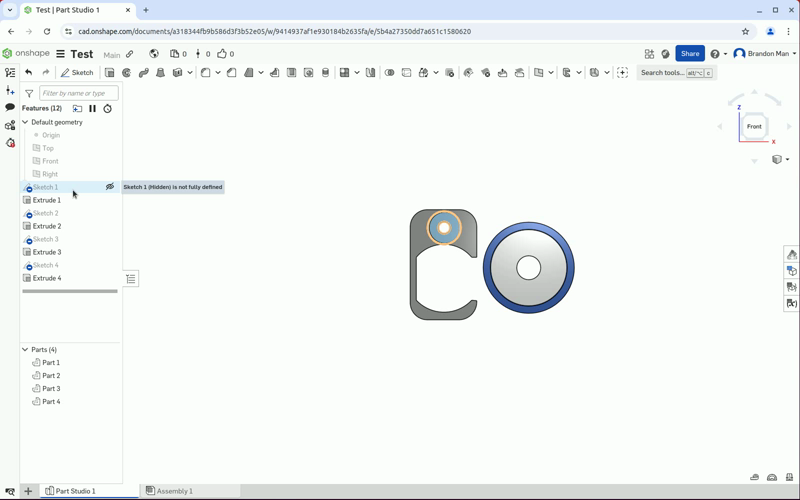
click(73, 189)
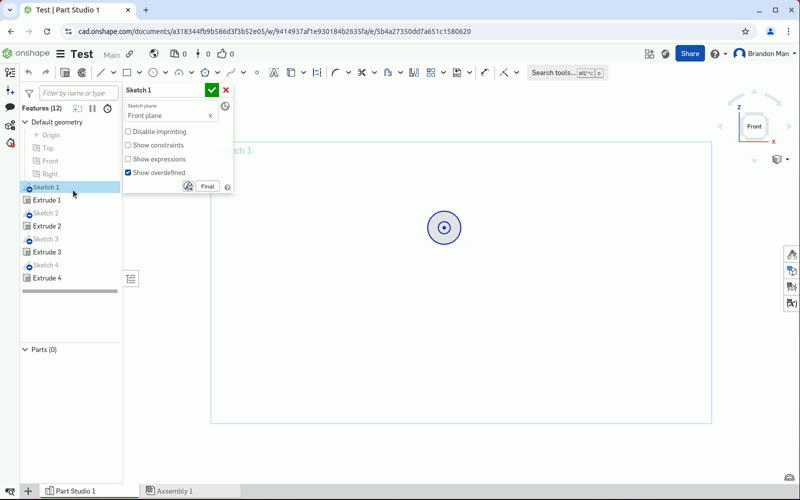
mouse_move(229, 92)
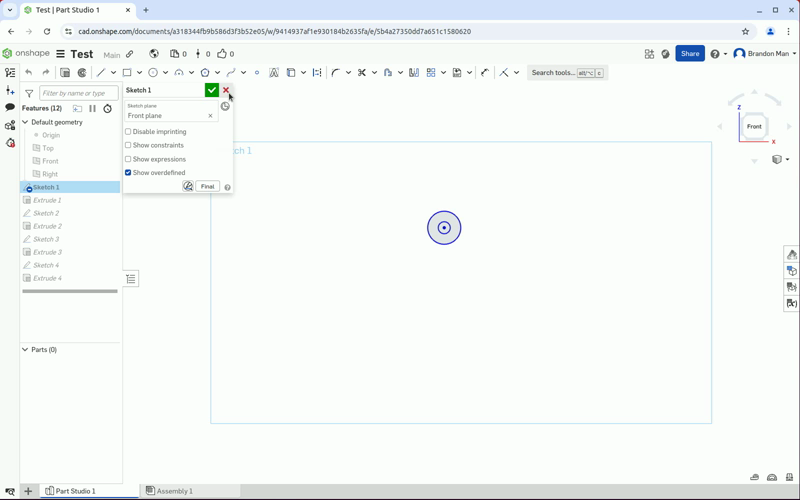
click(229, 92)
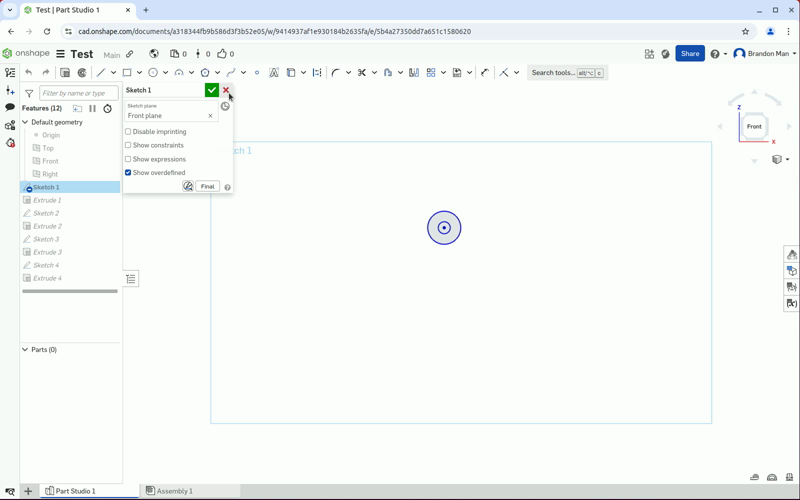
key(shift+s)
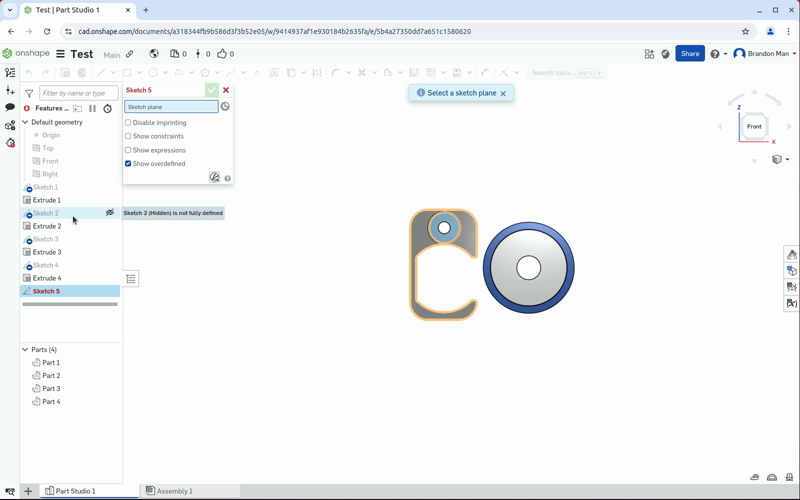
scroll(3)
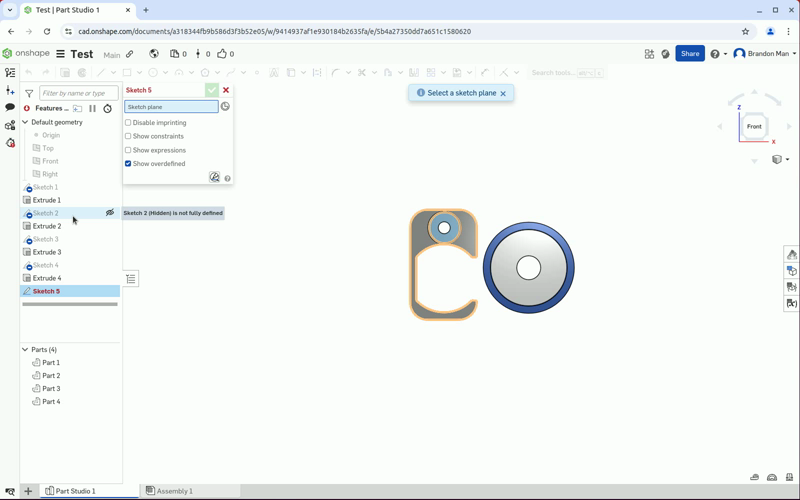
mouse_move(73, 163)
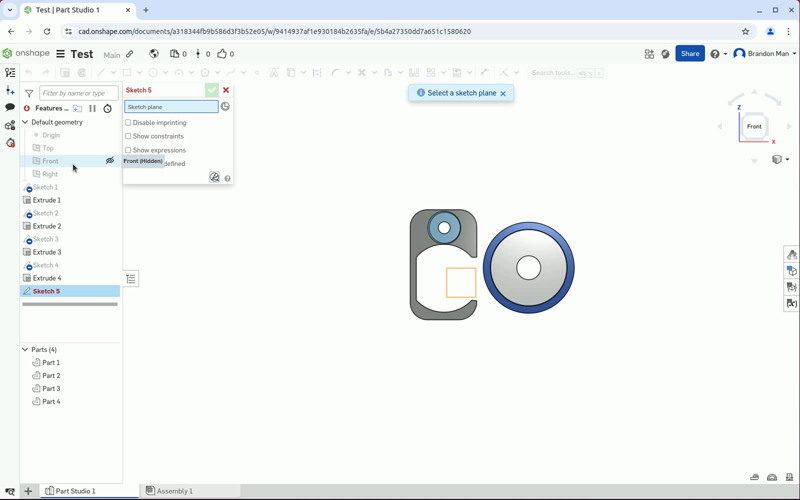
click(73, 163)
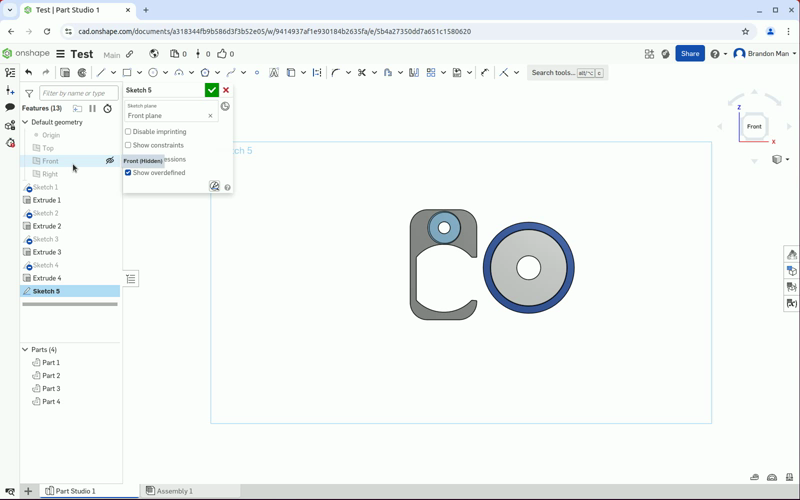
mouse_move(73, 352)
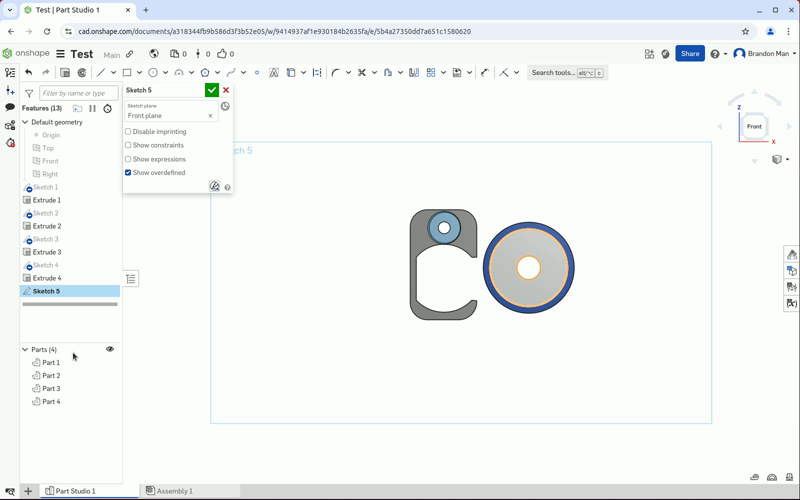
key(y)
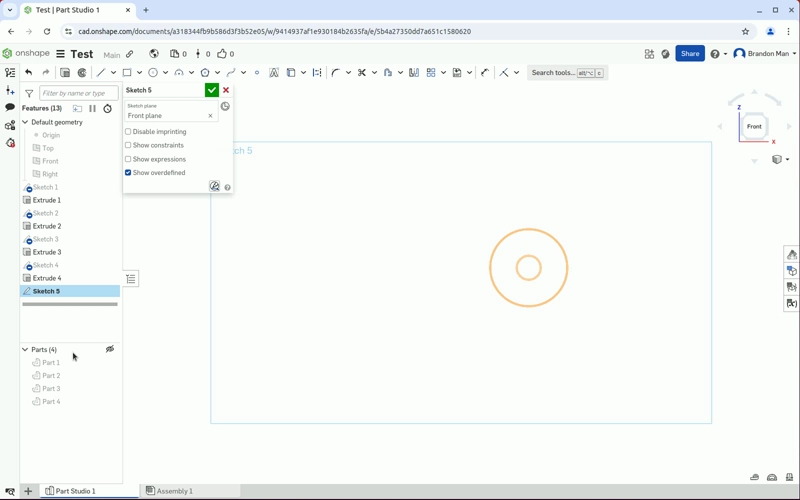
key(c)
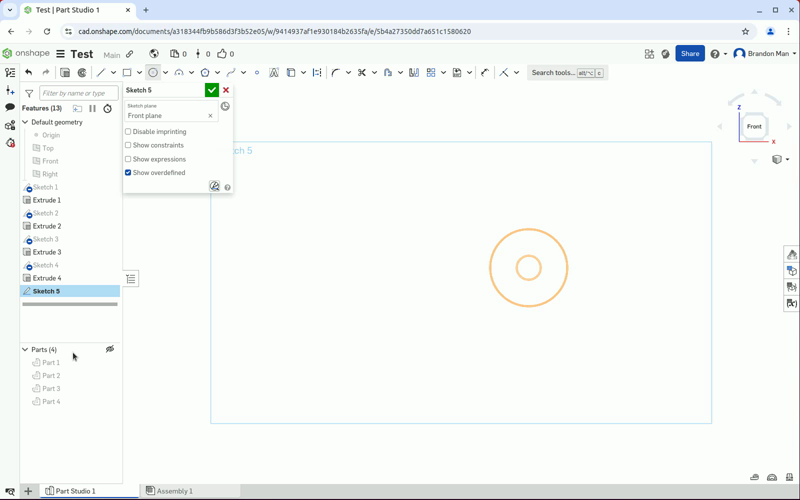
key_down(shift)
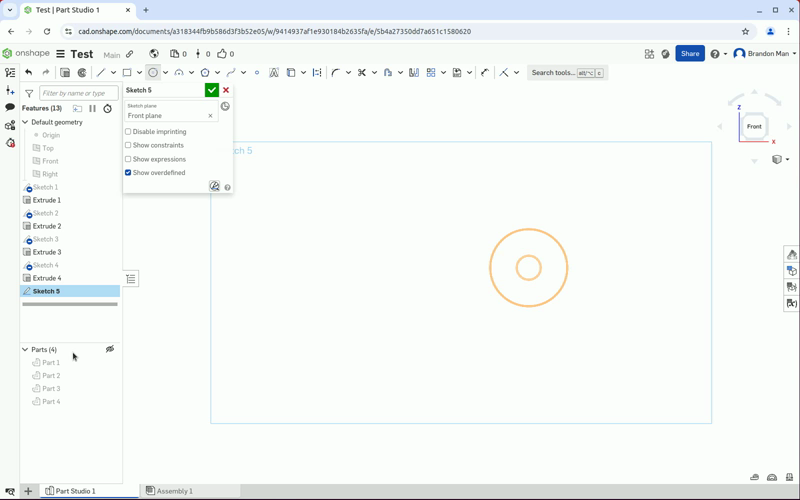
mouse_move(528, 267)
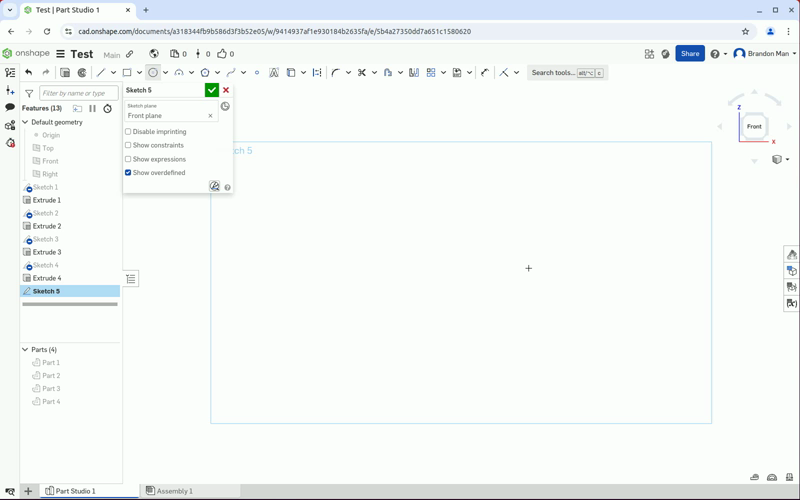
click(528, 267)
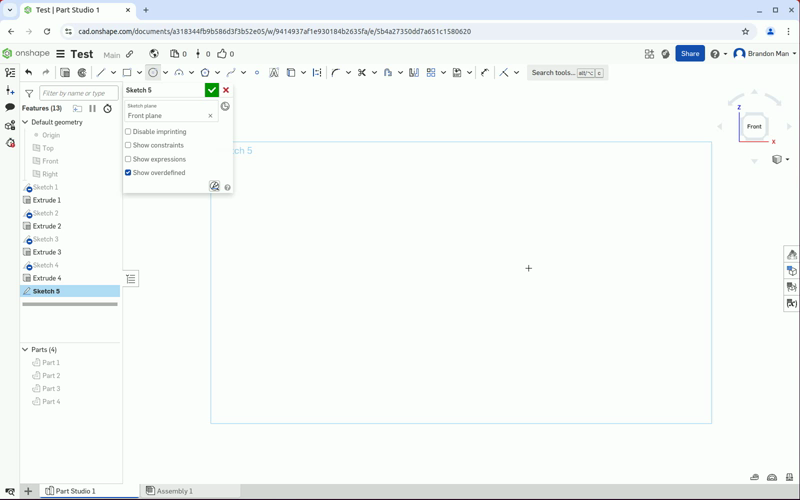
key_up(shift)
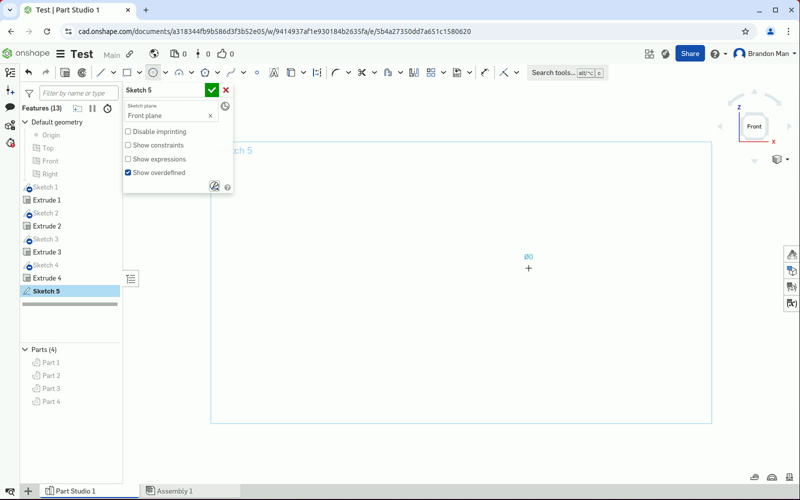
mouse_move(567, 267)
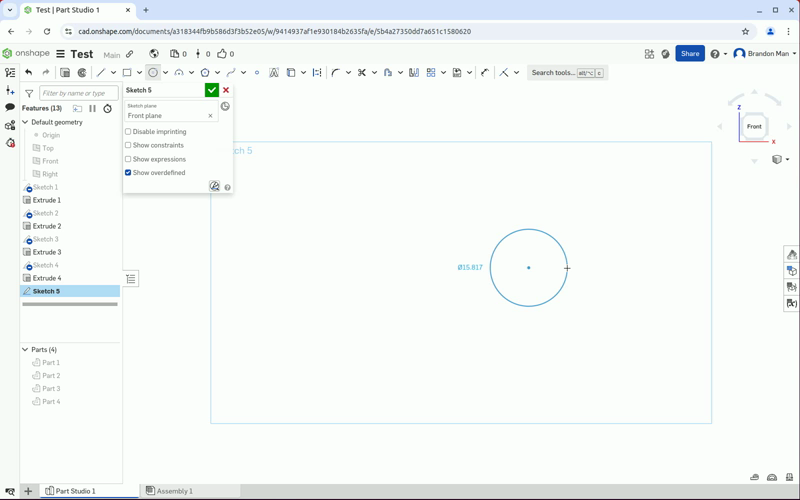
click(567, 267)
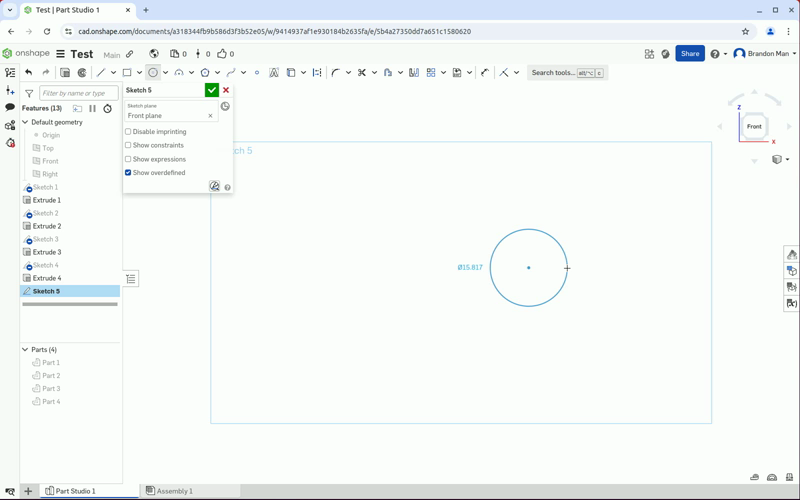
key(esc)
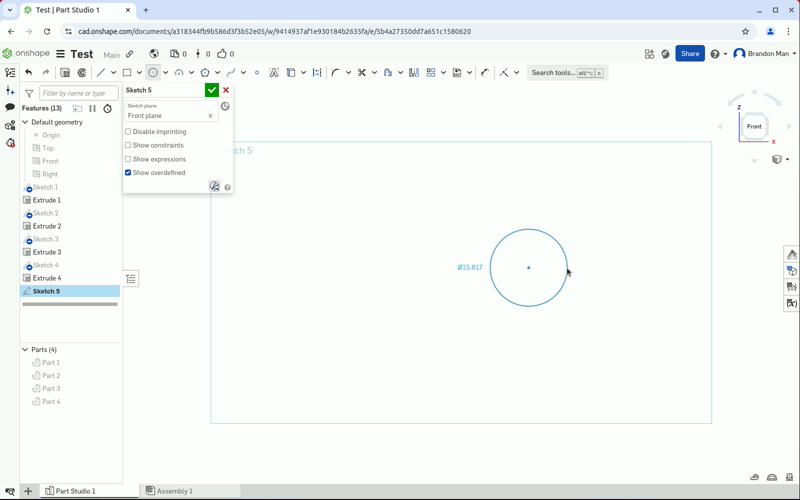
key(c)
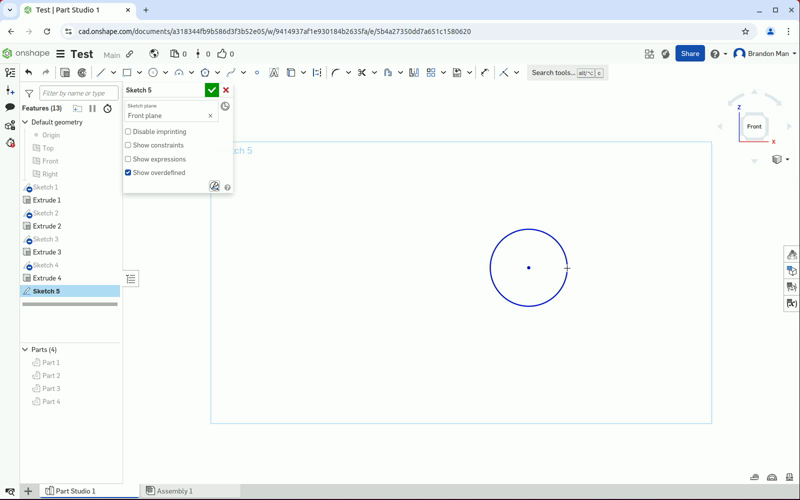
key_down(shift)
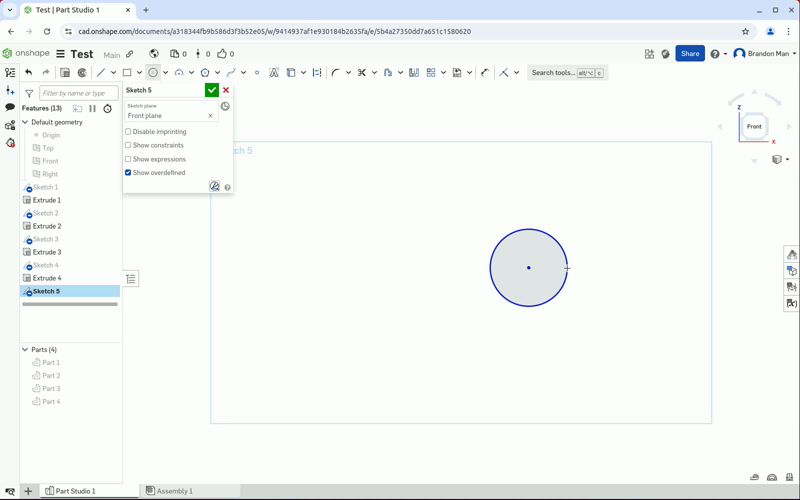
mouse_move(528, 267)
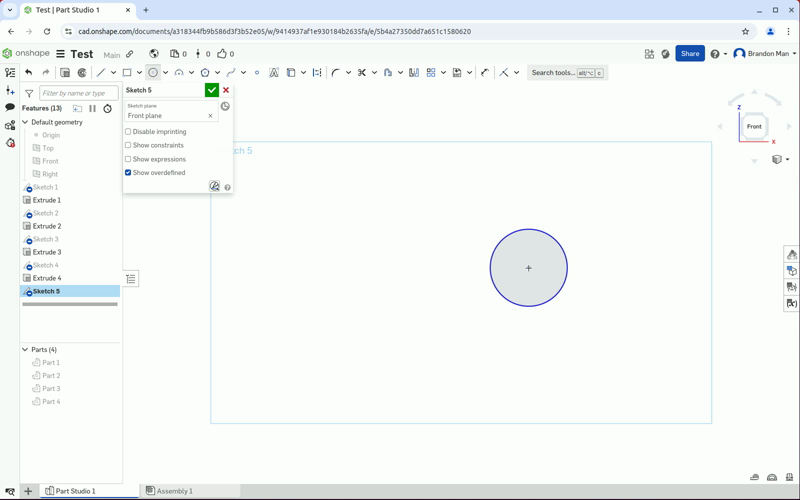
click(528, 267)
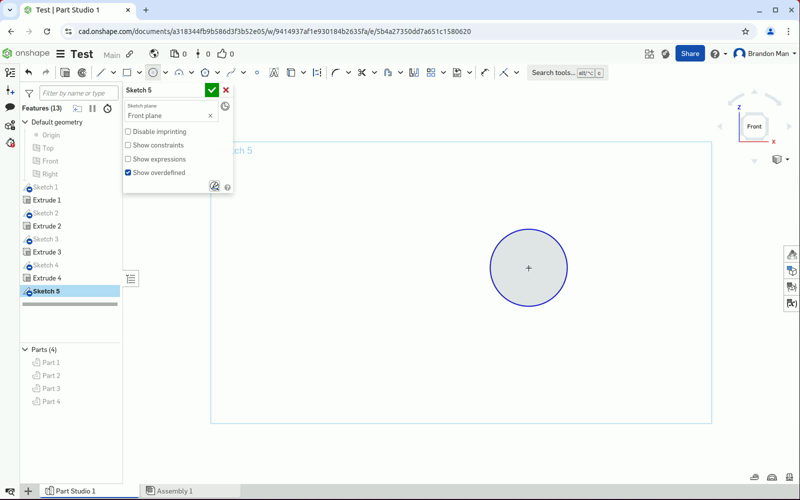
key_up(shift)
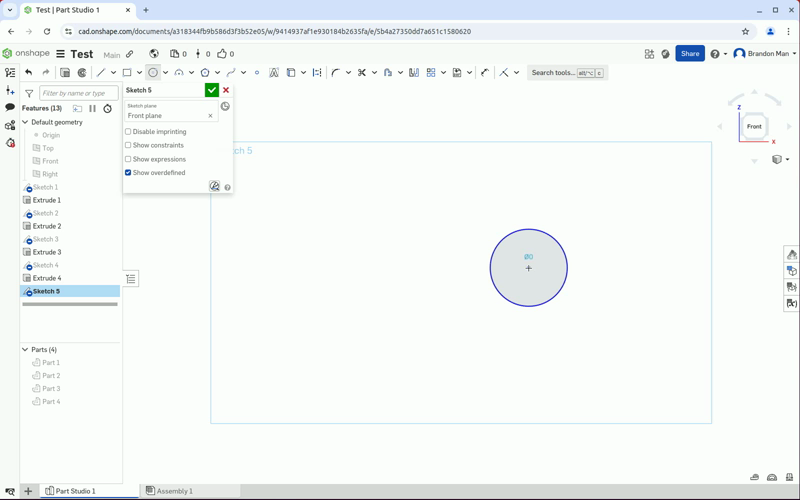
mouse_move(540, 267)
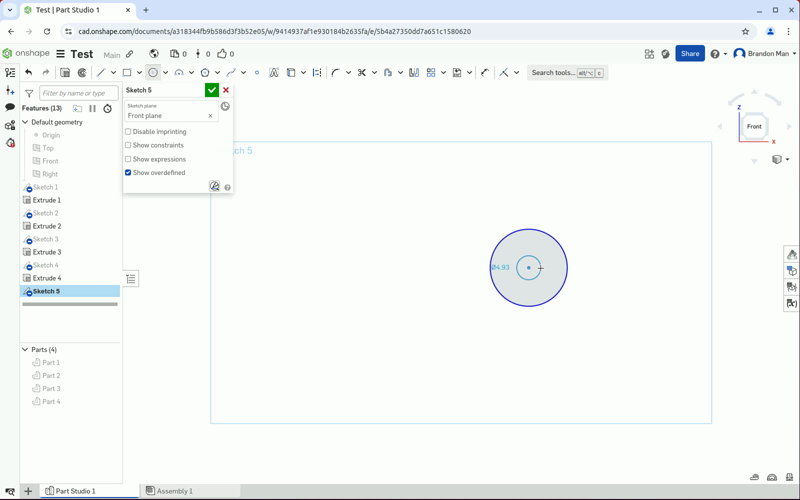
click(540, 267)
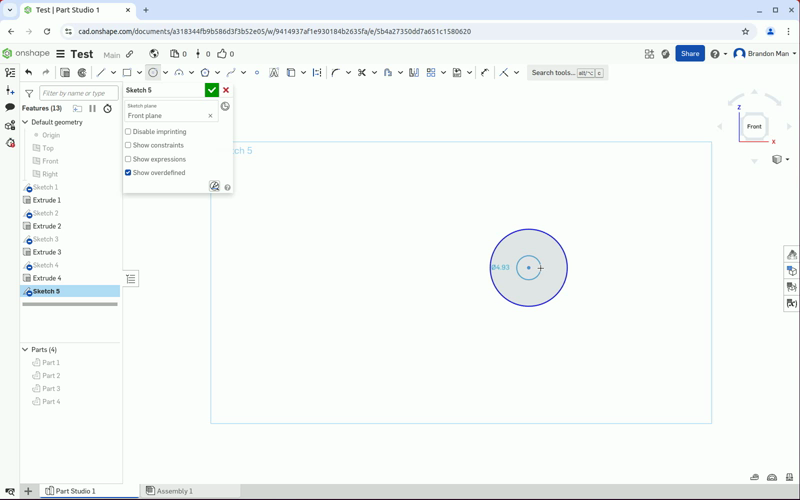
key(esc)
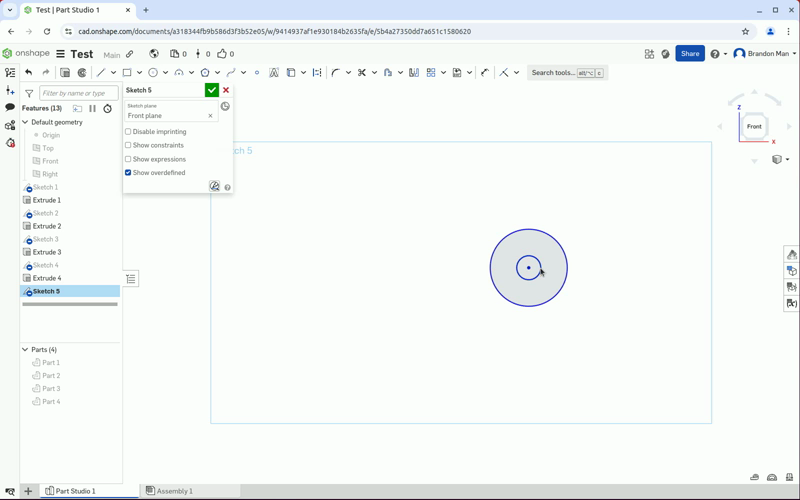
mouse_move(537, 237)
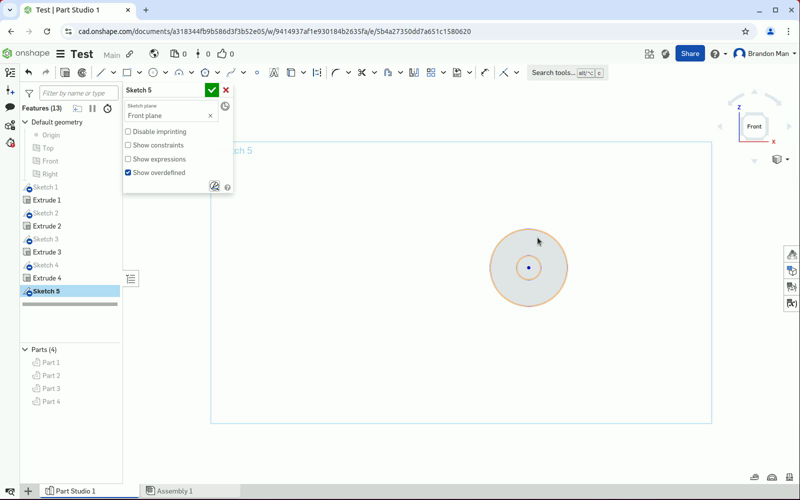
click(537, 237)
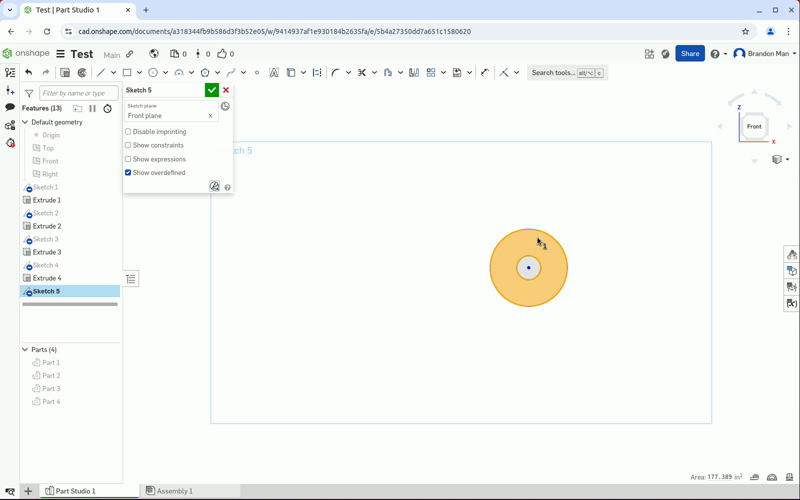
mouse_move(73, 352)
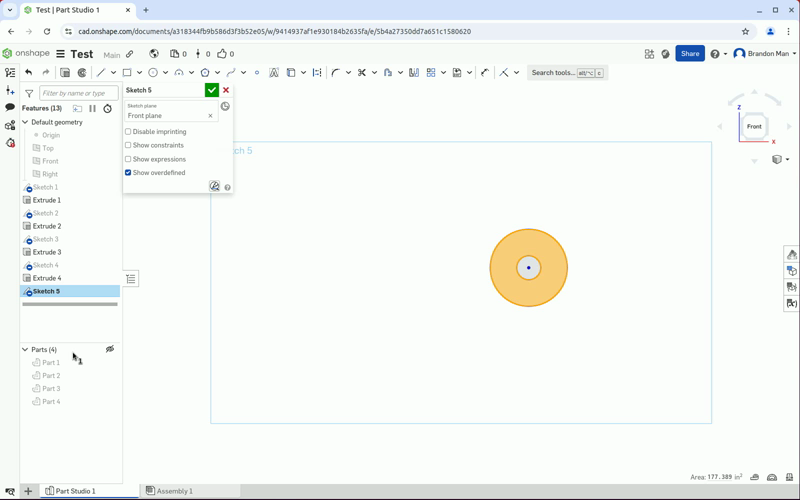
key(shift+y)
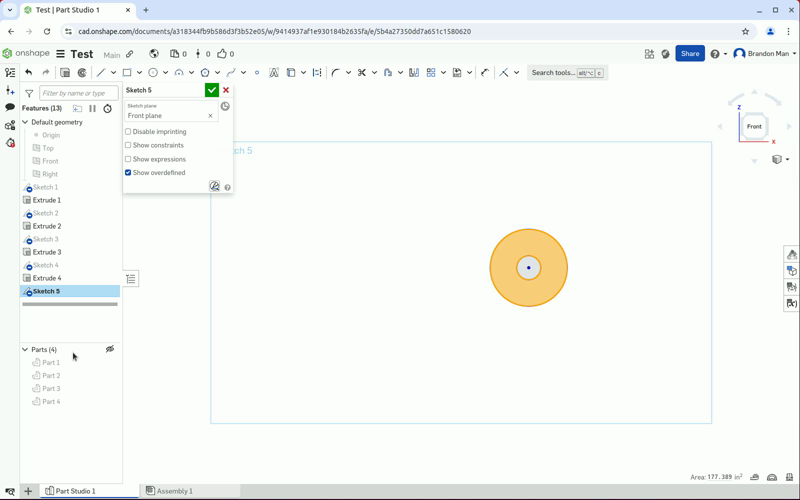
key(shift+e)
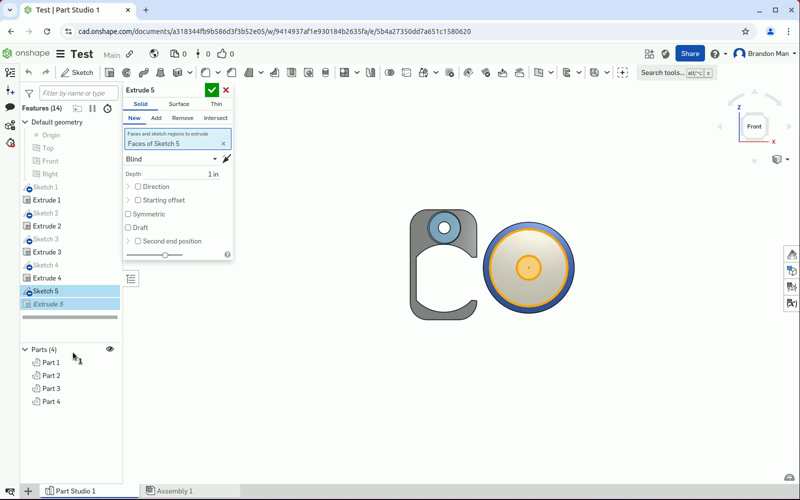
mouse_move(143, 106)
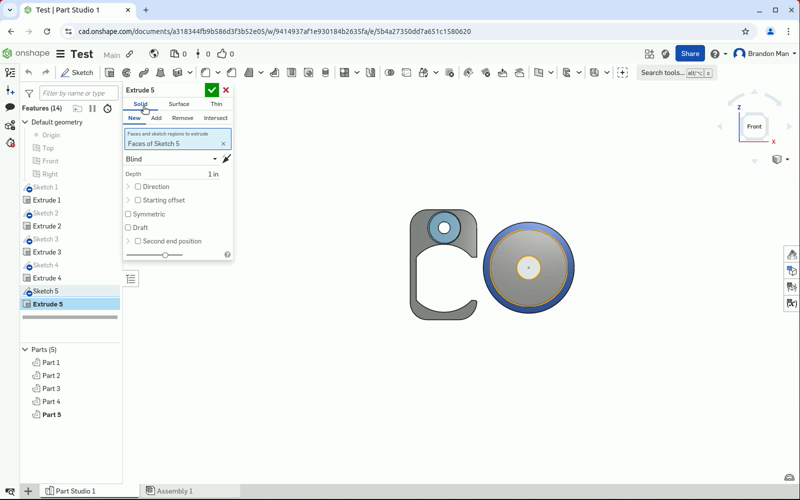
click(143, 106)
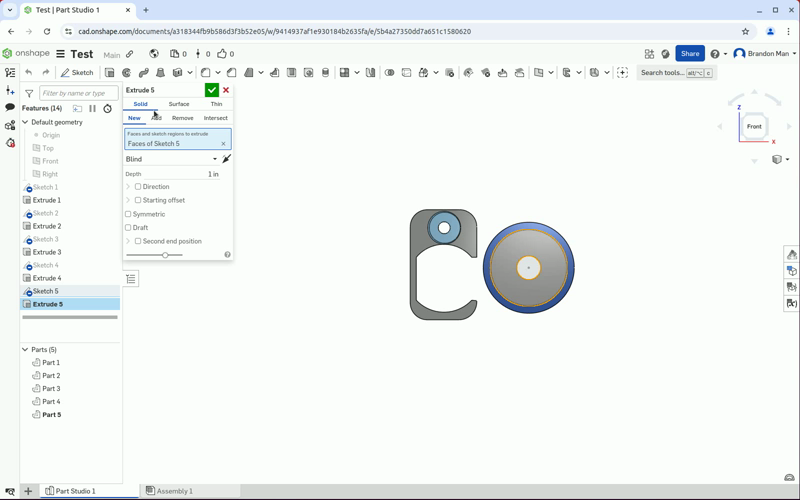
mouse_move(186, 120)
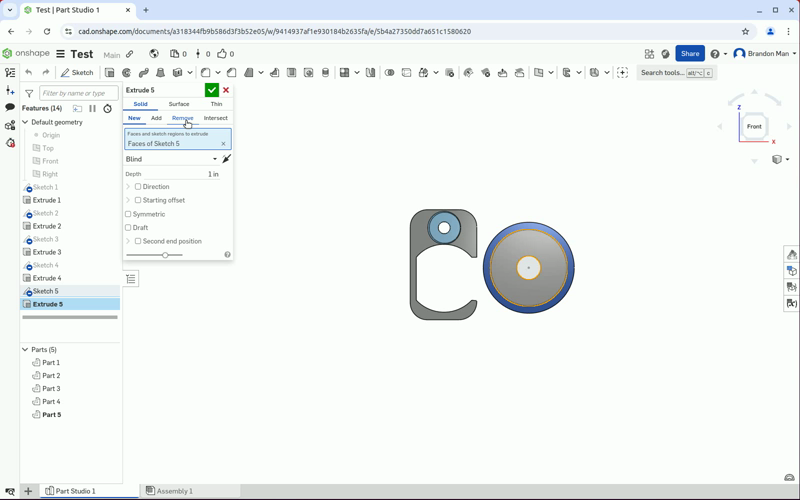
click(186, 120)
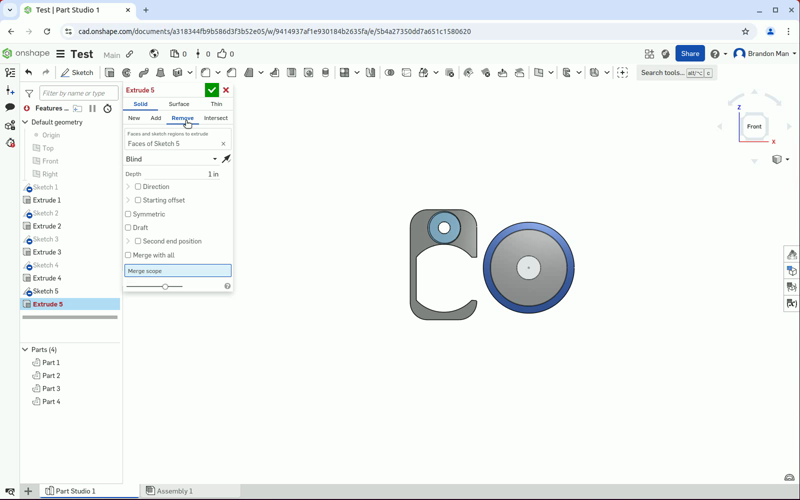
key(tab, 4)
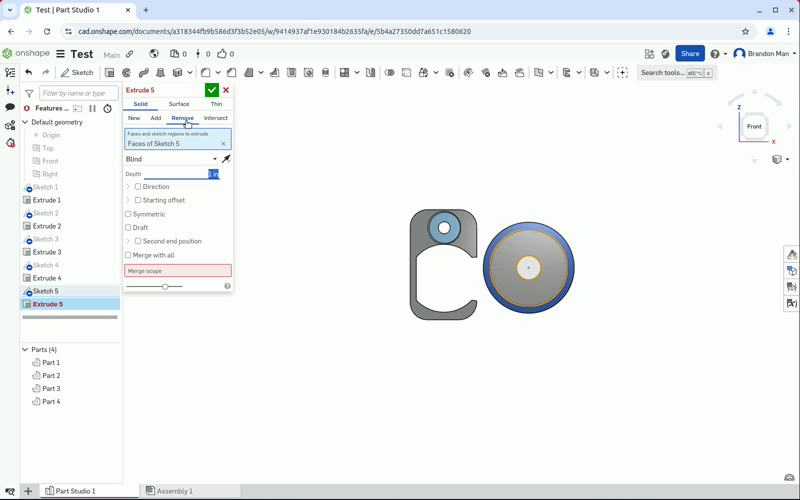
text(-5.777)
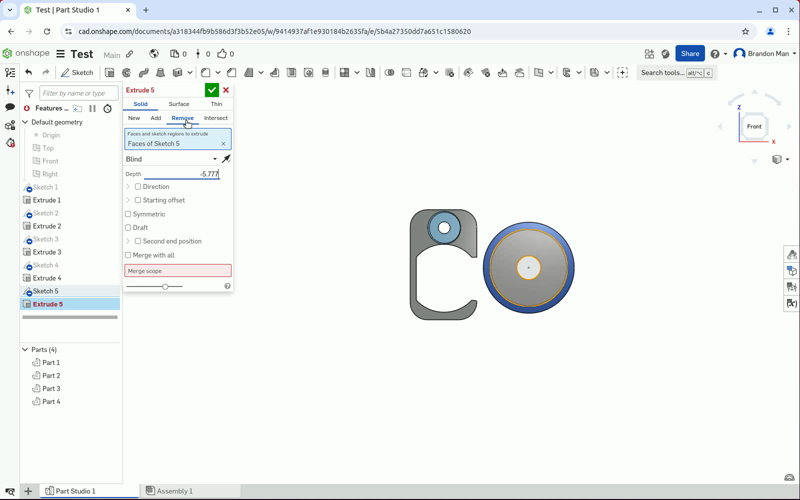
key(tab, 6)
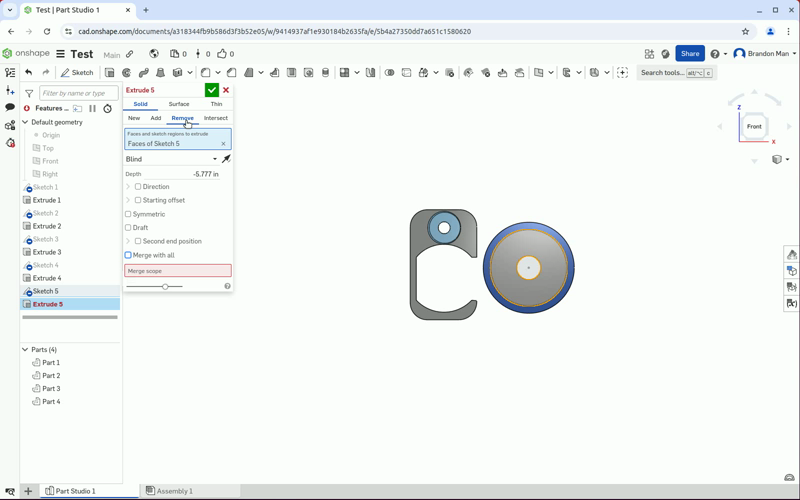
key(space)
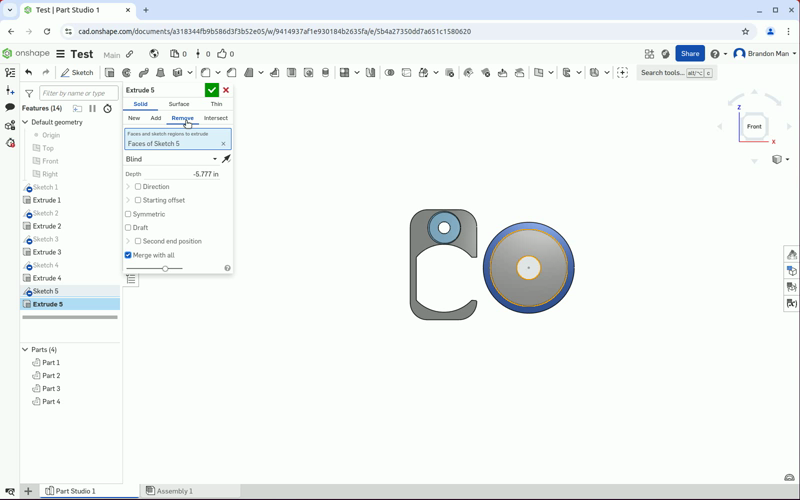
key(enter)
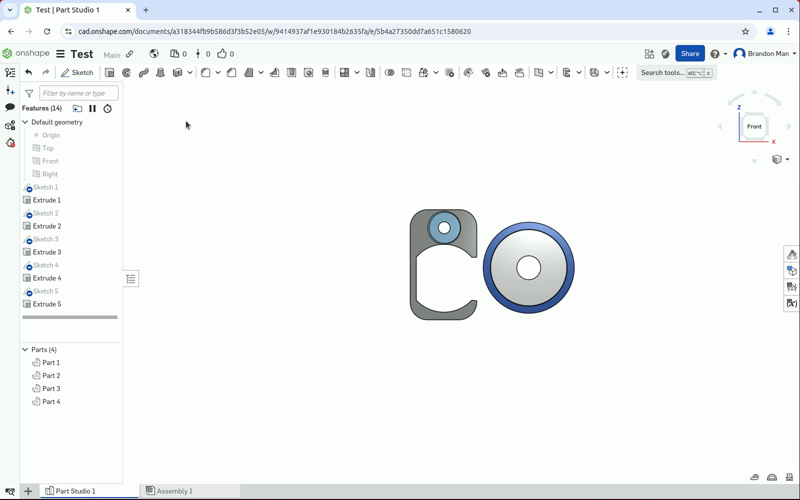
key(shift+h)
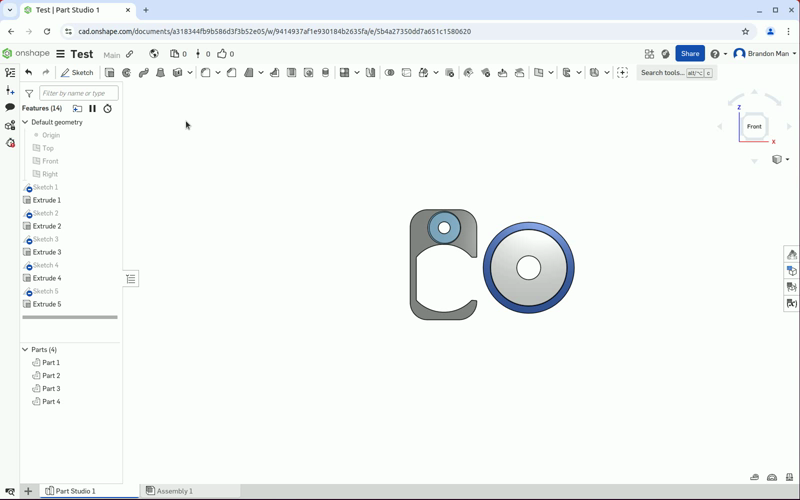
key(shift+h)
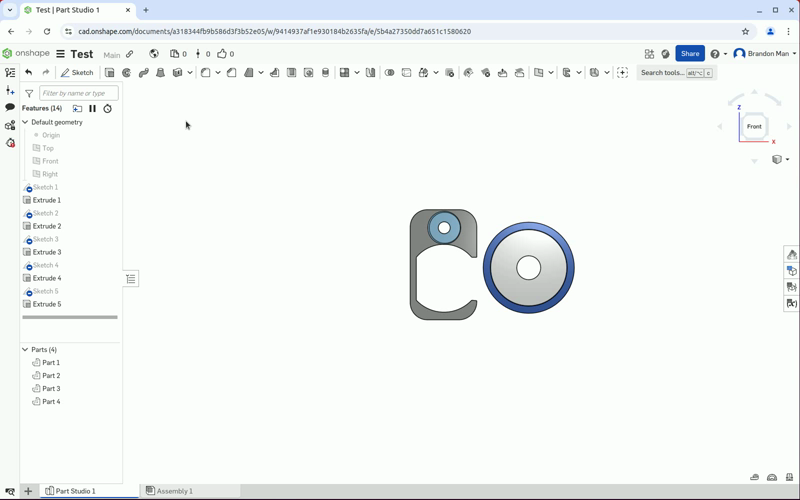
mouse_move(73, 189)
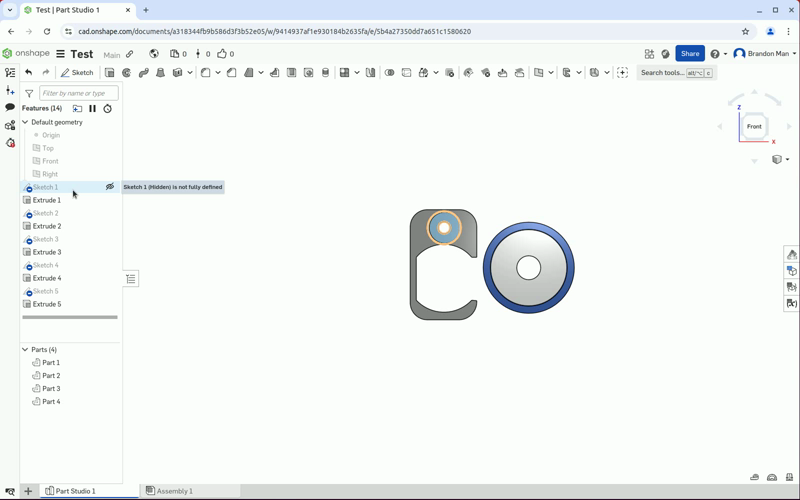
click(73, 189)
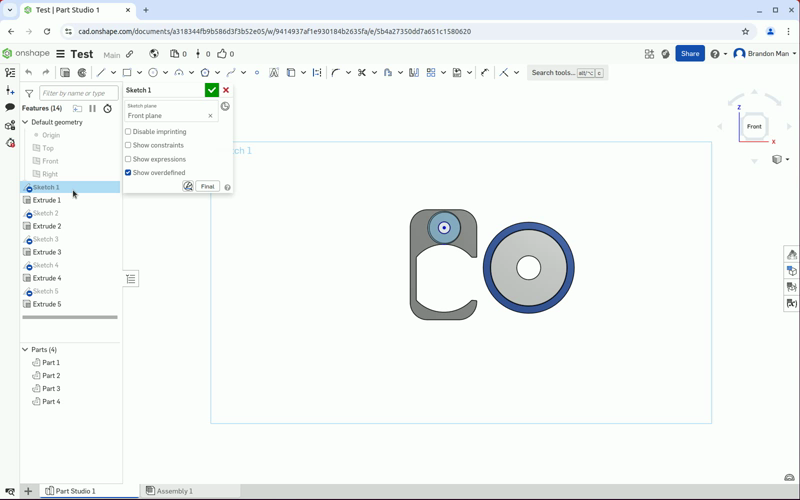
mouse_move(229, 92)
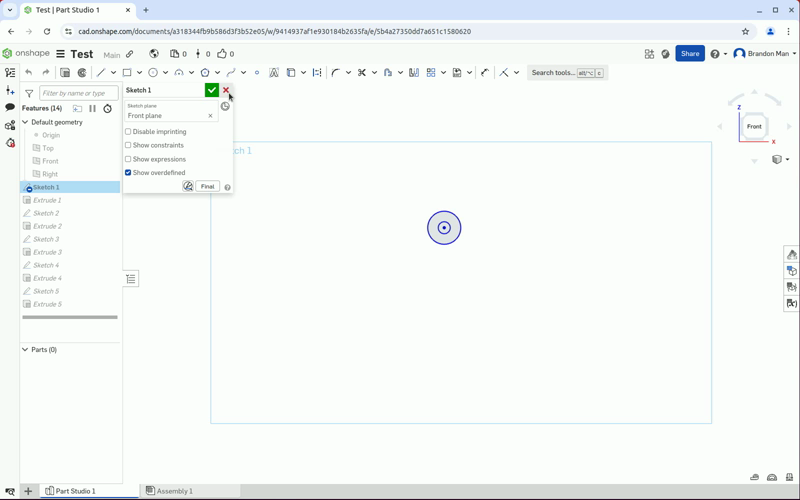
click(229, 92)
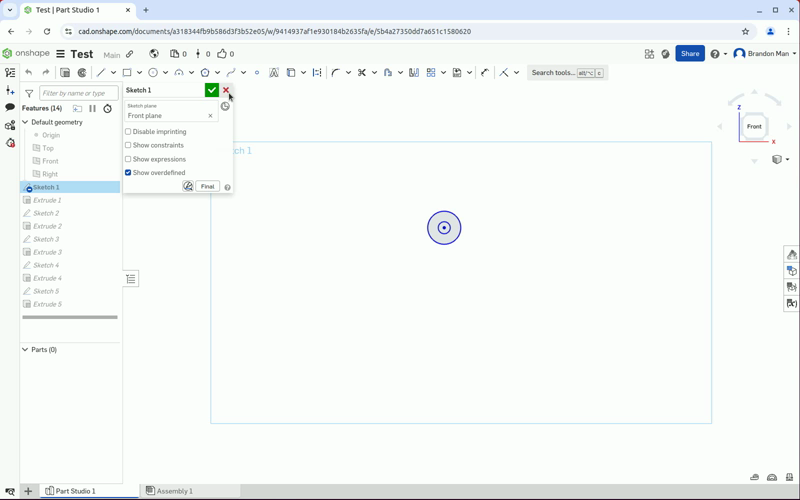
key(shift+s)
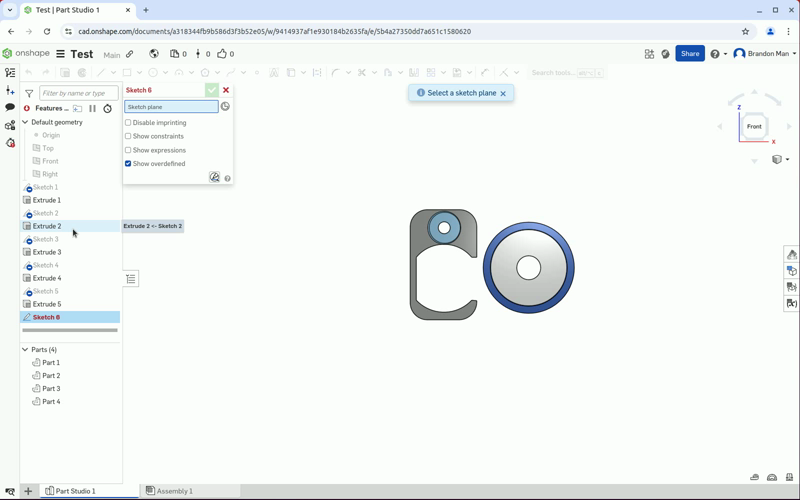
scroll(3)
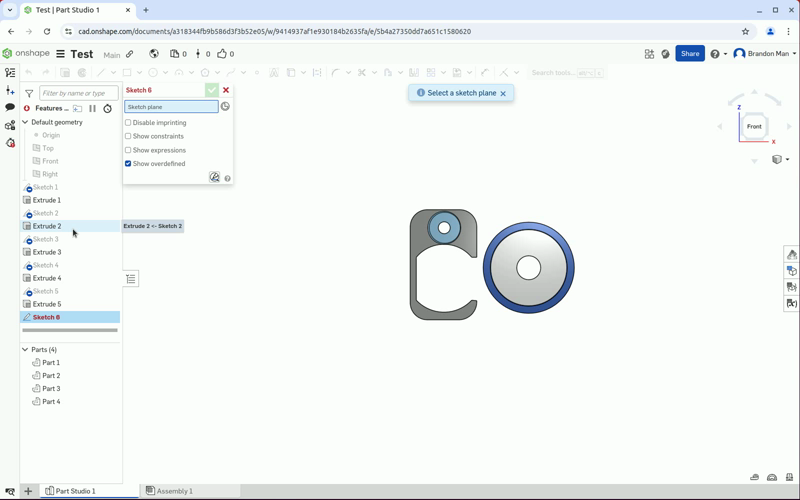
mouse_move(73, 163)
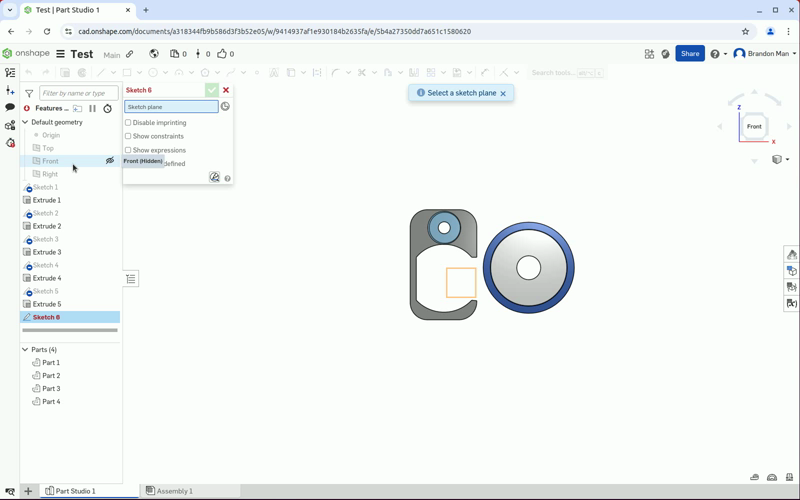
click(73, 163)
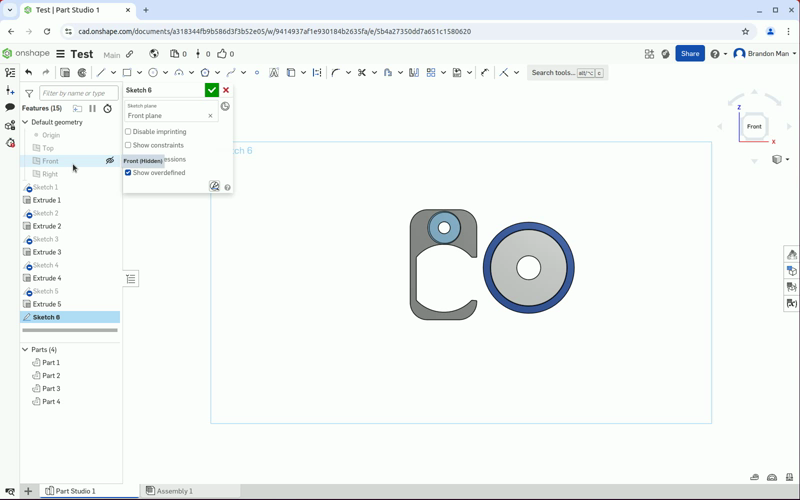
mouse_move(73, 352)
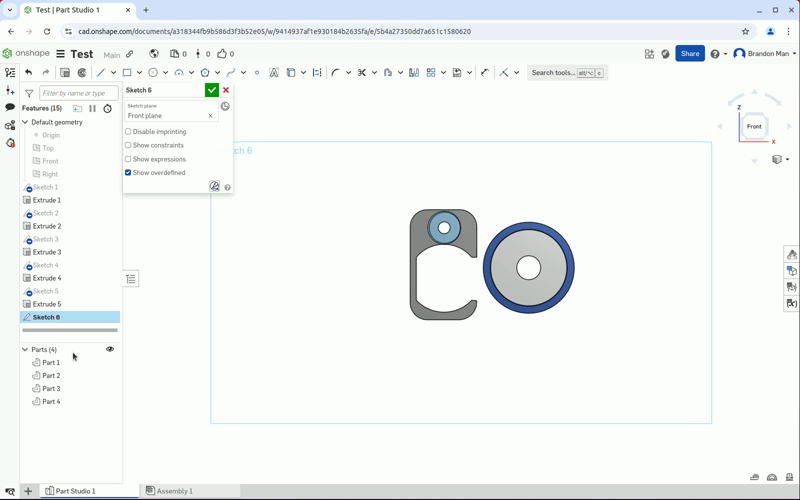
key(y)
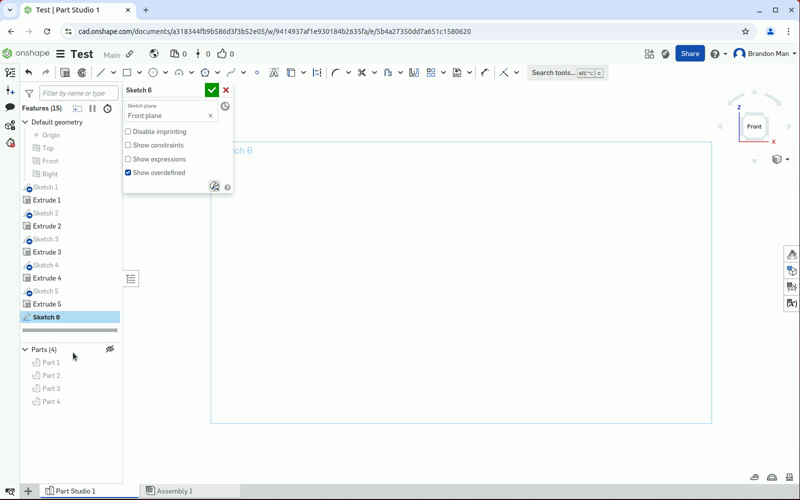
key(c)
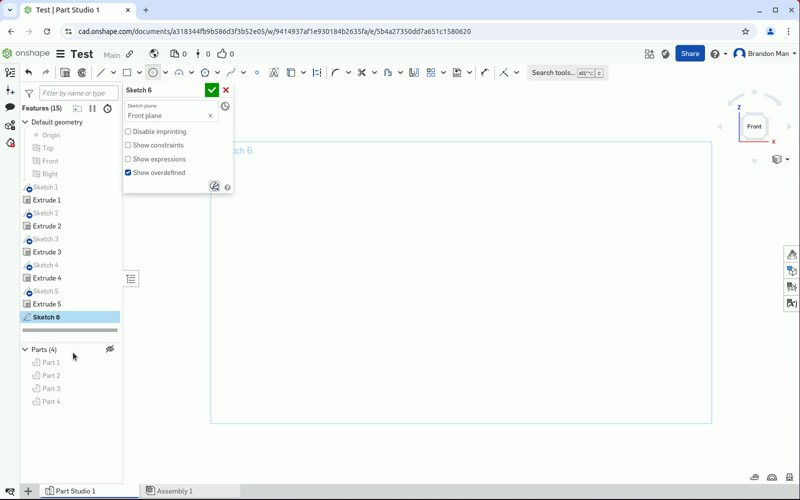
key_down(shift)
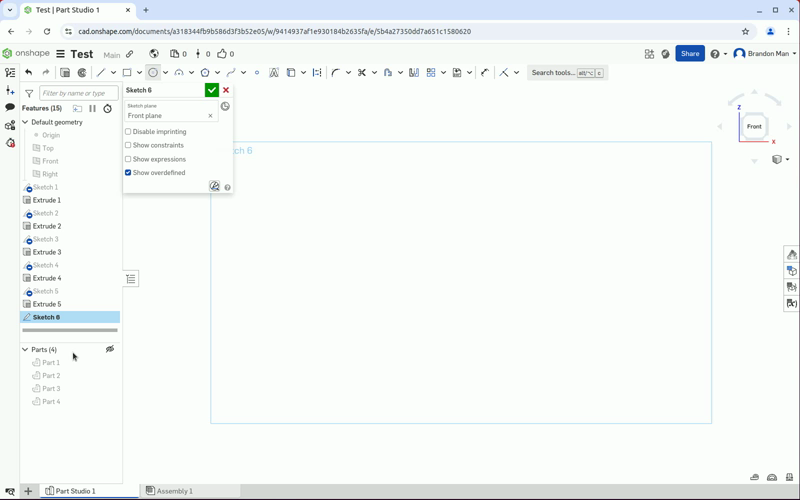
mouse_move(444, 227)
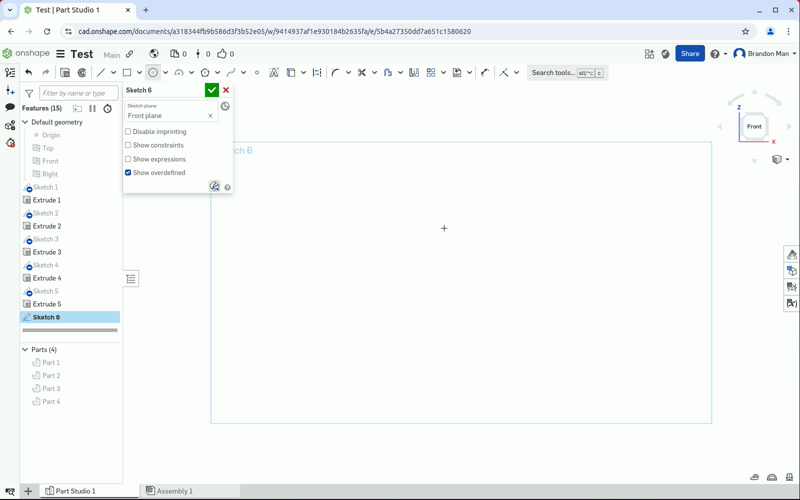
click(444, 227)
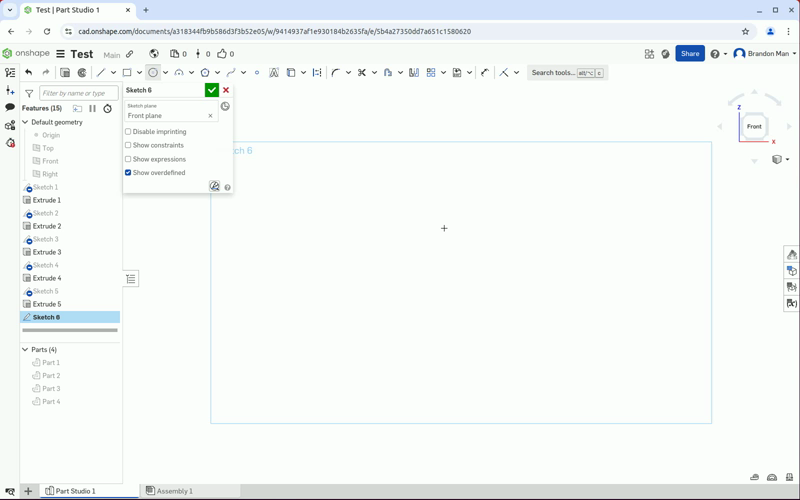
key_up(shift)
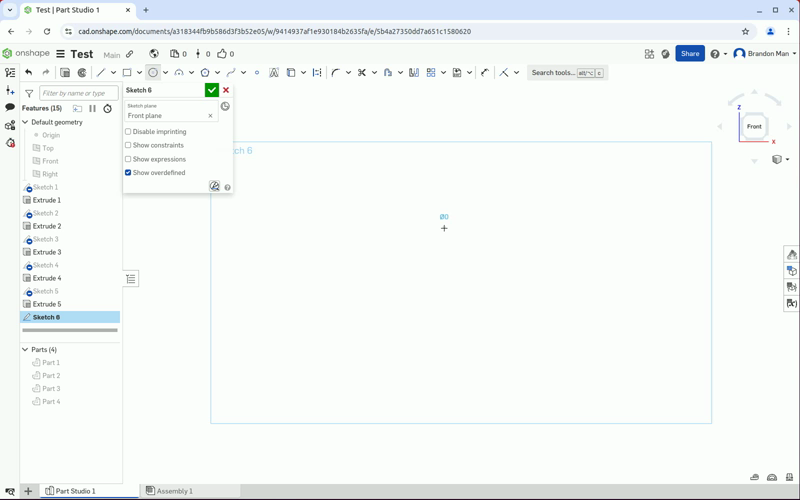
mouse_move(460, 227)
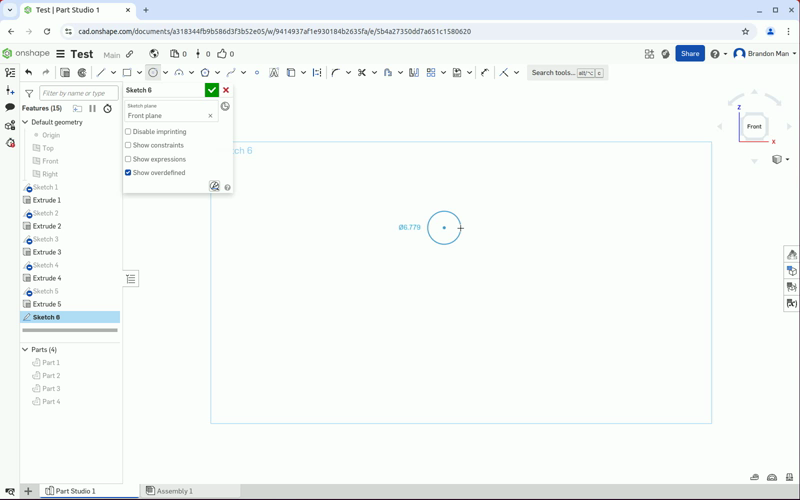
click(460, 227)
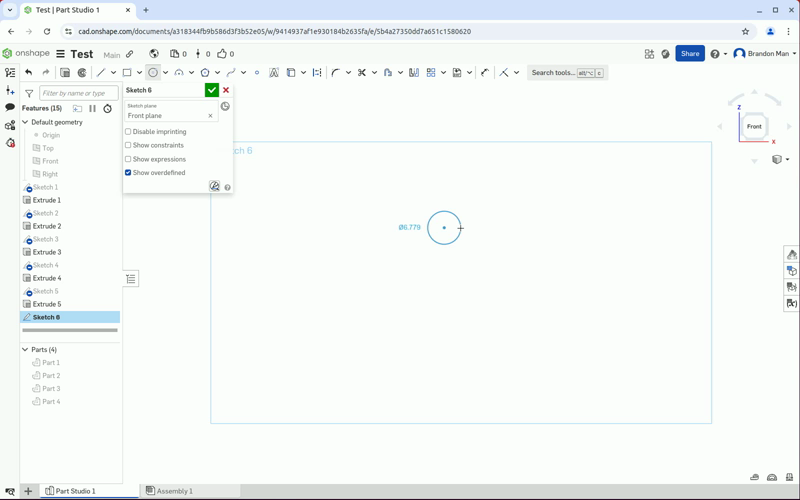
key(esc)
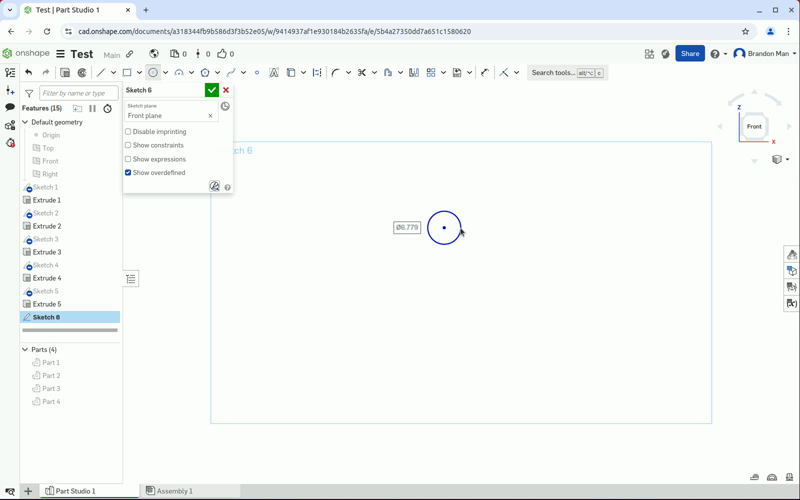
key(c)
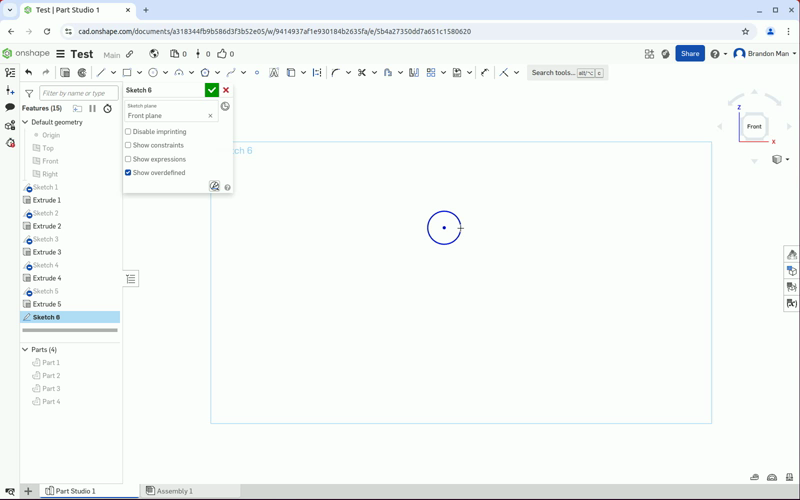
key_down(shift)
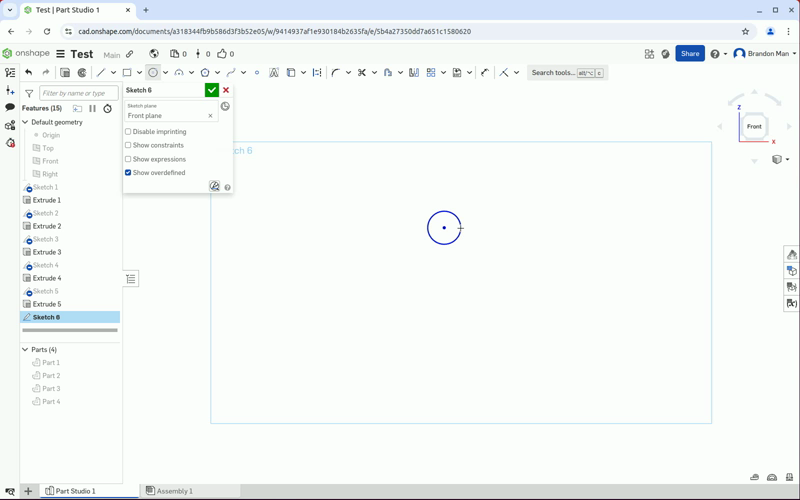
mouse_move(444, 227)
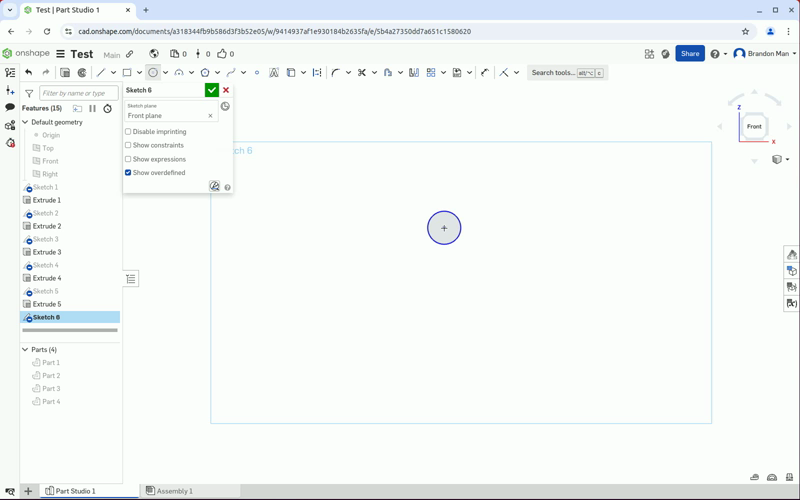
click(444, 227)
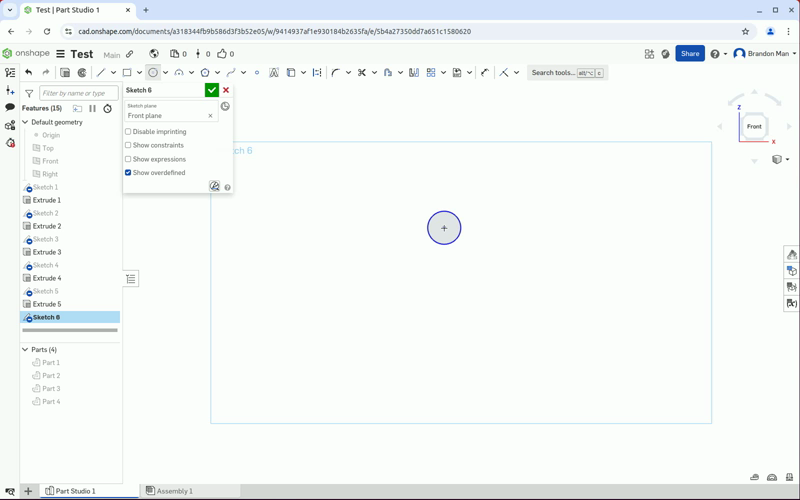
key_up(shift)
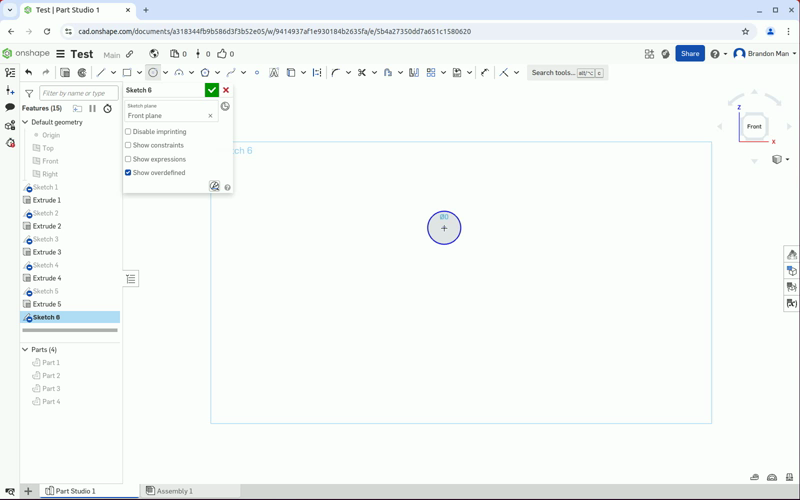
mouse_move(450, 227)
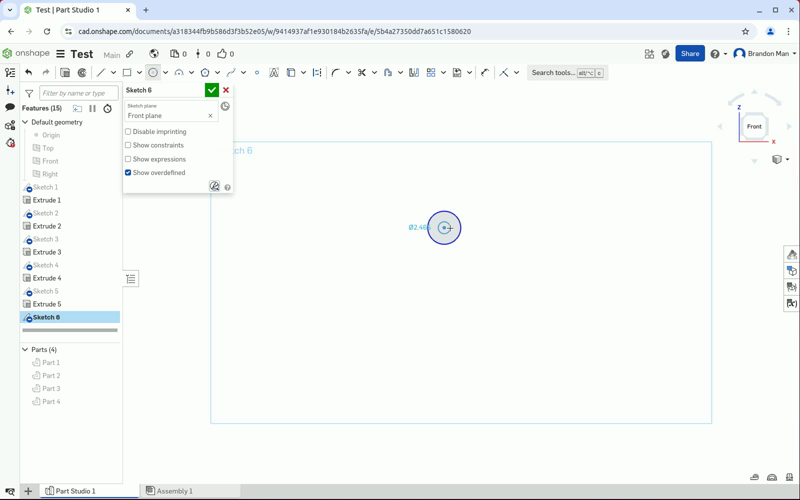
click(450, 227)
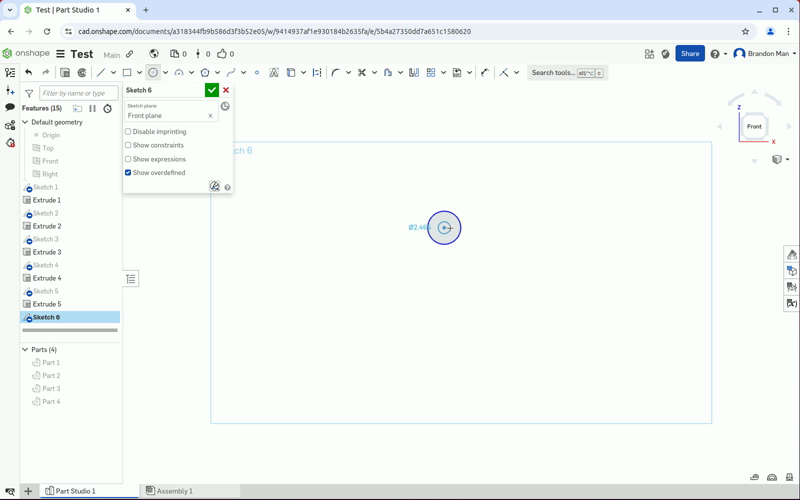
key(esc)
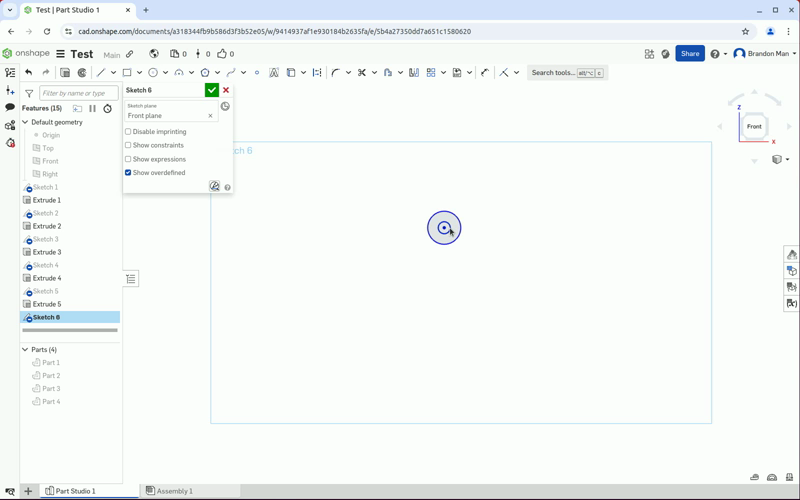
mouse_move(437, 231)
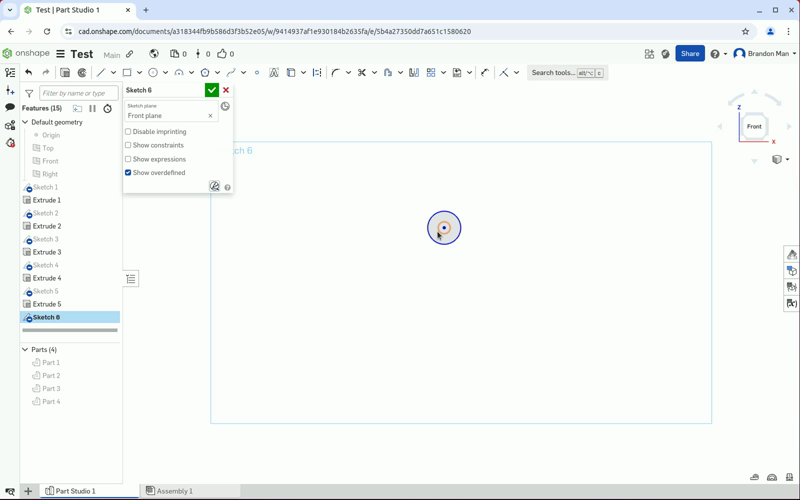
scroll(6)
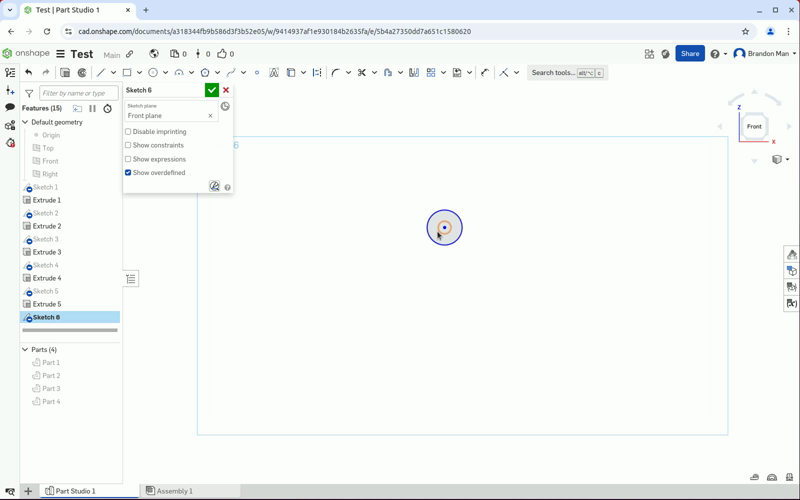
scroll(6)
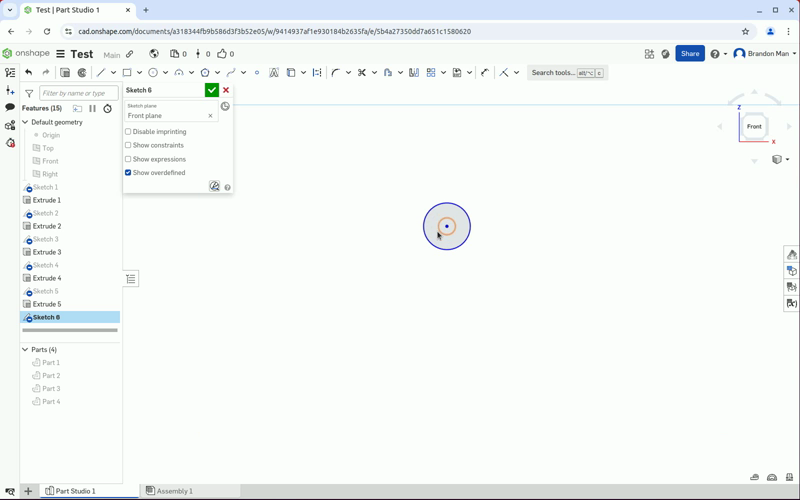
scroll(6)
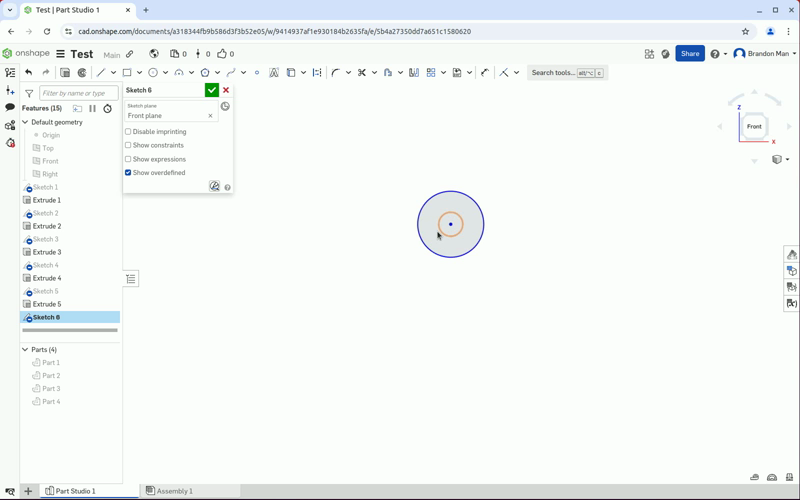
scroll(6)
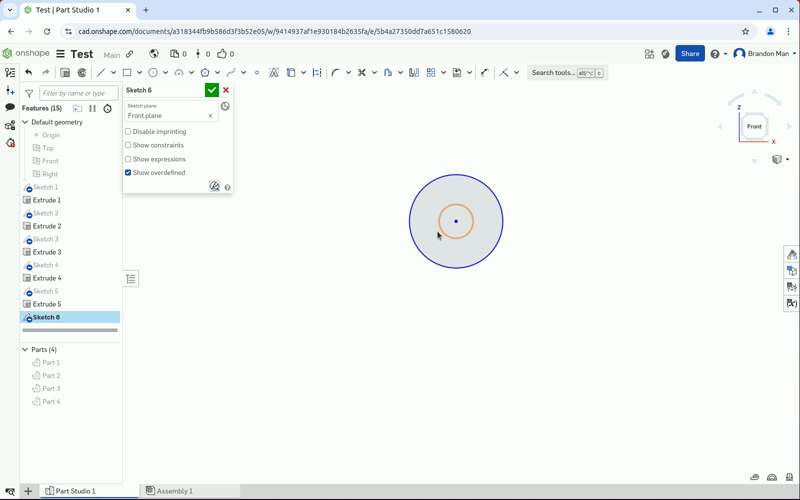
scroll(6)
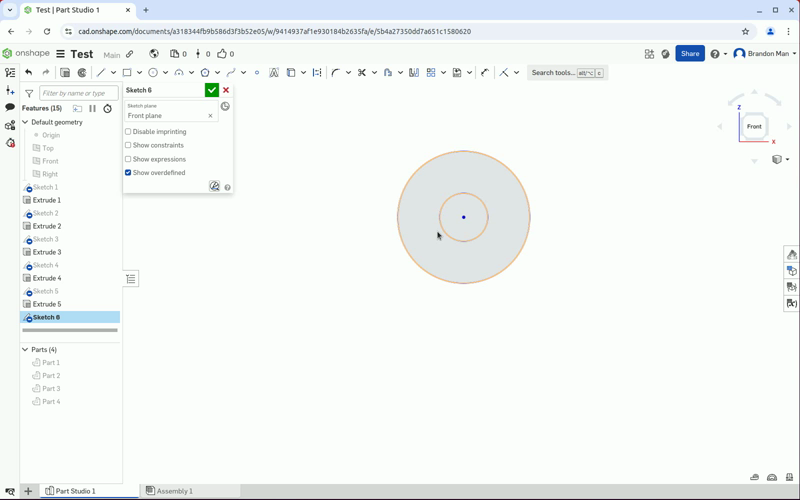
scroll(6)
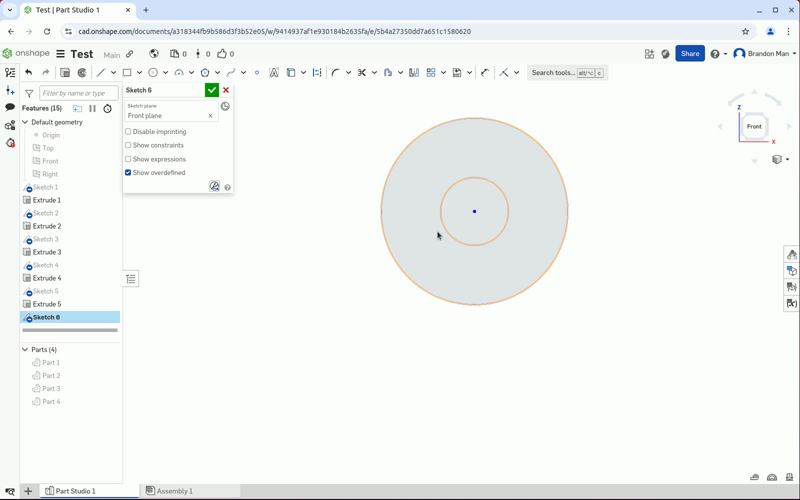
scroll(6)
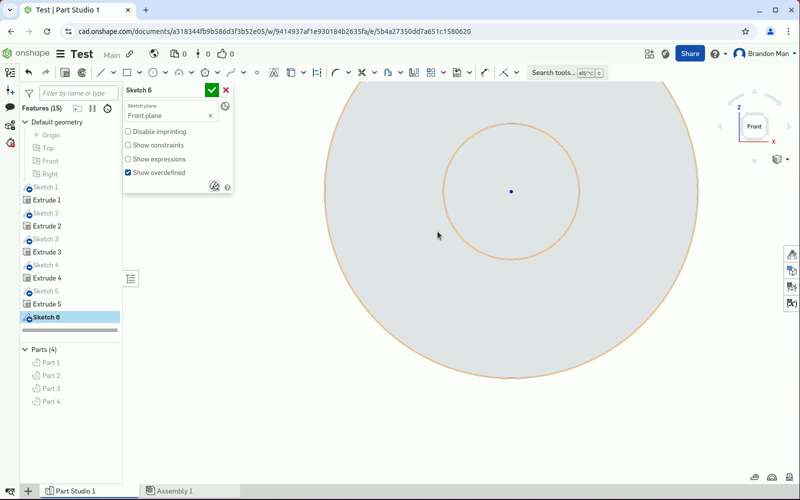
click(437, 231)
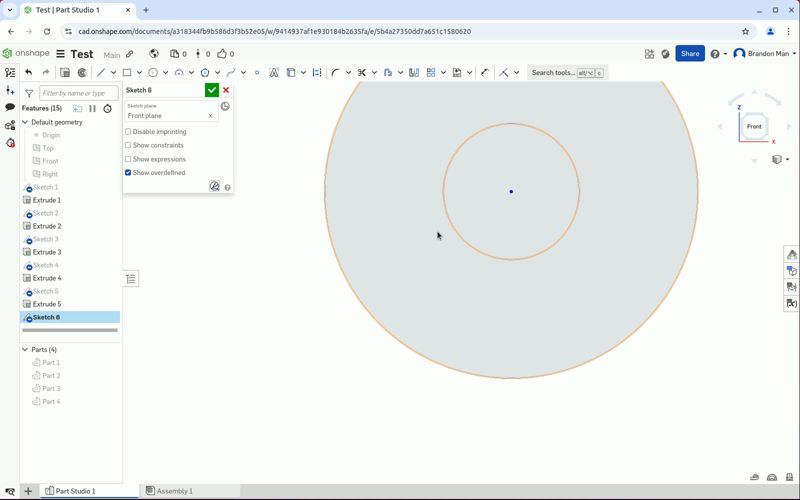
scroll(-6)
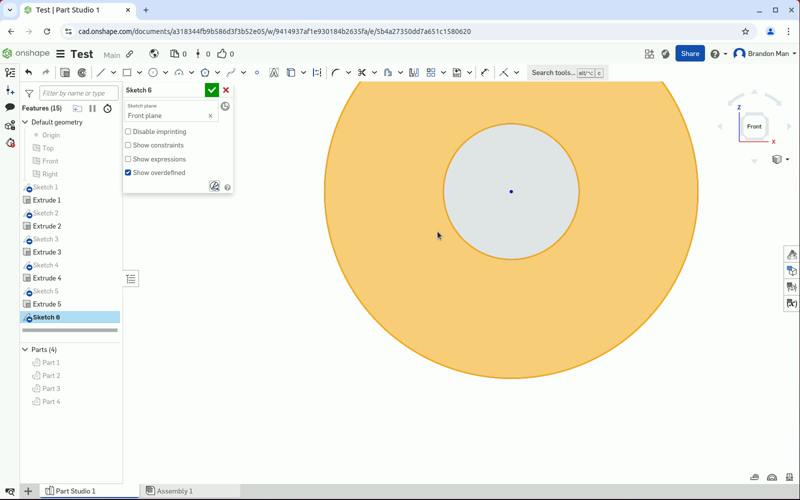
scroll(-6)
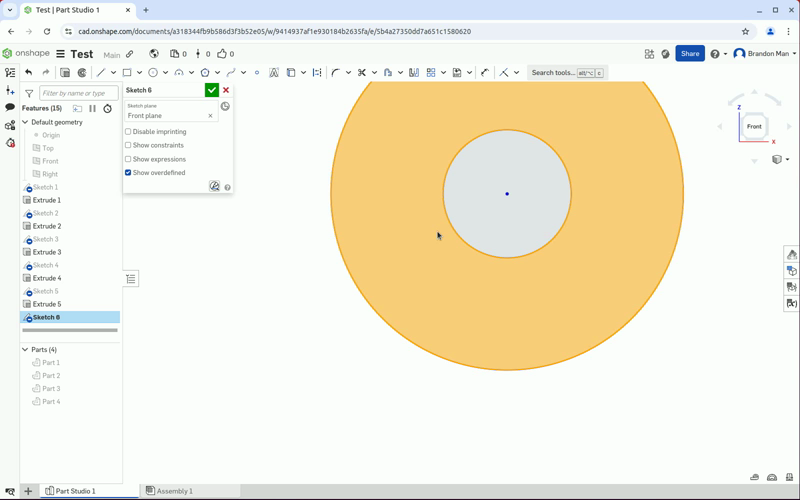
scroll(-6)
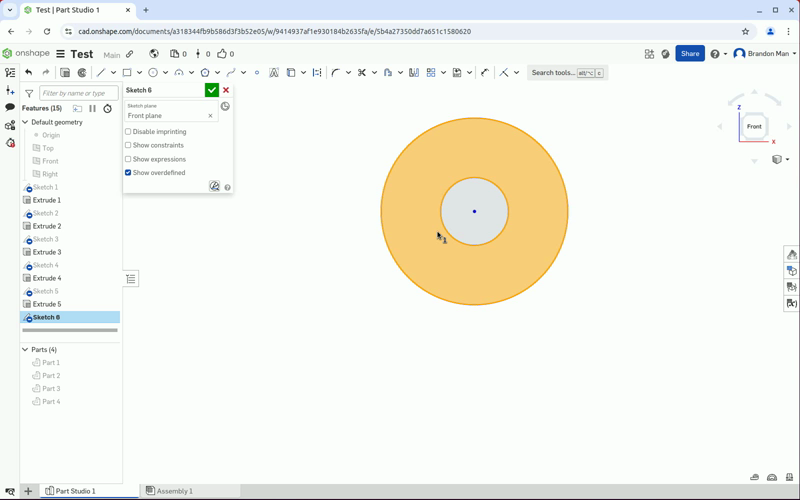
scroll(-6)
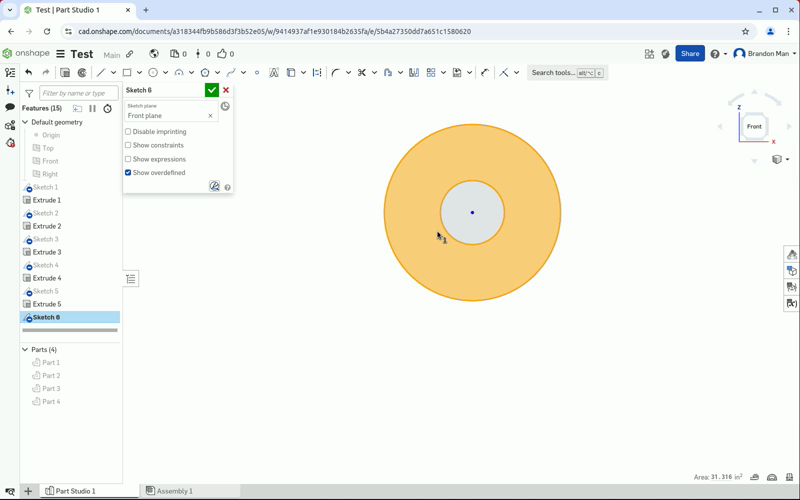
scroll(-6)
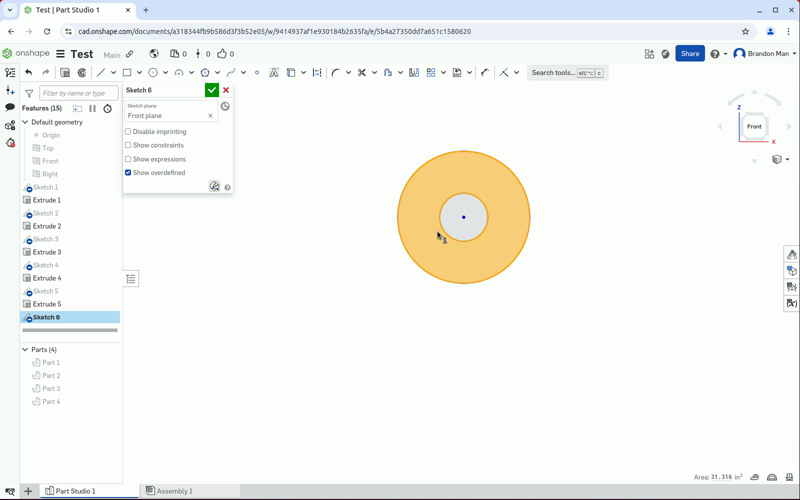
scroll(-6)
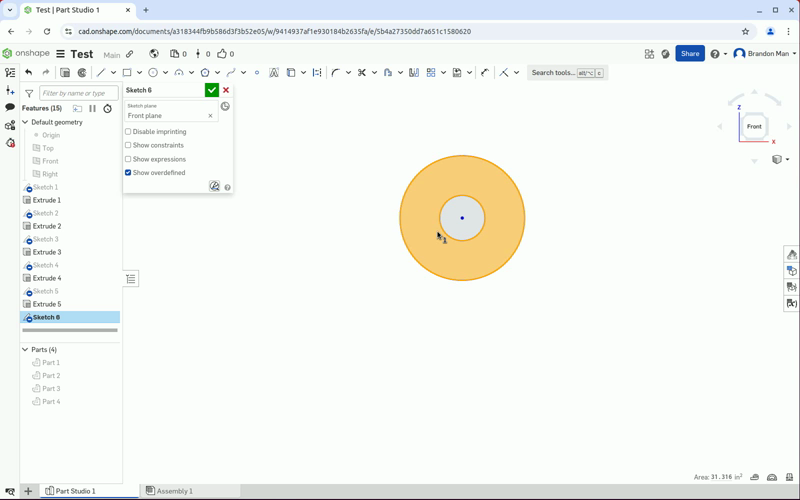
scroll(-6)
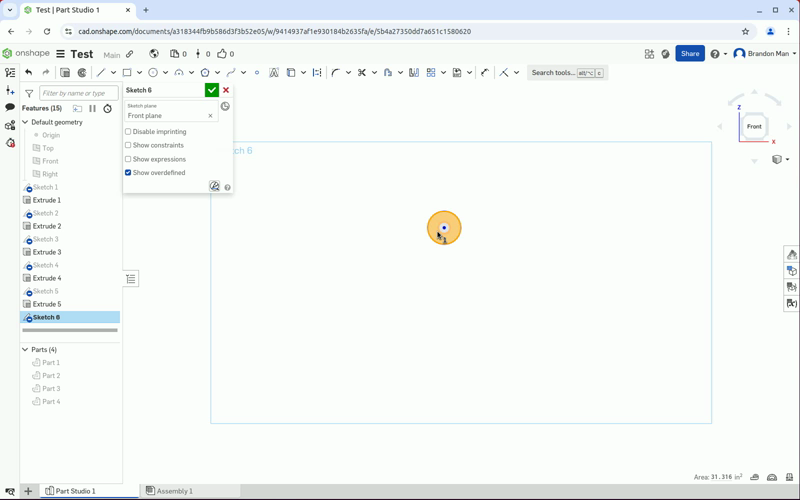
mouse_move(73, 352)
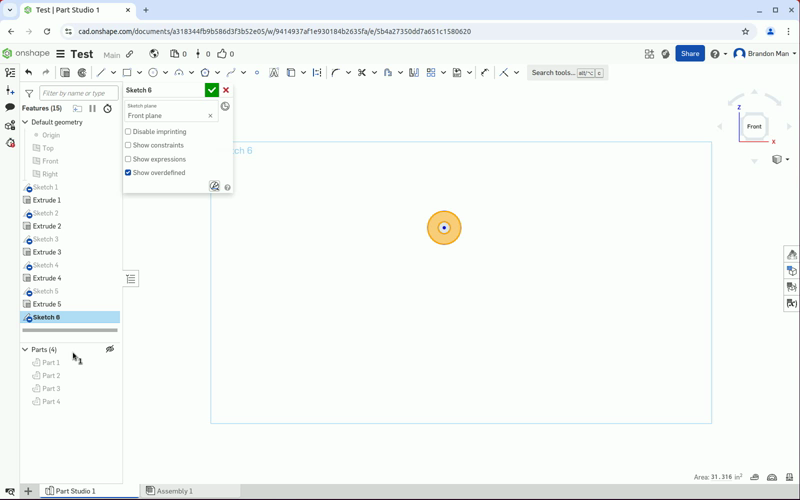
key(shift+y)
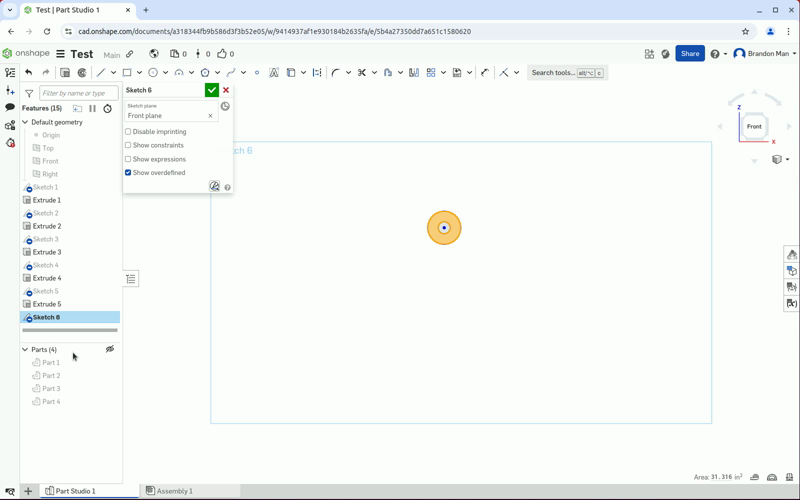
key(shift+e)
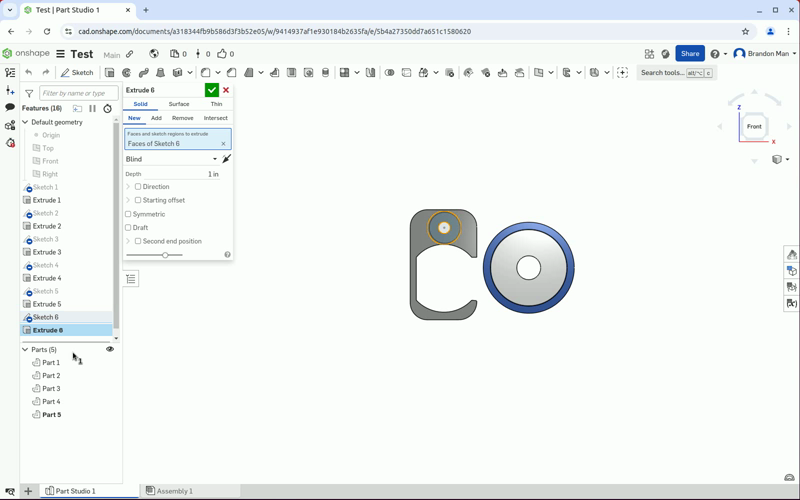
mouse_move(143, 106)
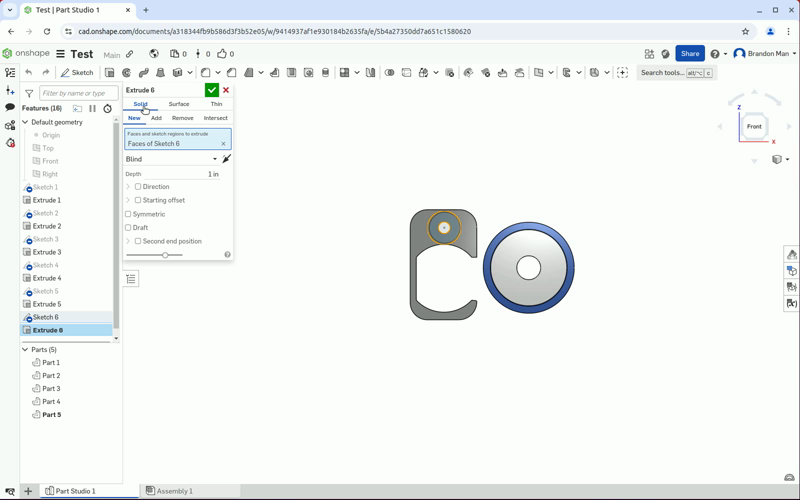
click(143, 106)
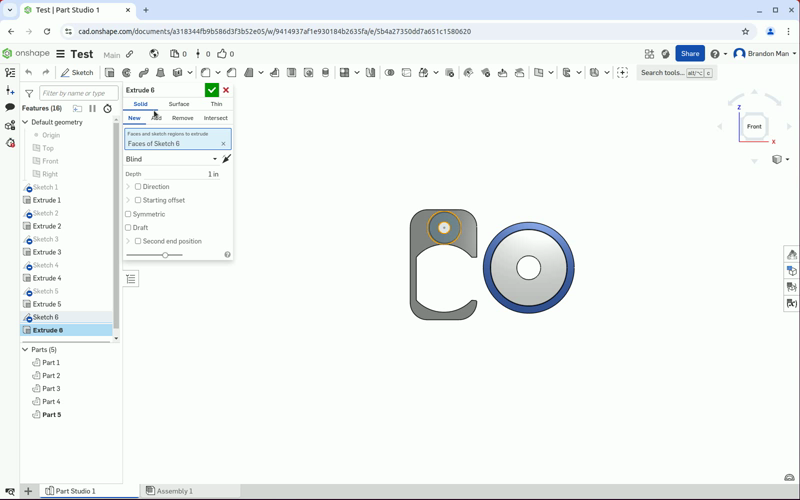
mouse_move(186, 120)
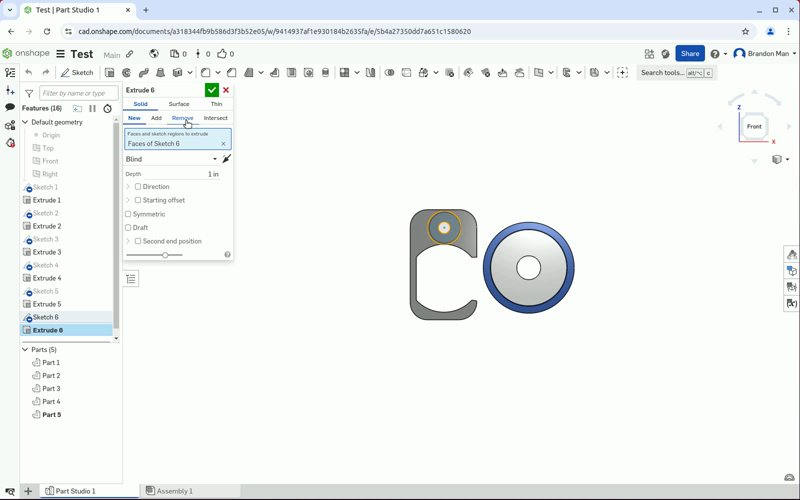
click(186, 120)
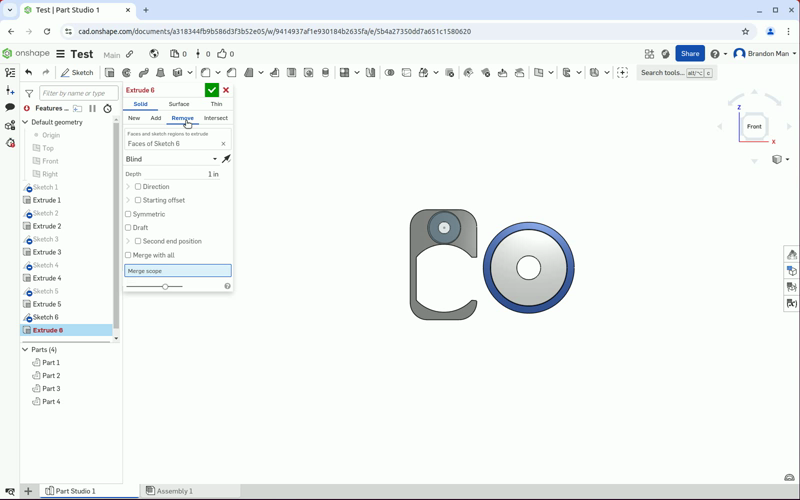
key(tab, 4)
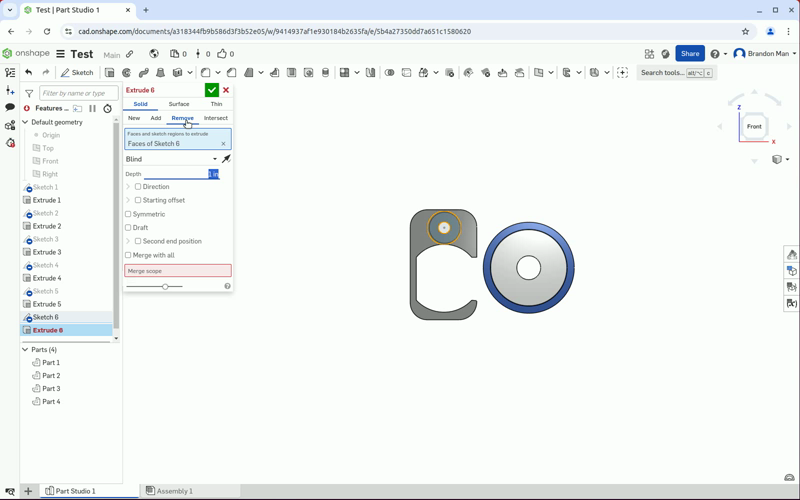
text(-7.943)
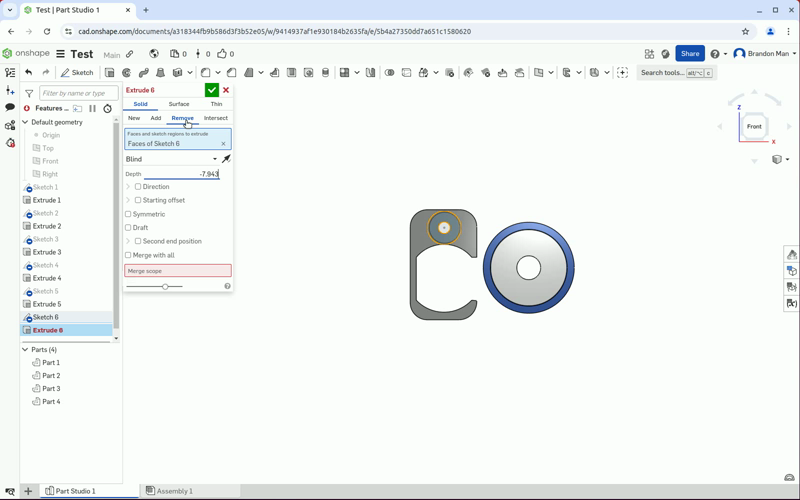
key(tab, 6)
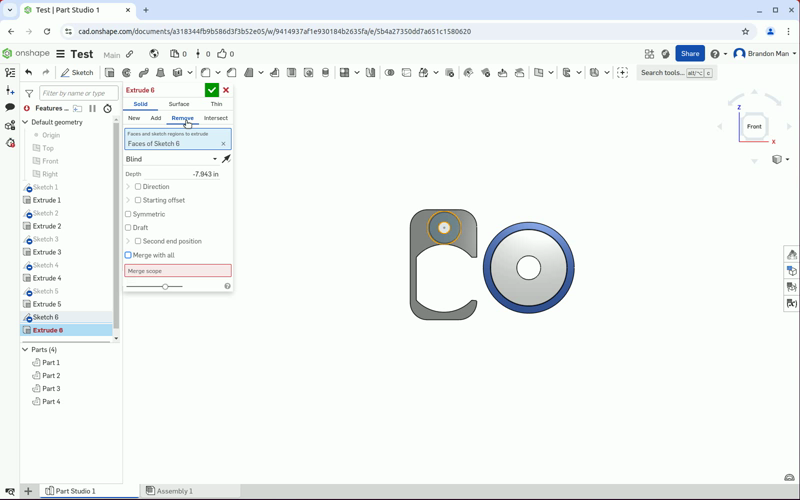
key(space)
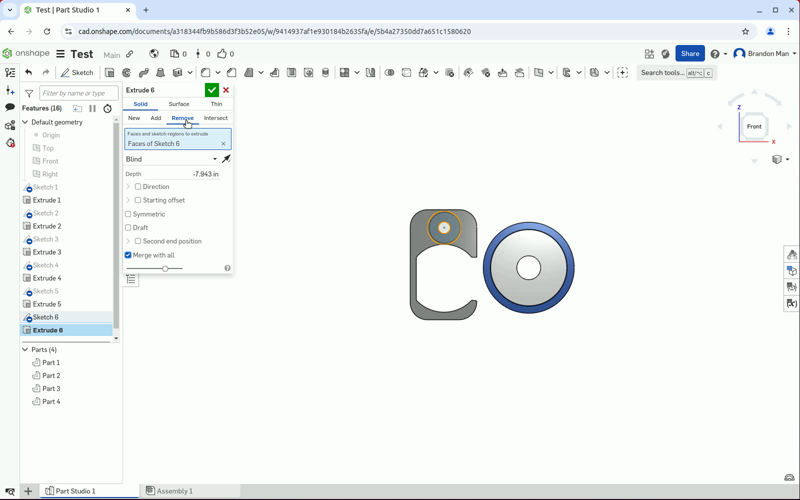
key(enter)
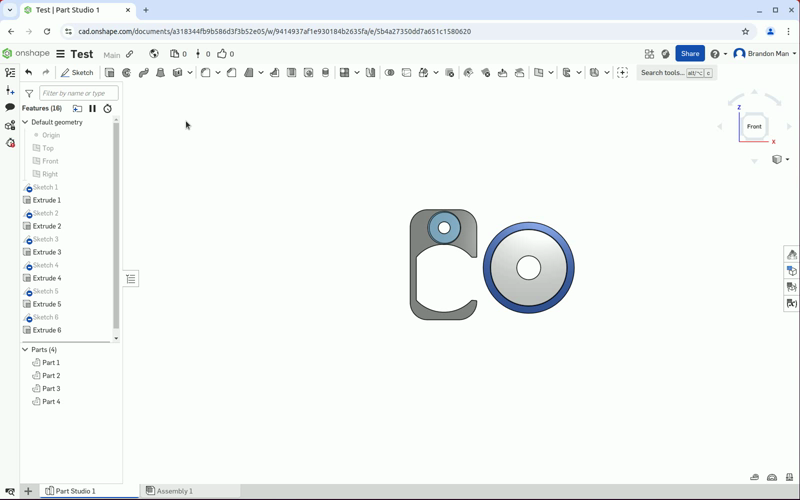
key(shift+h)
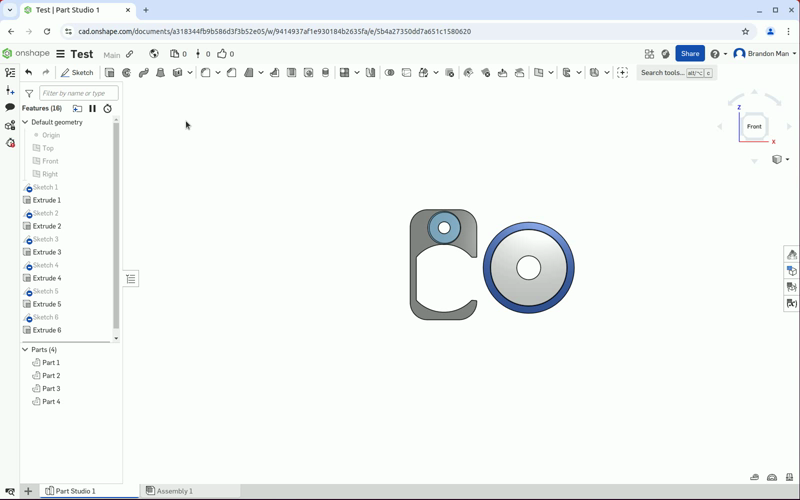
key(shift+h)
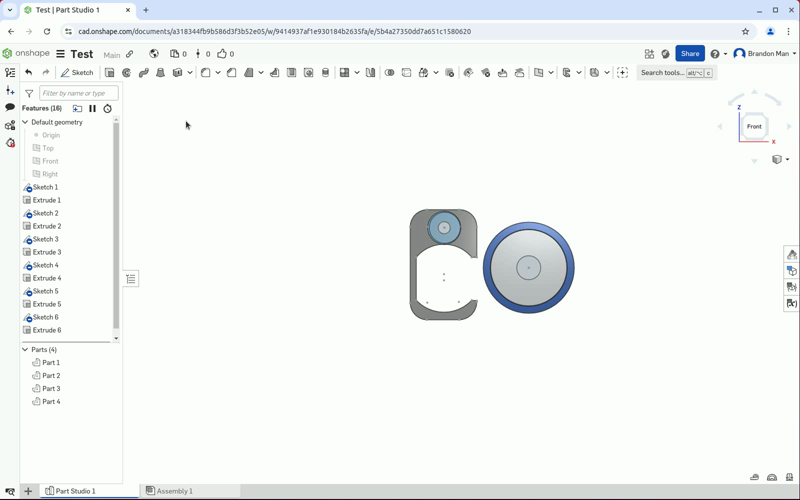
key(shift+7)
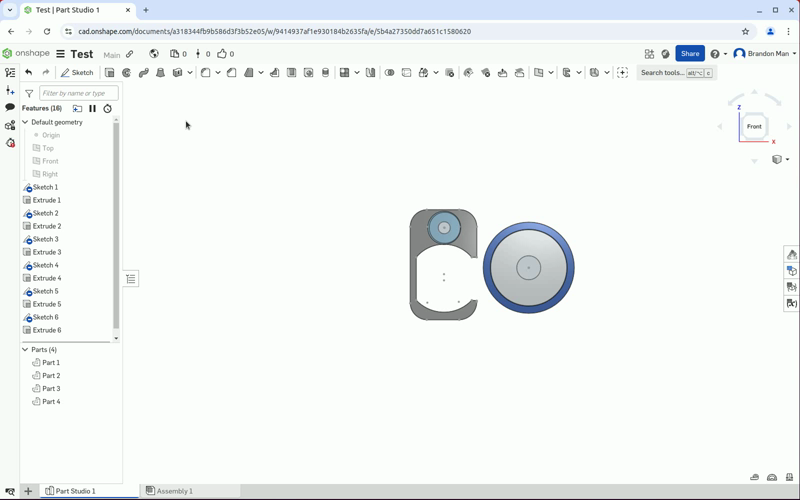
key(left, 2)
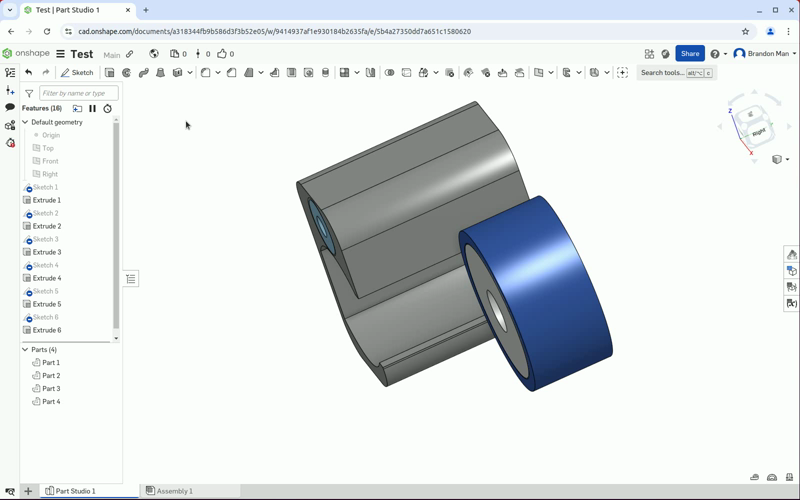
key(down, 2)
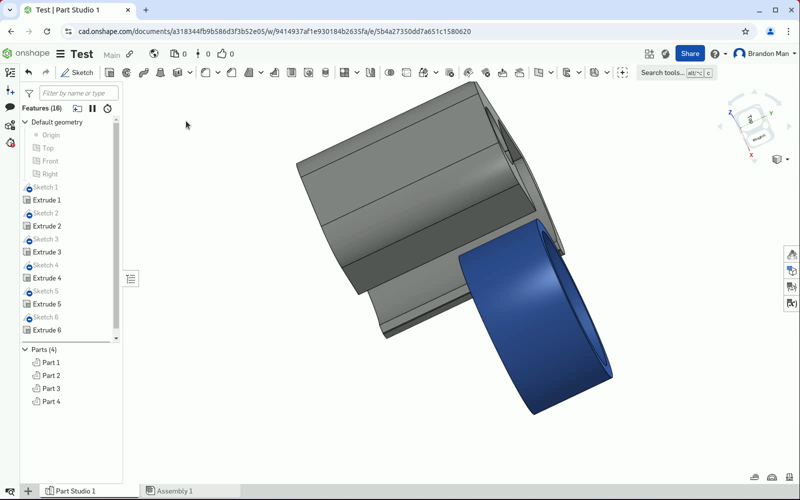
key(up, 2)
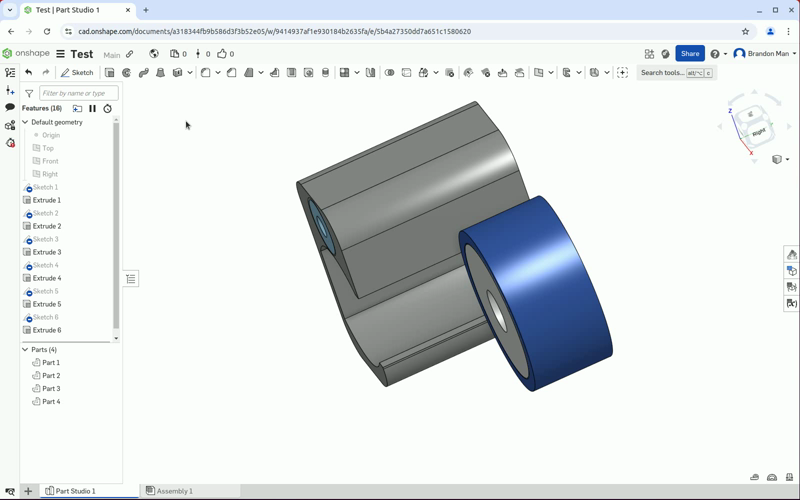
key(right, 2)
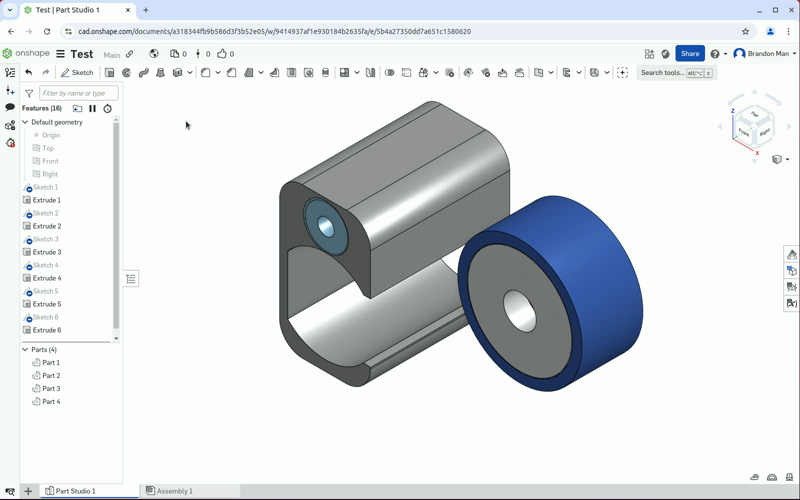
mouse_move(69, 189)
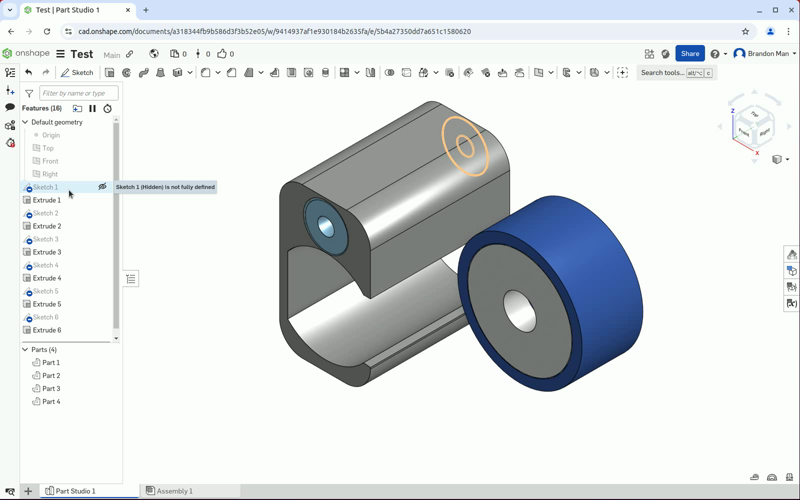
click(69, 189)